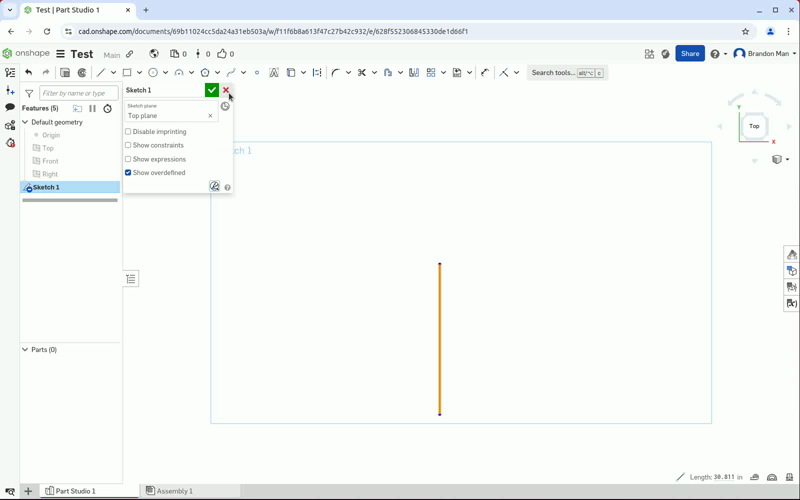
key(shift+h)
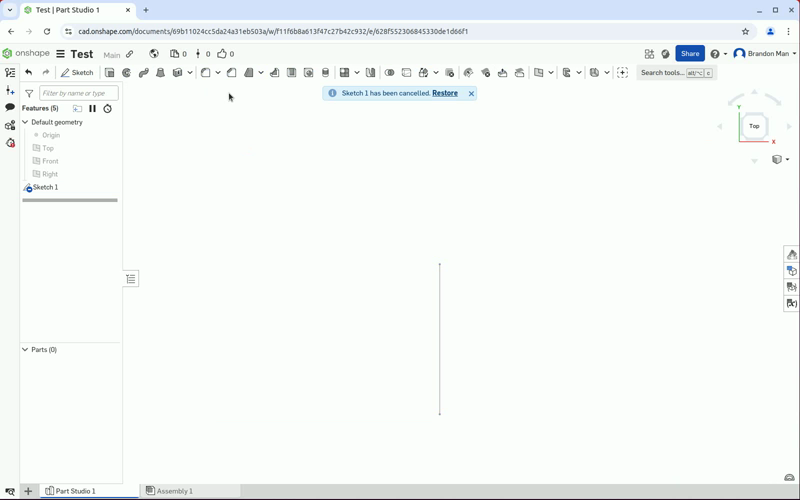
key(shift+s)
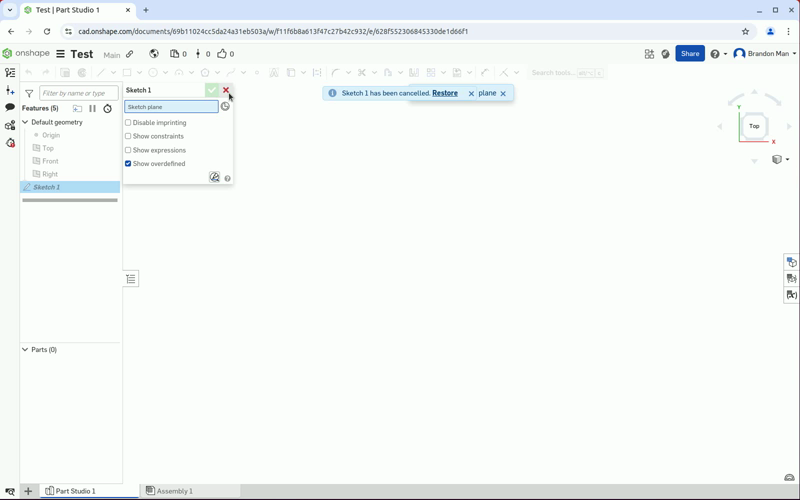
mouse_move(73, 150)
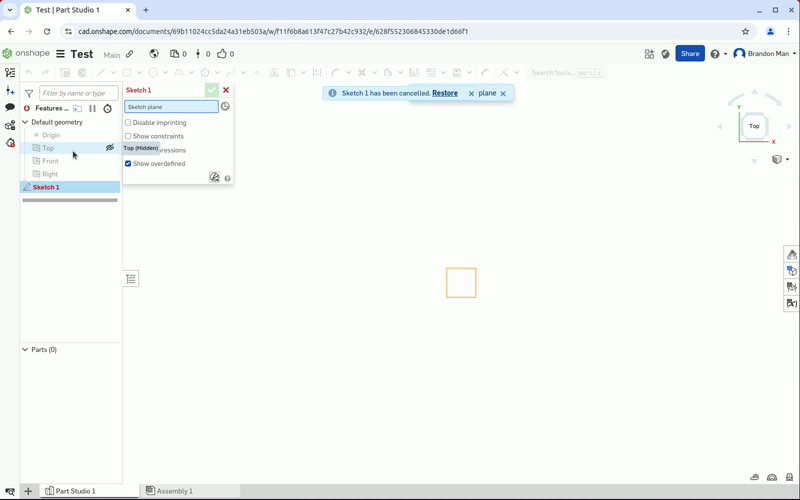
click(73, 150)
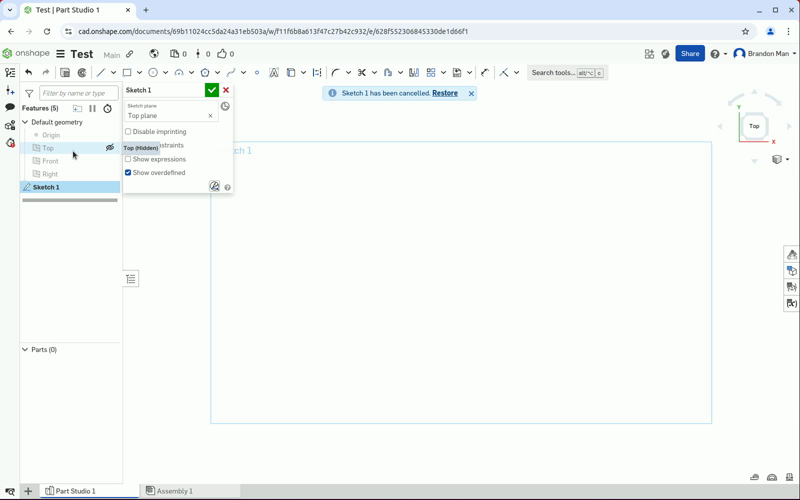
mouse_move(73, 352)
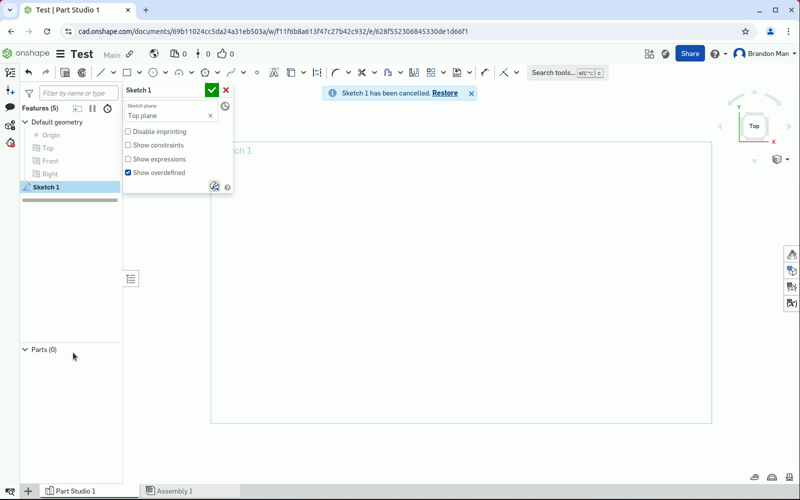
key(y)
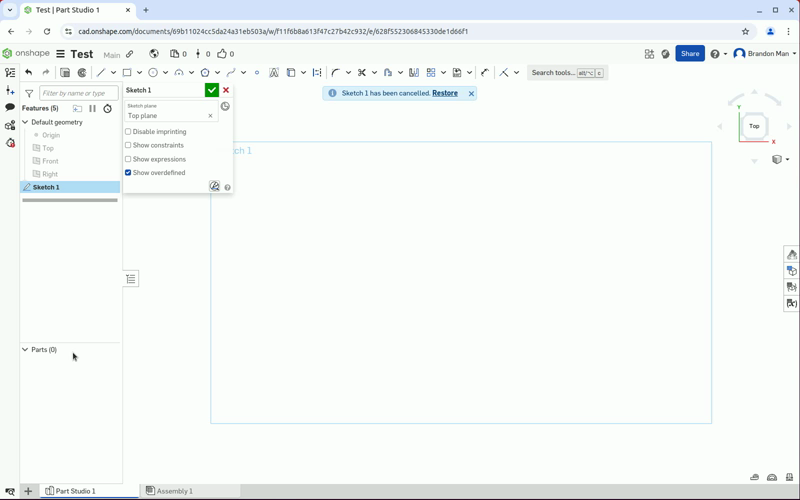
key(a)
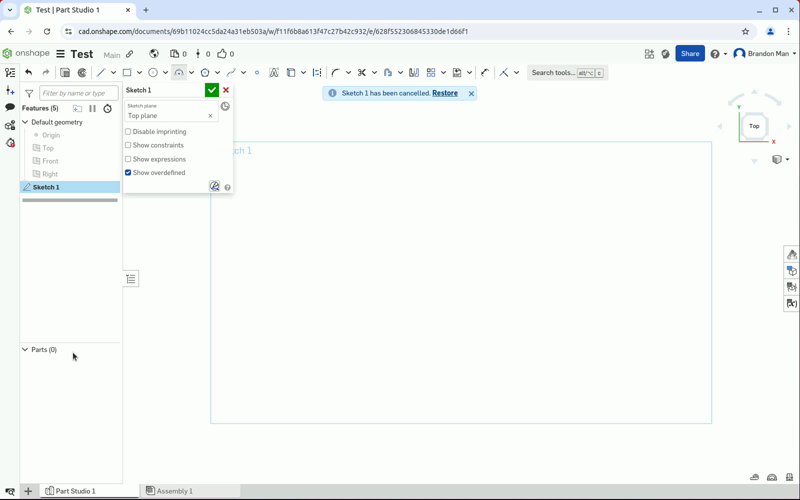
key_down(shift)
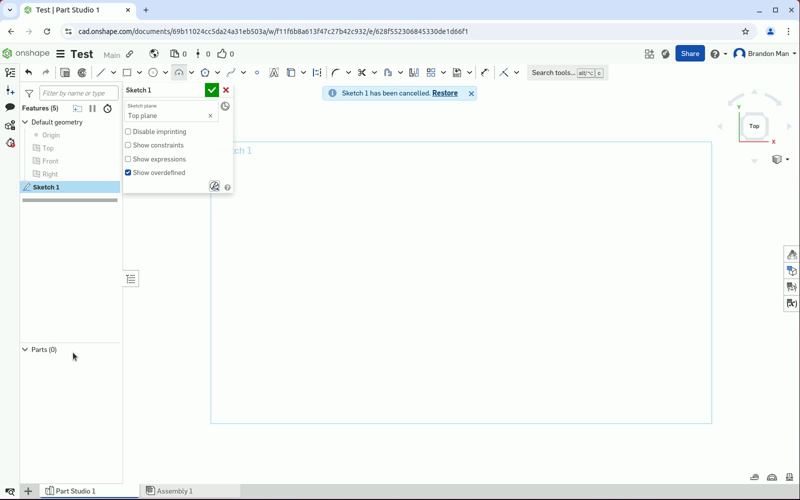
mouse_move(426, 339)
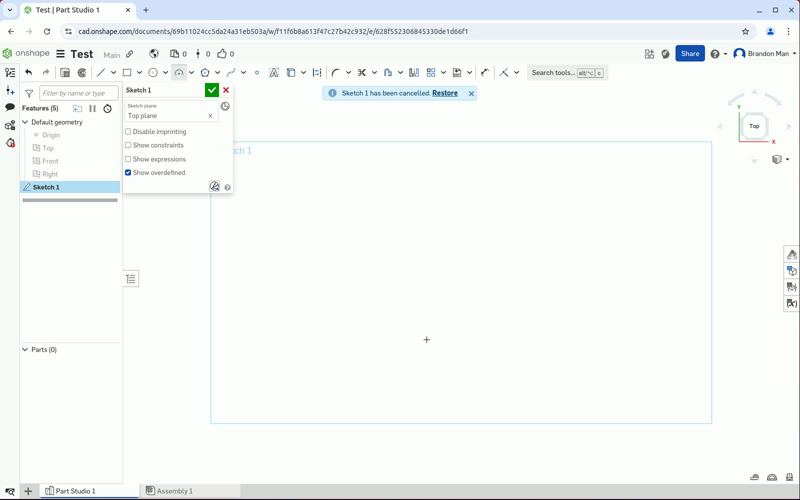
click(426, 339)
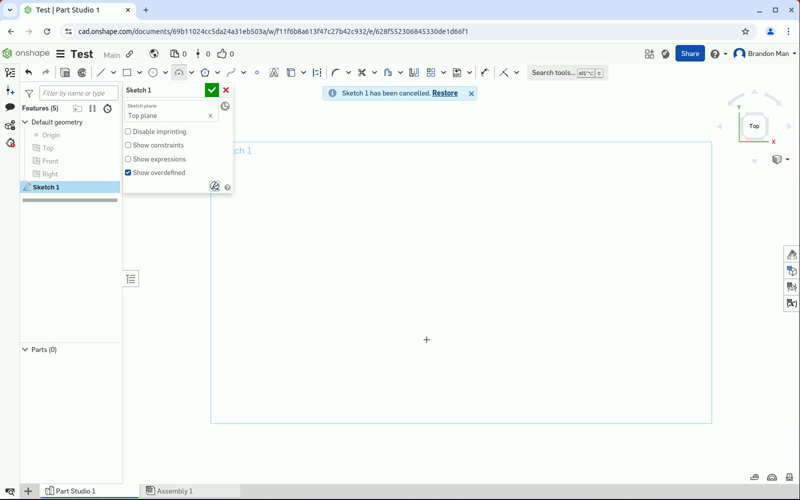
key_up(shift)
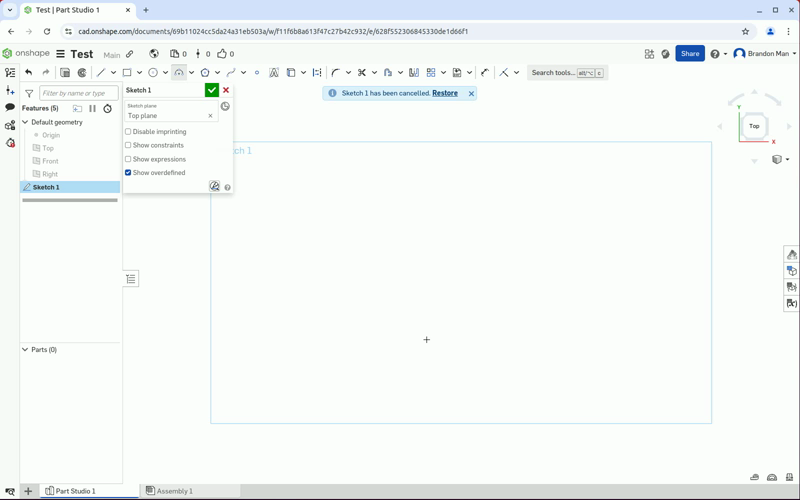
key_down(shift)
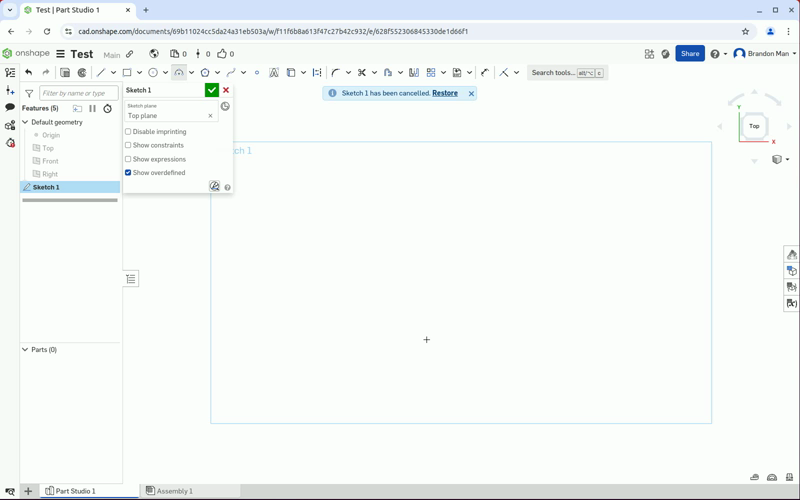
mouse_move(434, 360)
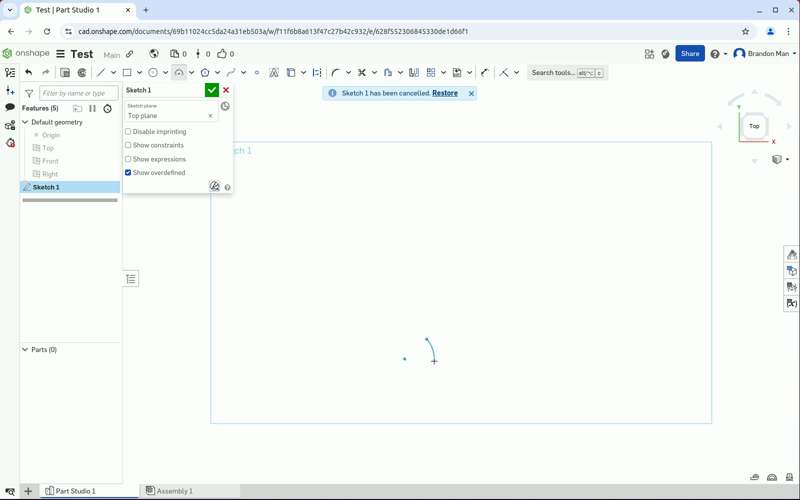
click(434, 360)
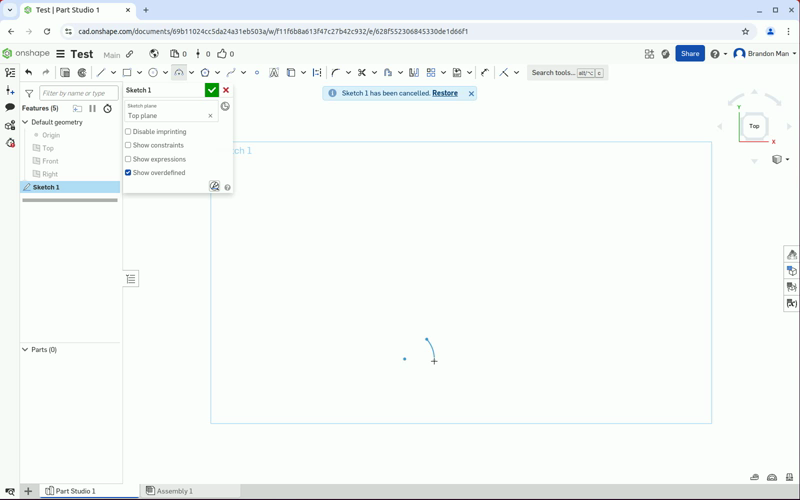
mouse_move(432, 349)
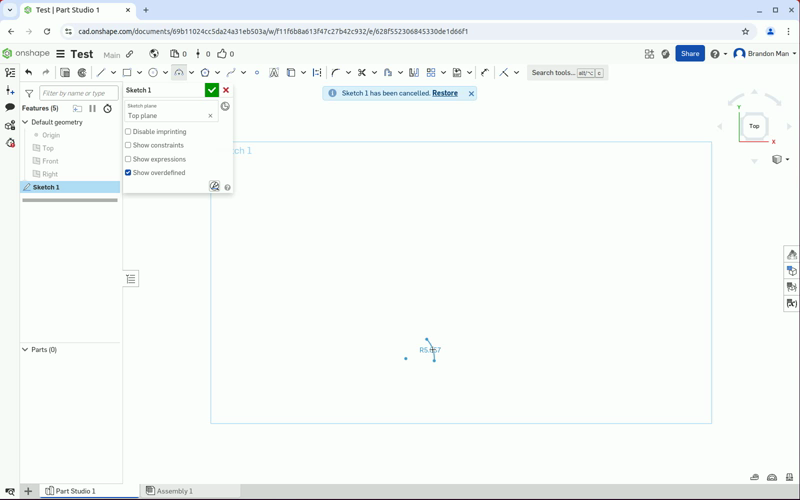
click(432, 349)
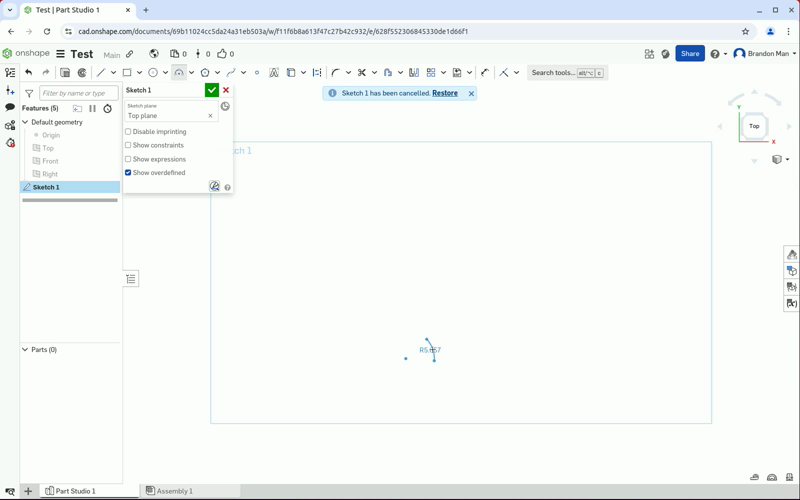
key_up(shift)
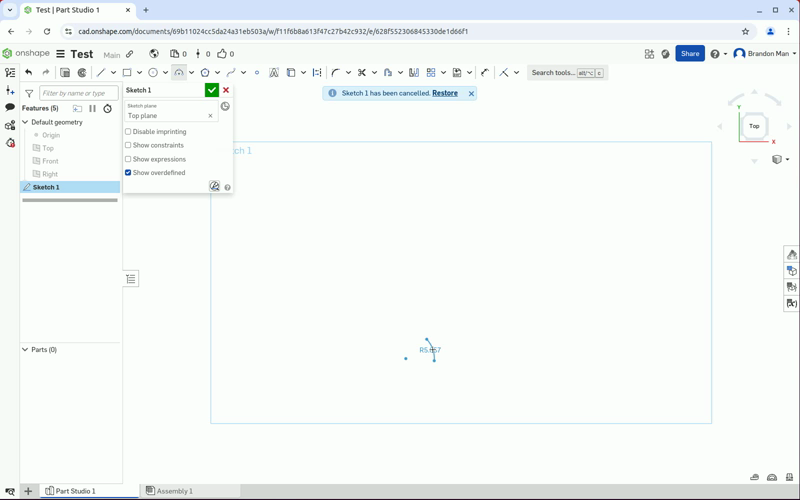
key(esc)
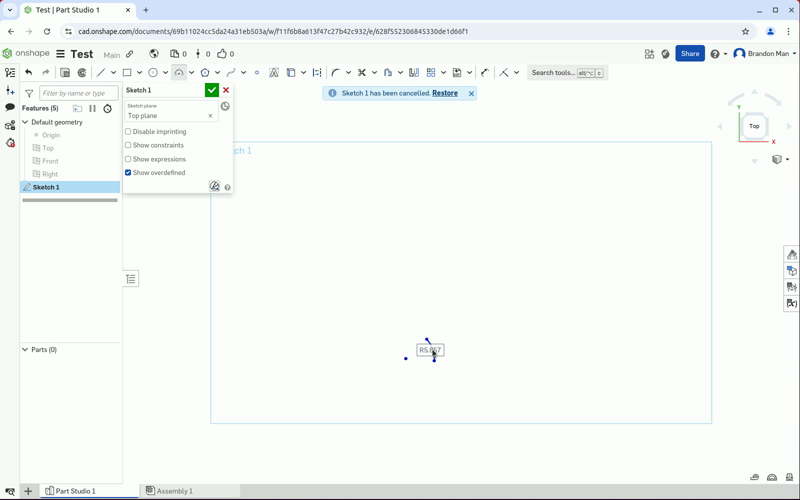
key(l)
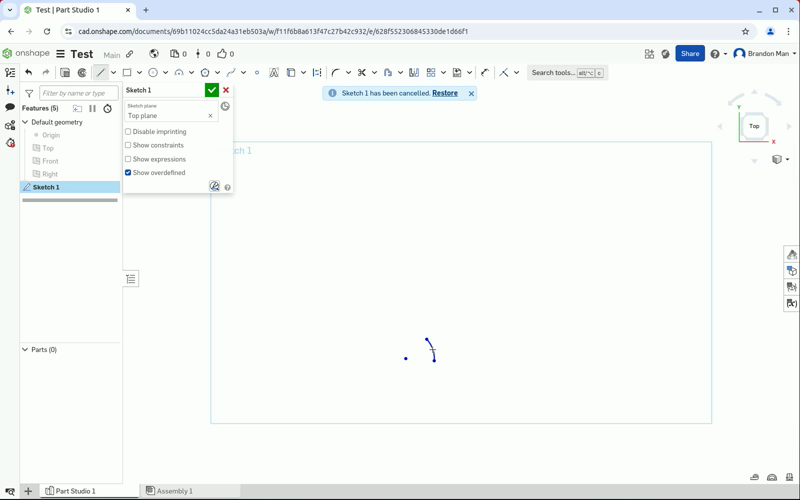
mouse_move(434, 360)
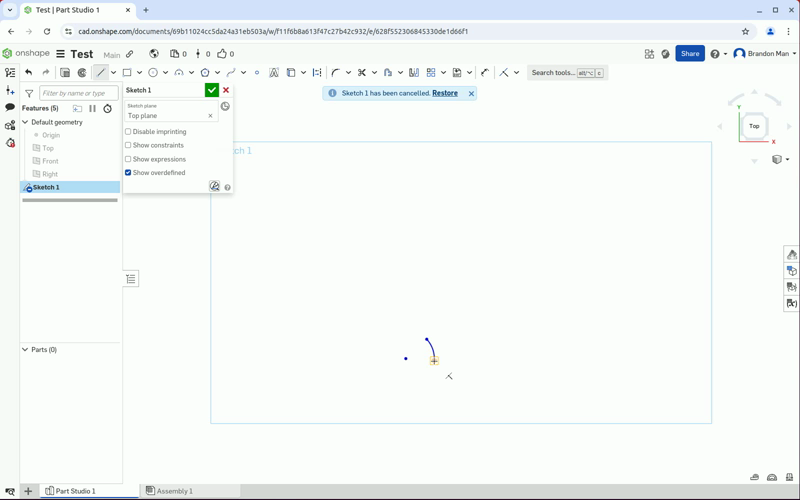
click(434, 360)
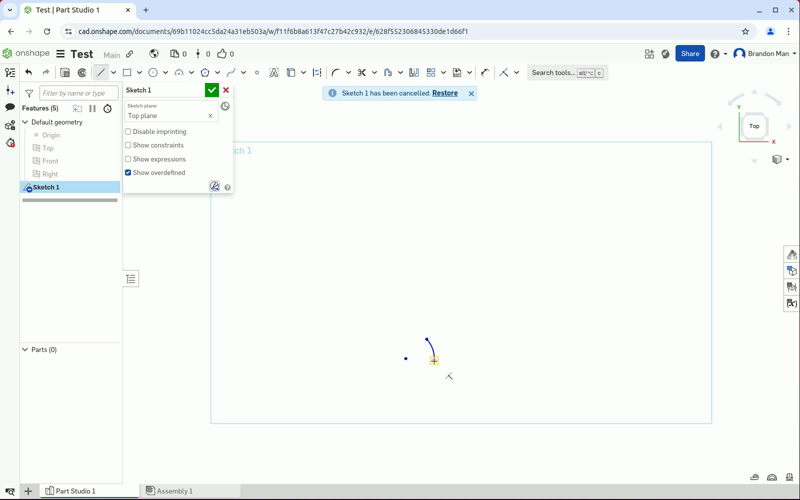
key_down(shift)
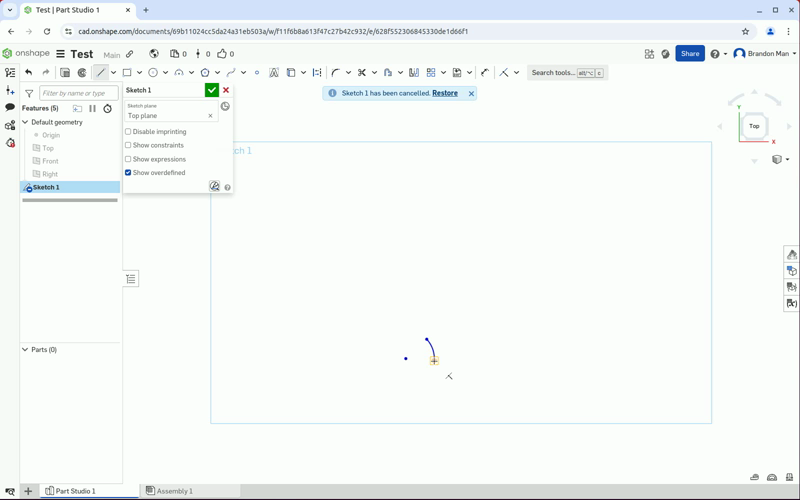
mouse_move(464, 360)
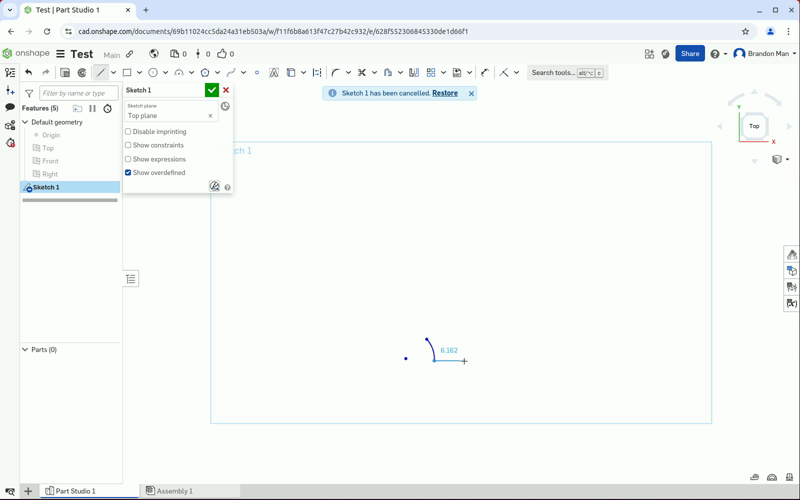
mouse_move(434, 303)
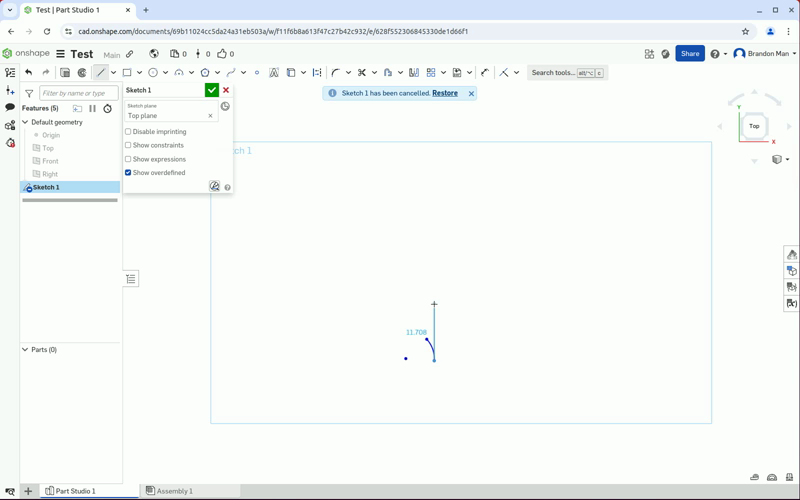
click(434, 303)
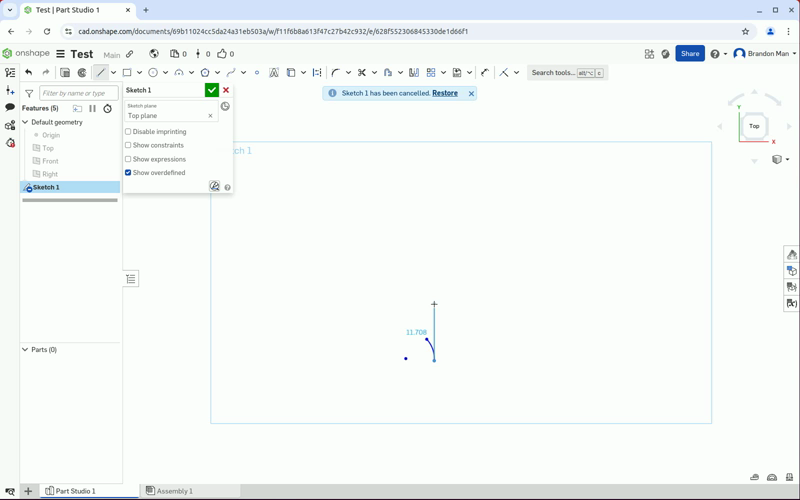
key_up(shift)
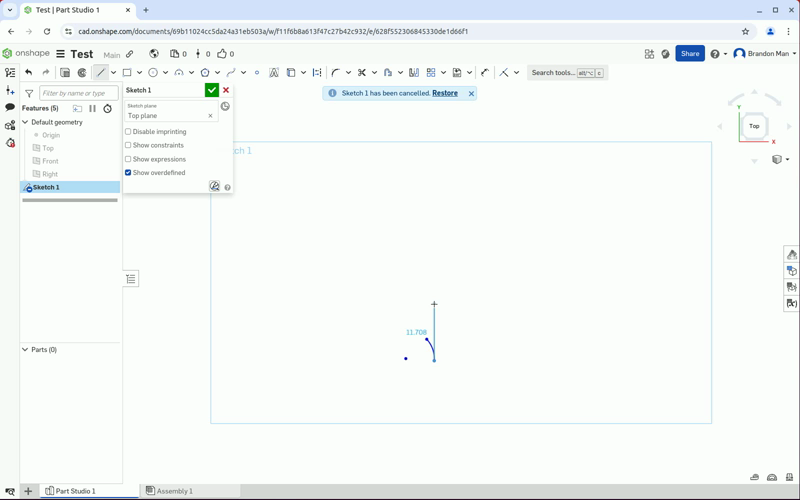
key(esc)
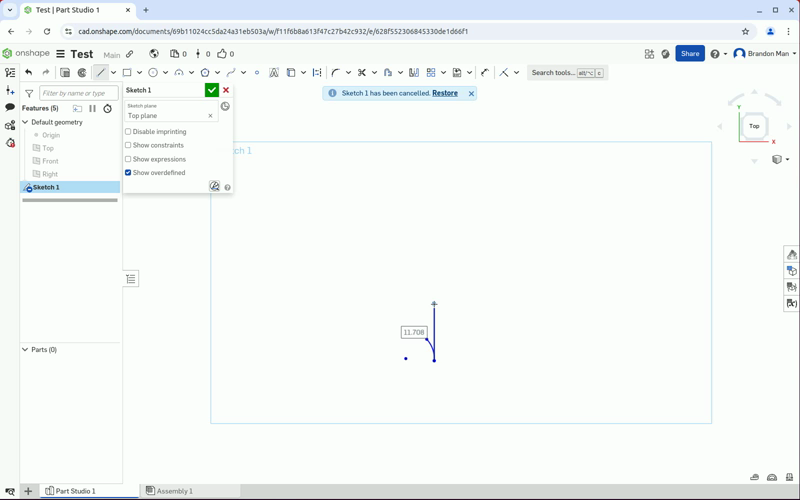
key(a)
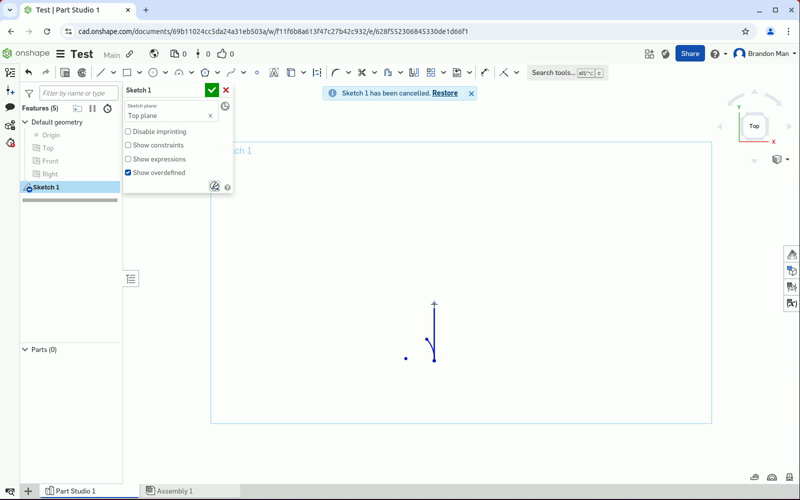
mouse_move(434, 303)
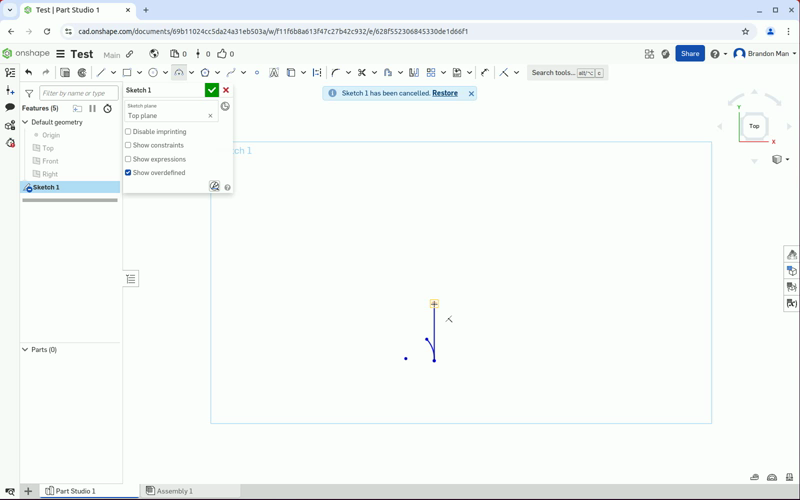
click(434, 303)
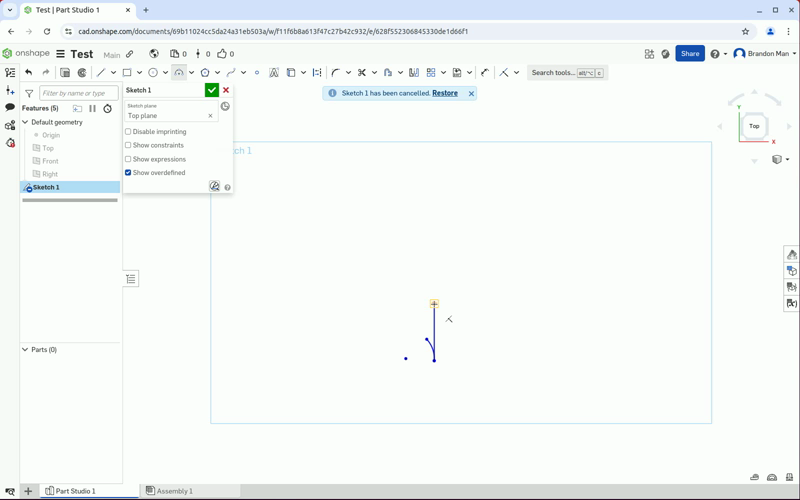
key_down(shift)
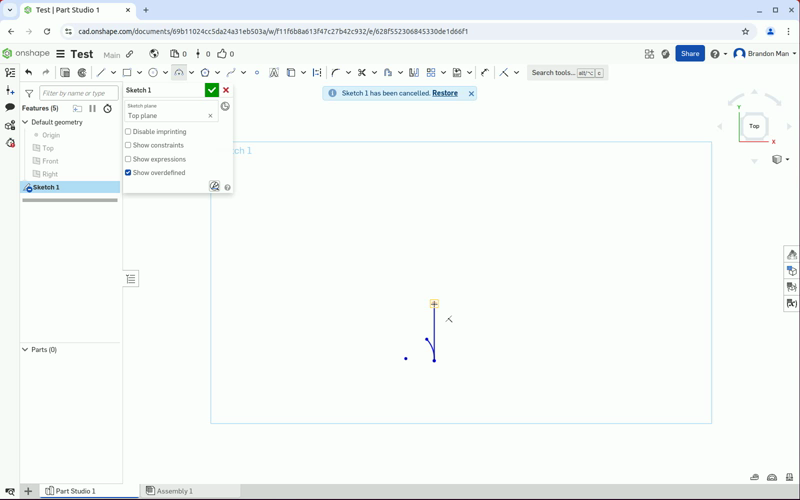
mouse_move(426, 282)
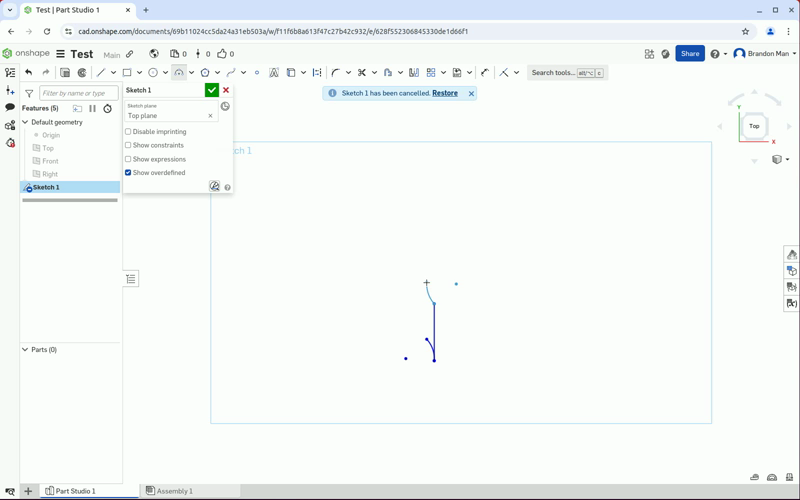
click(426, 282)
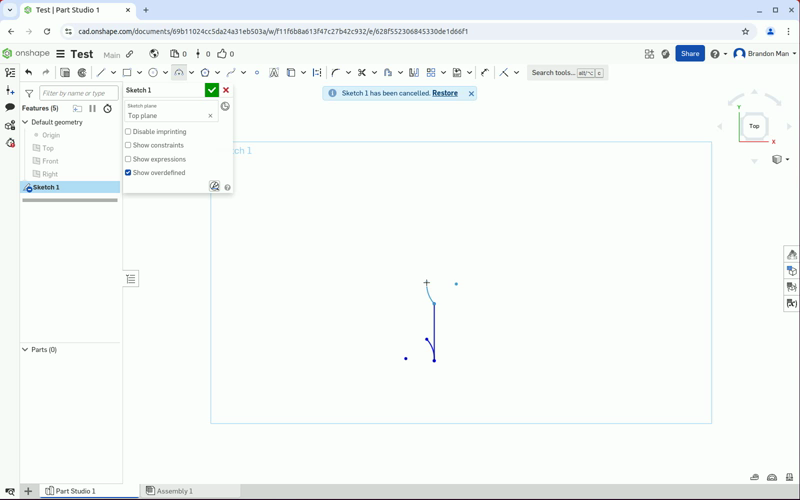
mouse_move(428, 293)
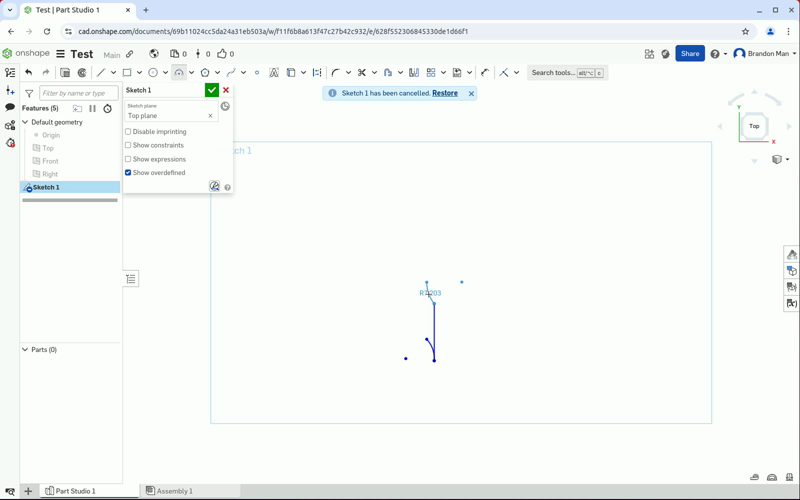
click(428, 293)
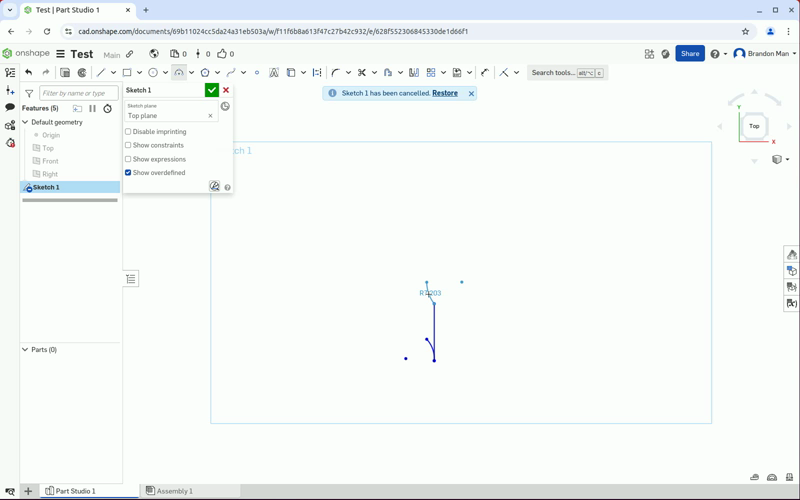
key_up(shift)
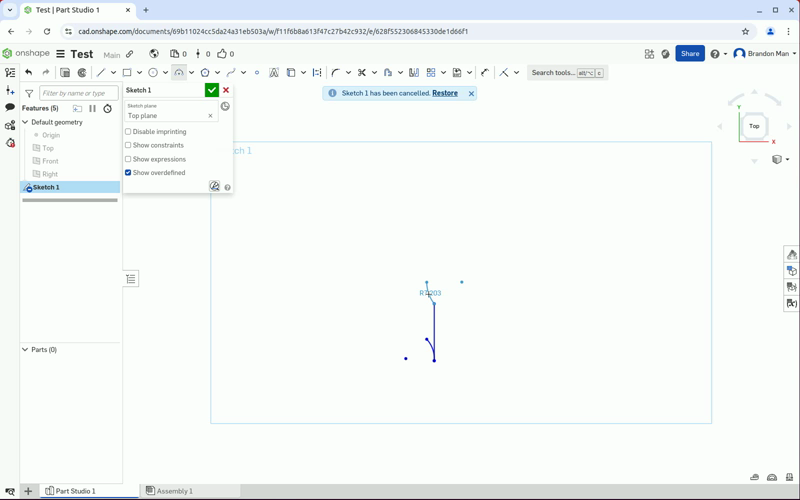
key(esc)
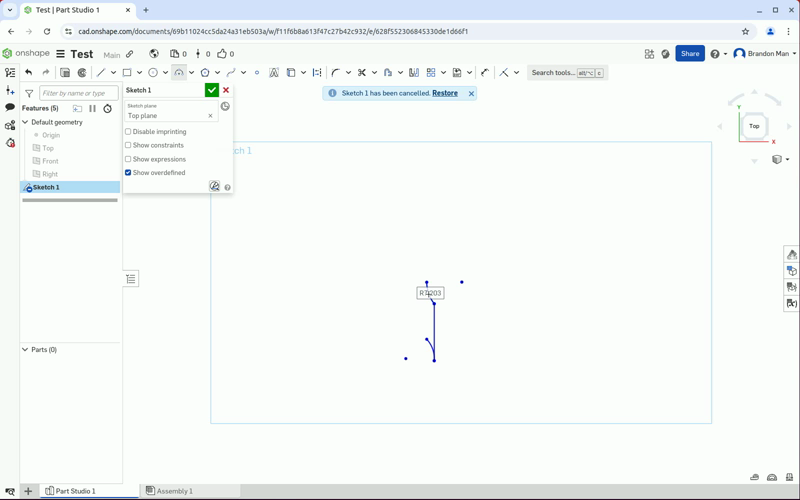
key(l)
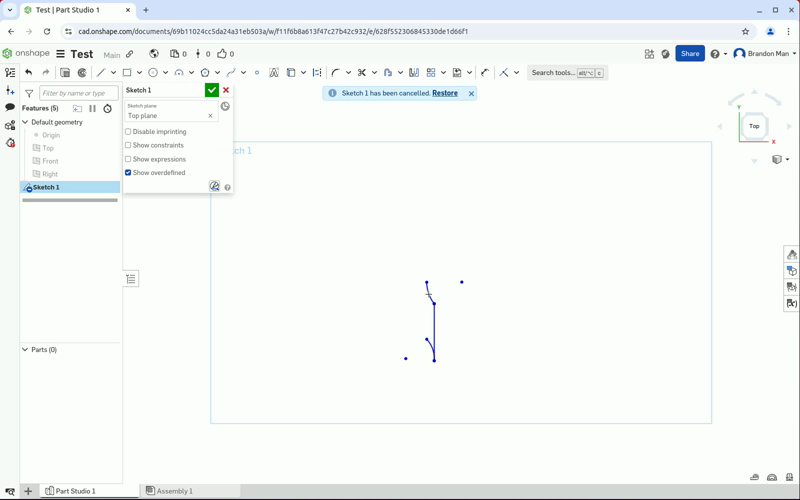
mouse_move(426, 282)
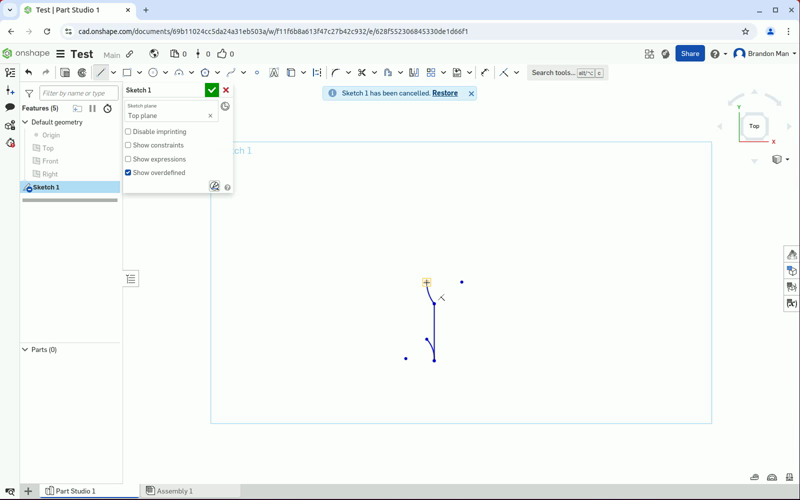
click(426, 282)
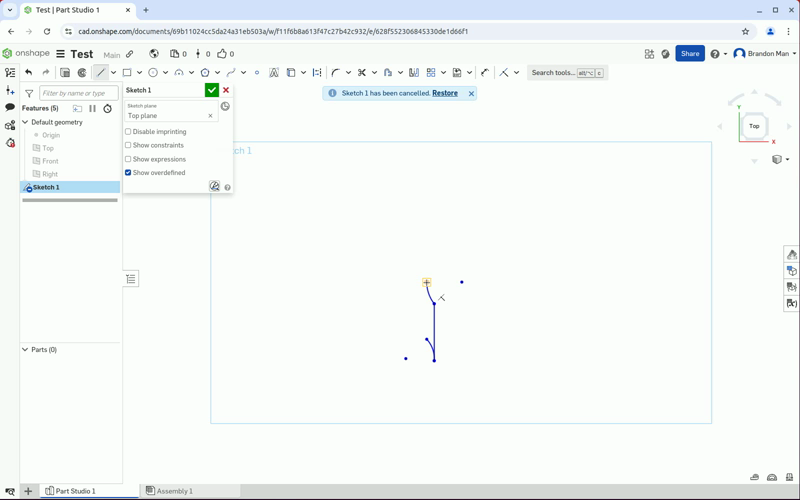
mouse_move(456, 282)
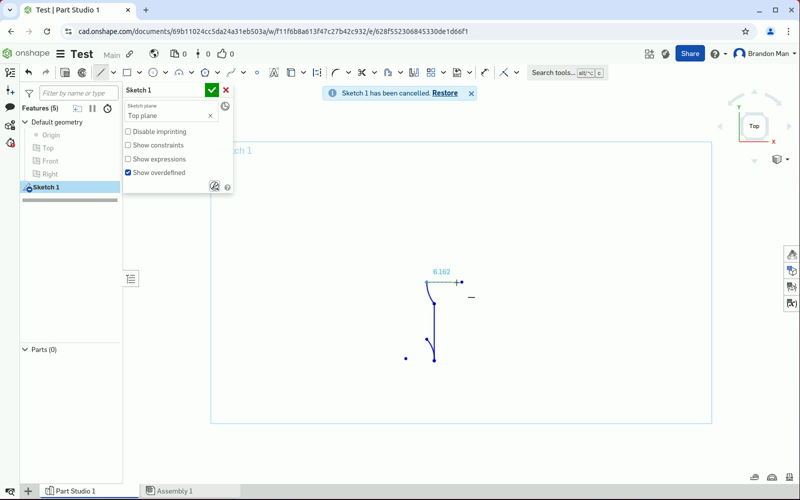
key_down(shift)
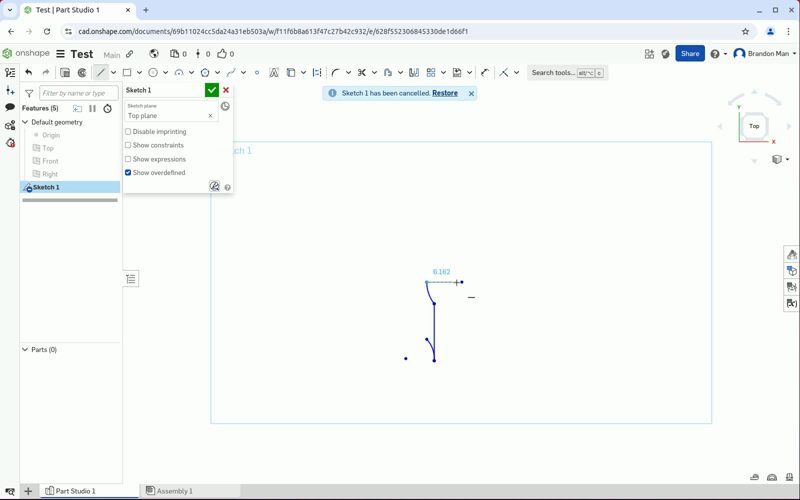
mouse_move(426, 339)
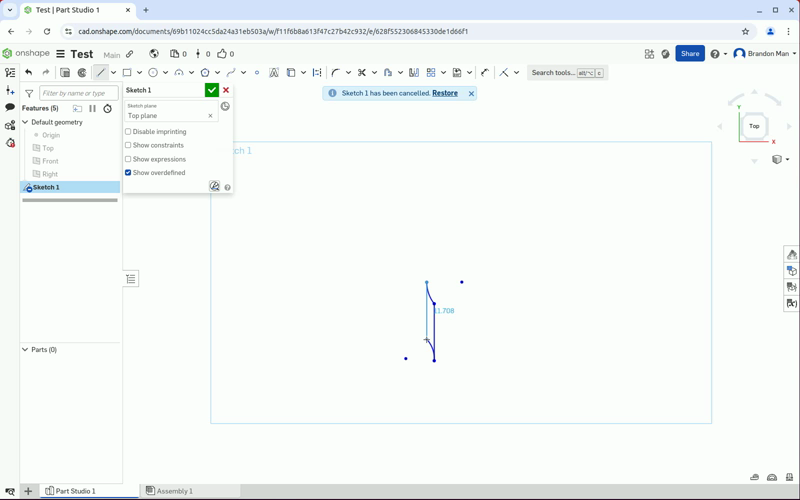
key_up(shift)
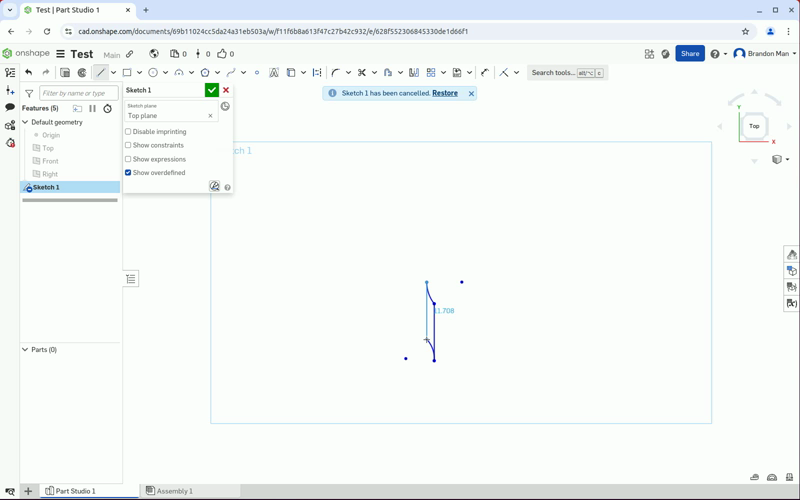
click(426, 339)
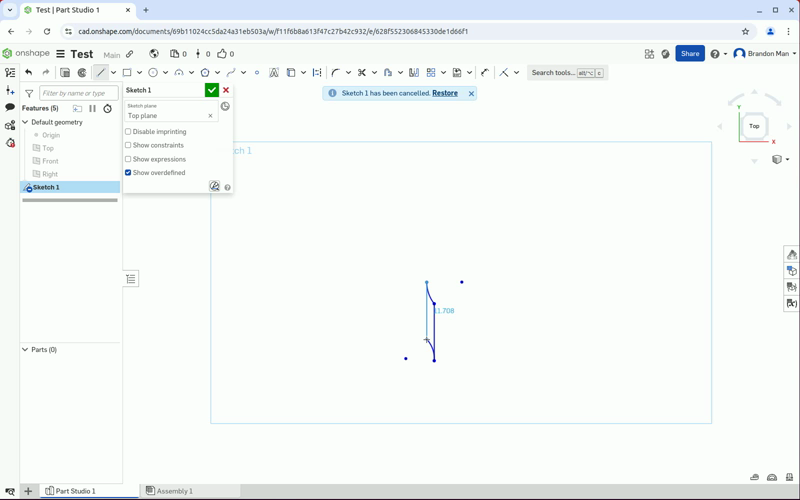
key(esc)
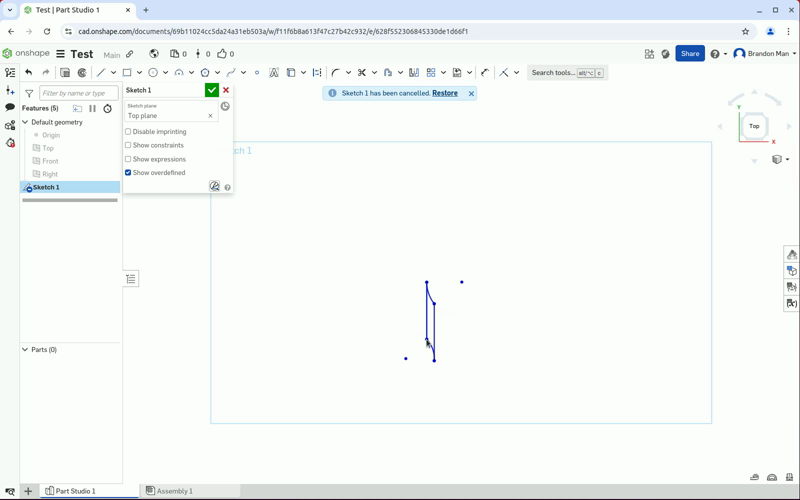
mouse_move(427, 307)
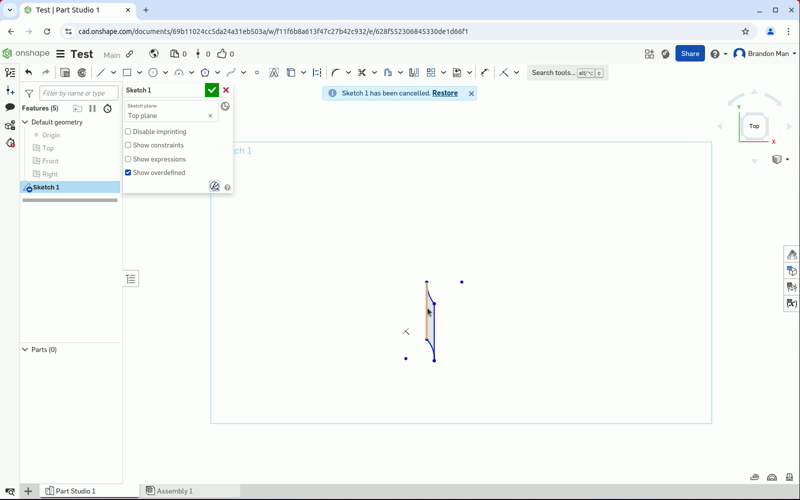
scroll(6)
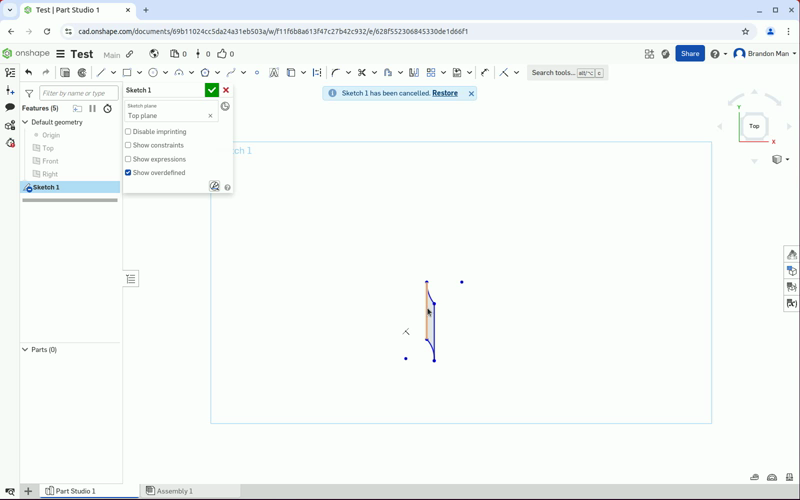
scroll(6)
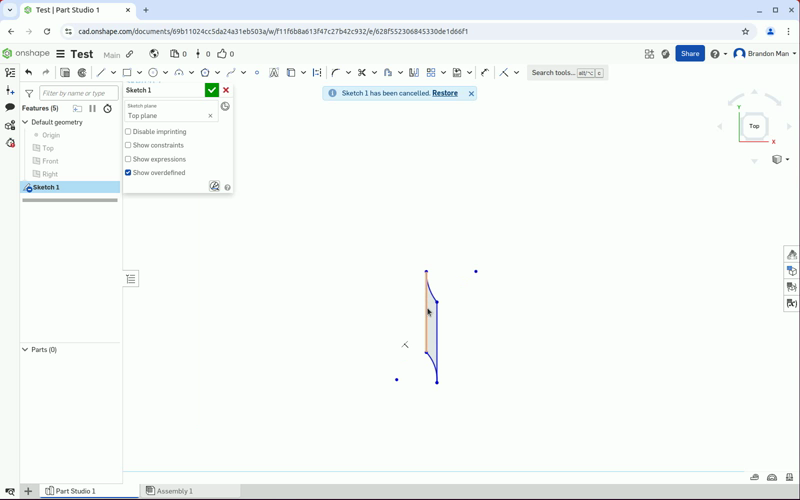
scroll(6)
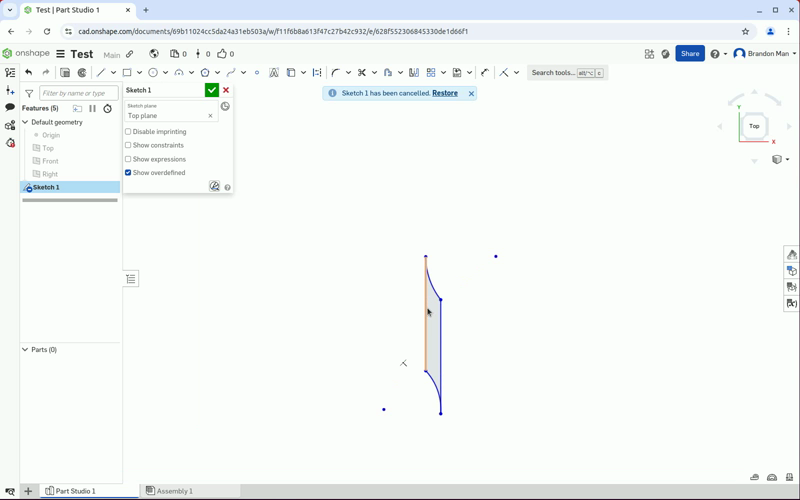
scroll(6)
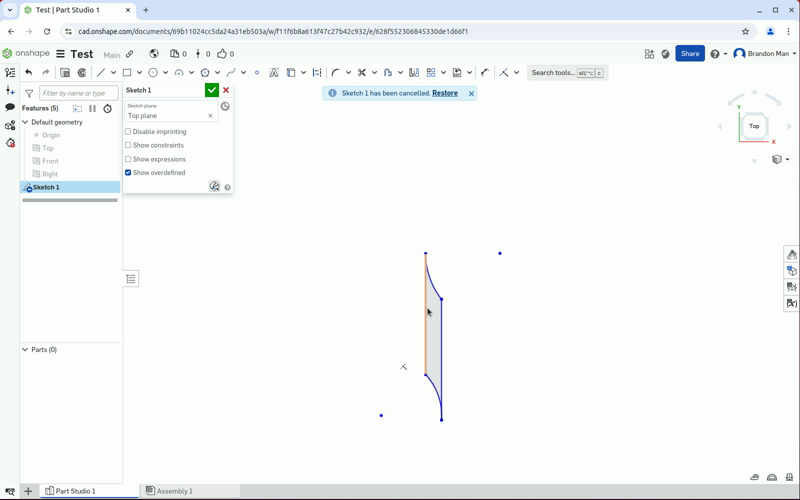
scroll(6)
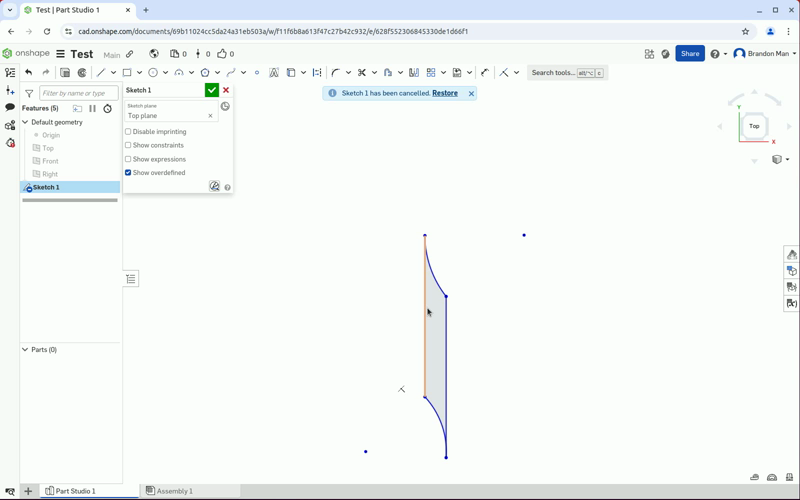
scroll(6)
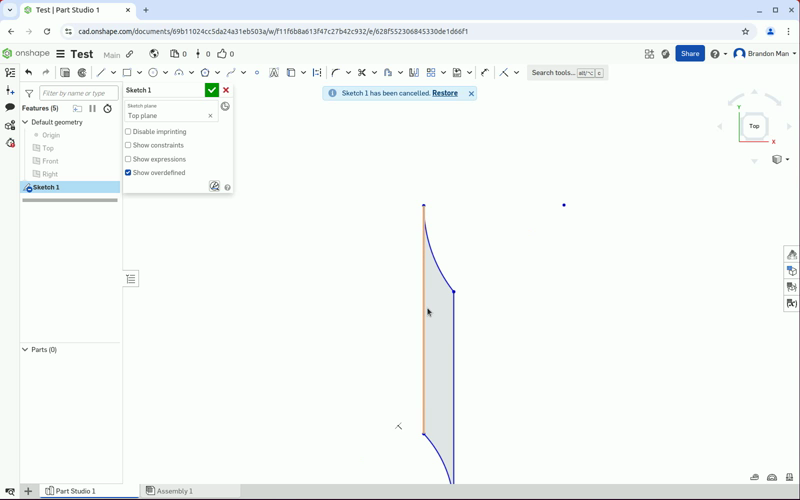
scroll(6)
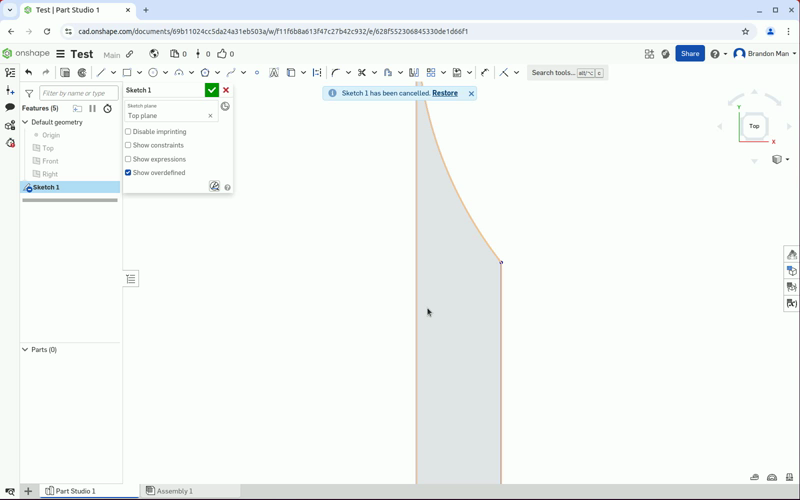
click(427, 307)
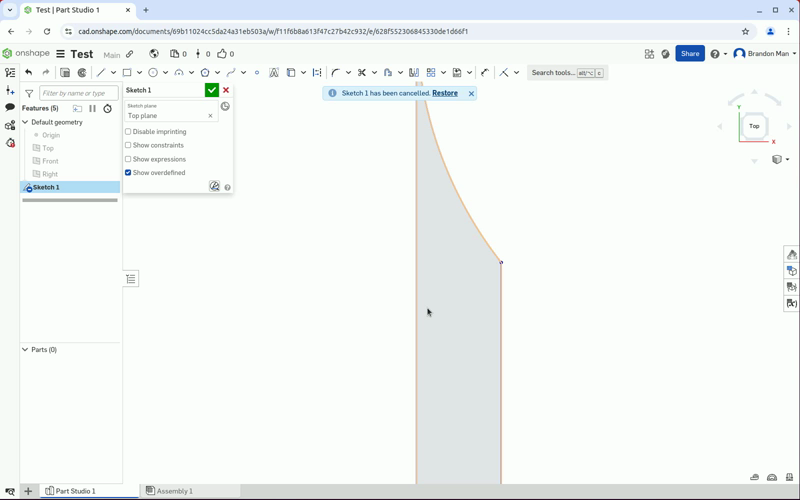
scroll(-6)
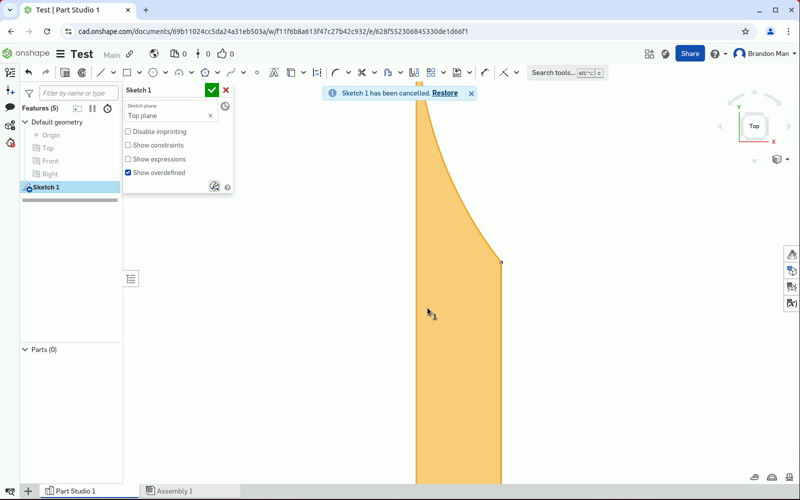
scroll(-6)
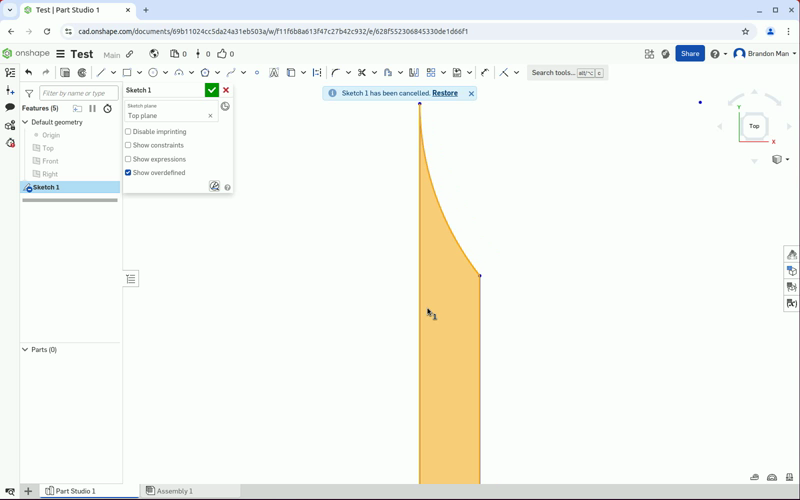
scroll(-6)
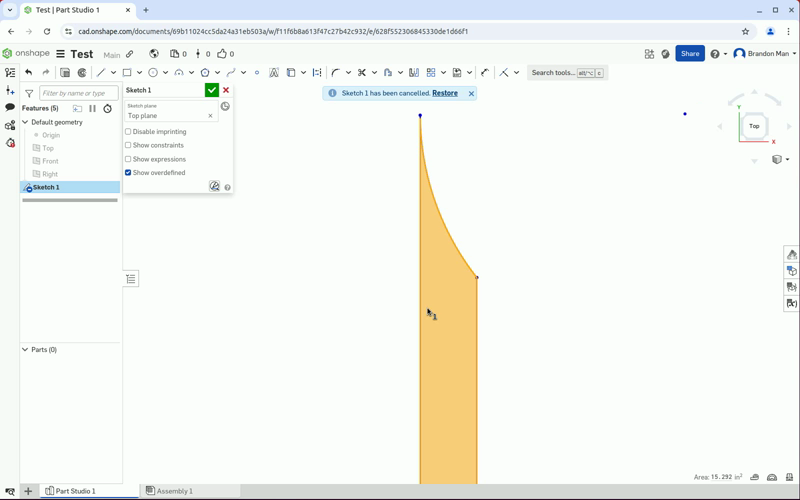
scroll(-6)
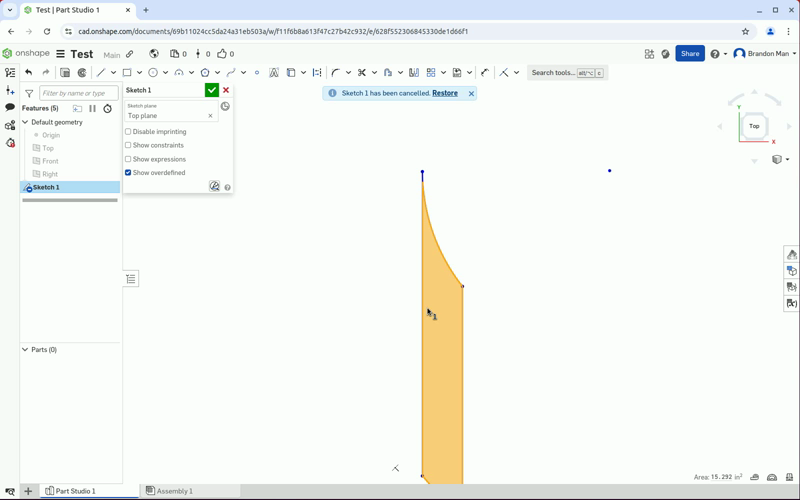
scroll(-6)
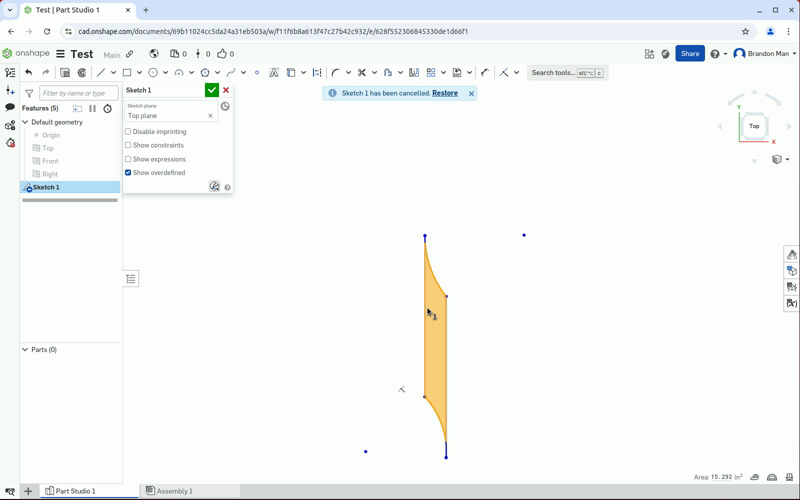
scroll(-6)
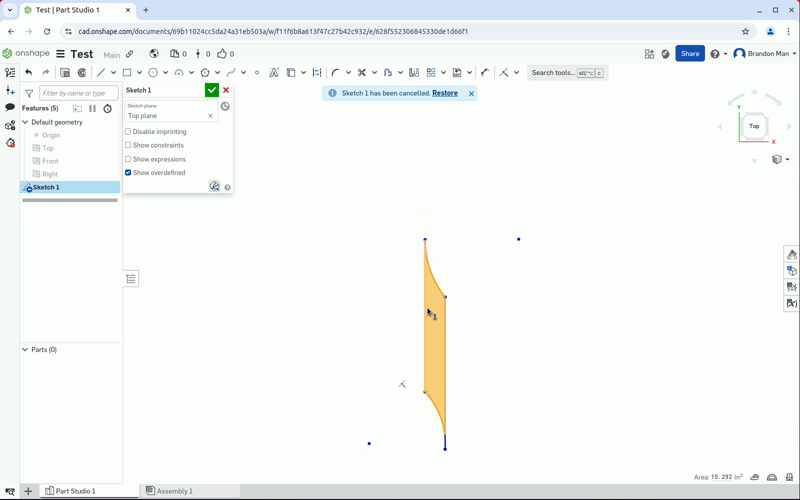
scroll(-6)
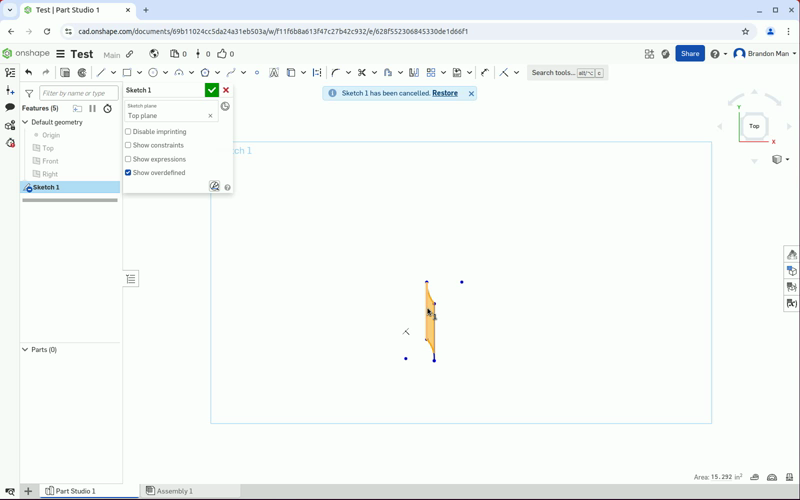
mouse_move(73, 352)
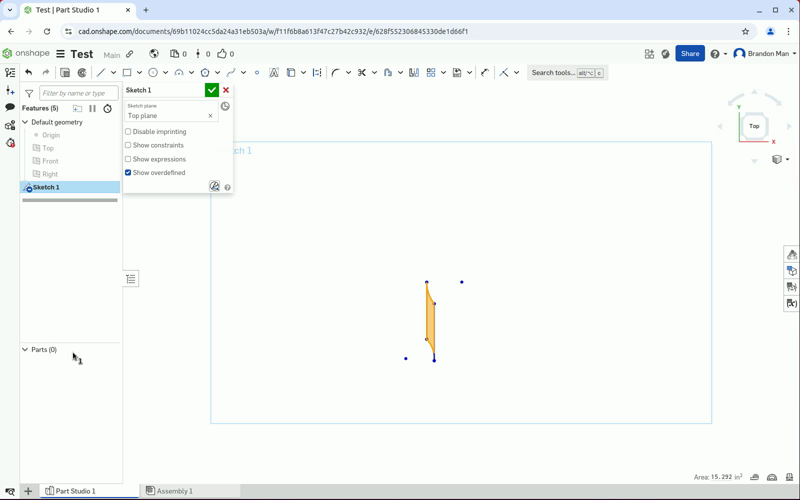
key(shift+y)
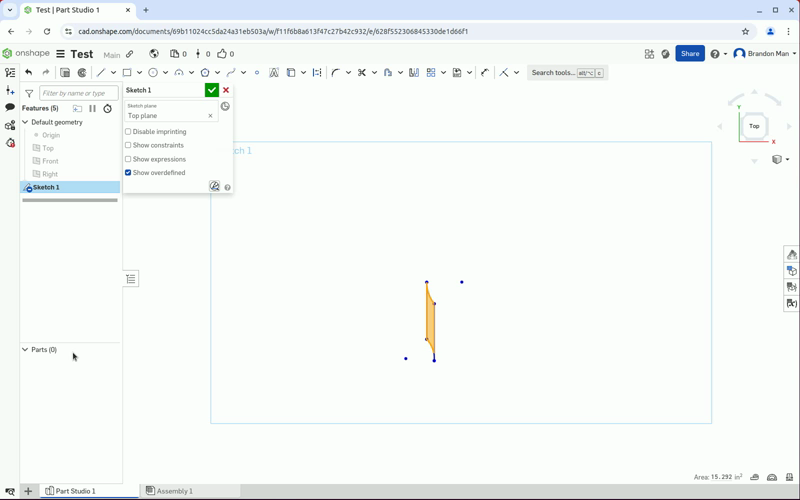
key(shift+e)
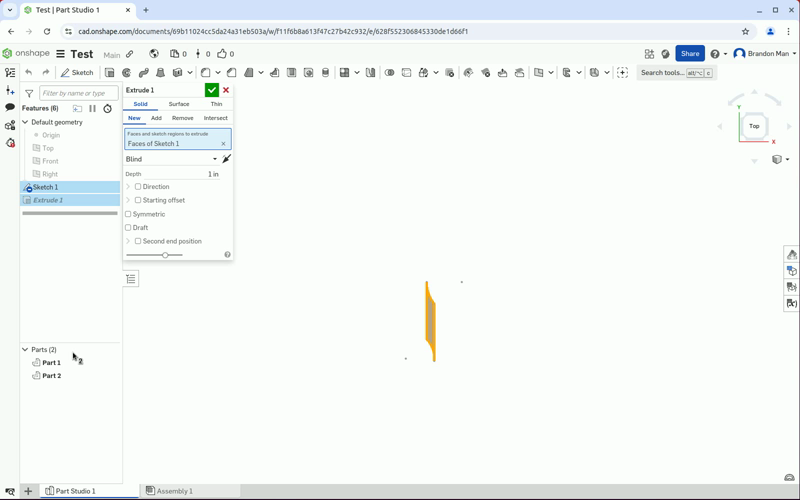
mouse_move(143, 106)
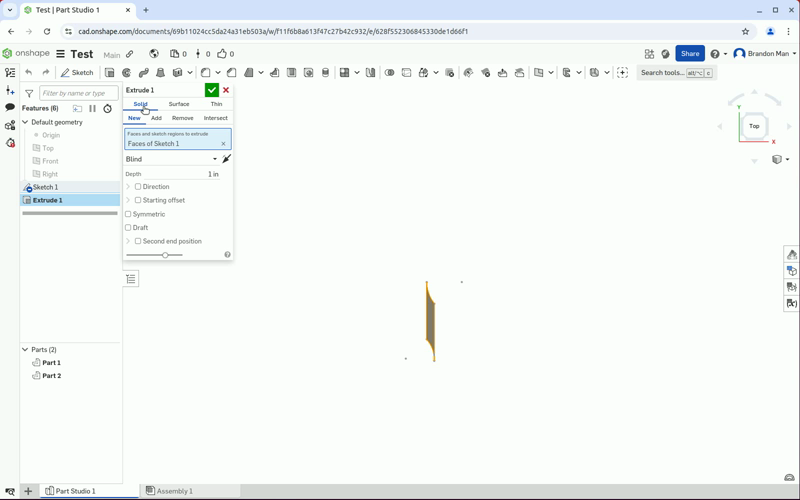
click(143, 106)
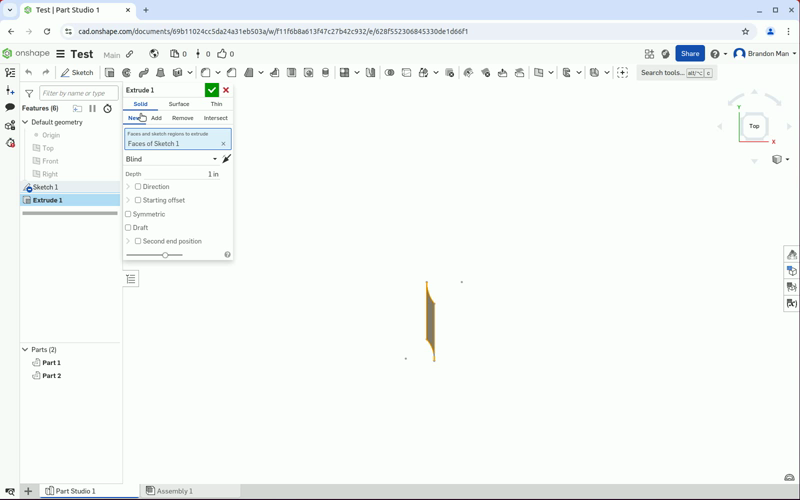
mouse_move(137, 120)
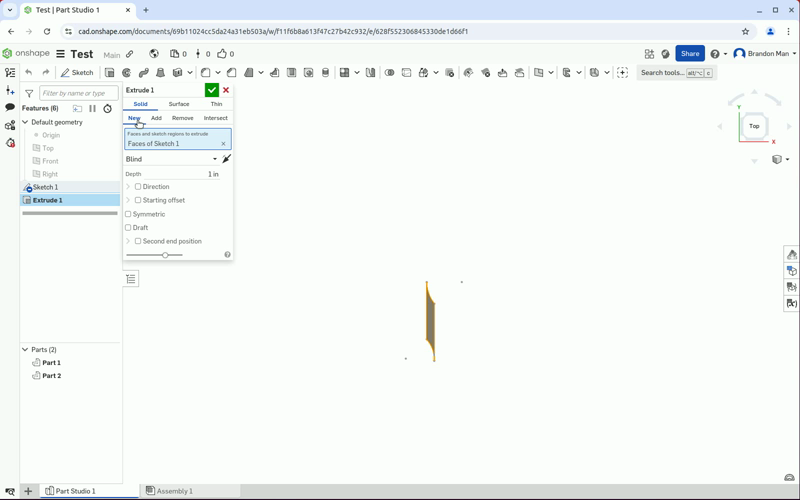
click(137, 120)
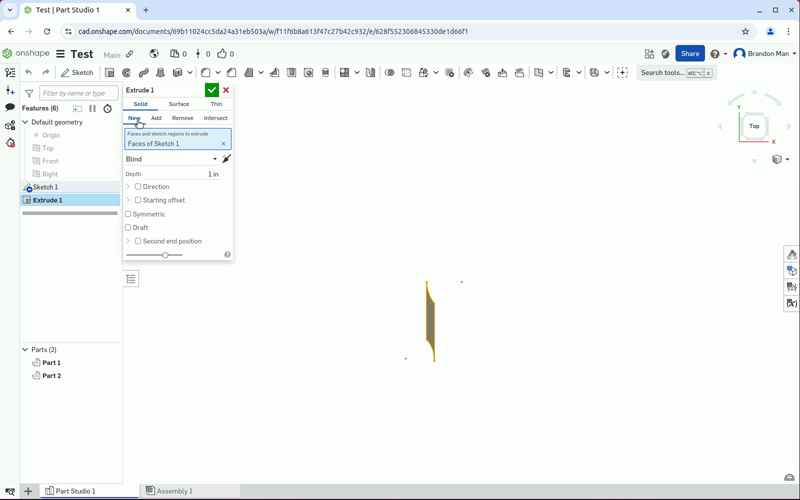
key(tab, 4)
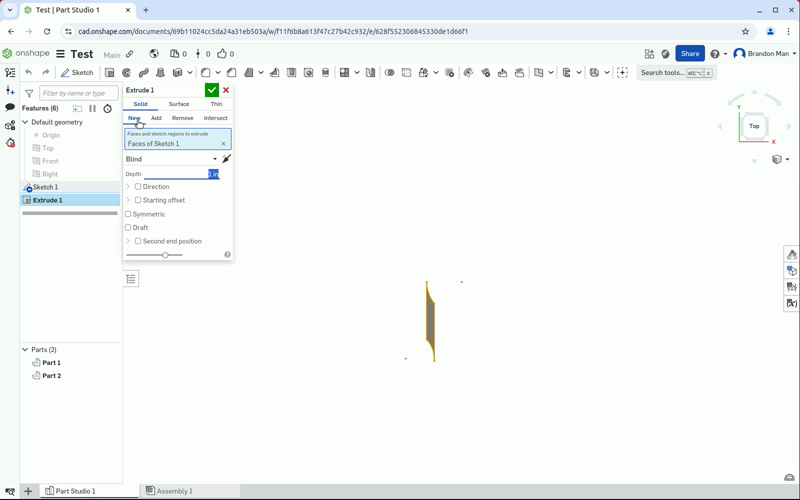
text(2.648)
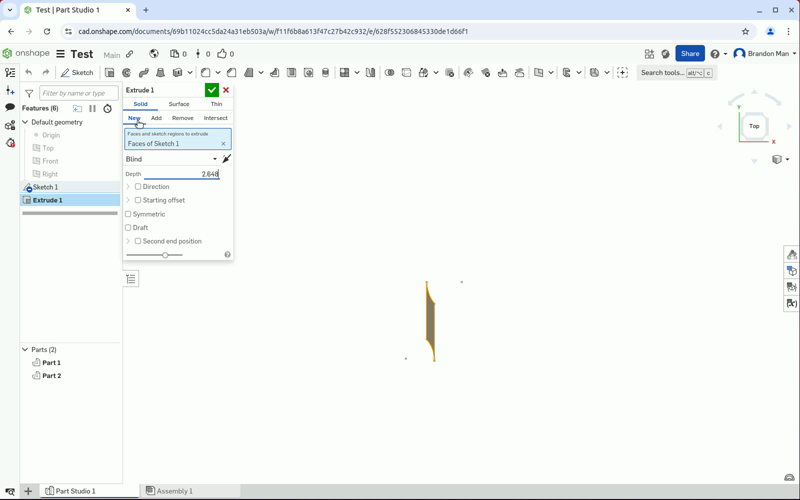
key(enter)
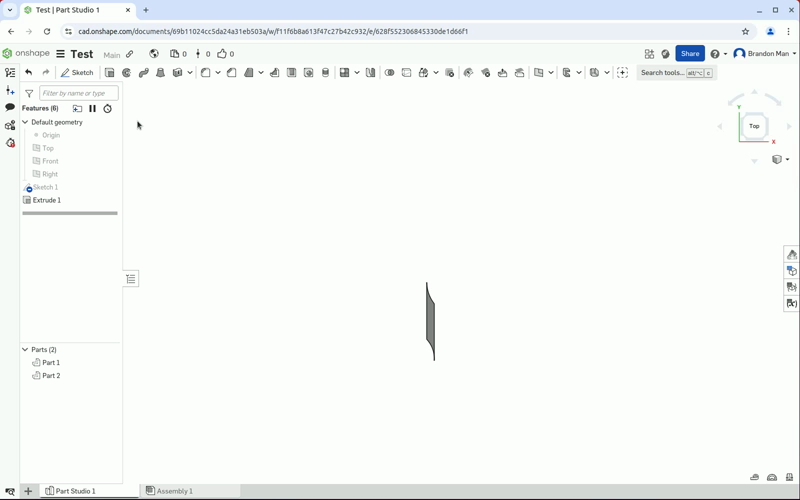
key(shift+h)
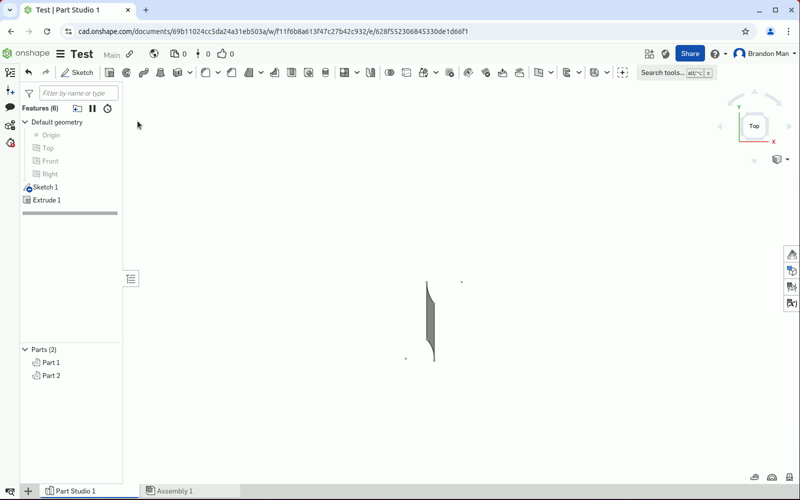
key(shift+h)
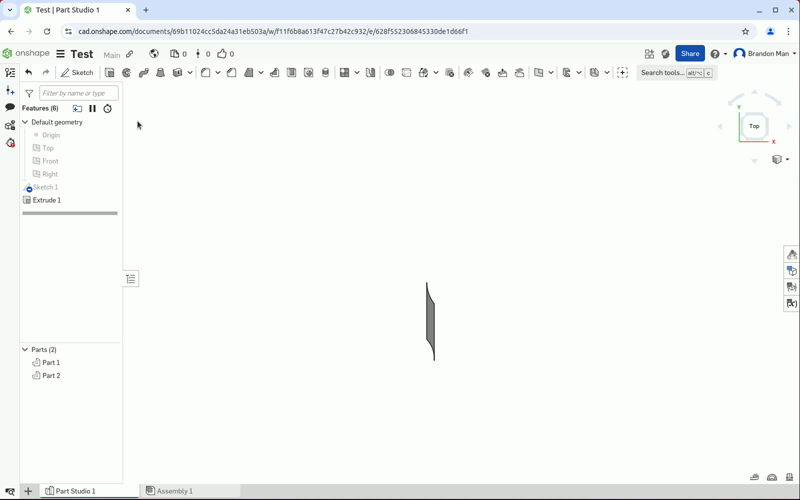
mouse_move(73, 189)
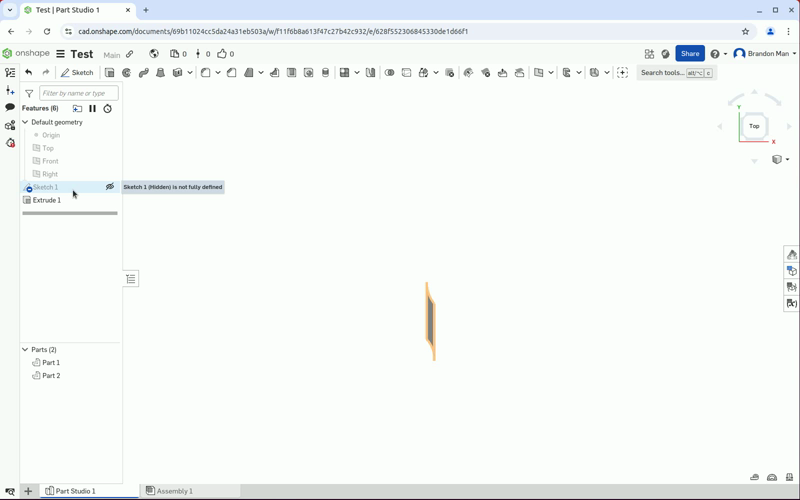
click(73, 189)
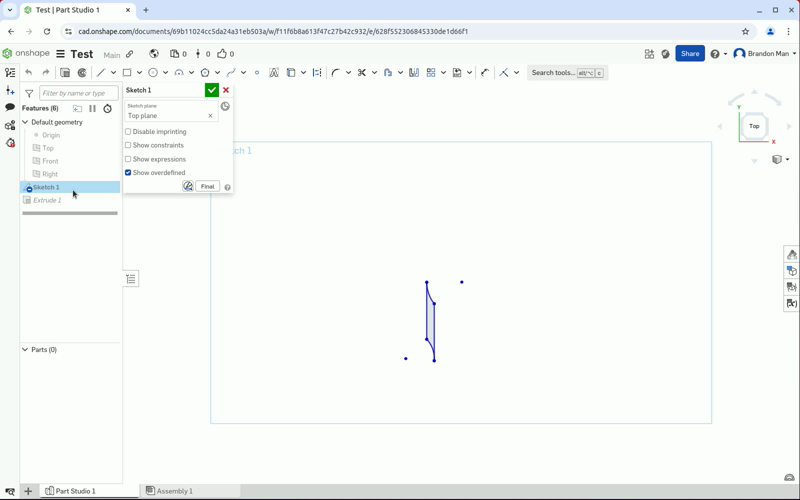
mouse_move(229, 92)
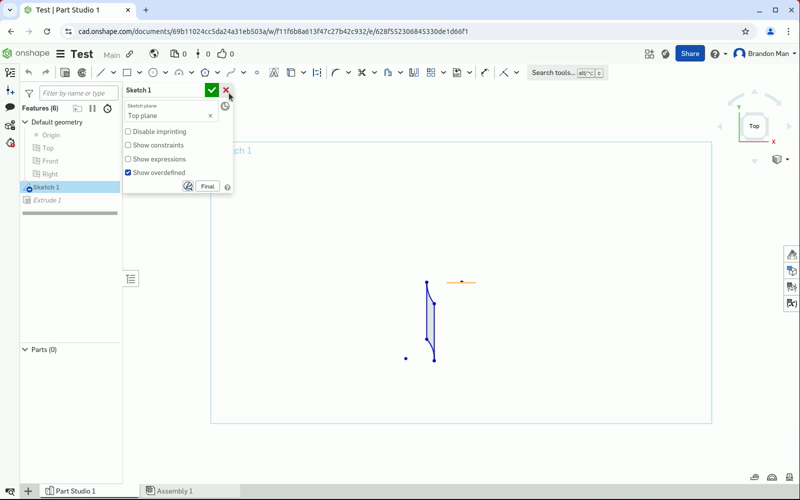
click(229, 92)
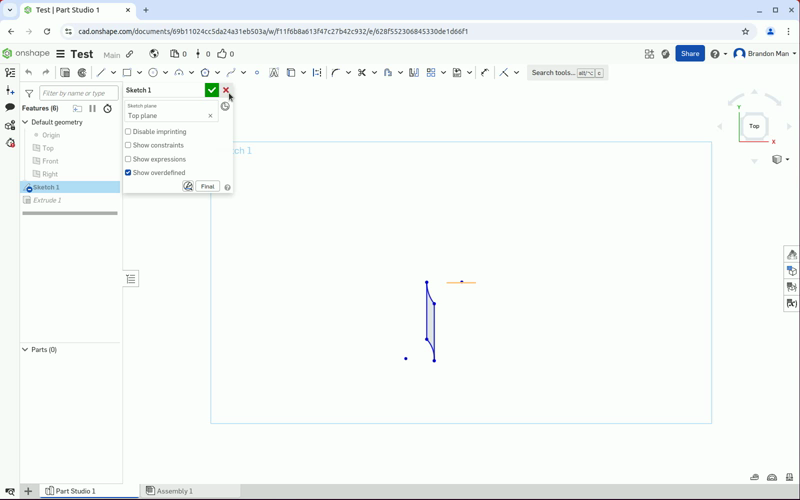
key(shift+s)
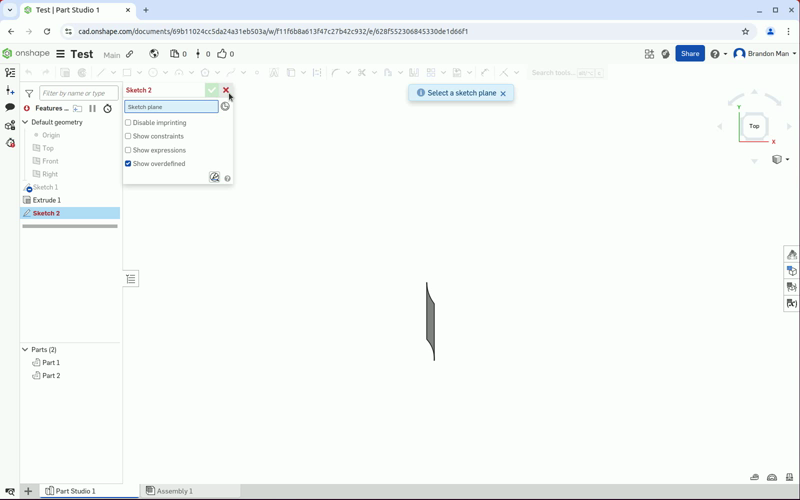
mouse_move(73, 150)
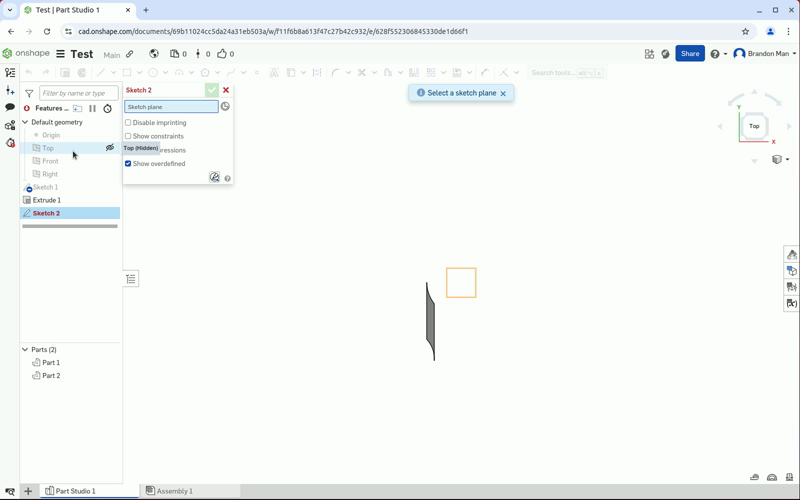
click(73, 150)
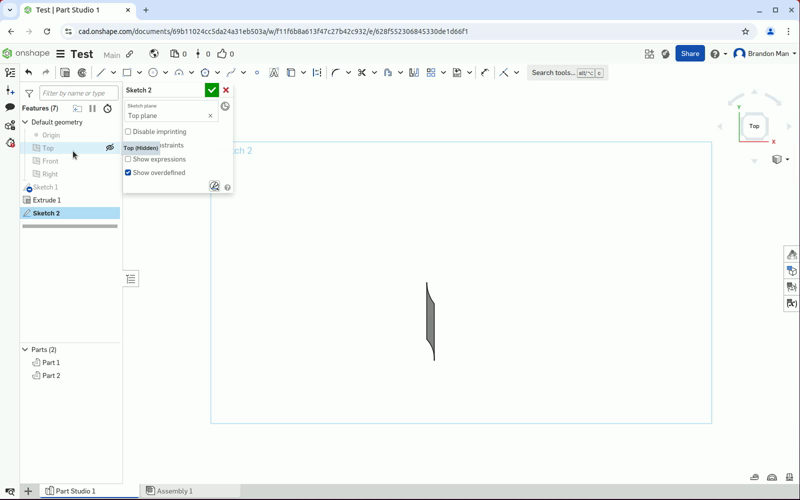
mouse_move(73, 352)
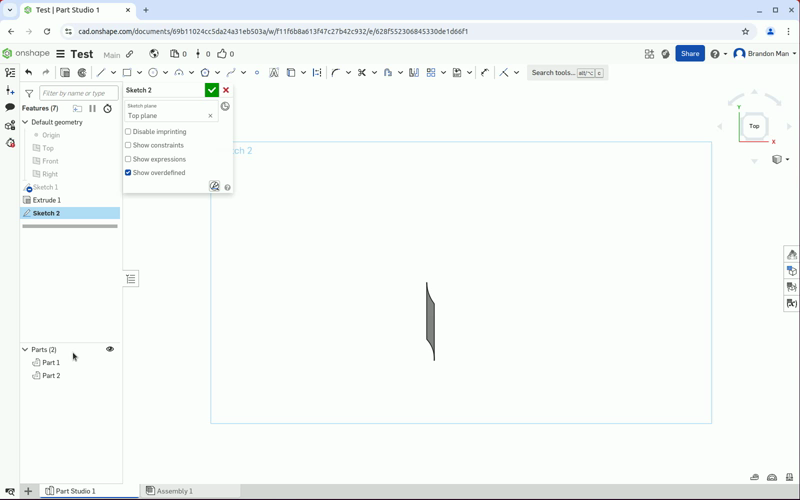
key(y)
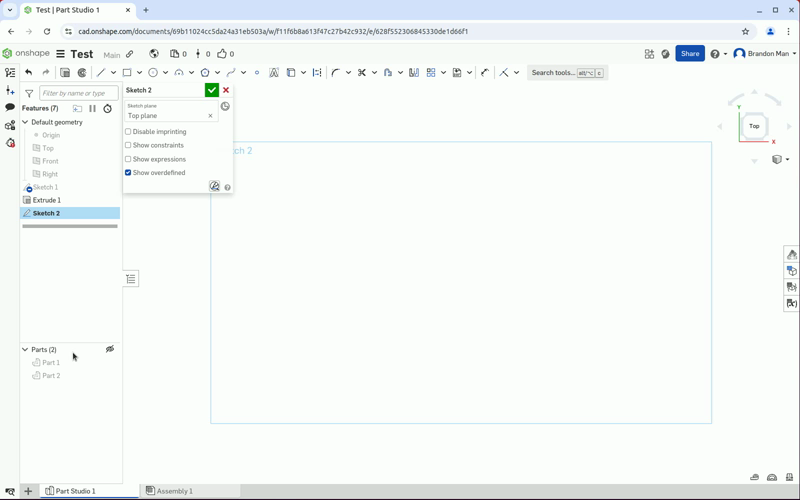
key(a)
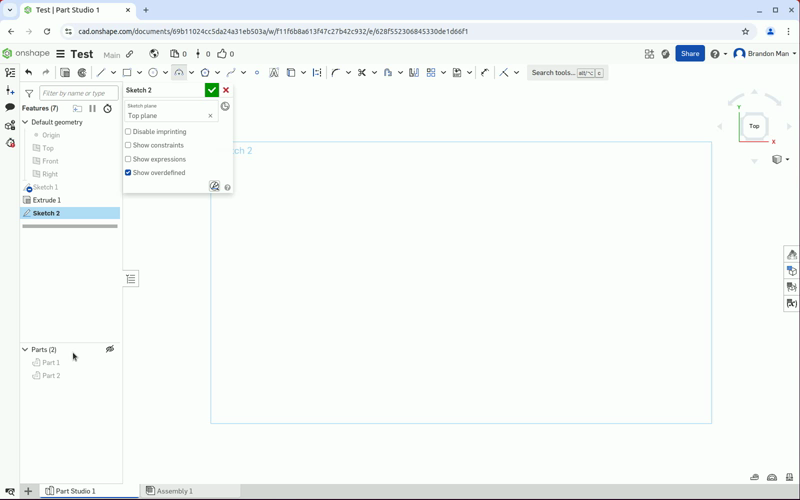
key_down(shift)
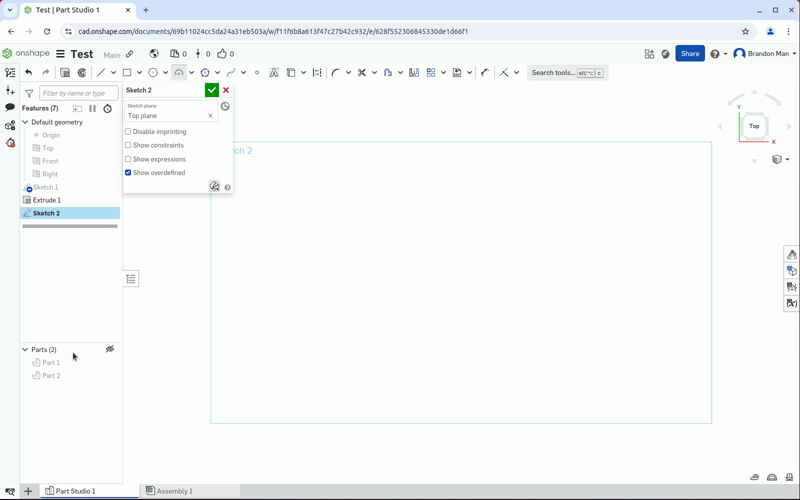
mouse_move(426, 282)
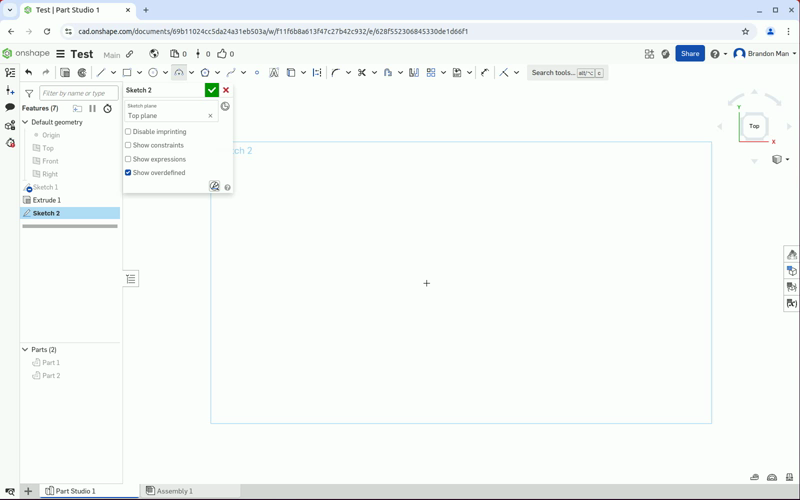
click(426, 282)
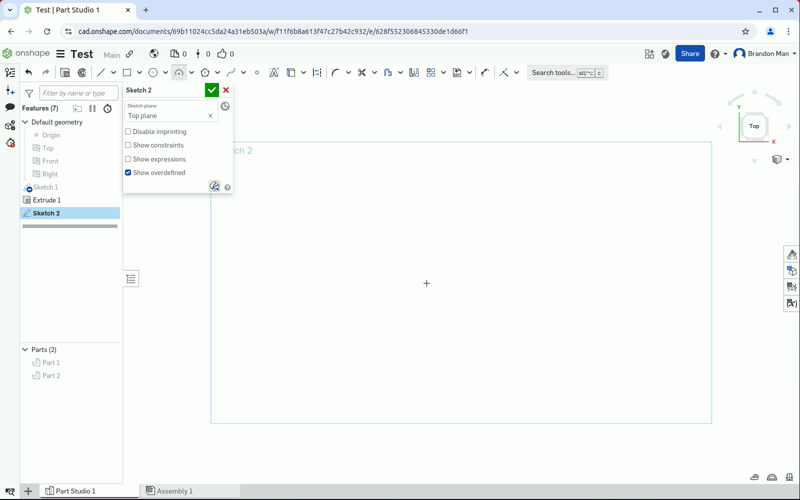
key_up(shift)
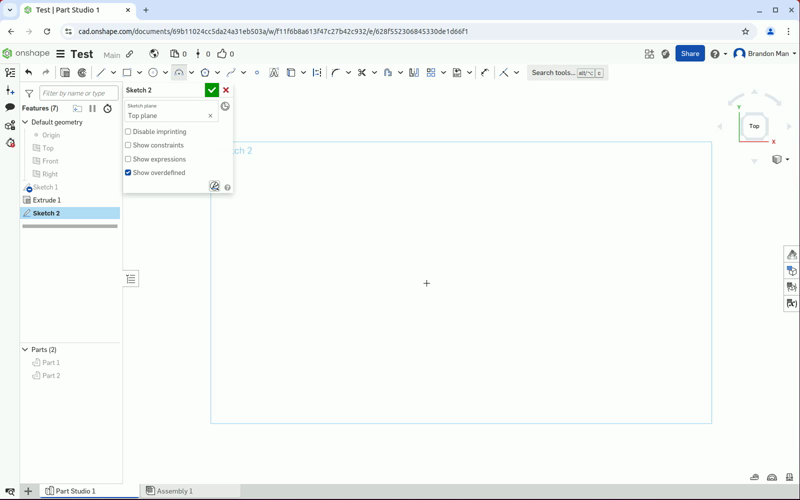
key_down(shift)
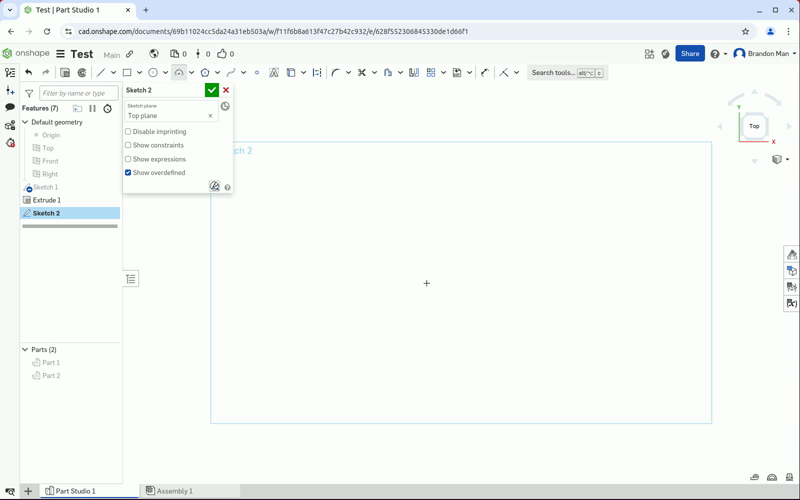
mouse_move(434, 306)
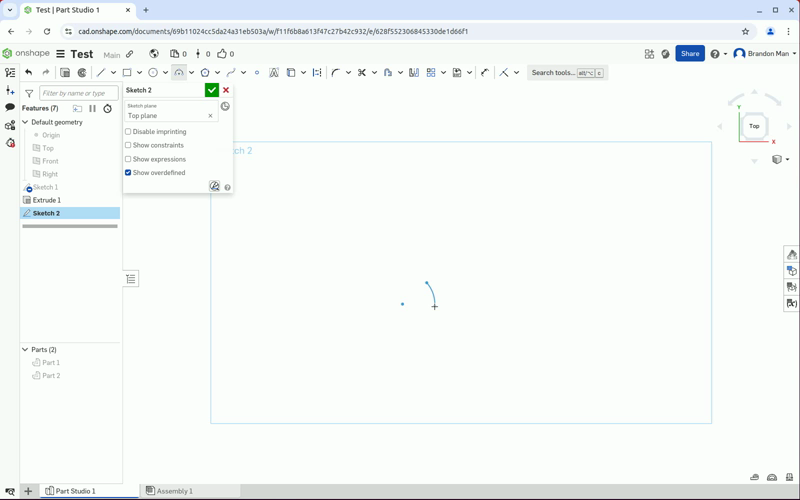
click(434, 306)
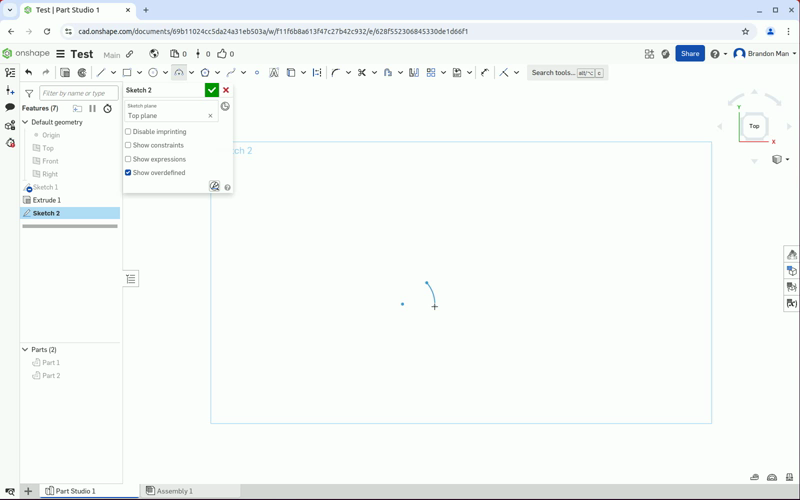
mouse_move(429, 295)
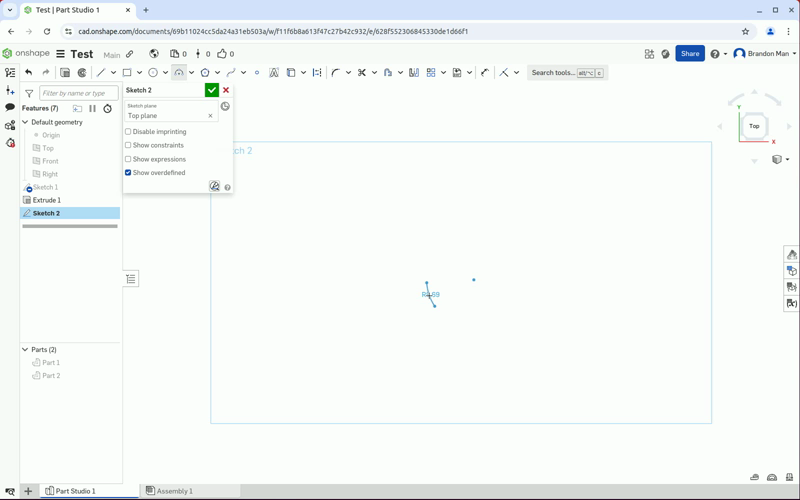
click(429, 295)
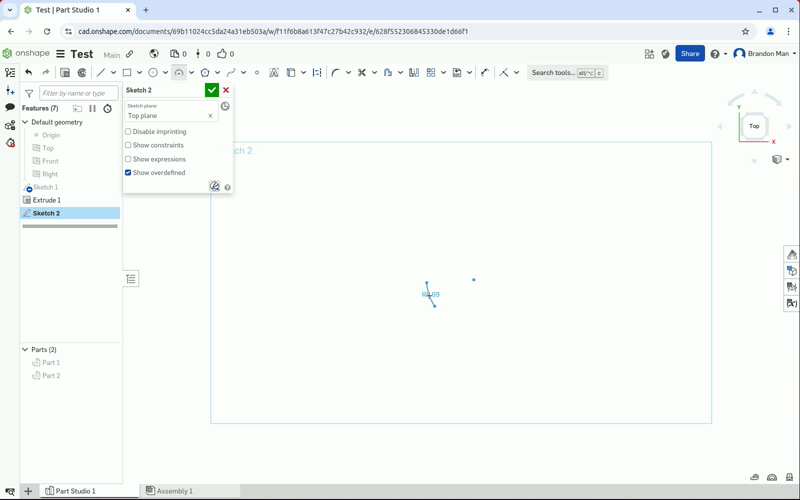
key_up(shift)
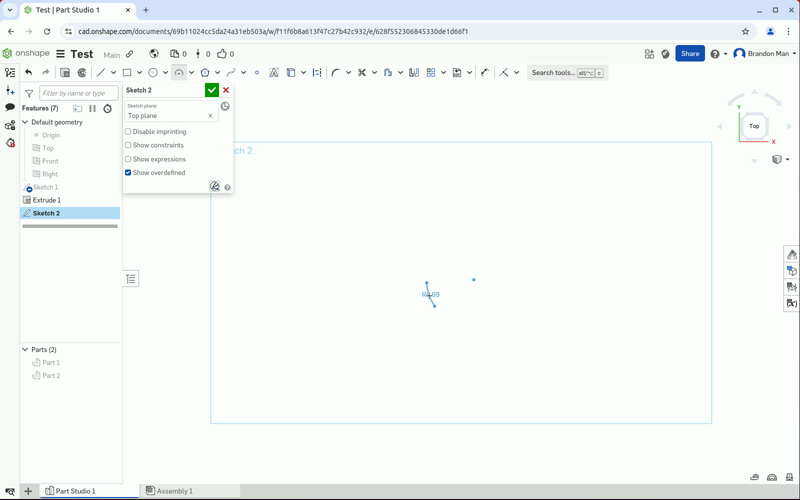
key(esc)
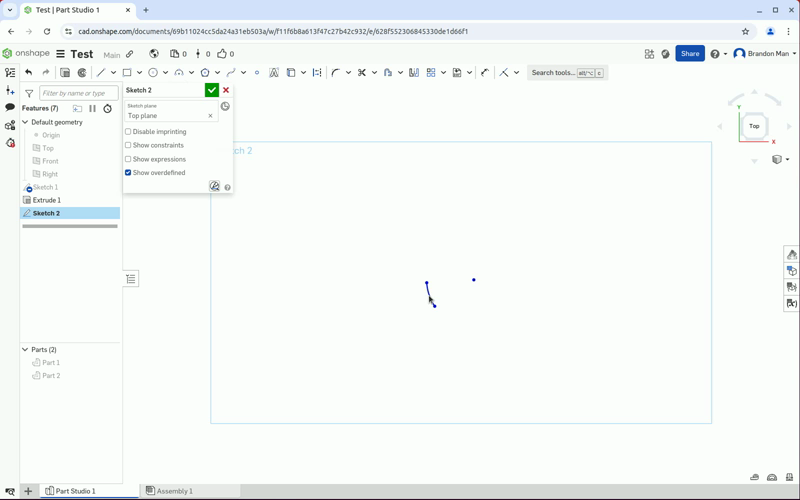
key(l)
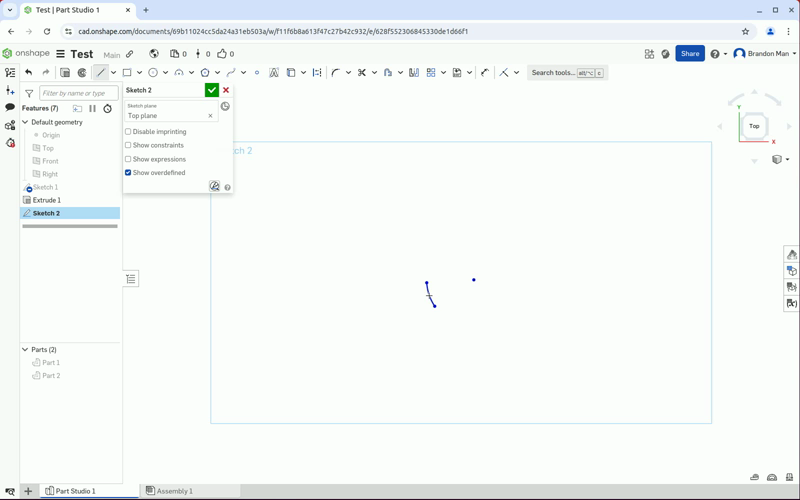
mouse_move(434, 306)
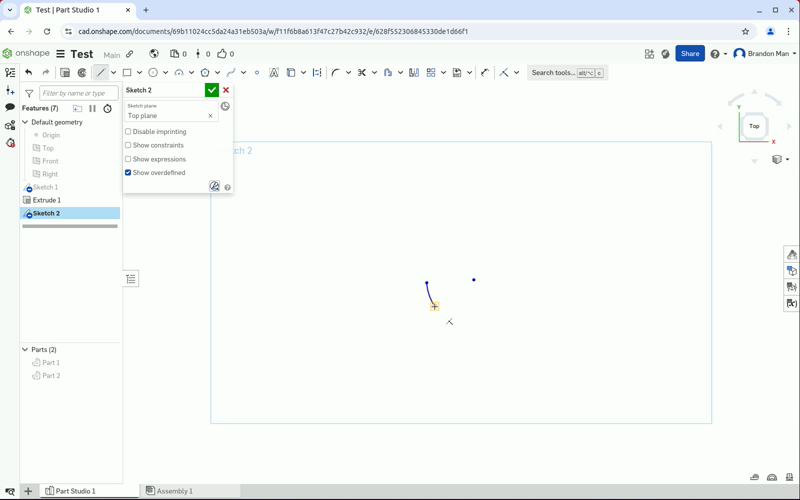
click(434, 306)
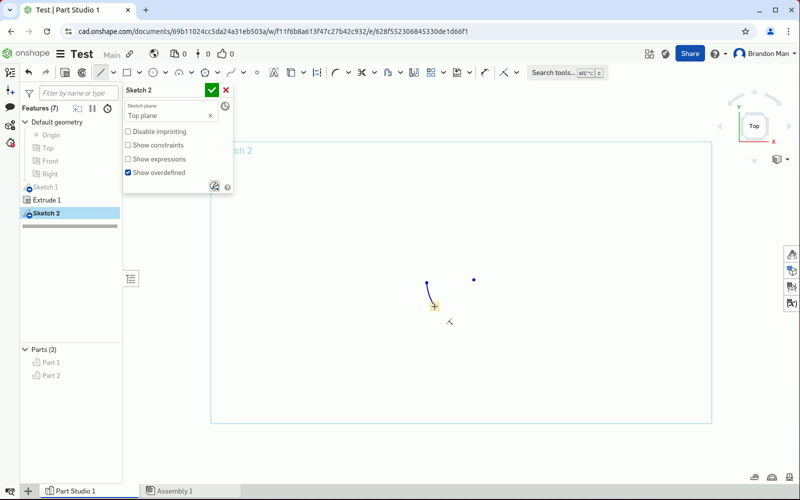
key_down(shift)
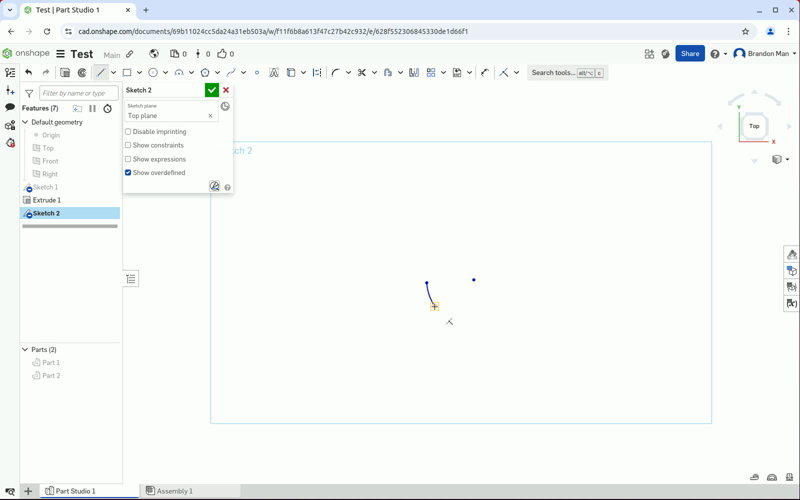
mouse_move(464, 306)
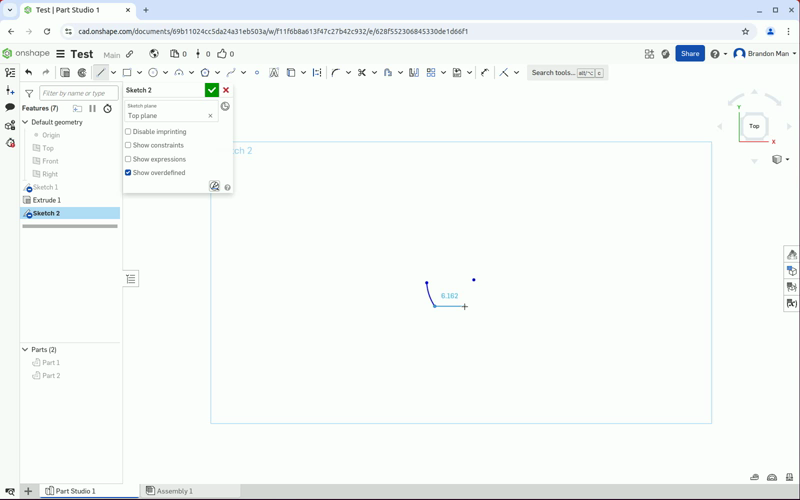
mouse_move(434, 282)
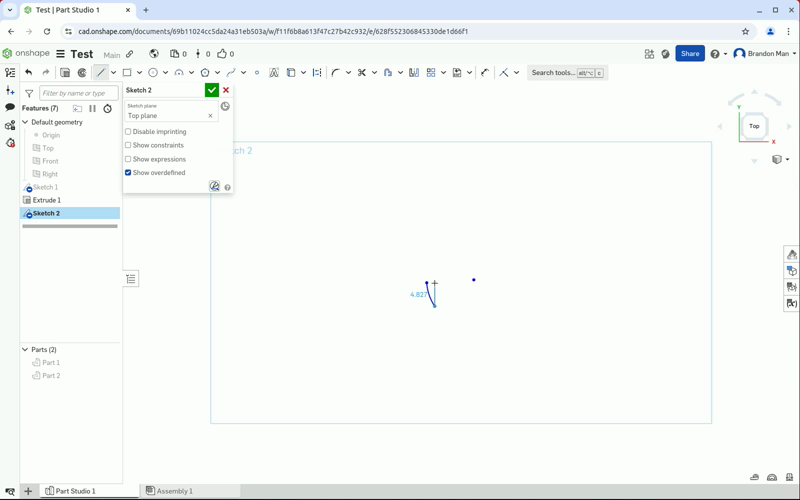
click(434, 282)
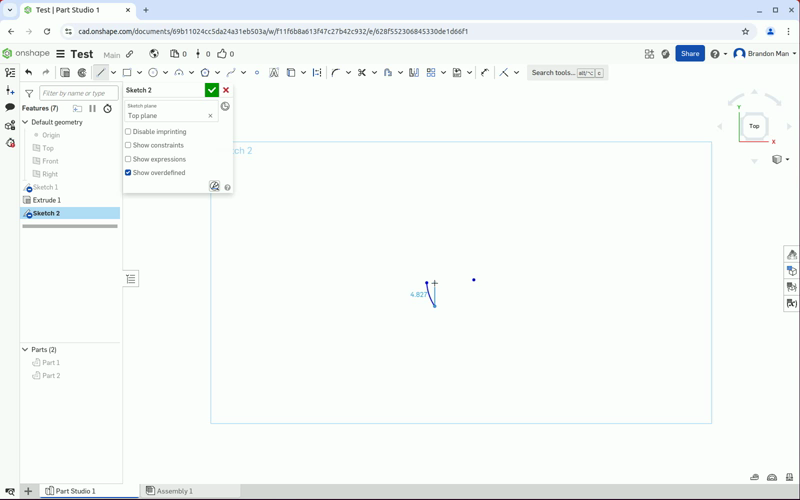
key_up(shift)
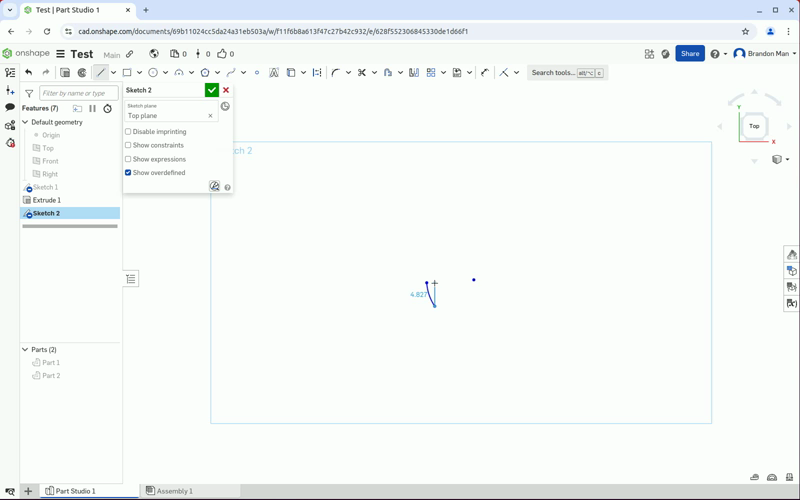
mouse_move(464, 282)
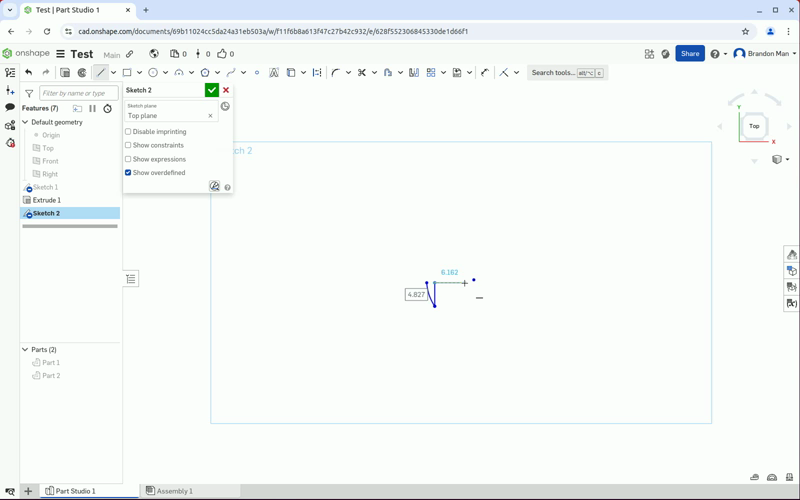
key_down(shift)
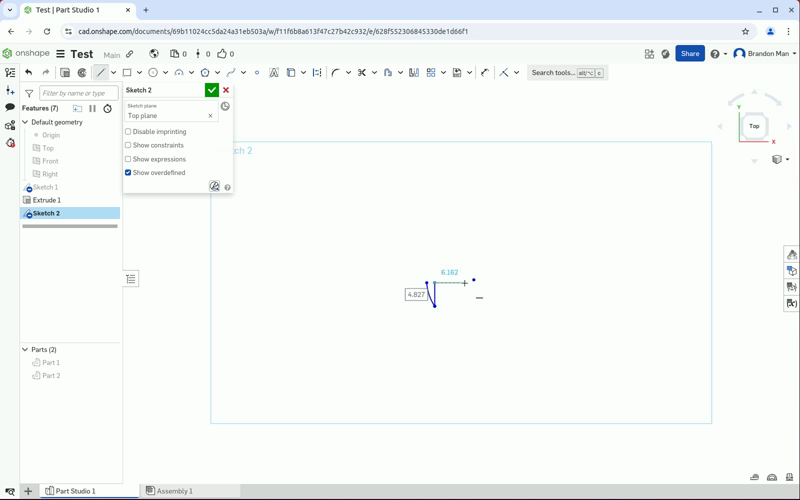
mouse_move(426, 282)
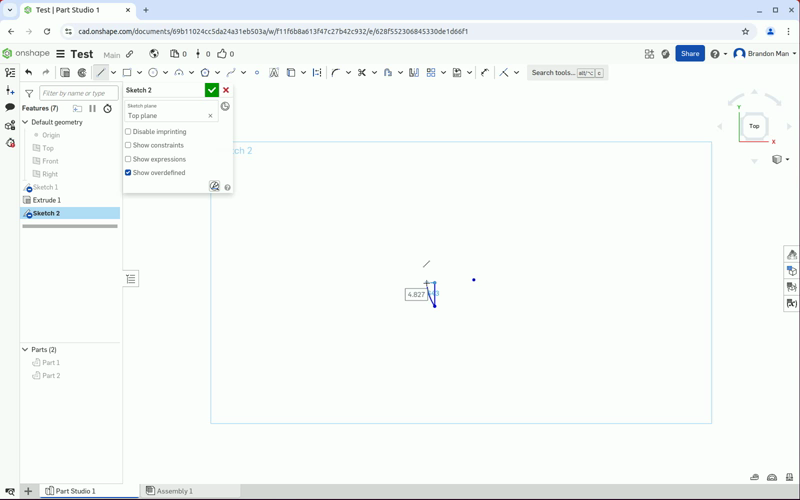
key_up(shift)
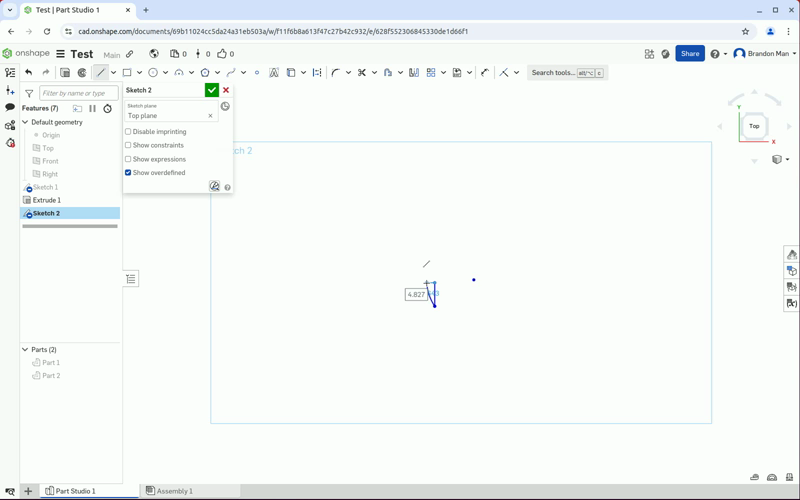
click(426, 282)
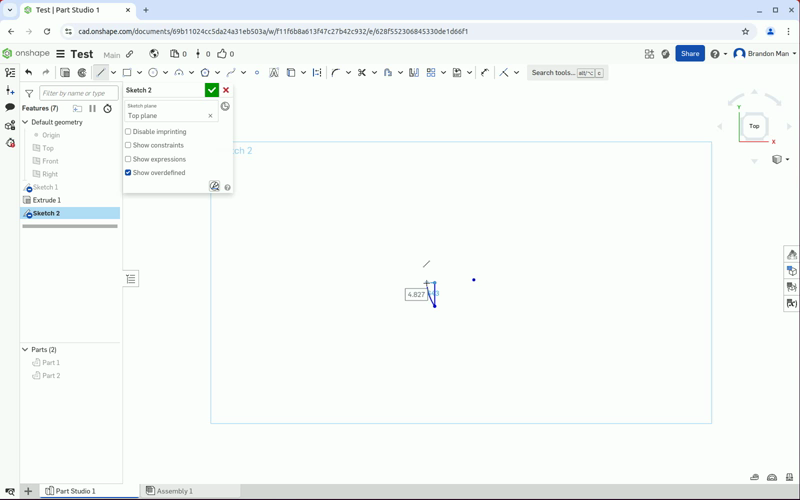
key(esc)
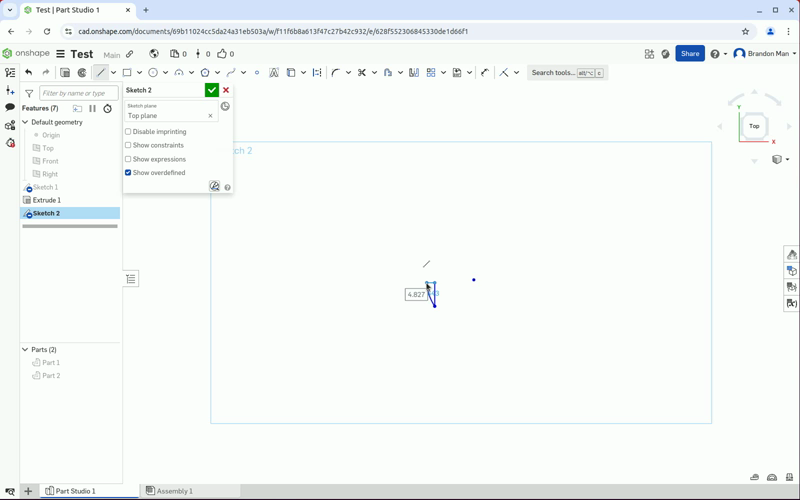
mouse_move(432, 290)
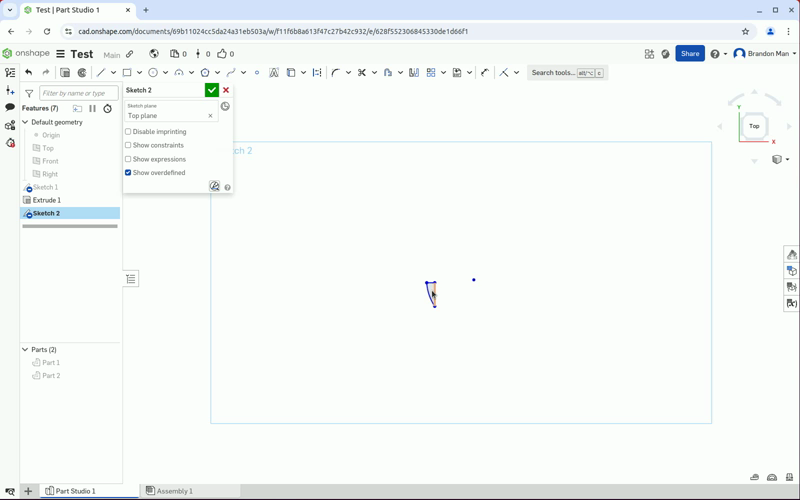
scroll(6)
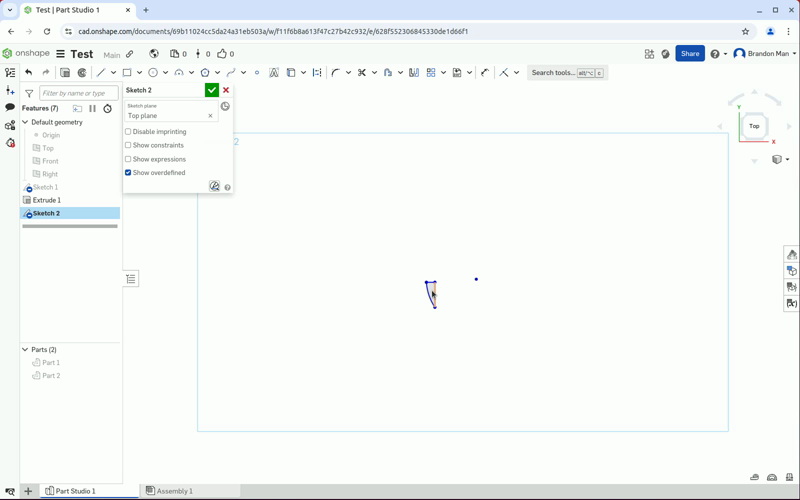
scroll(6)
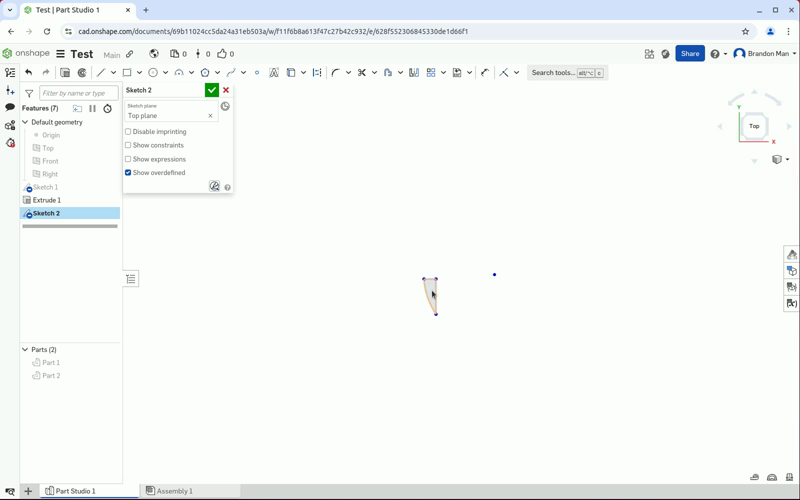
scroll(6)
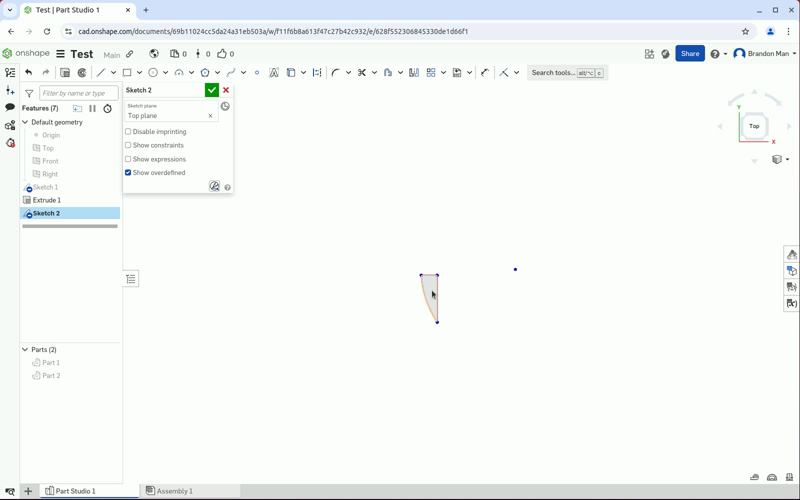
scroll(6)
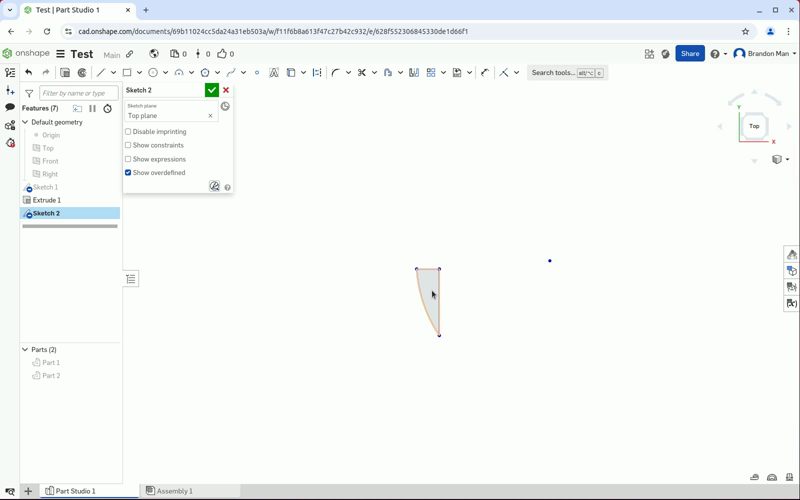
scroll(6)
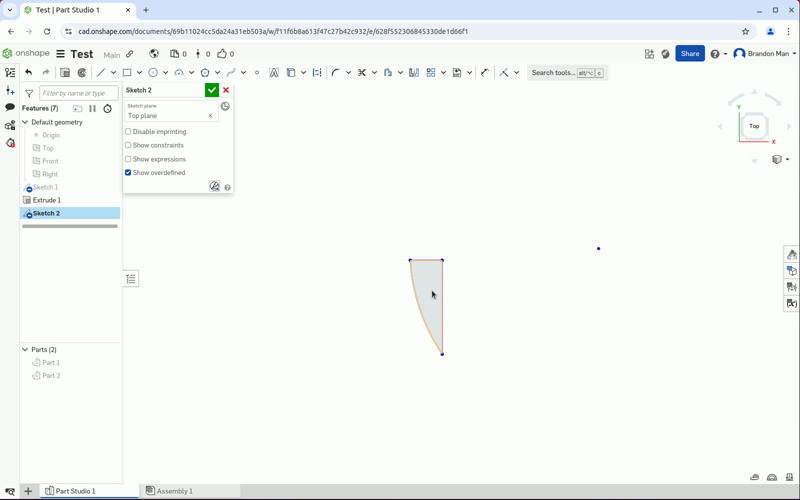
scroll(6)
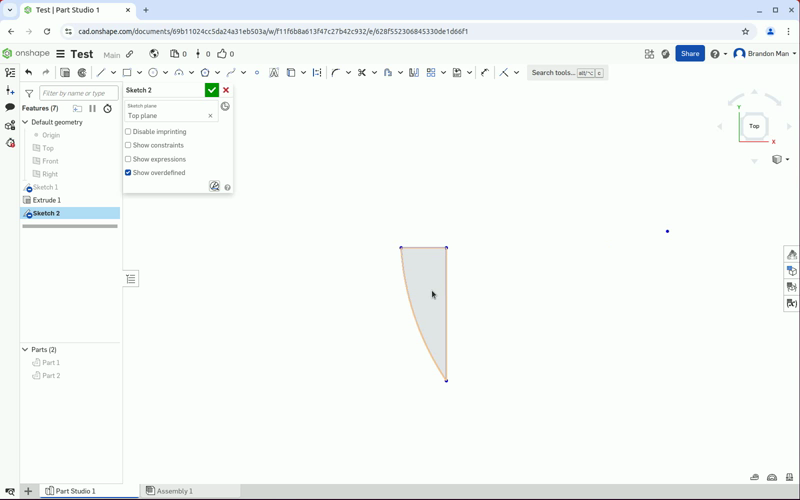
scroll(6)
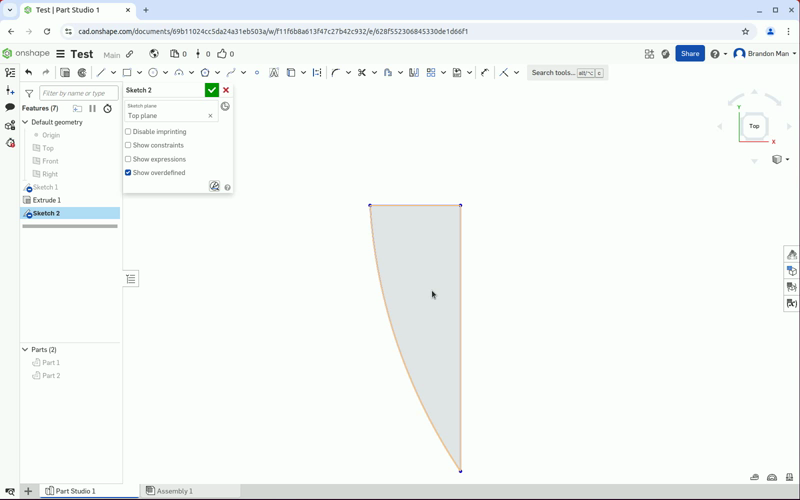
click(432, 290)
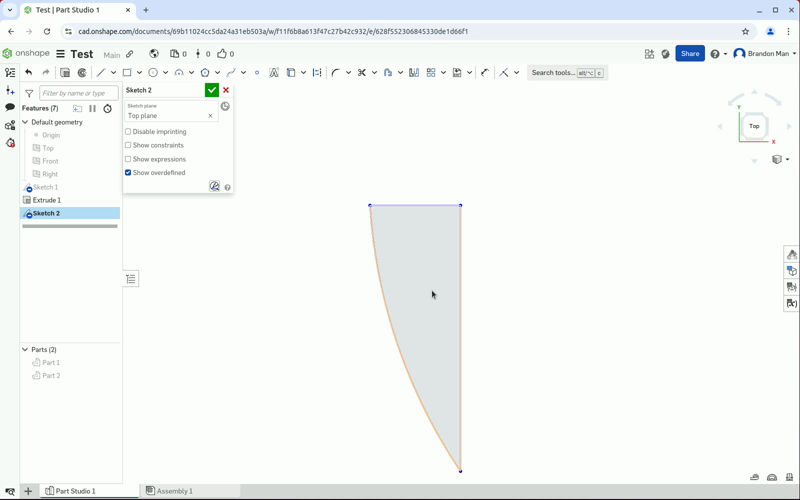
scroll(-6)
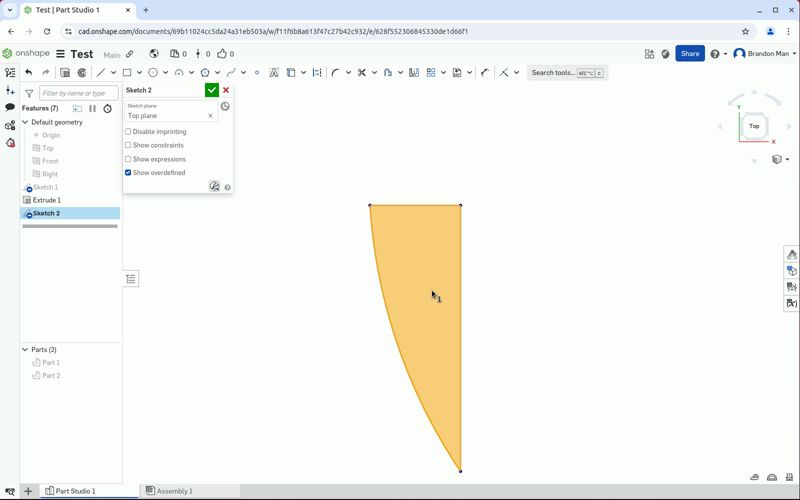
scroll(-6)
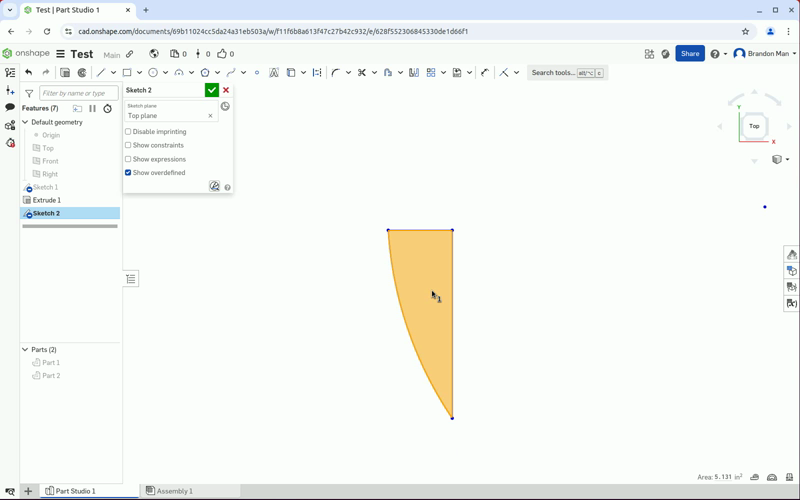
scroll(-6)
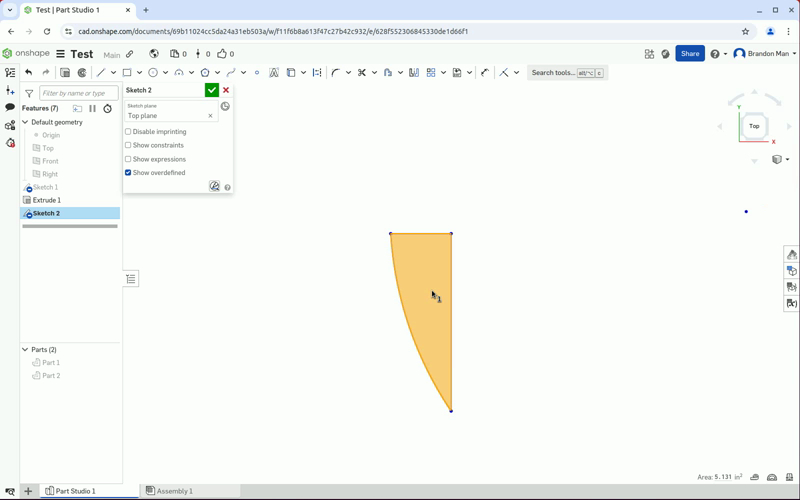
scroll(-6)
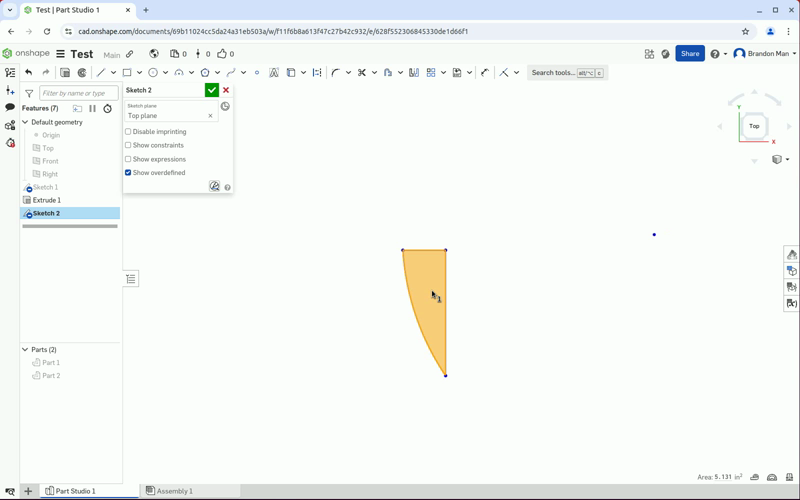
scroll(-6)
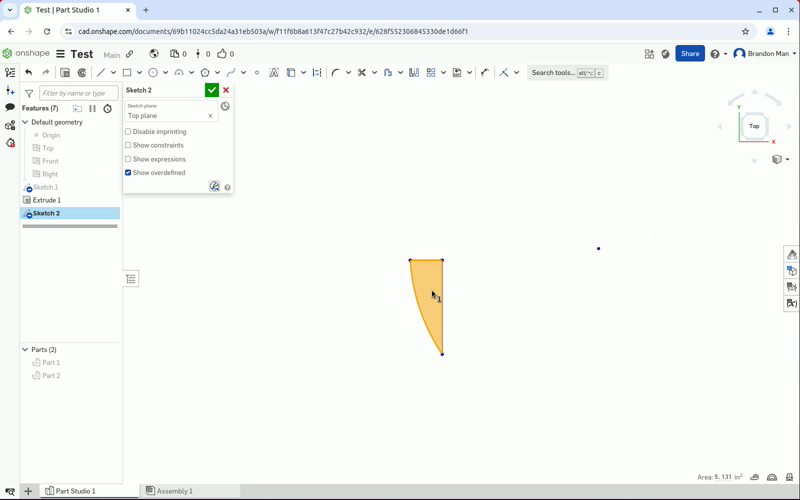
scroll(-6)
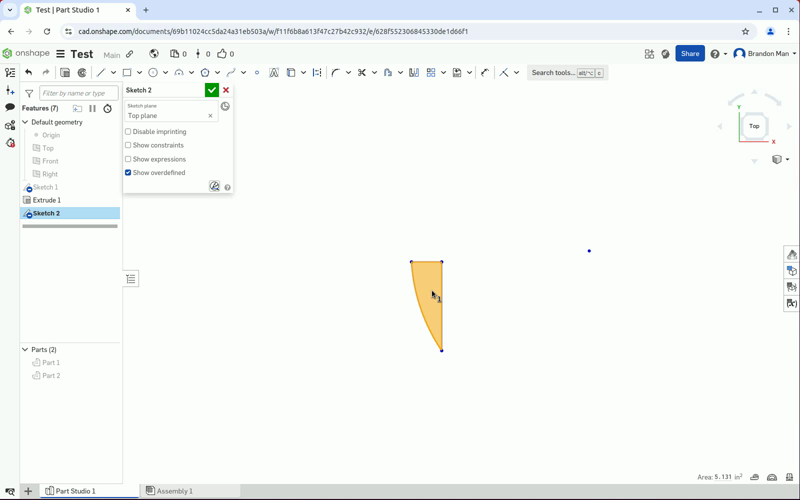
scroll(-6)
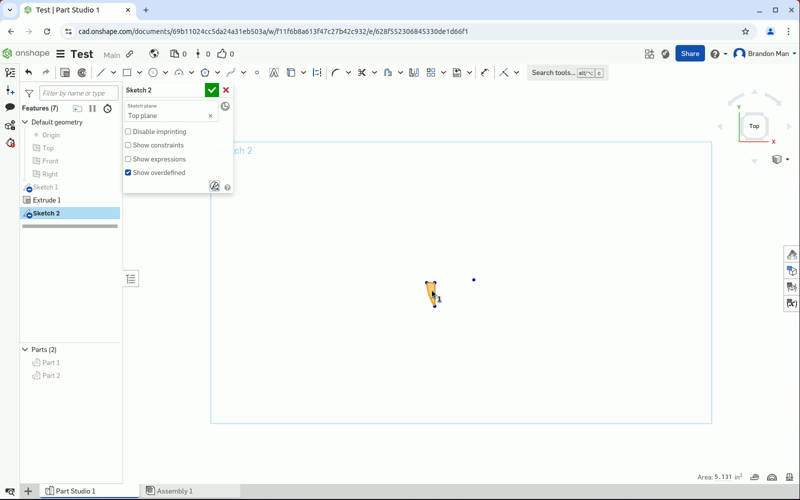
mouse_move(73, 352)
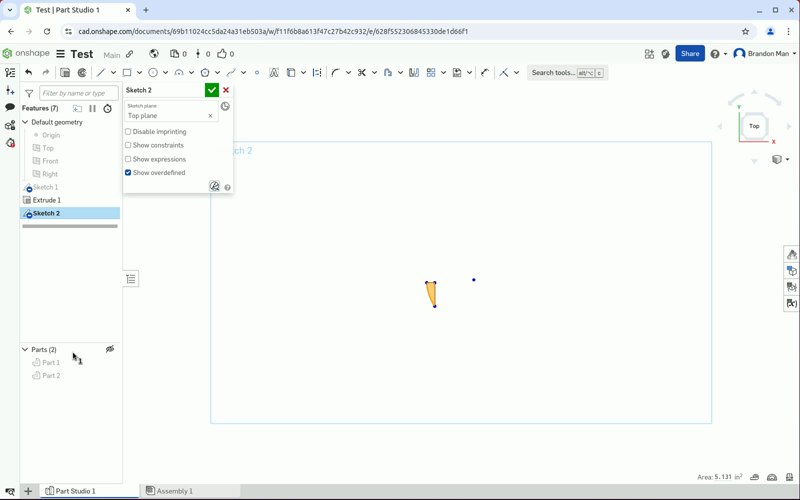
key(shift+y)
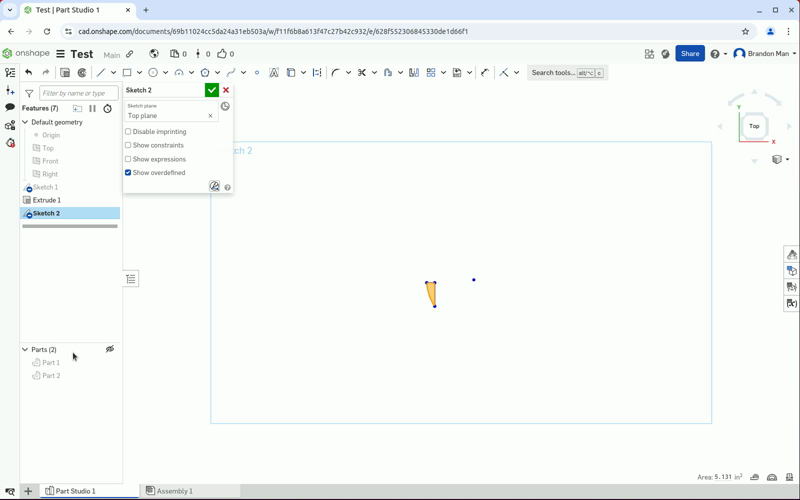
key(shift+e)
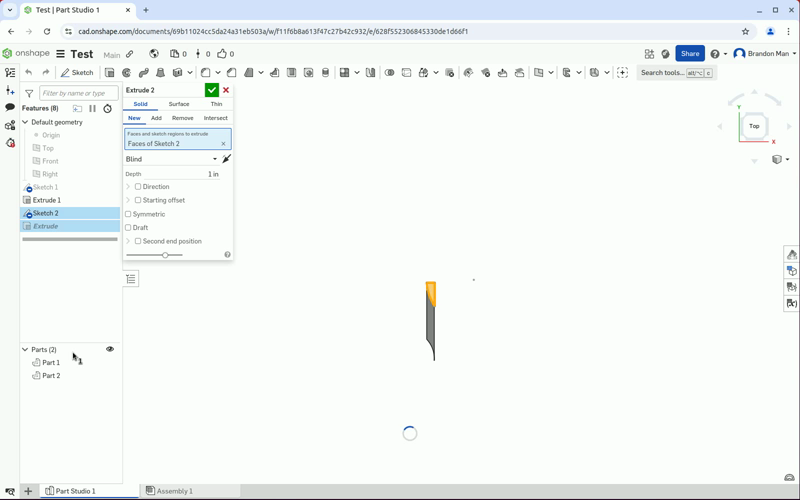
mouse_move(143, 106)
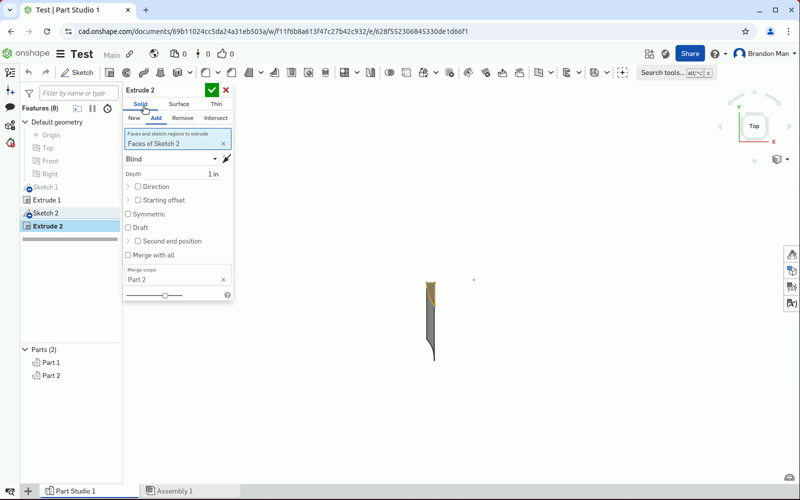
click(143, 106)
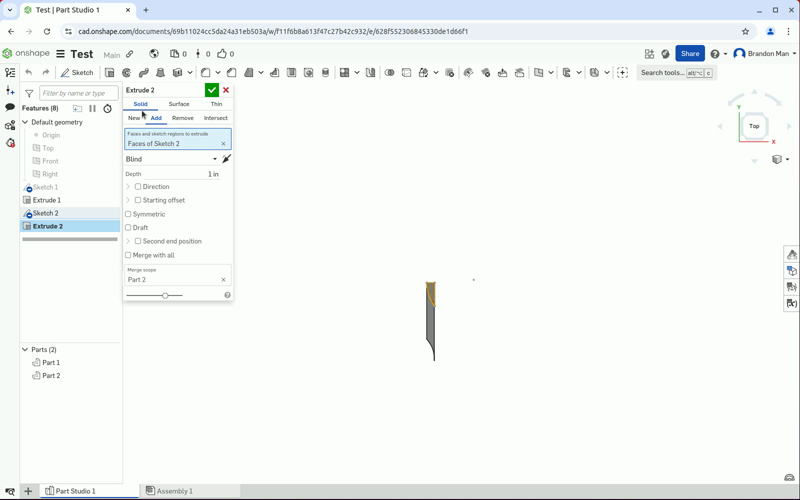
mouse_move(137, 120)
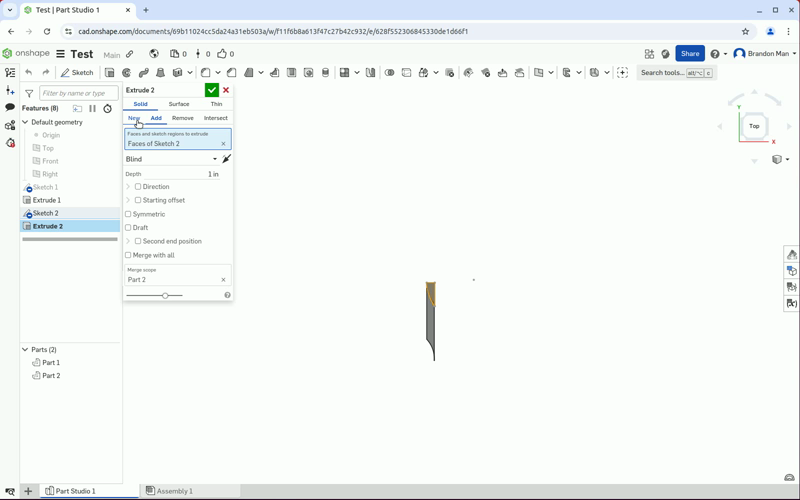
click(137, 120)
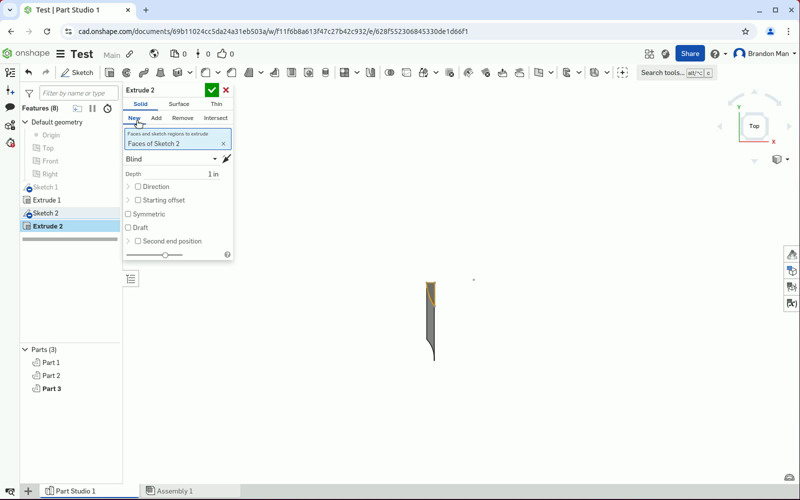
key(tab, 4)
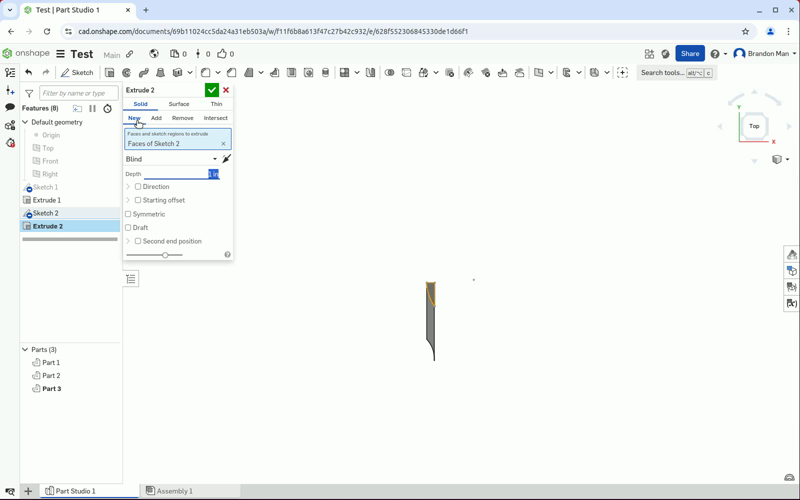
text(2.648)
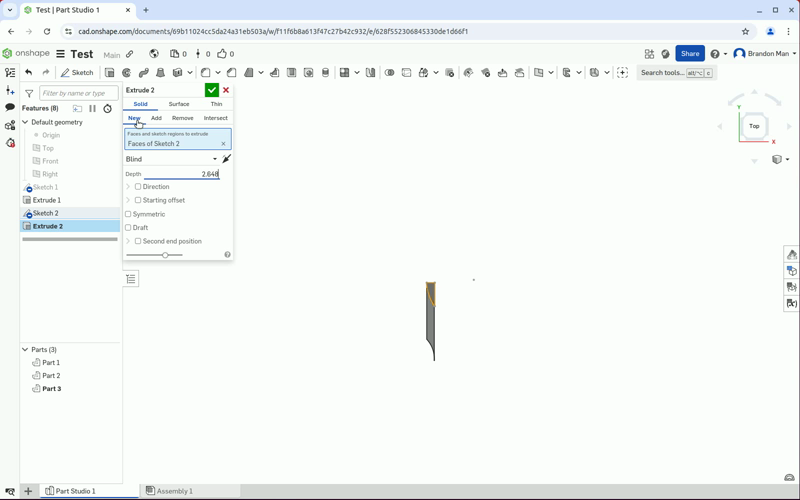
key(enter)
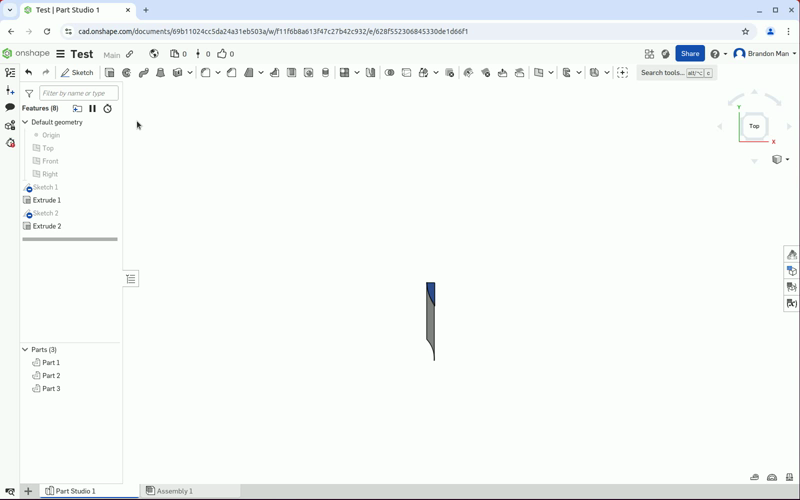
key(shift+h)
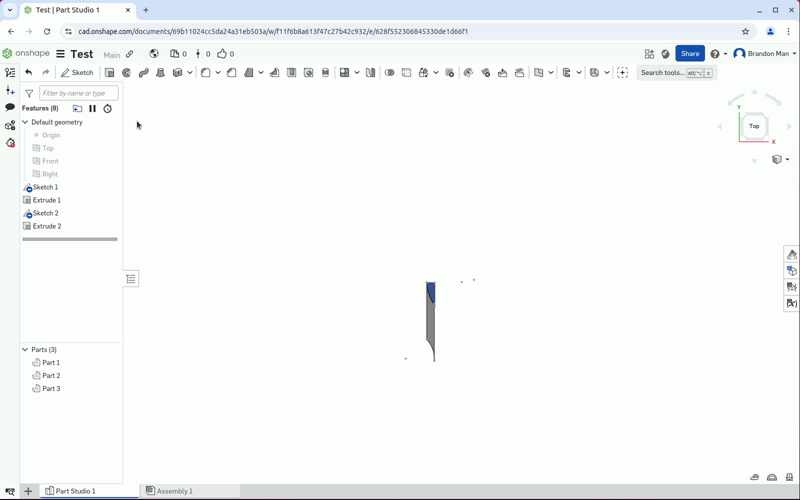
key(shift+h)
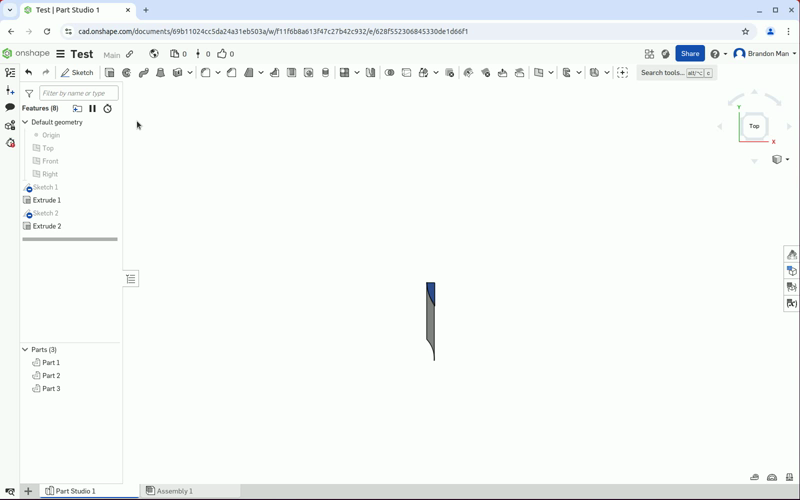
mouse_move(73, 189)
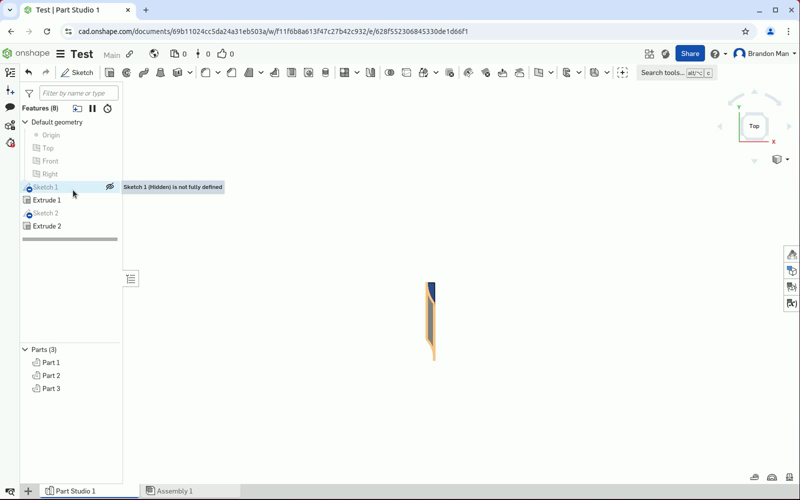
click(73, 189)
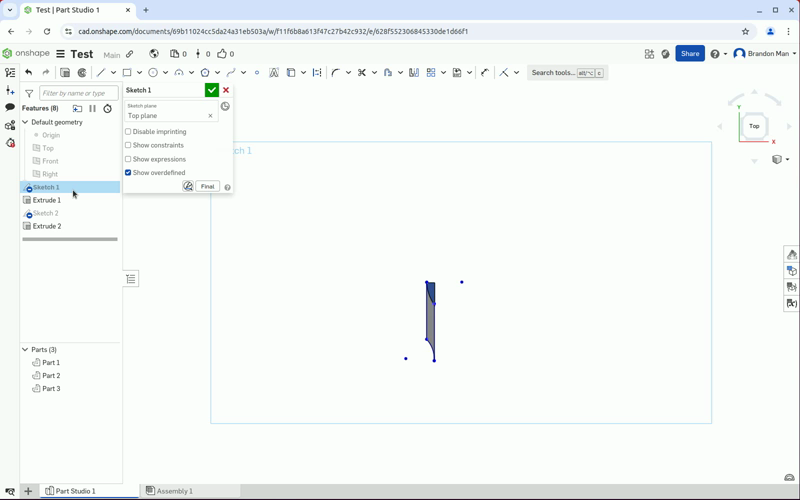
mouse_move(229, 92)
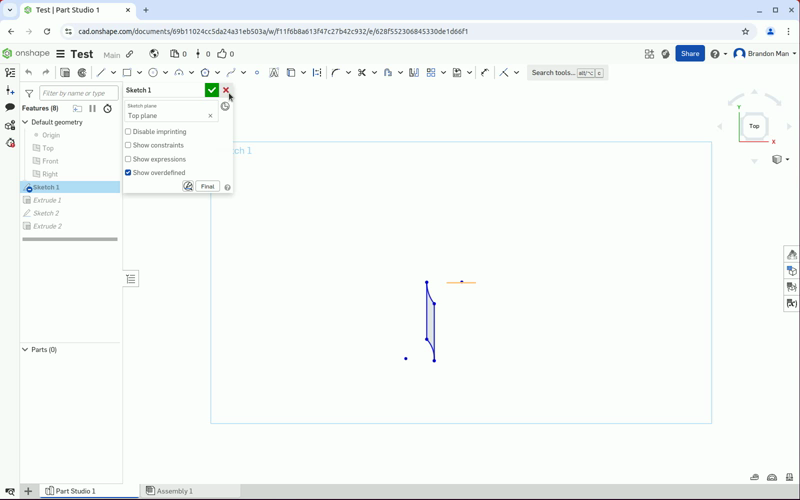
click(229, 92)
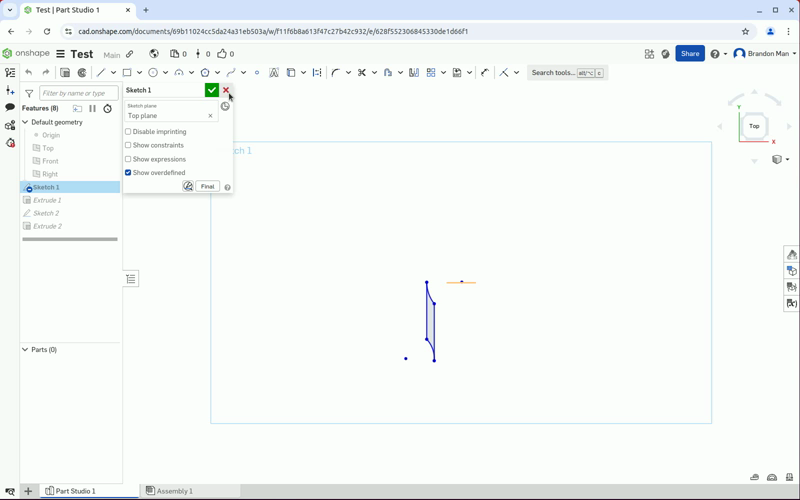
key(shift+s)
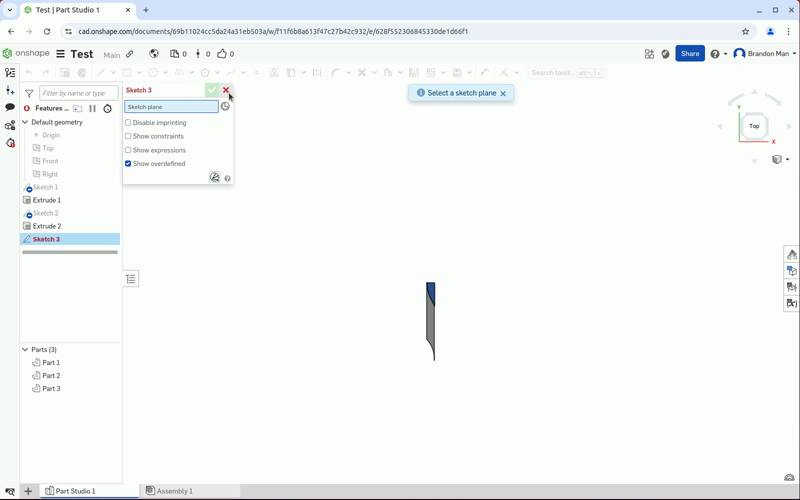
mouse_move(73, 150)
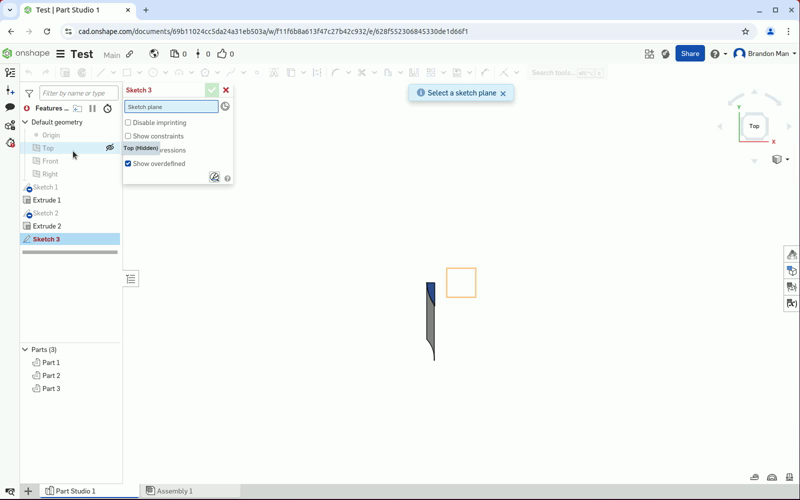
click(73, 150)
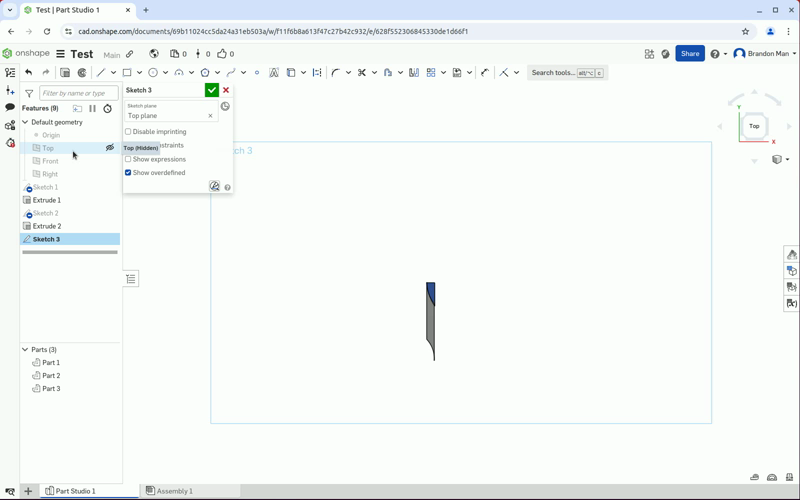
mouse_move(73, 352)
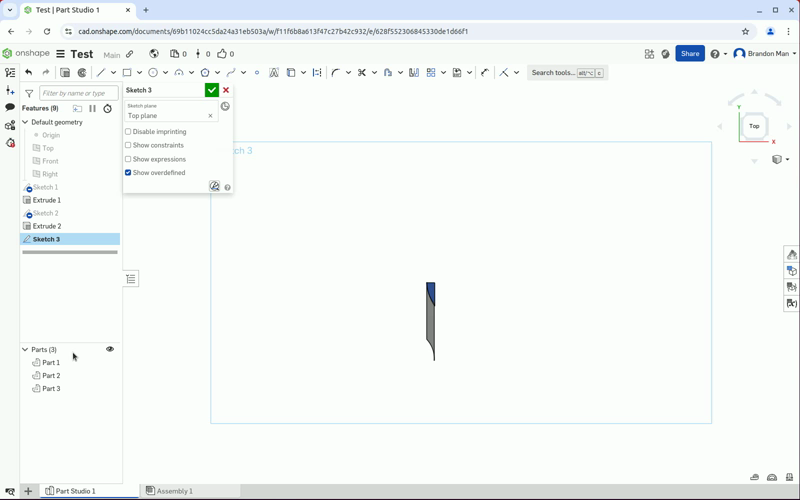
key(y)
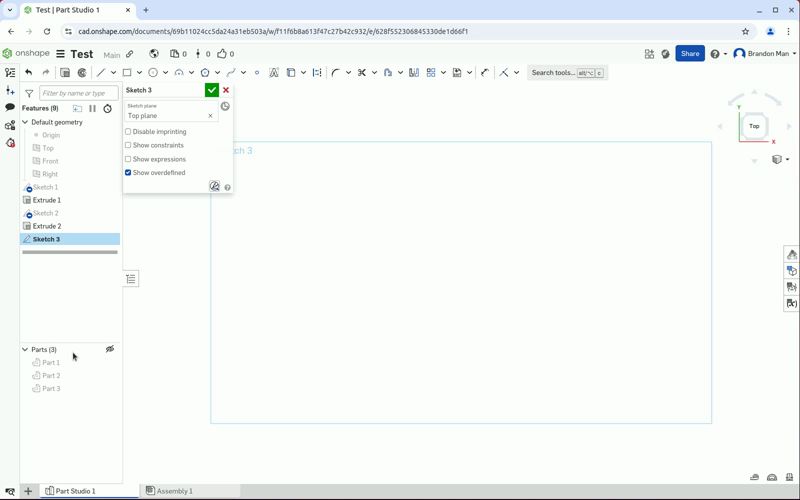
key(l)
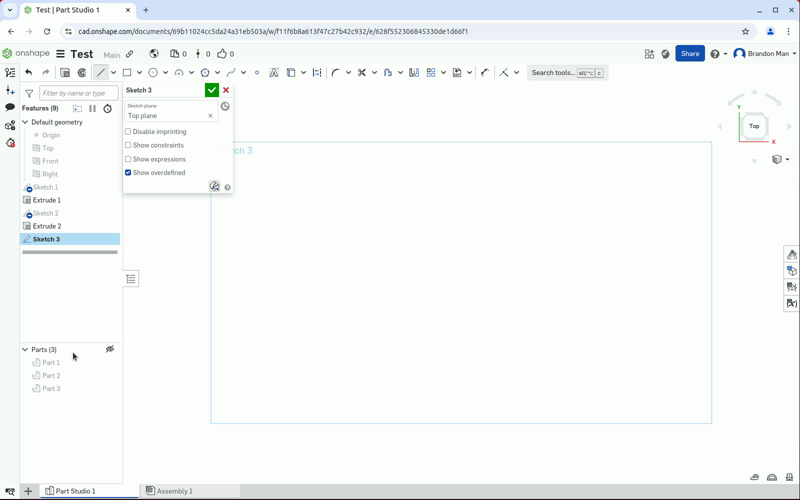
key_down(shift)
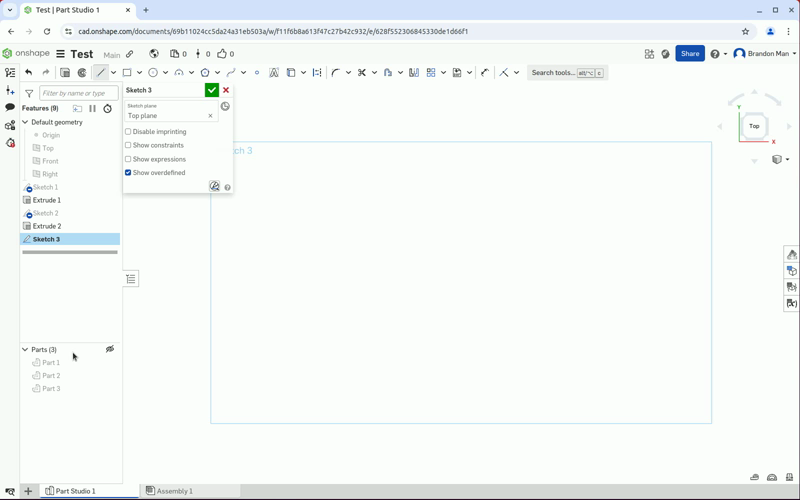
mouse_move(426, 361)
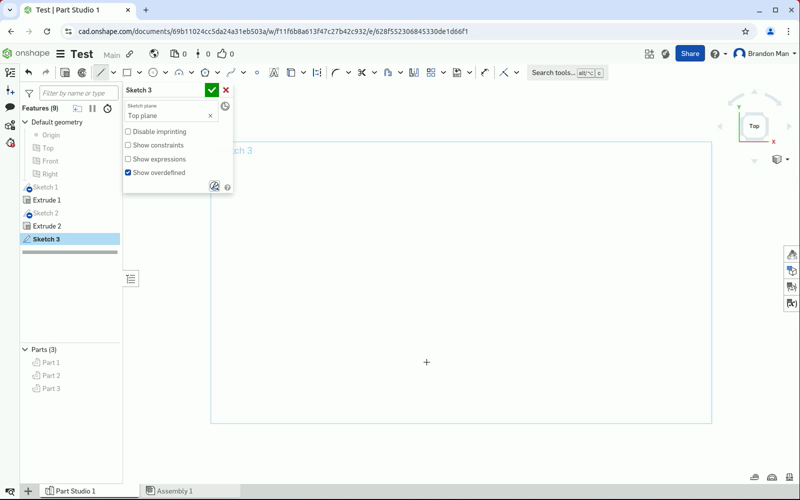
click(426, 361)
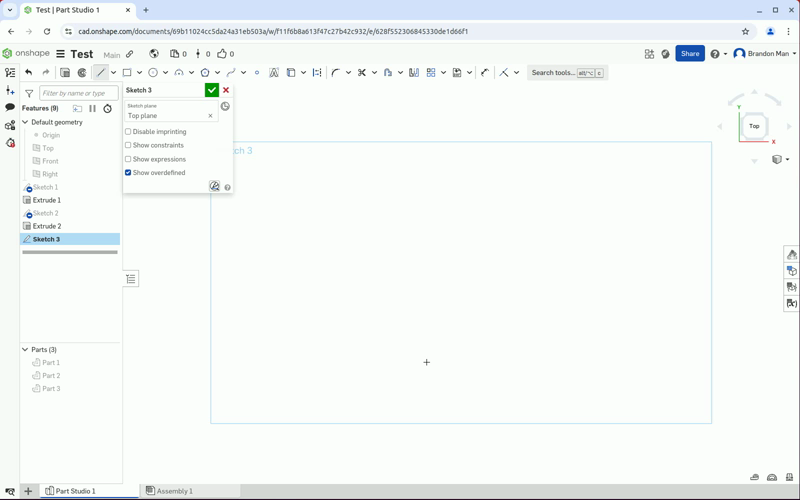
key_up(shift)
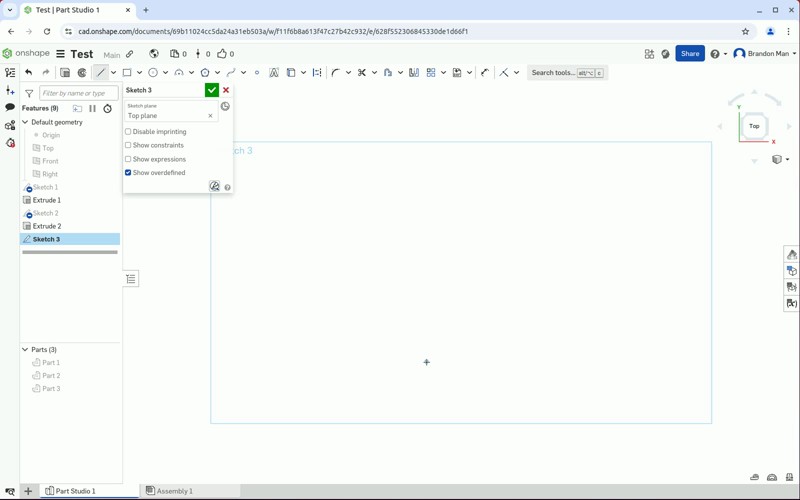
key_down(shift)
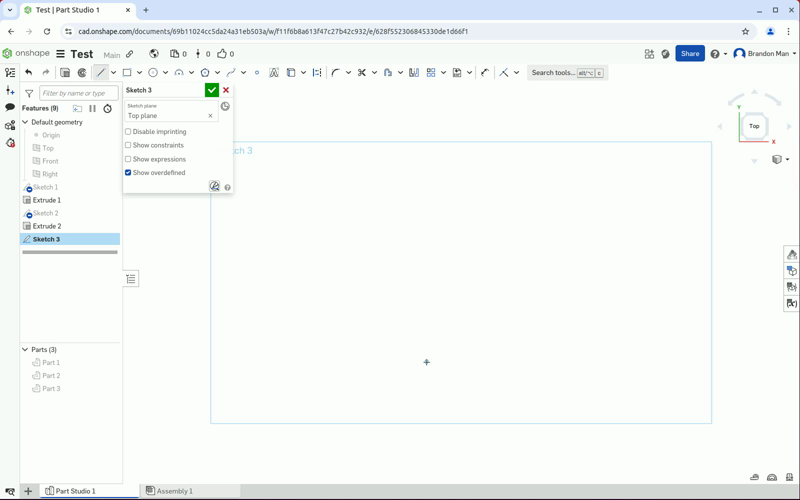
mouse_move(456, 361)
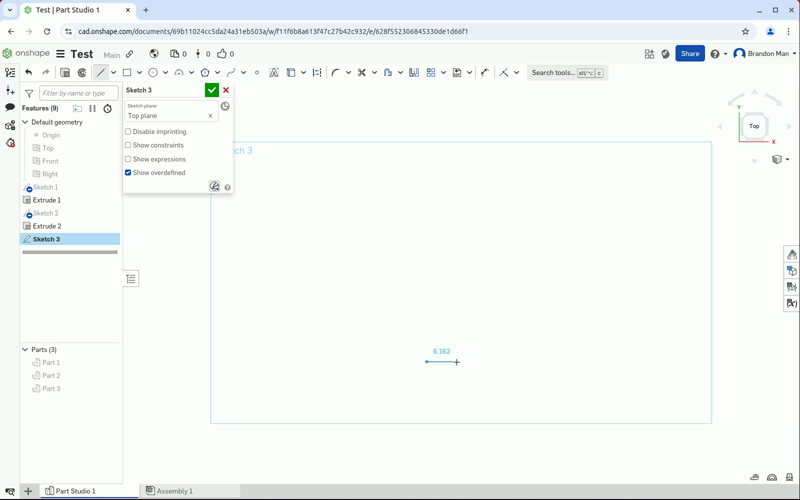
mouse_move(434, 361)
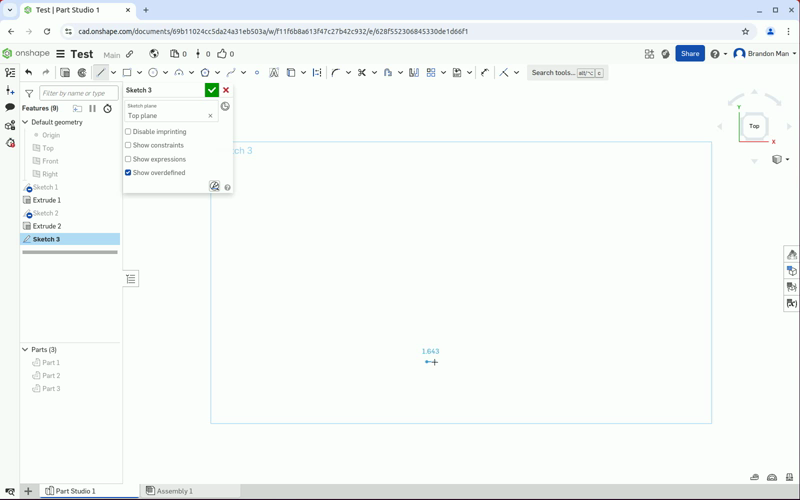
click(434, 361)
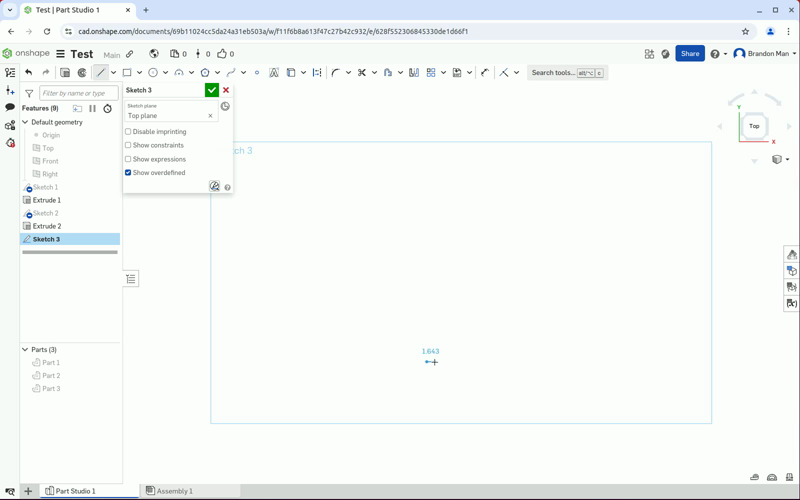
key_up(shift)
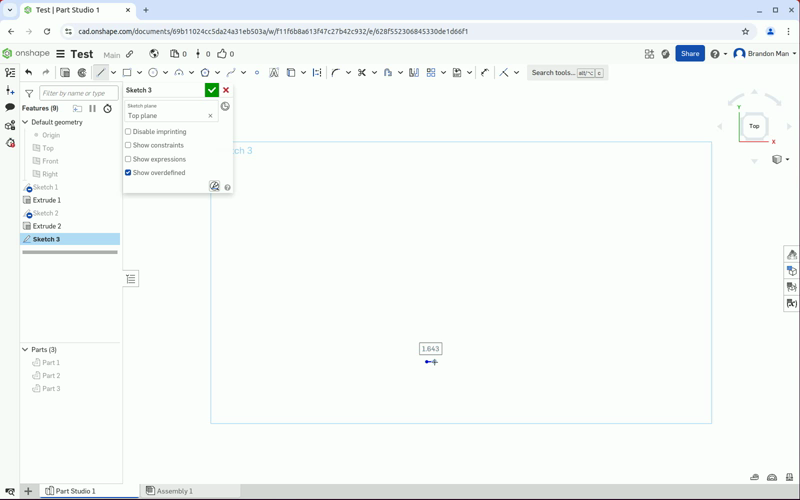
key(esc)
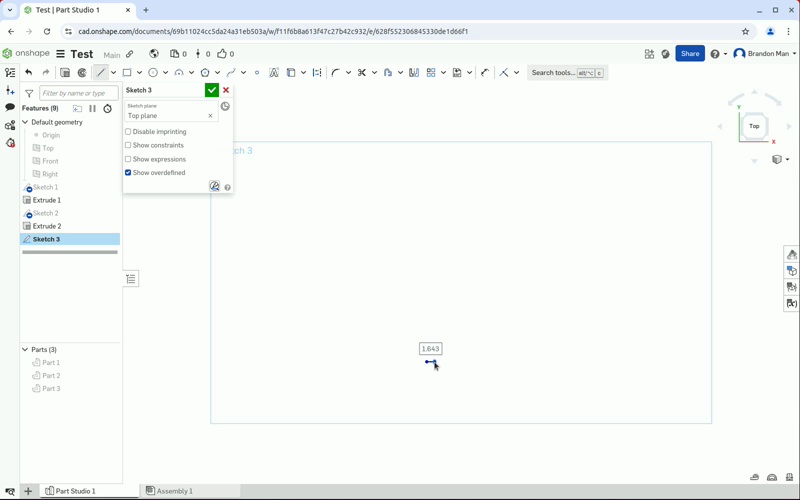
key(a)
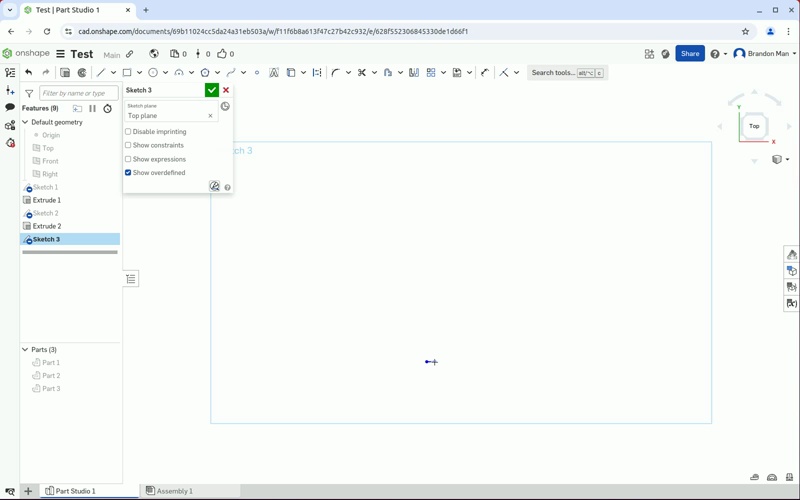
mouse_move(434, 361)
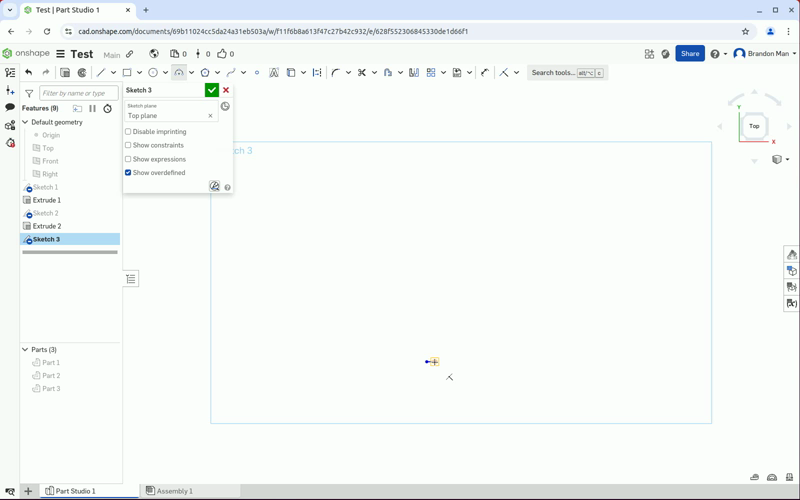
click(434, 361)
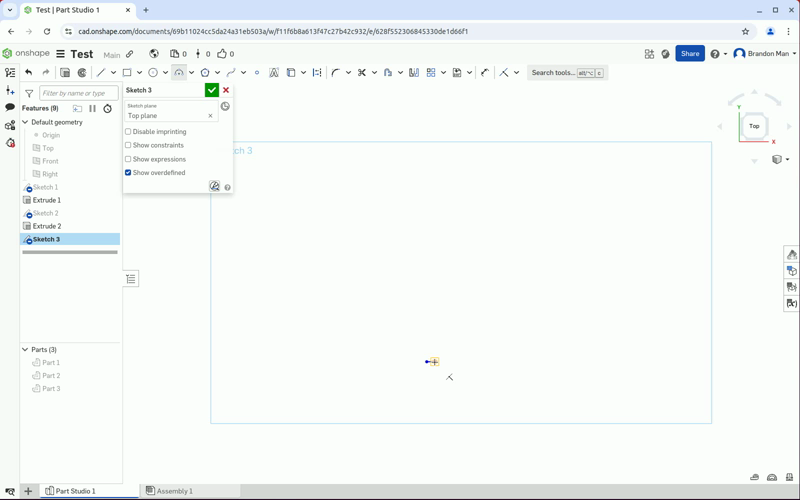
key_down(shift)
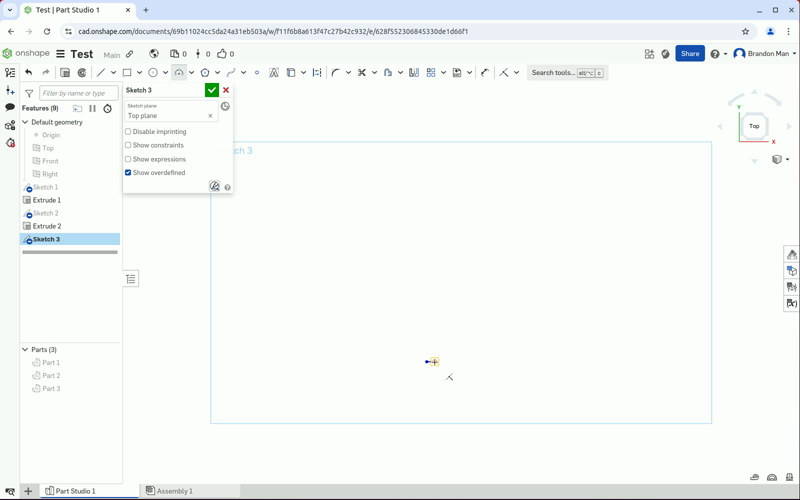
mouse_move(426, 338)
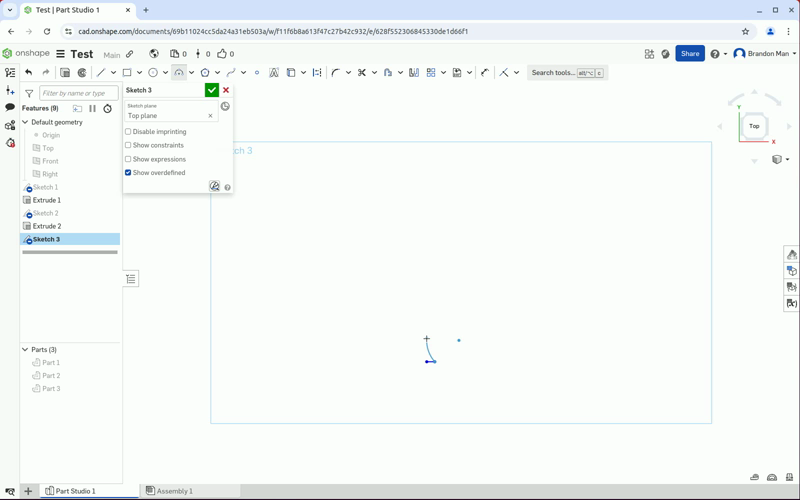
click(426, 338)
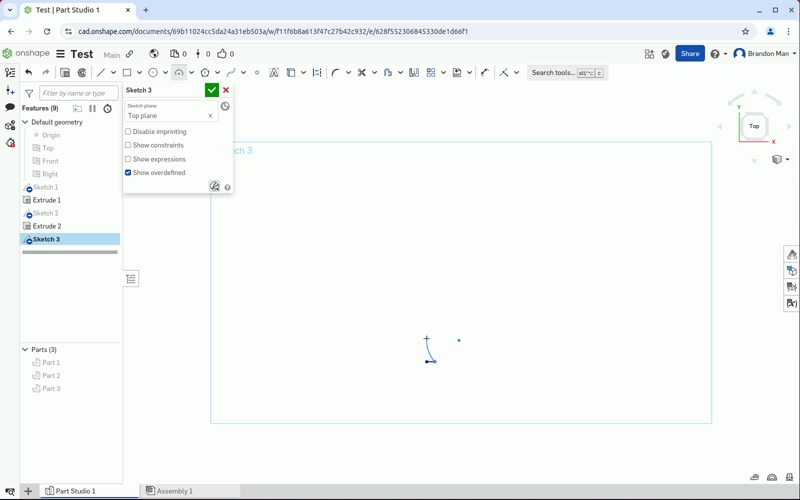
mouse_move(432, 348)
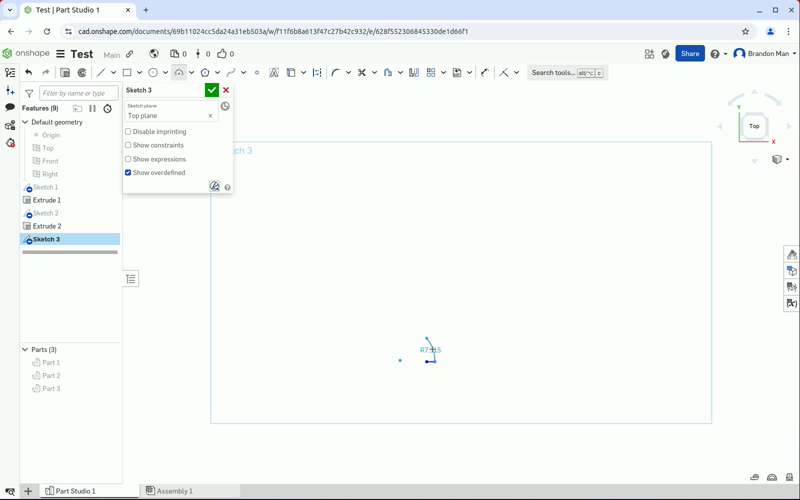
click(432, 348)
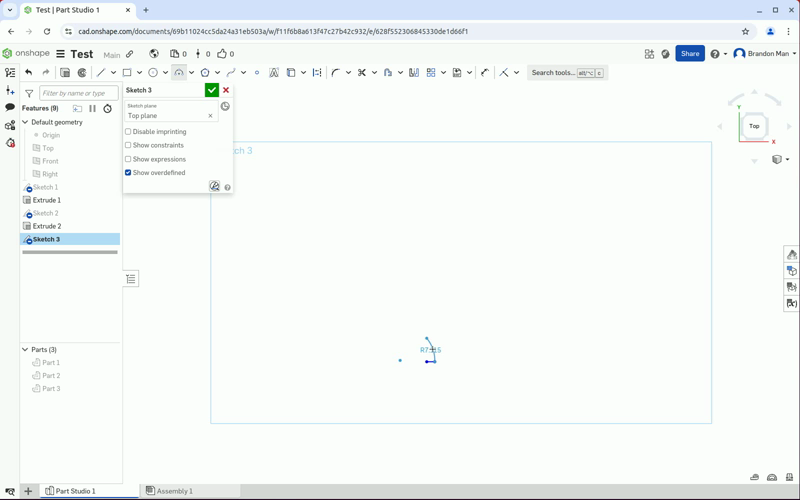
key_up(shift)
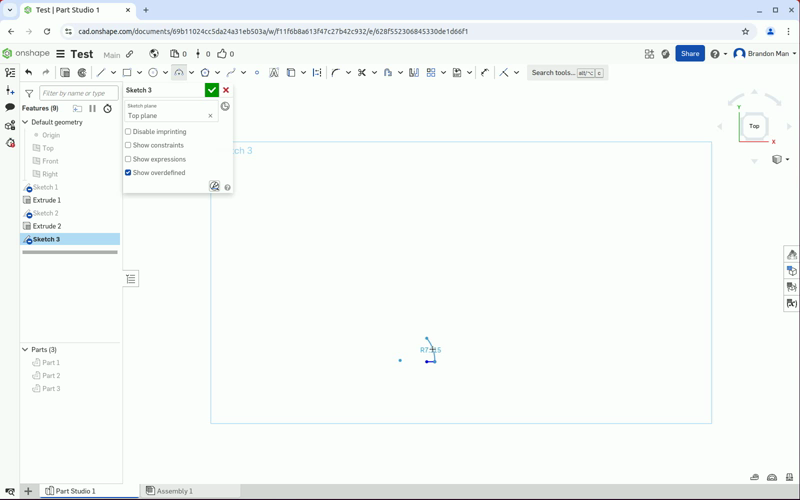
key(esc)
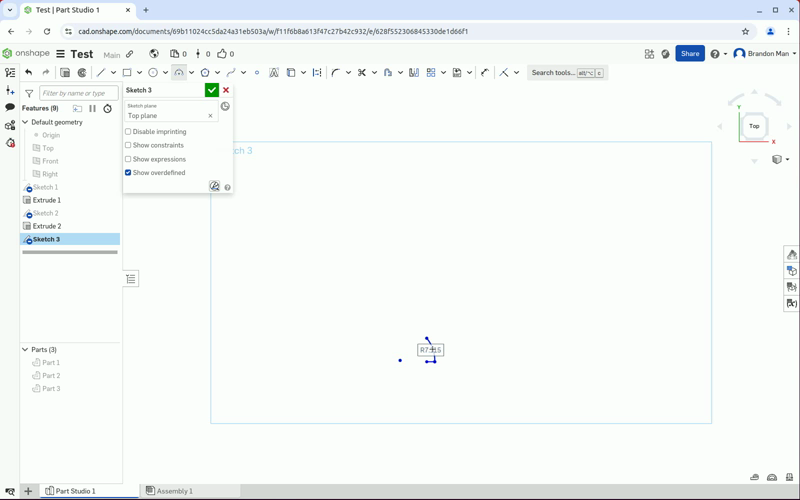
key(l)
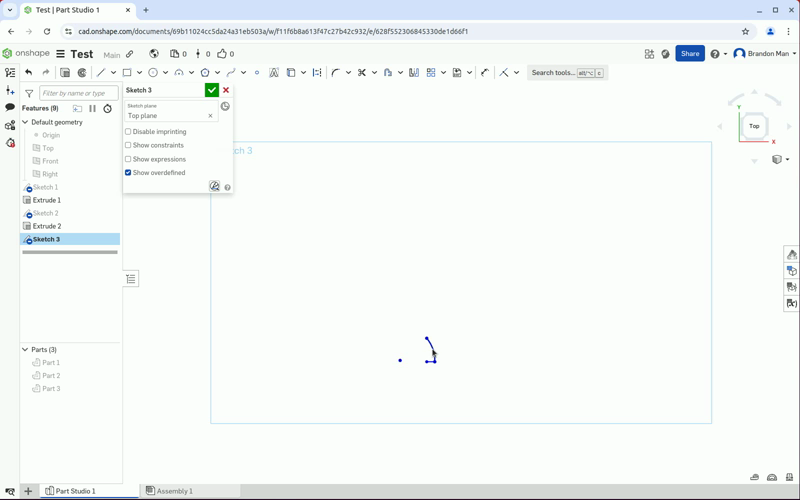
mouse_move(426, 338)
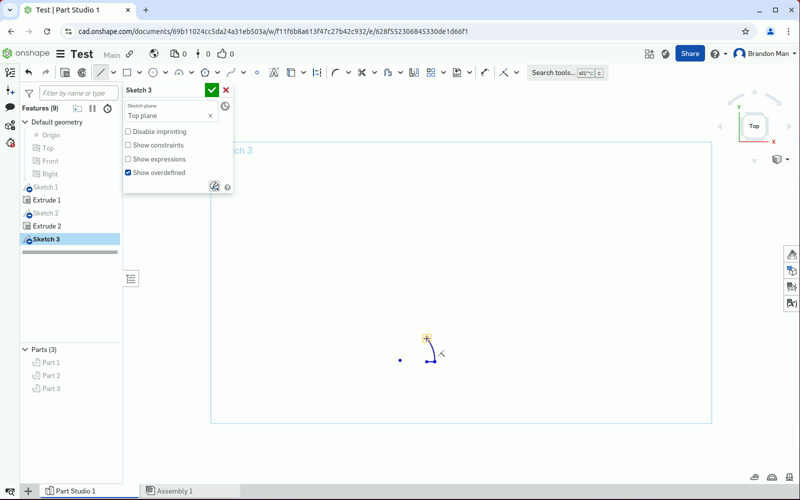
click(426, 338)
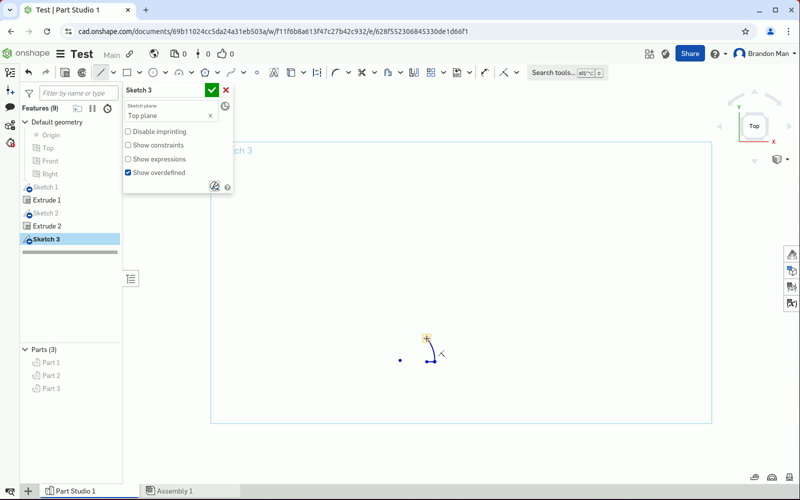
mouse_move(456, 338)
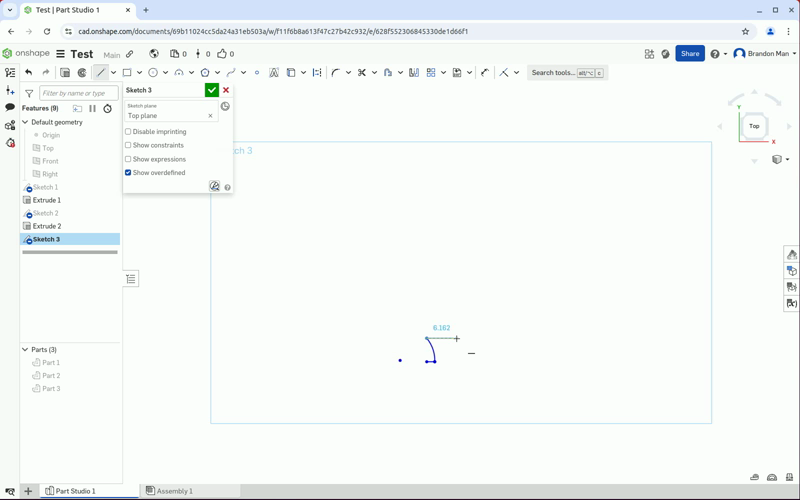
key_down(shift)
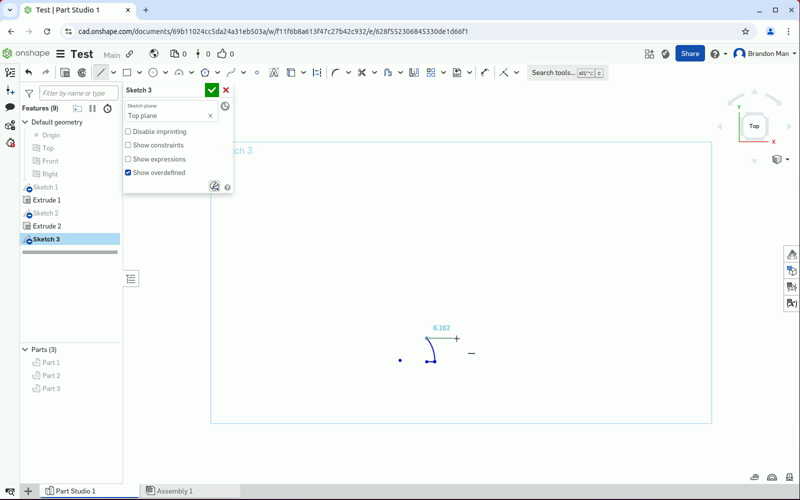
mouse_move(426, 361)
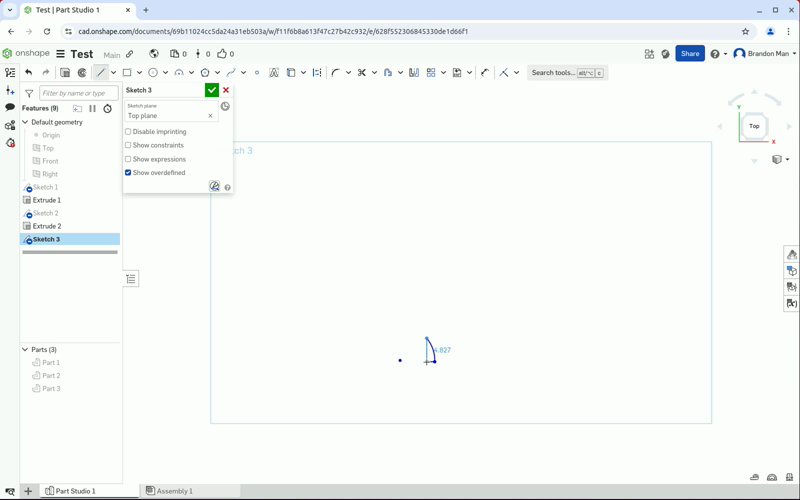
key_up(shift)
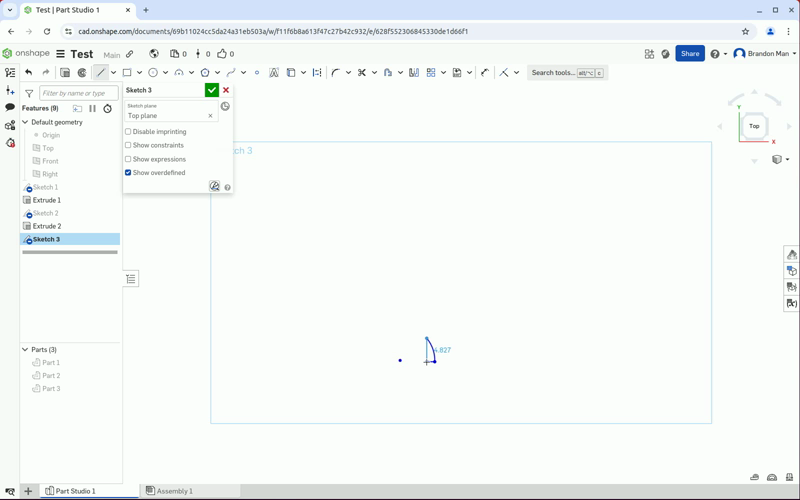
click(426, 361)
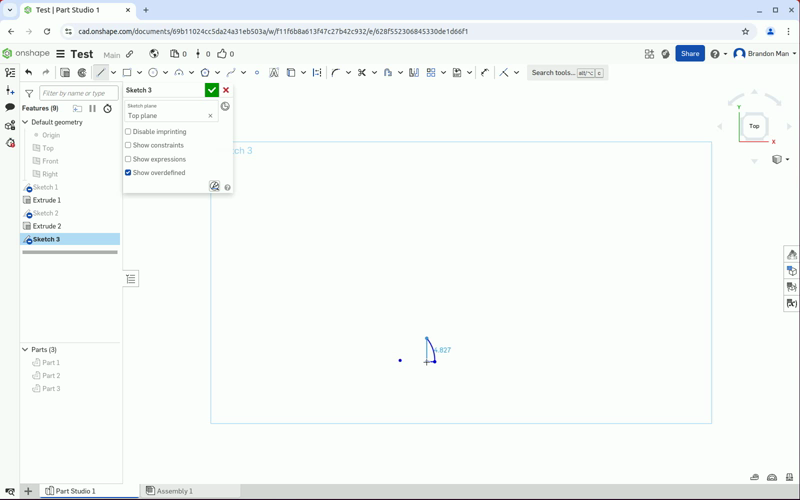
key(esc)
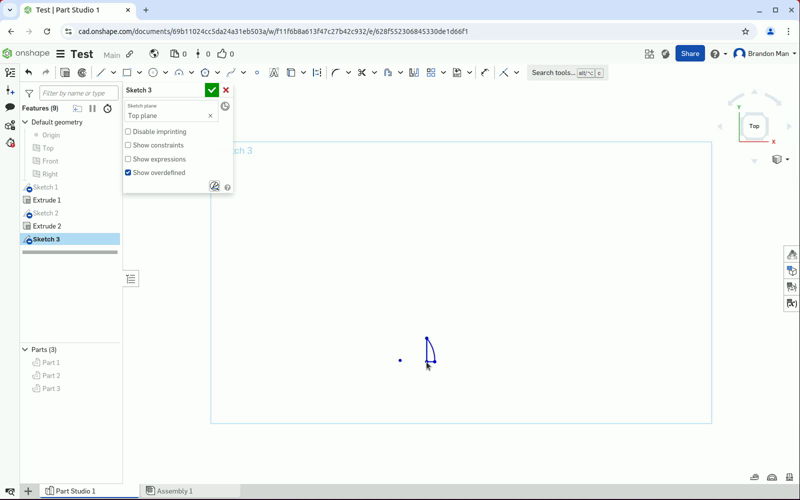
mouse_move(432, 350)
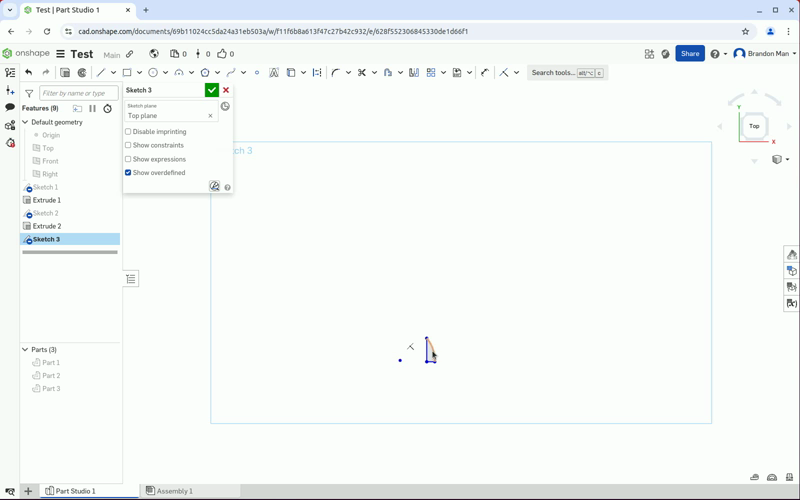
scroll(6)
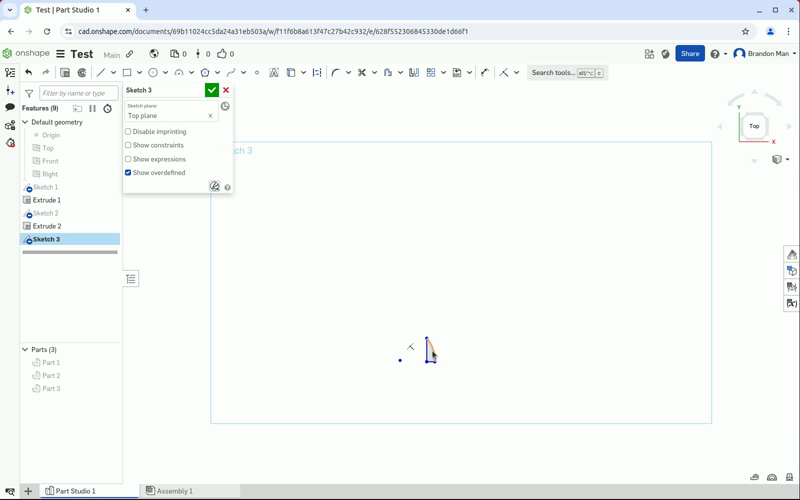
scroll(6)
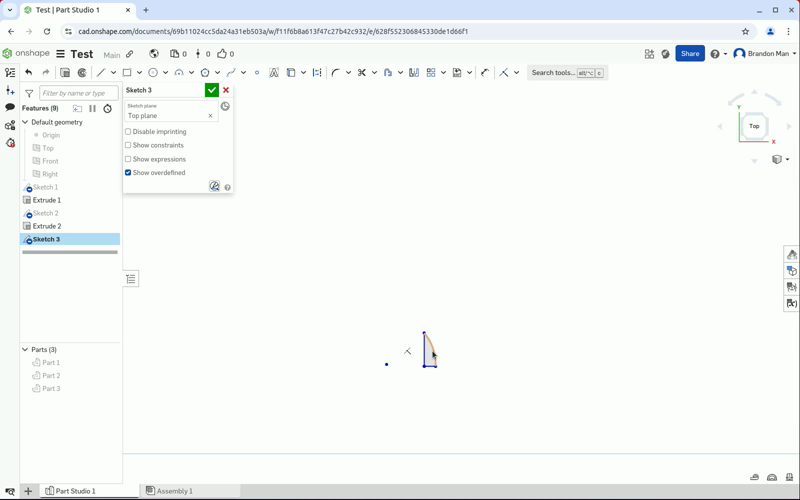
scroll(6)
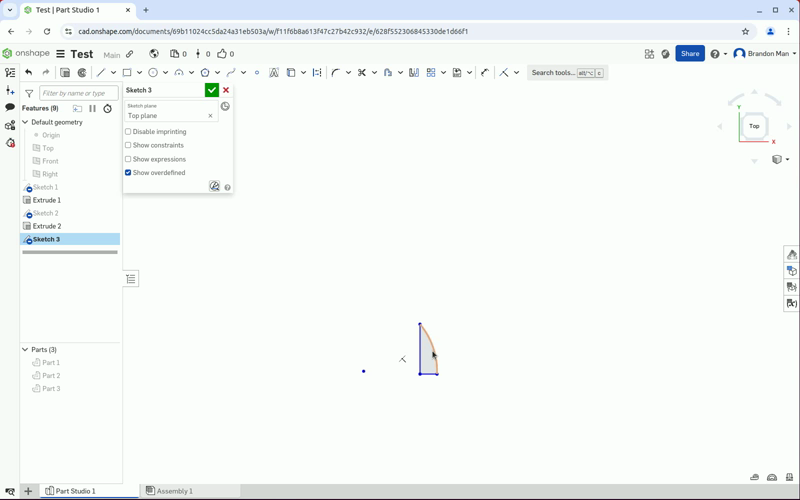
scroll(6)
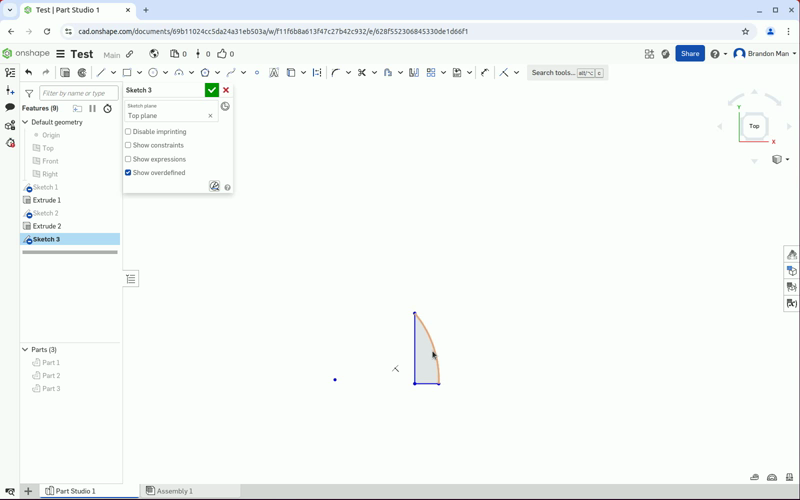
scroll(6)
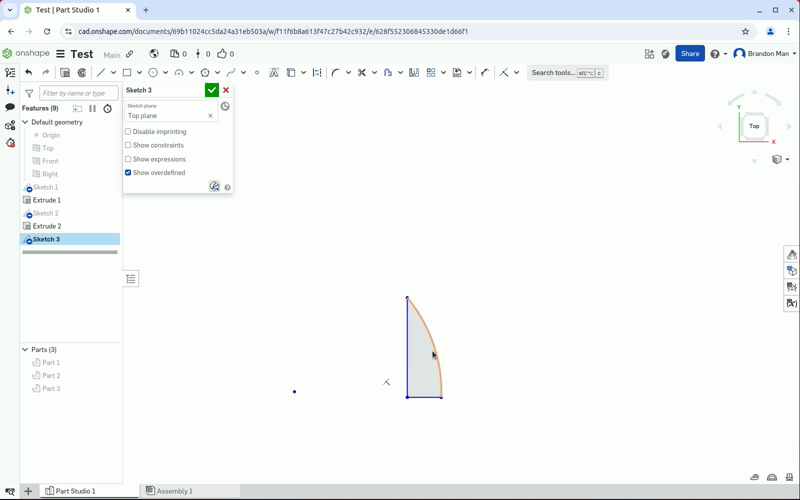
scroll(6)
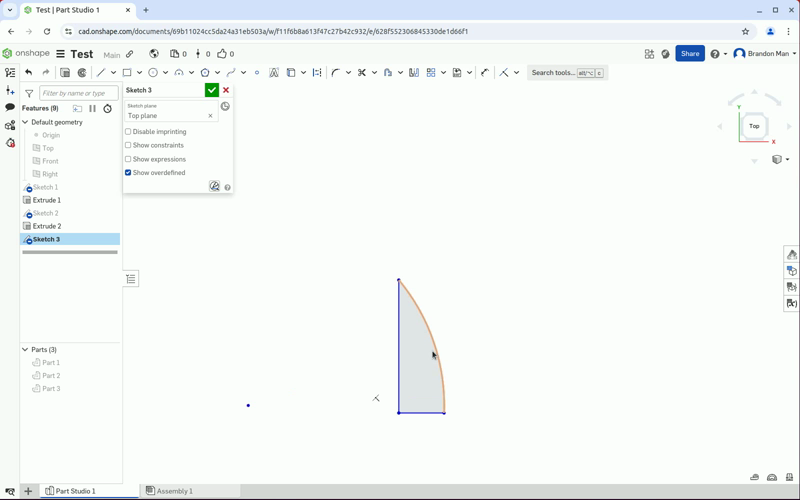
scroll(6)
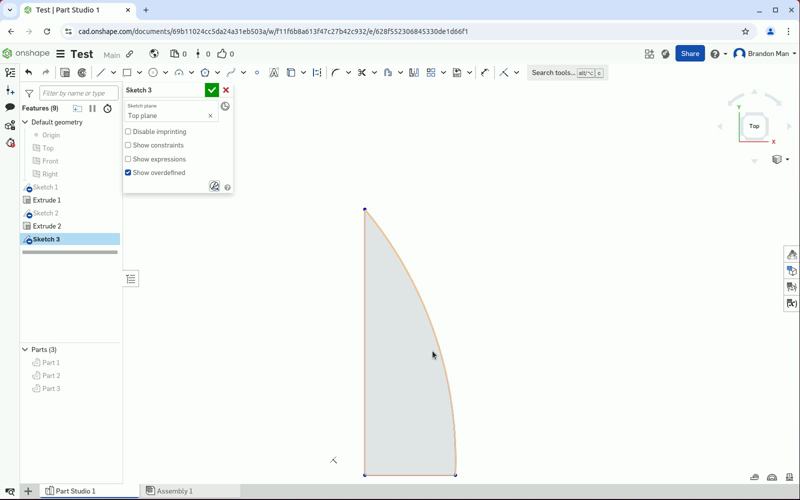
click(432, 350)
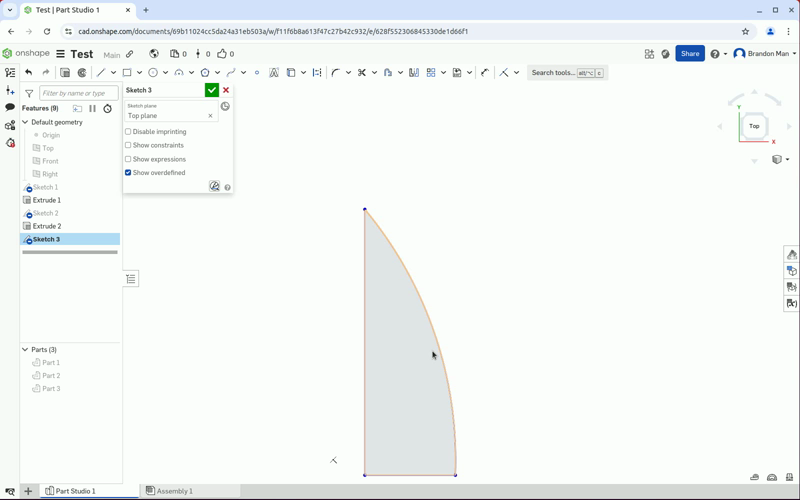
scroll(-6)
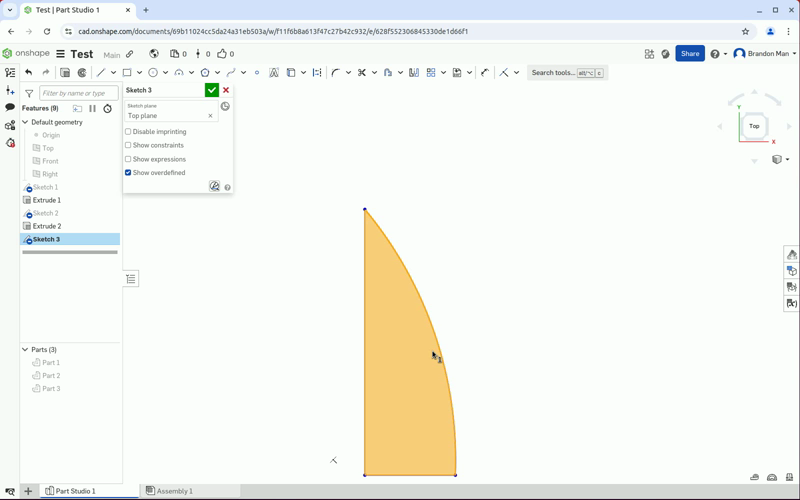
scroll(-6)
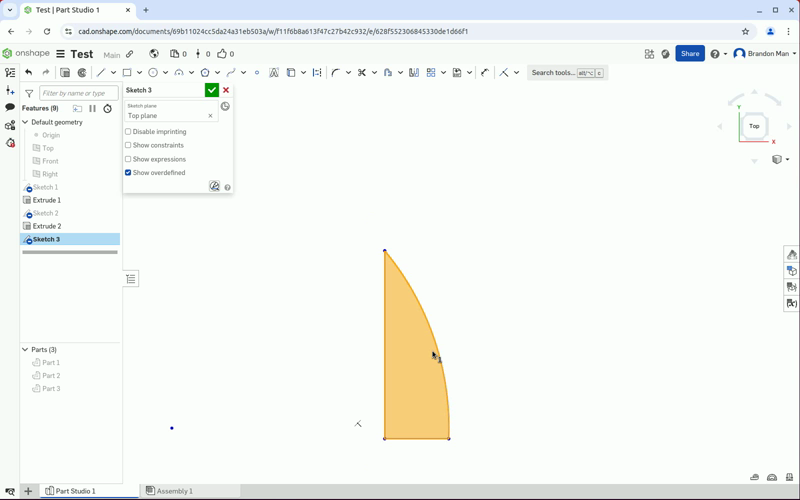
scroll(-6)
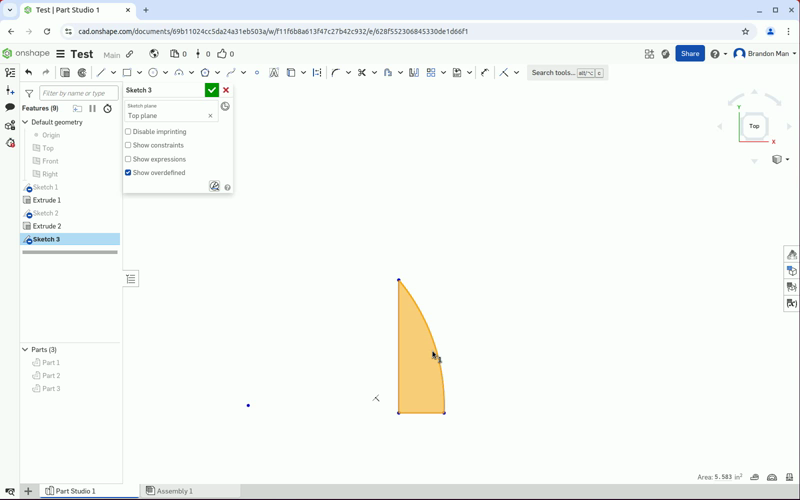
scroll(-6)
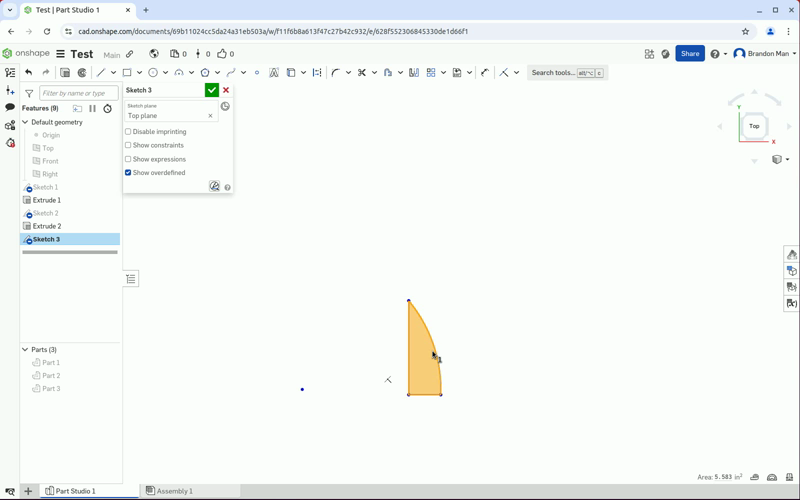
scroll(-6)
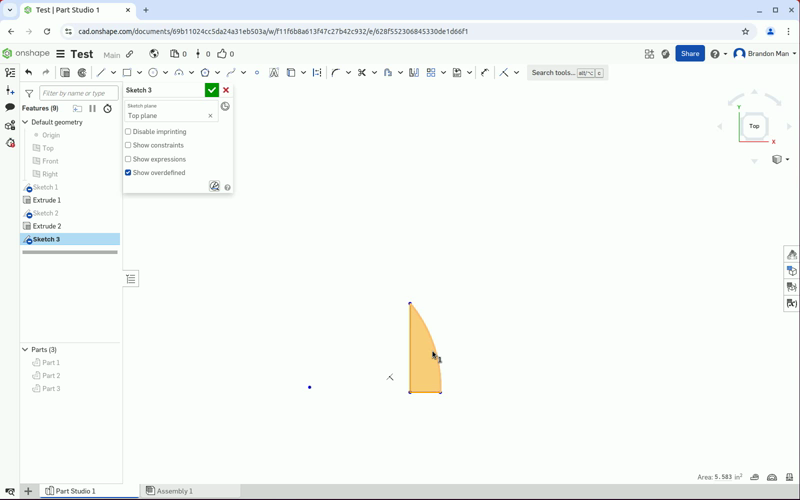
scroll(-6)
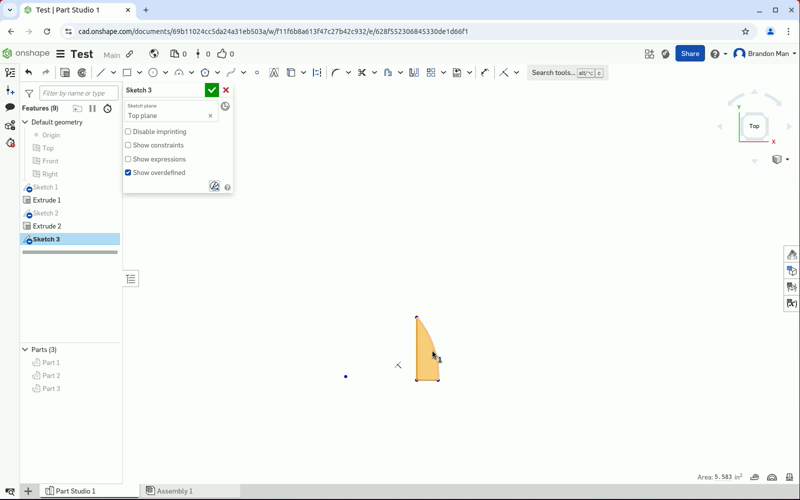
scroll(-6)
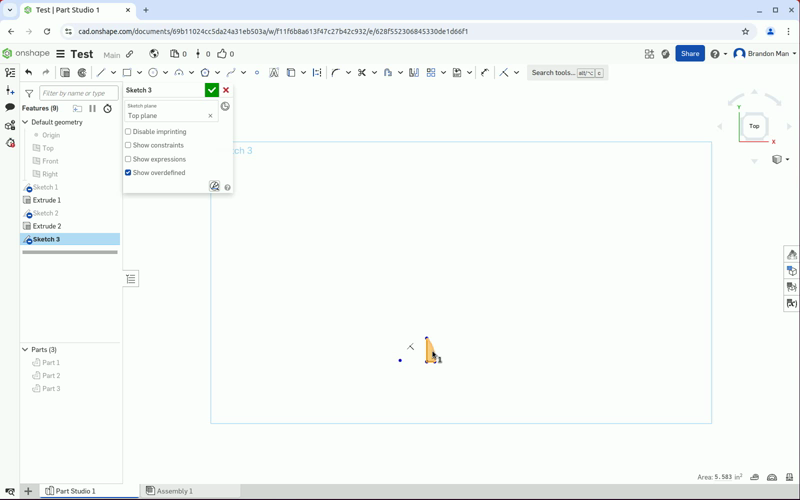
mouse_move(73, 352)
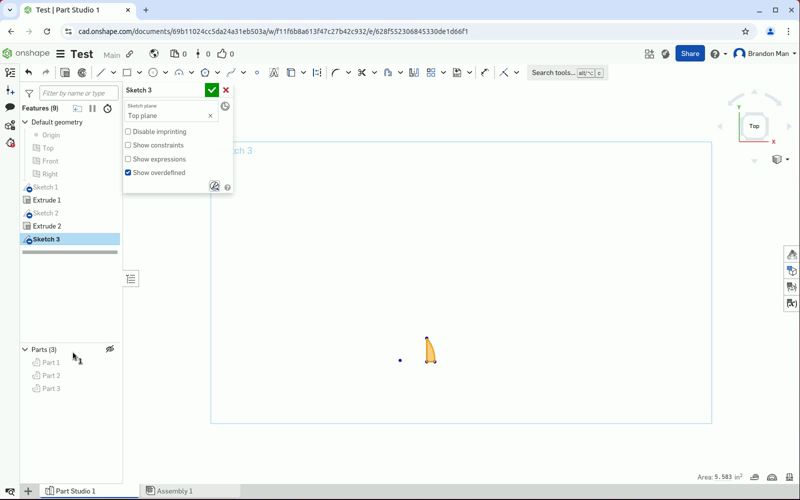
key(shift+y)
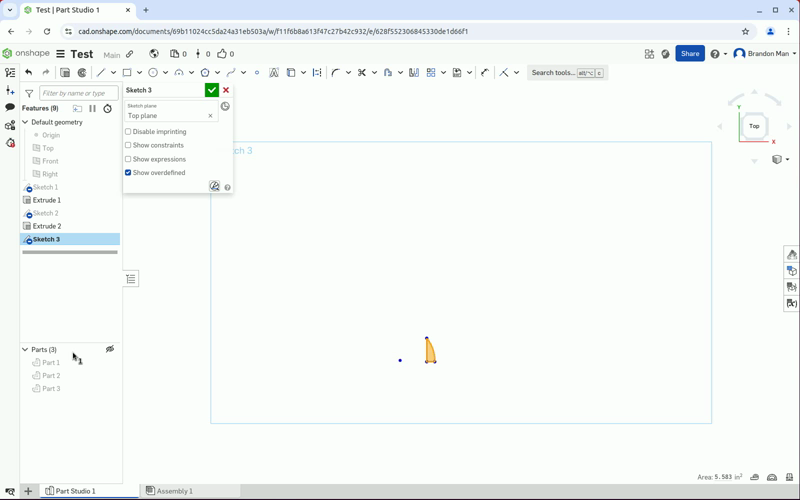
key(shift+e)
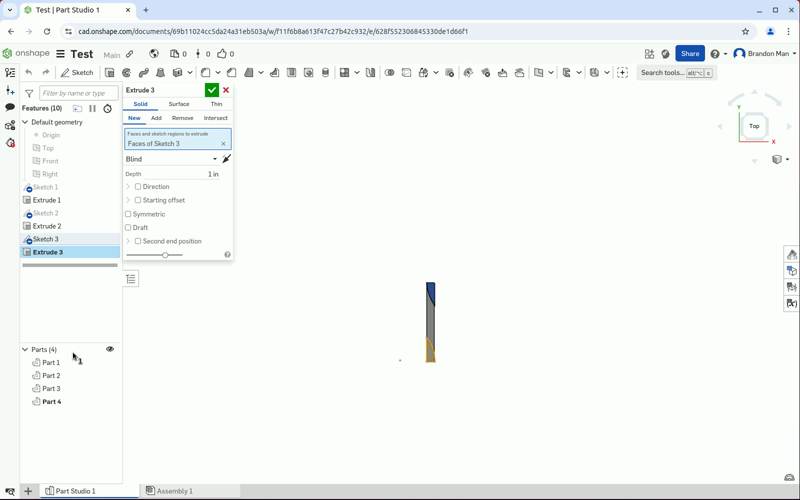
mouse_move(143, 106)
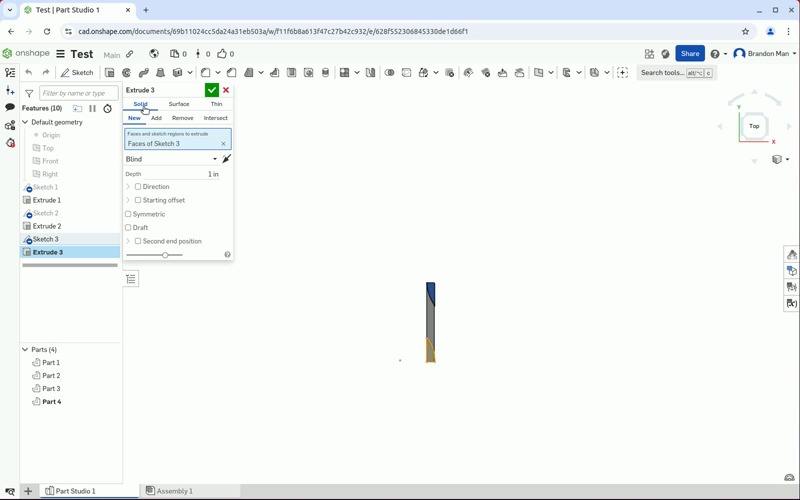
click(143, 106)
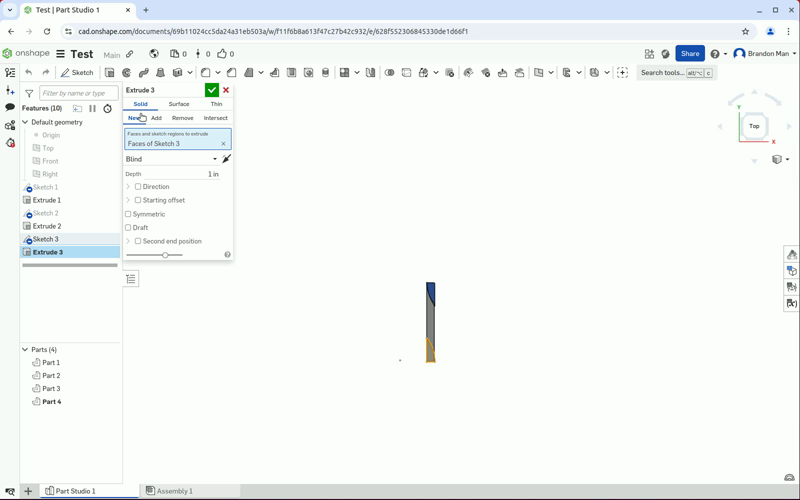
mouse_move(137, 120)
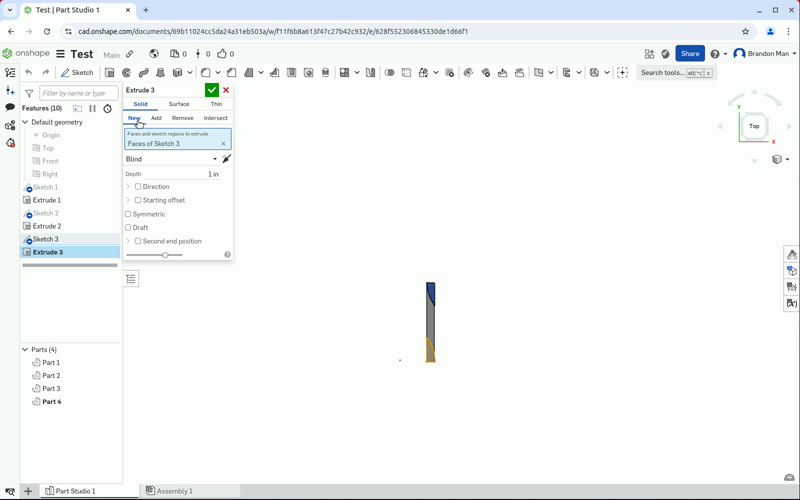
click(137, 120)
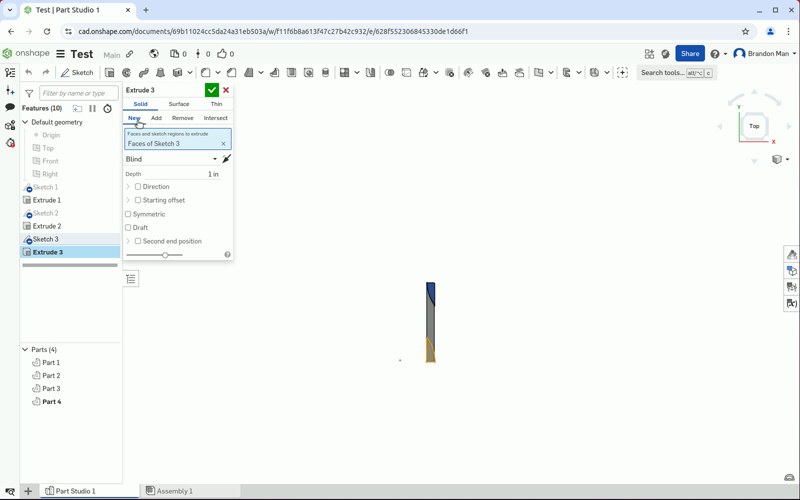
key(tab, 4)
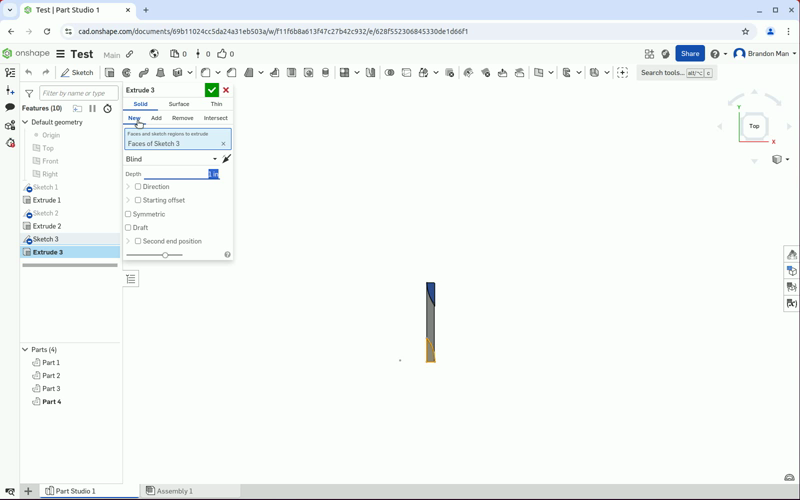
text(2.648)
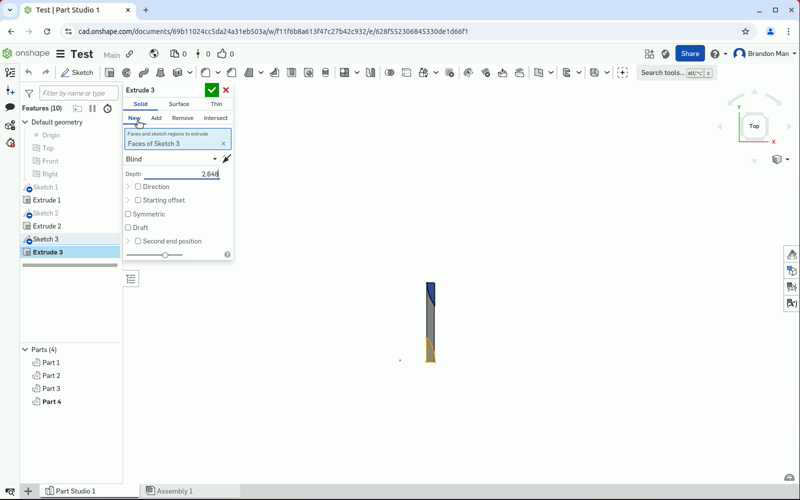
key(enter)
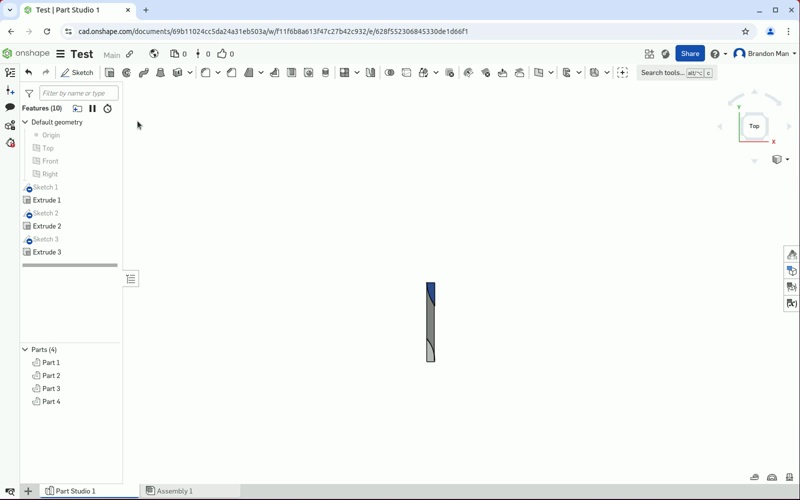
key(shift+h)
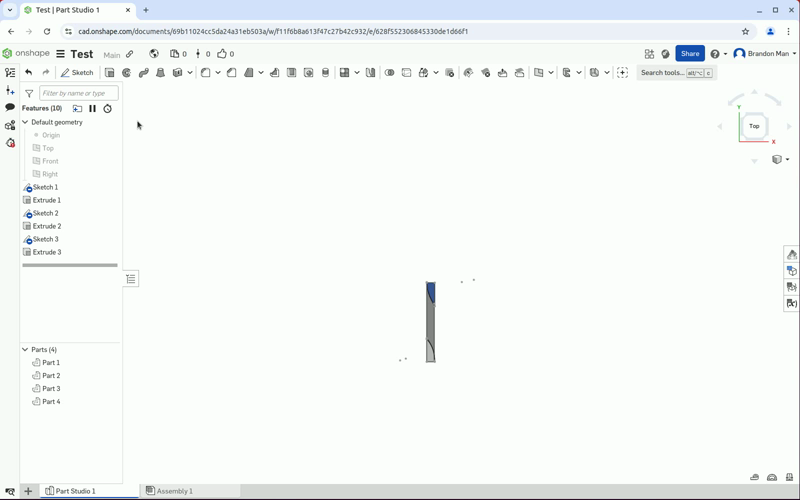
key(shift+h)
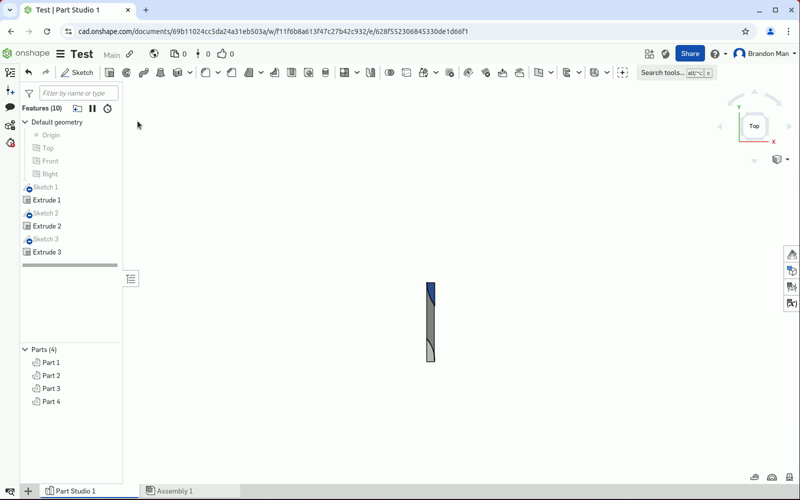
mouse_move(73, 189)
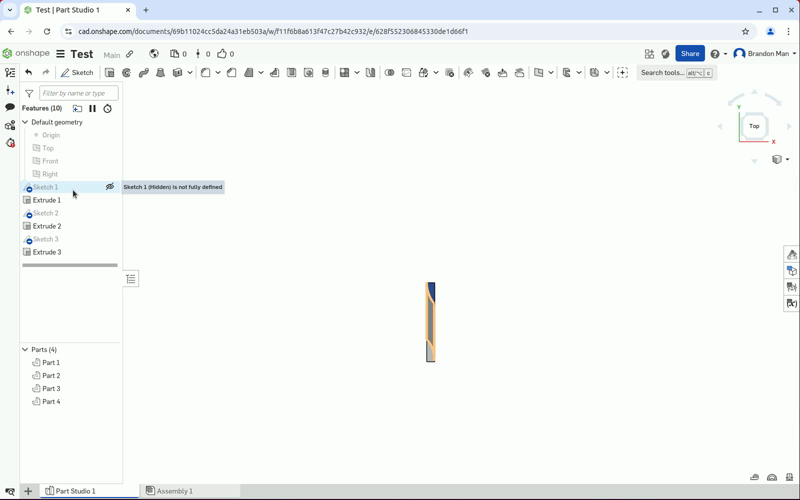
click(73, 189)
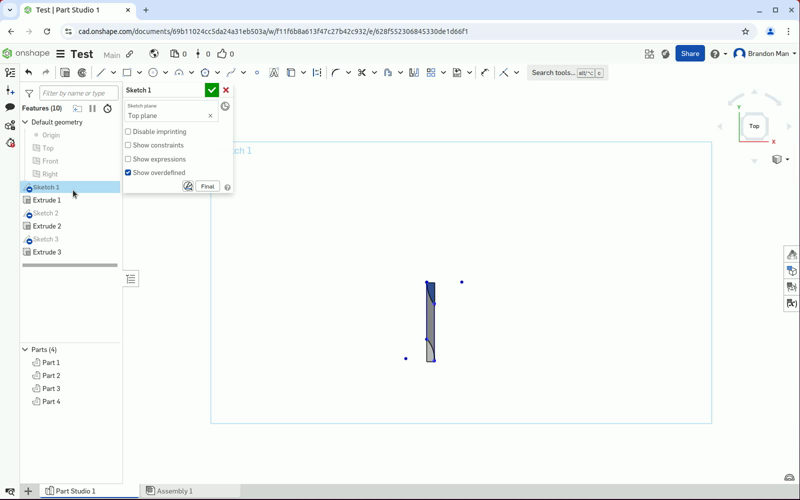
mouse_move(229, 92)
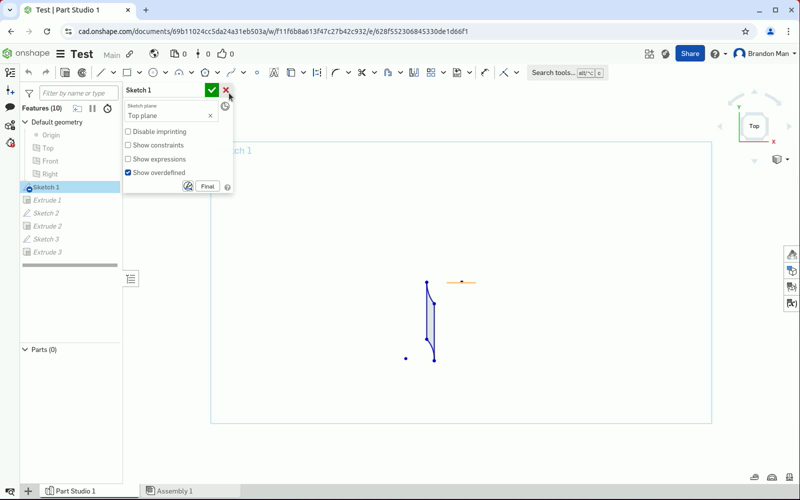
click(229, 92)
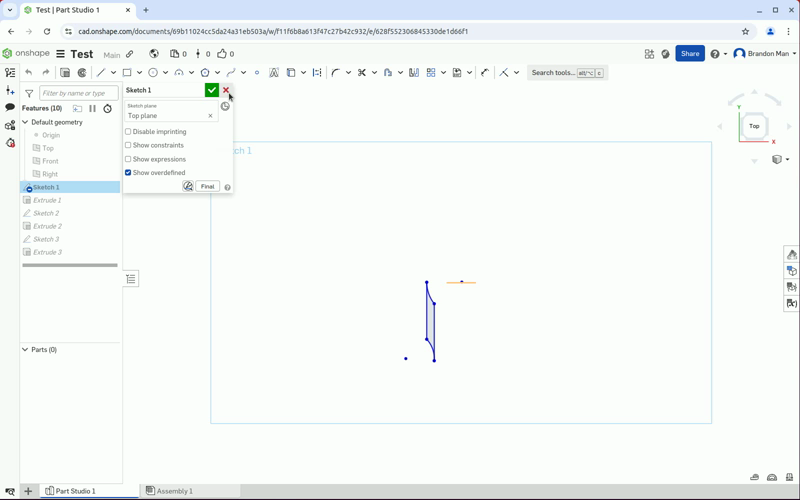
key(shift+s)
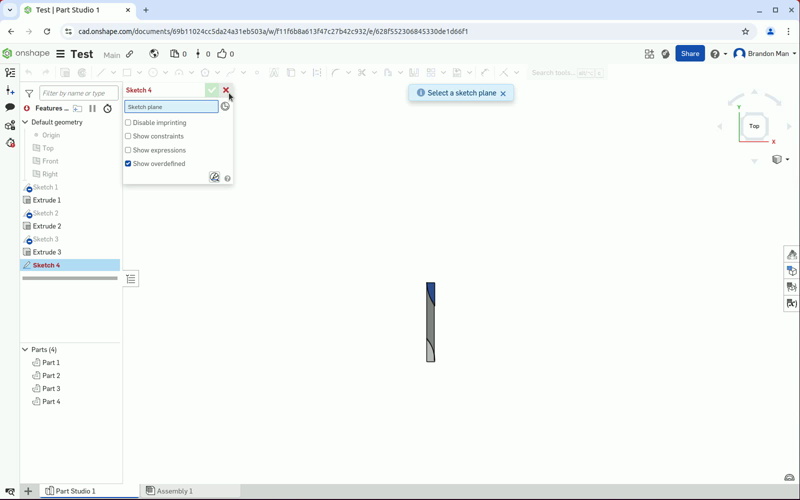
mouse_move(73, 150)
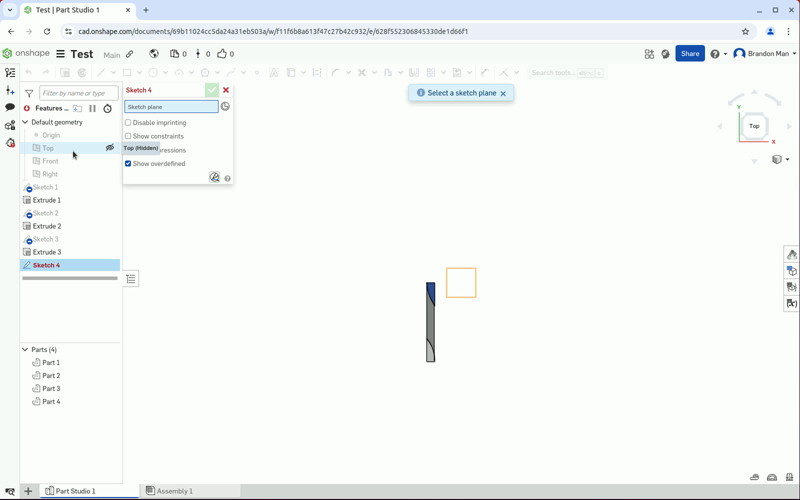
click(73, 150)
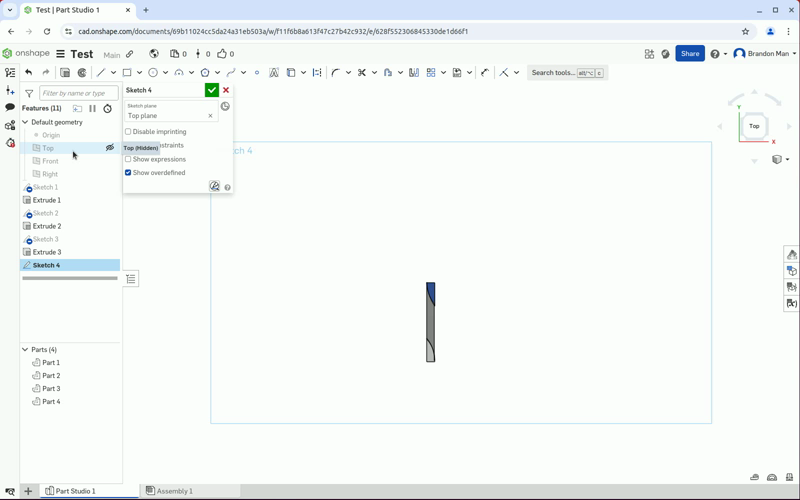
mouse_move(73, 352)
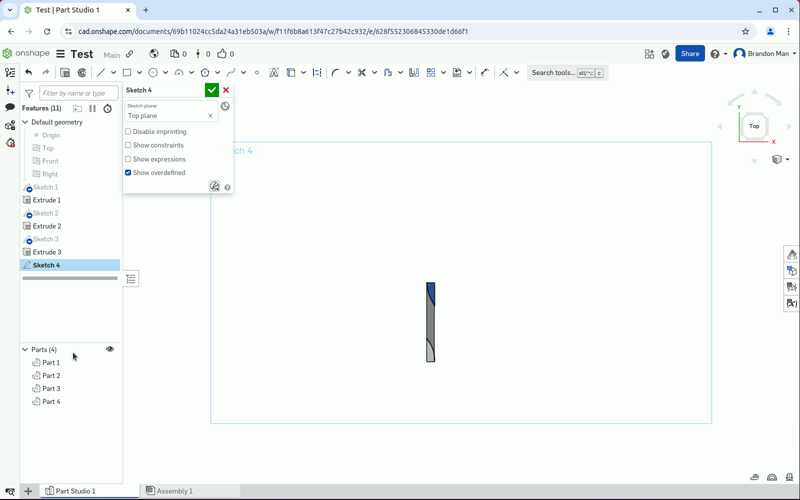
key(y)
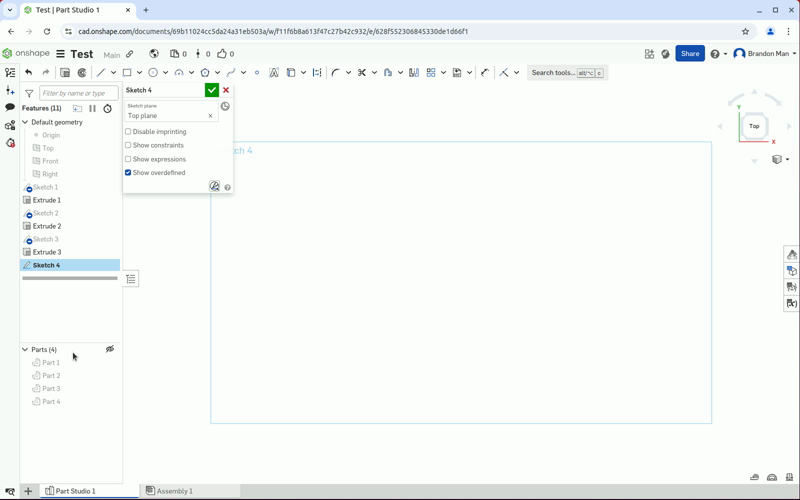
key(a)
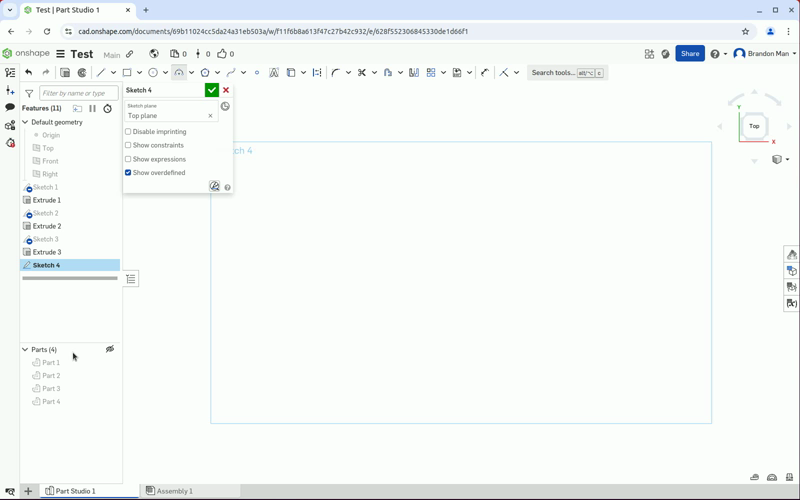
key_down(shift)
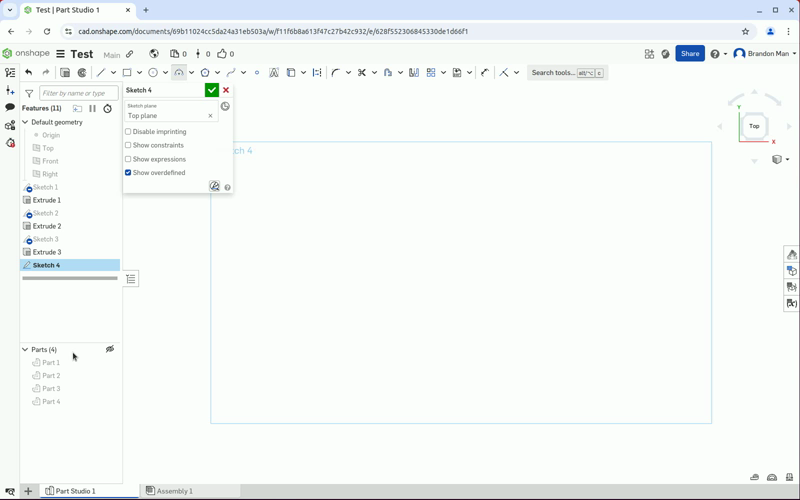
mouse_move(366, 361)
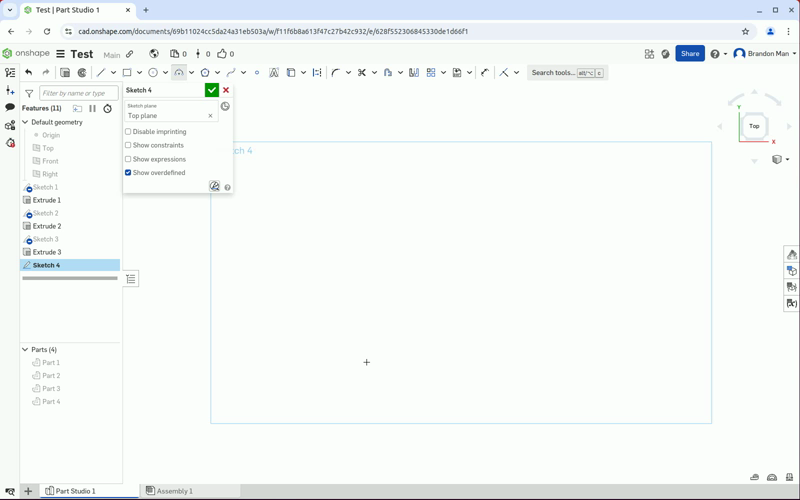
click(366, 361)
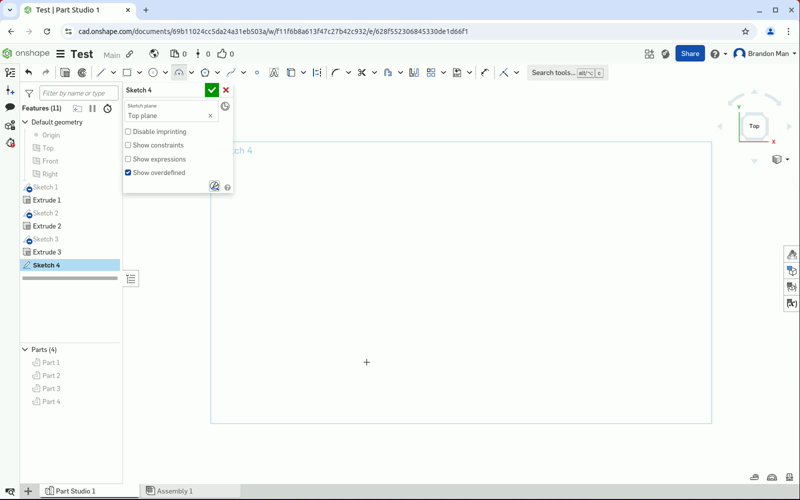
key_up(shift)
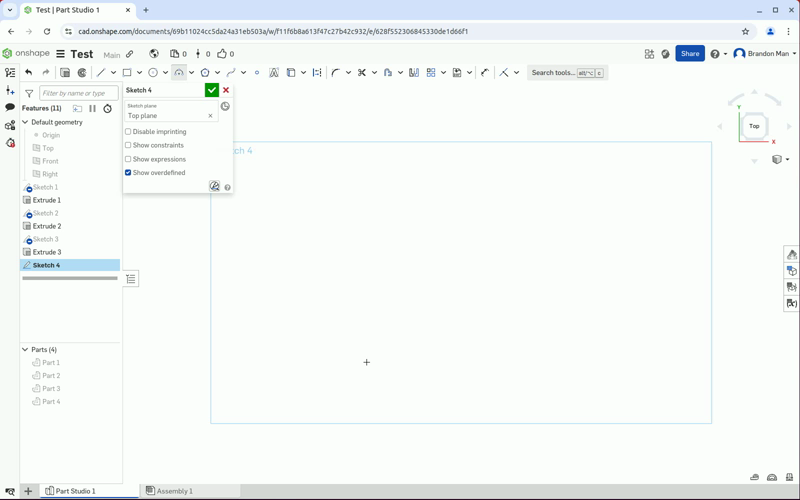
key_down(shift)
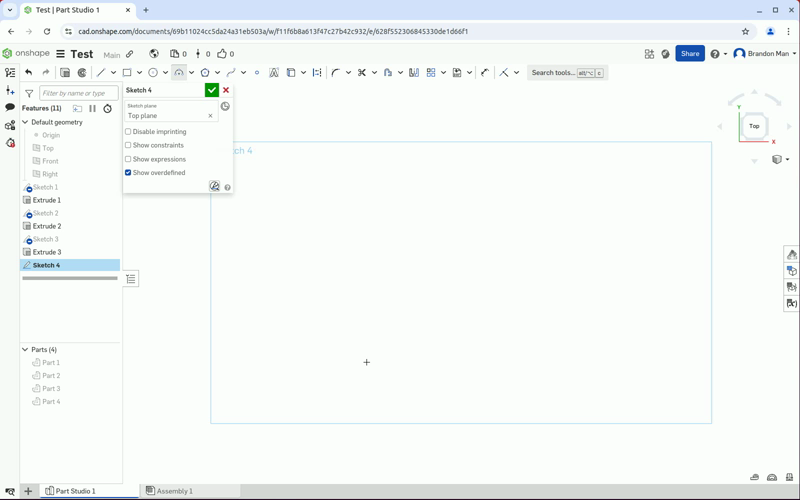
mouse_move(435, 361)
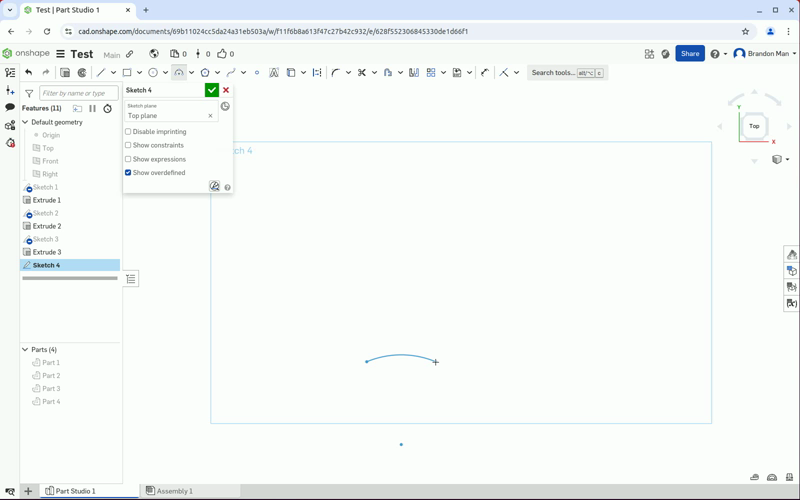
click(435, 361)
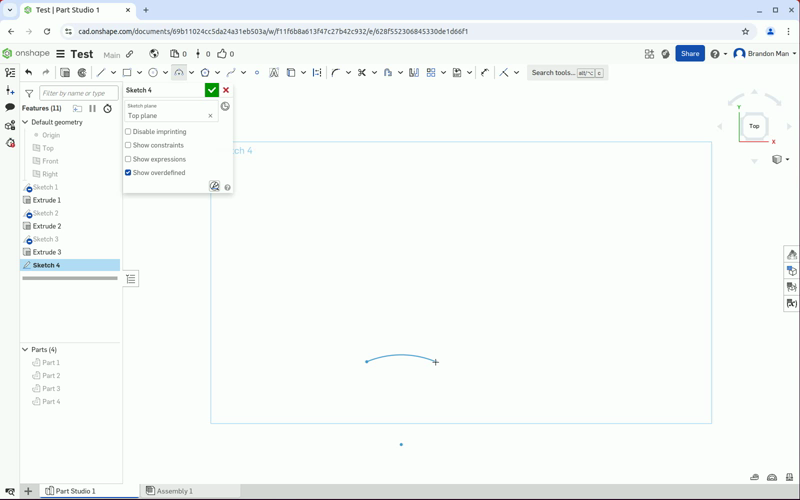
mouse_move(401, 395)
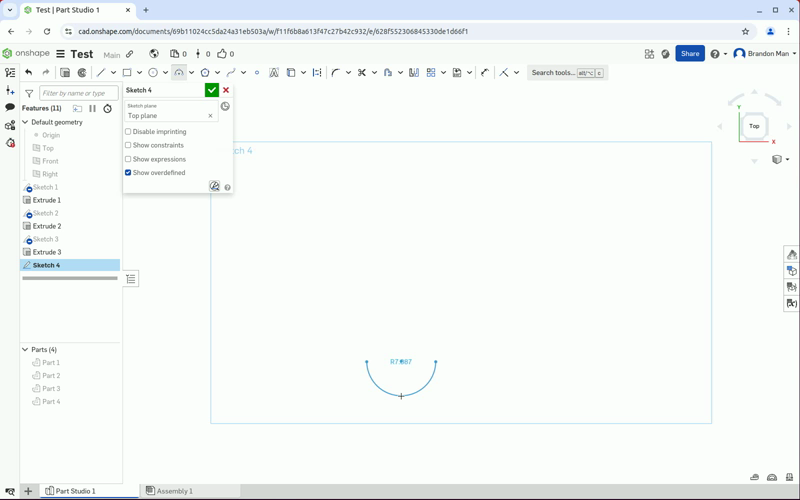
click(401, 395)
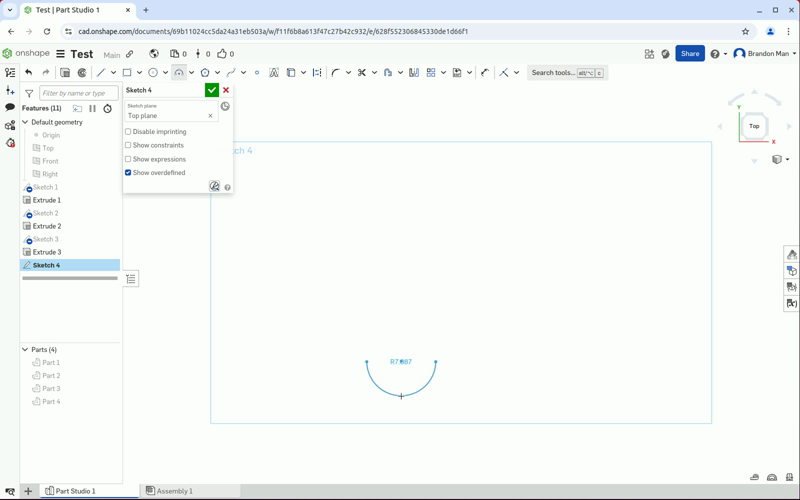
key_up(shift)
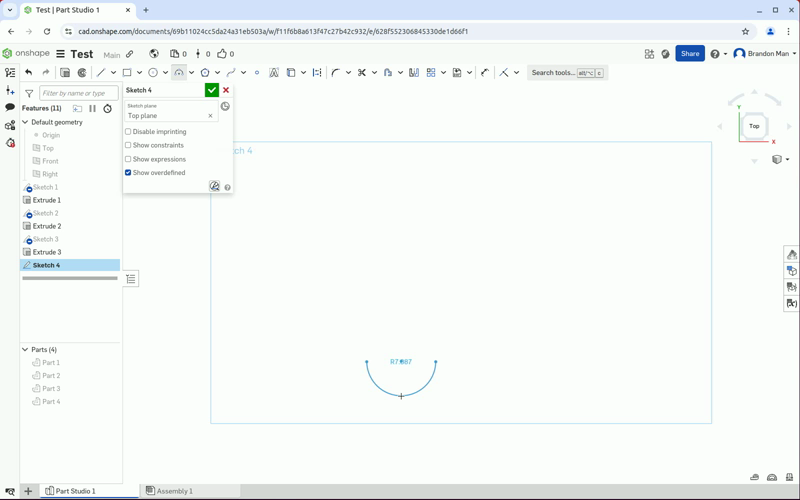
key(esc)
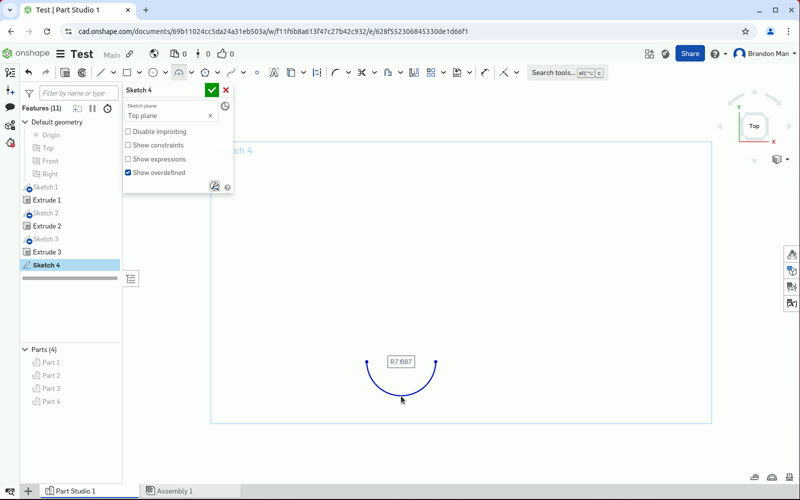
key(l)
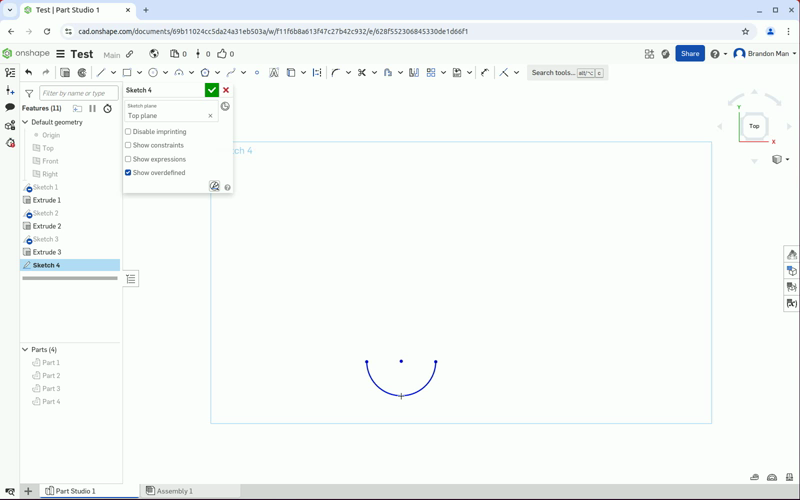
mouse_move(435, 361)
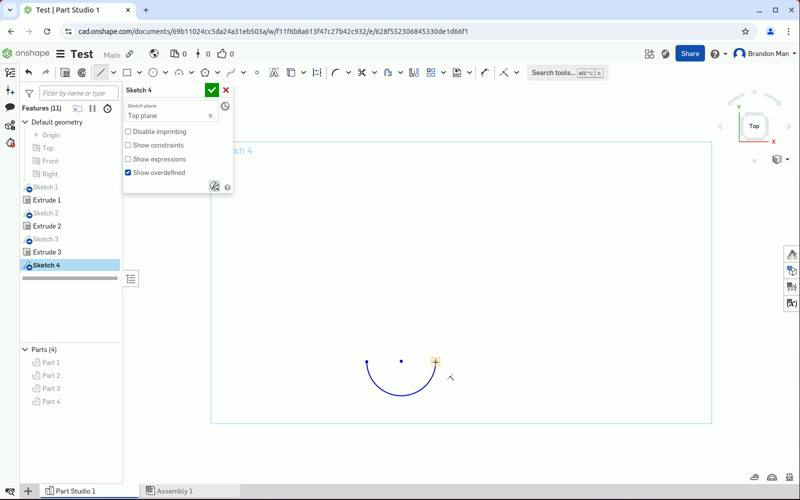
click(435, 361)
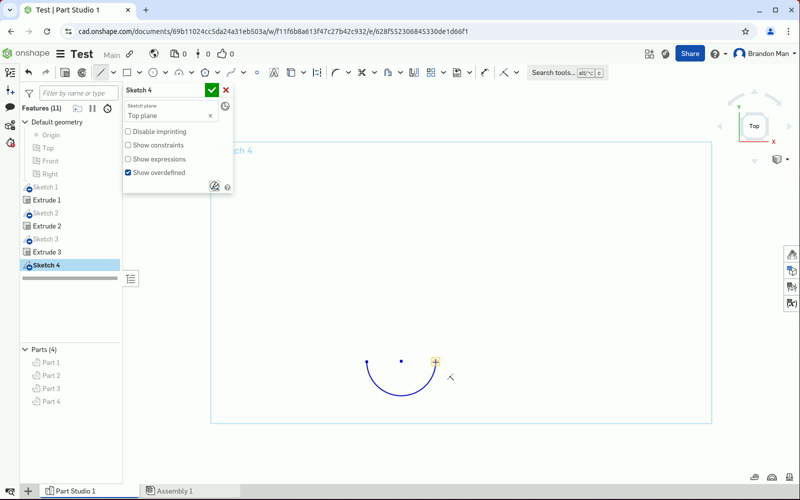
key_down(shift)
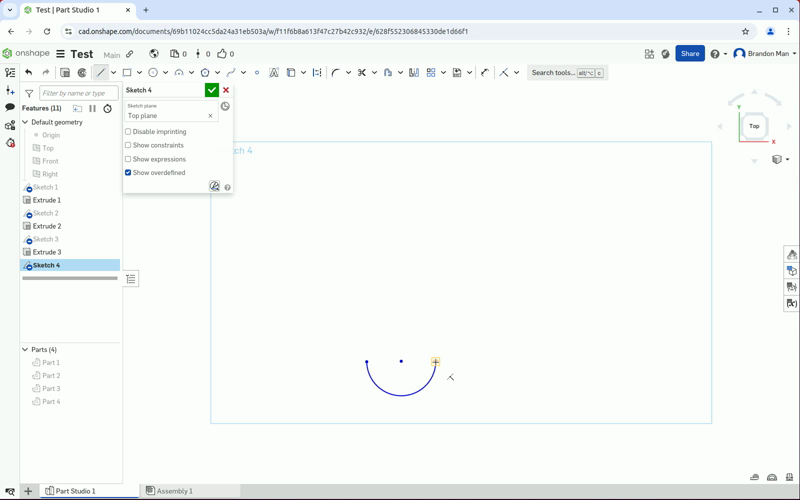
mouse_move(465, 361)
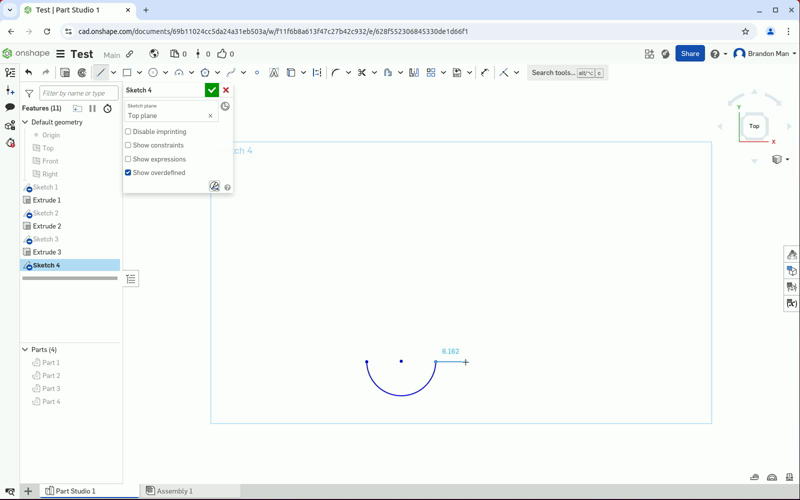
mouse_move(427, 361)
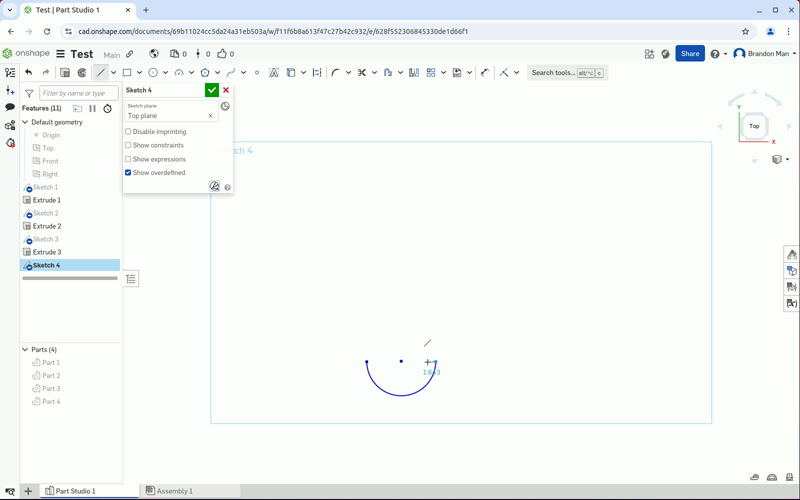
click(427, 361)
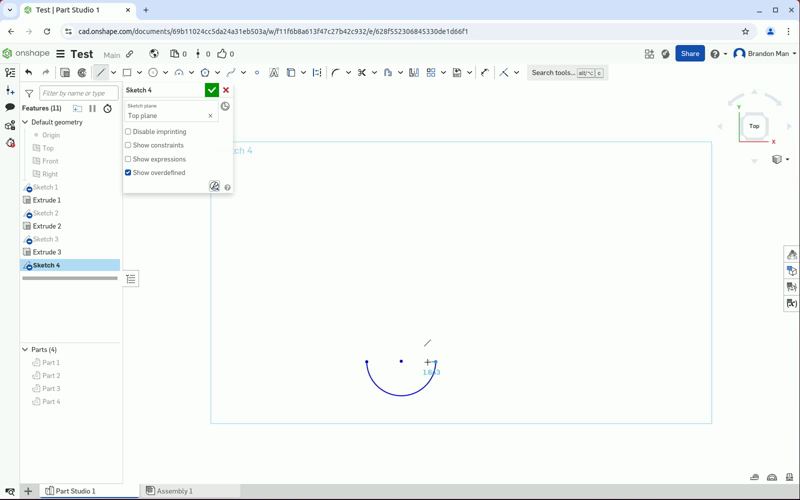
key_up(shift)
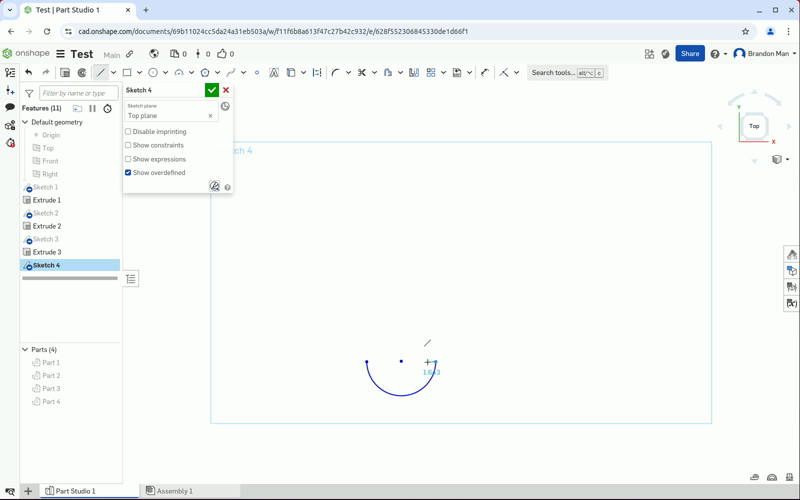
key(esc)
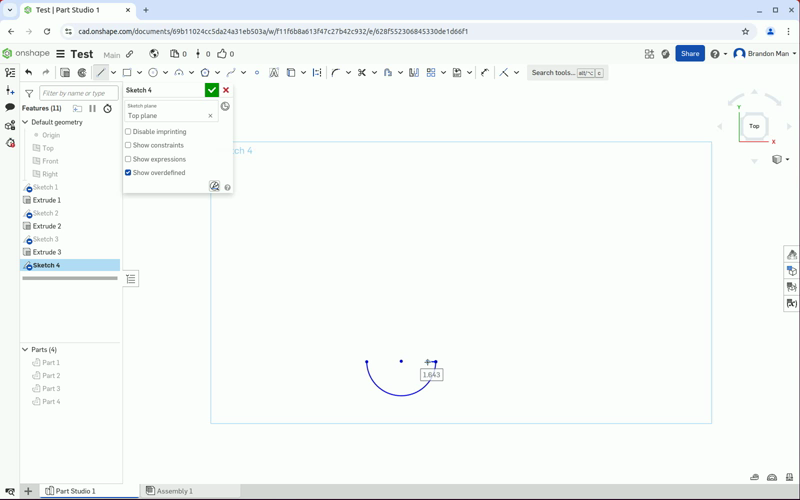
key(a)
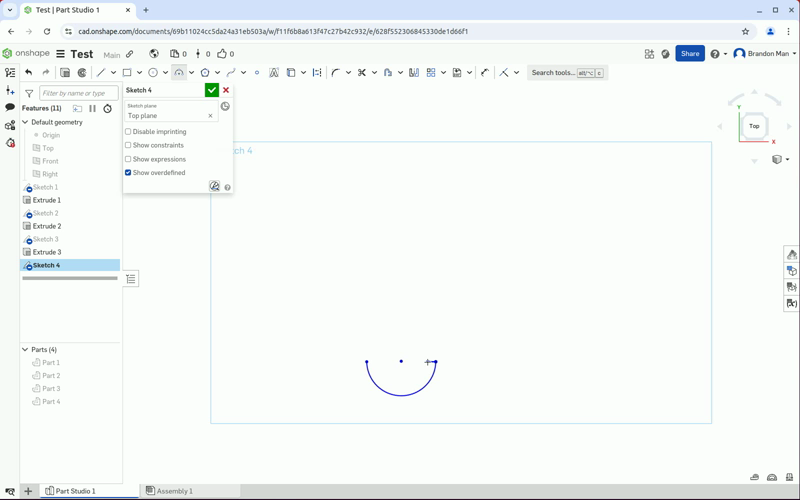
mouse_move(427, 361)
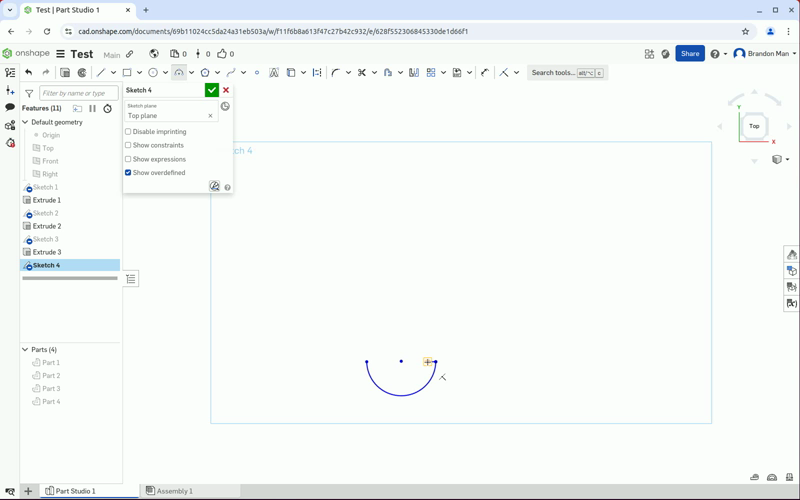
click(427, 361)
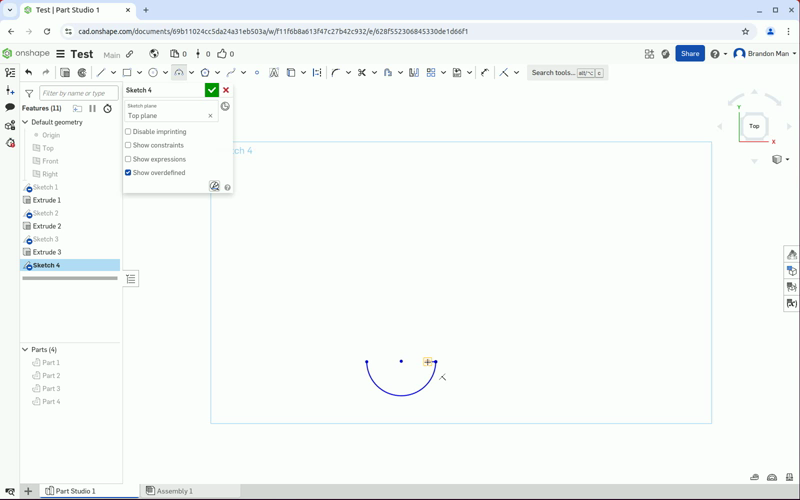
key_down(shift)
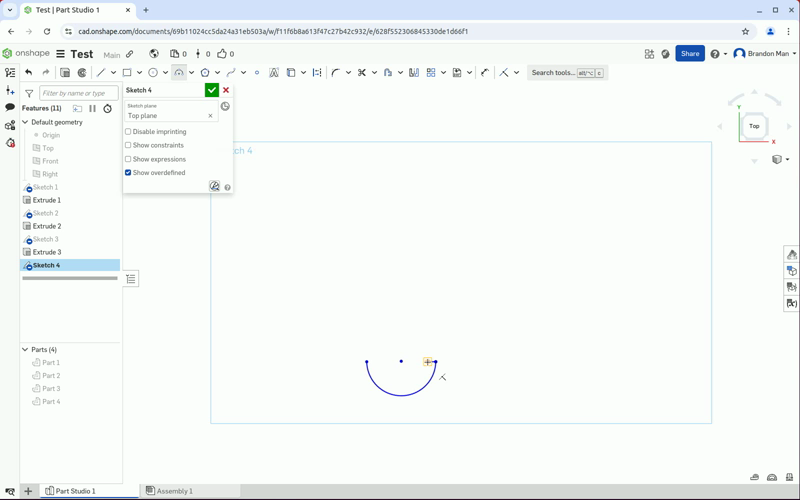
mouse_move(374, 361)
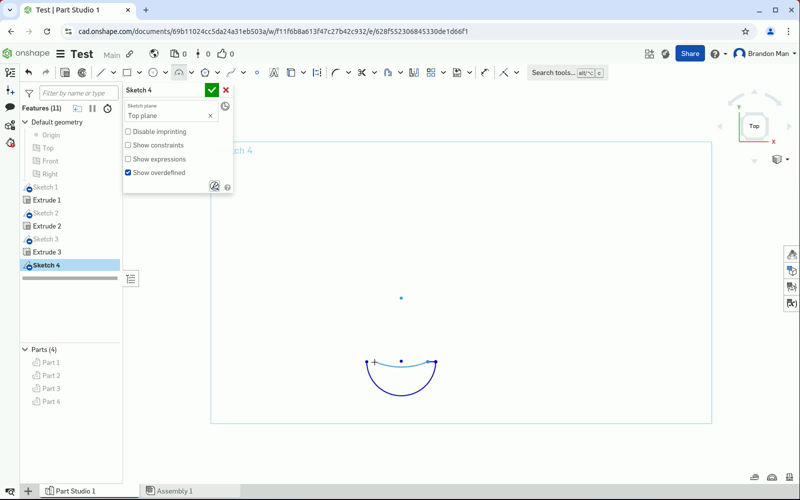
click(374, 361)
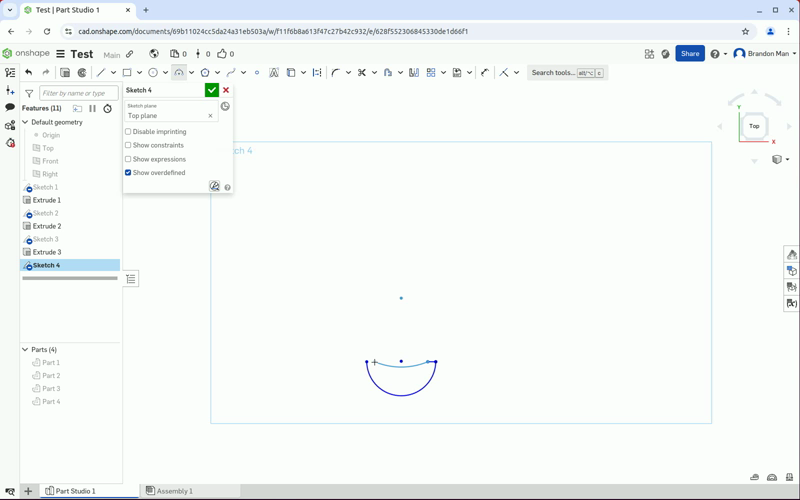
mouse_move(401, 387)
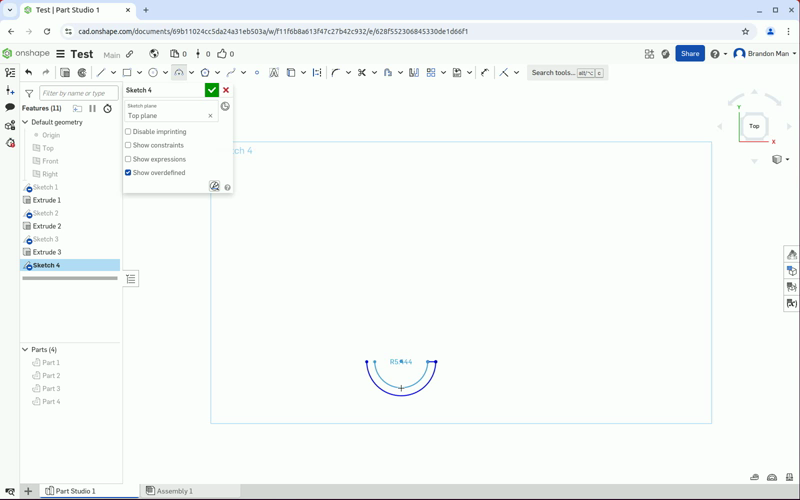
click(401, 387)
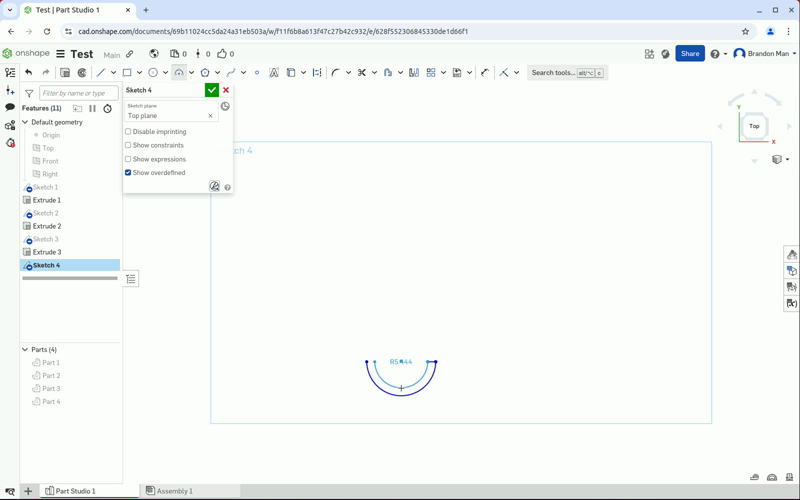
key_up(shift)
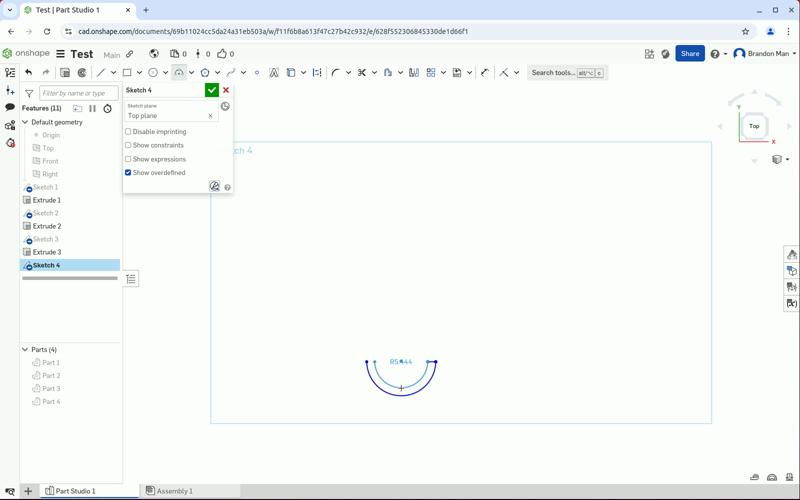
key(esc)
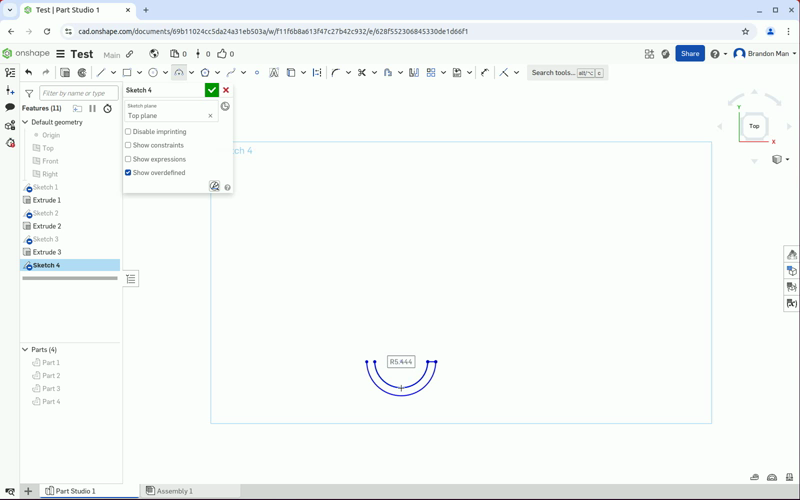
key(l)
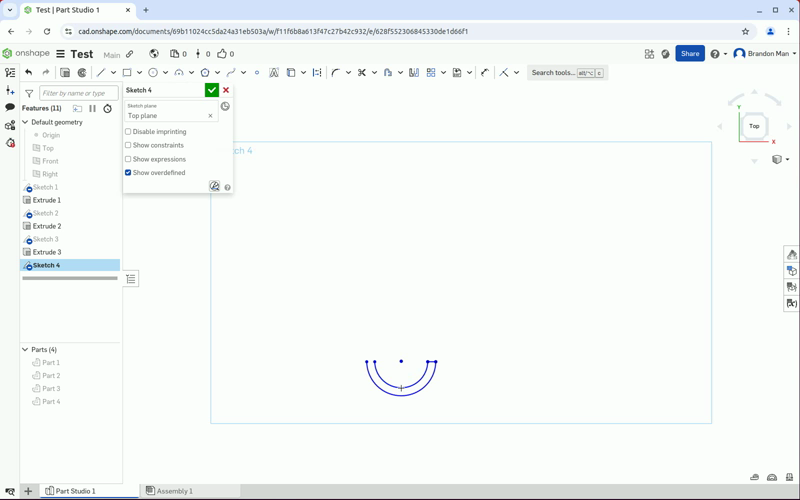
mouse_move(374, 361)
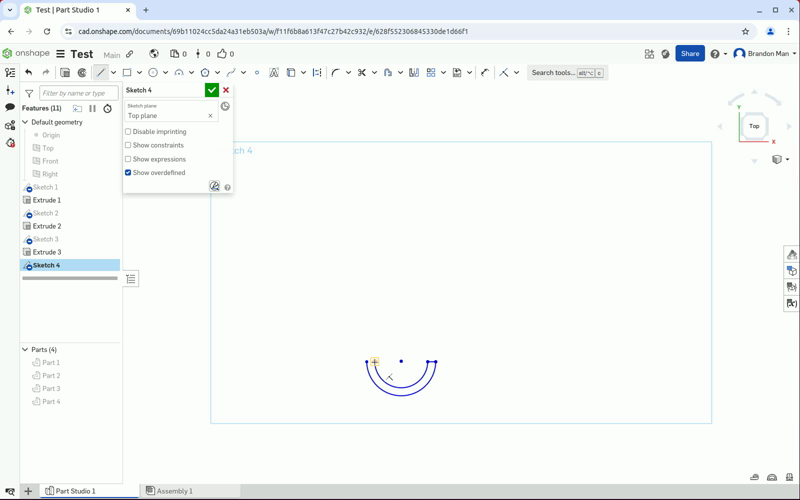
click(374, 361)
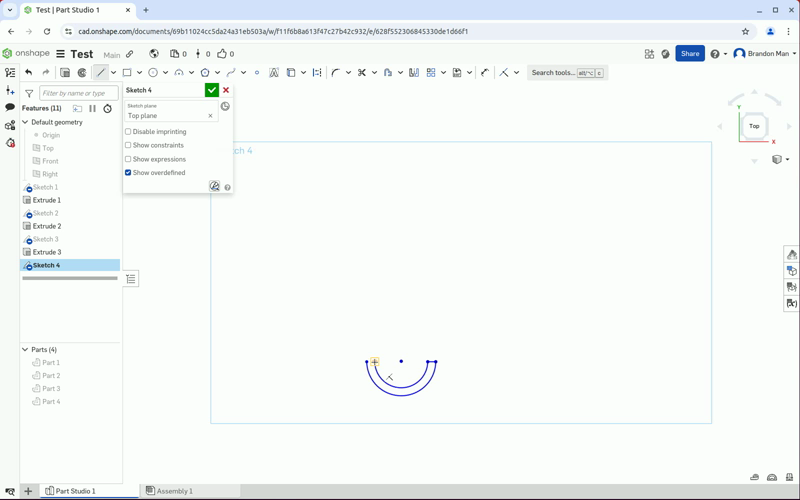
mouse_move(404, 361)
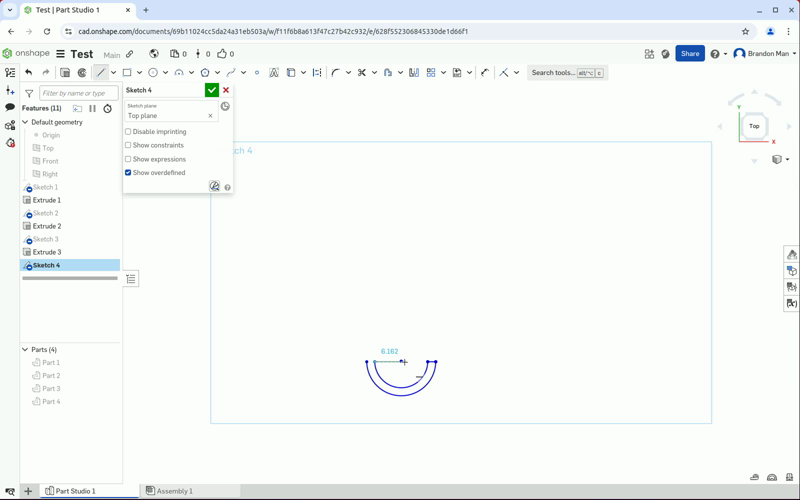
key_down(shift)
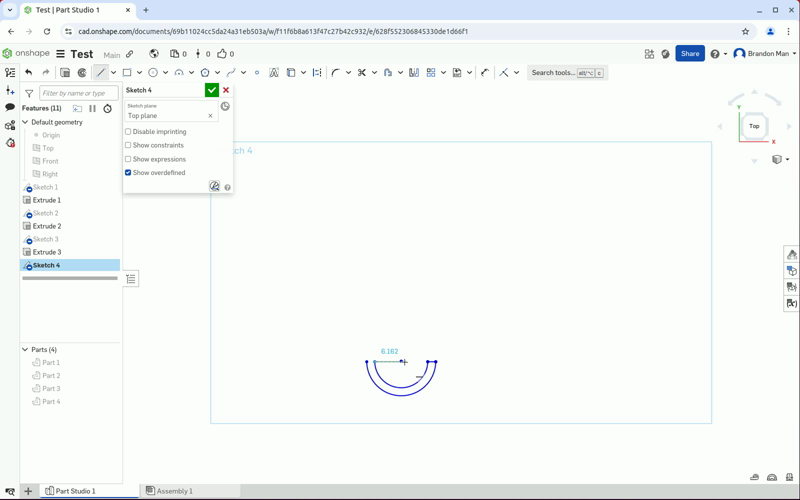
mouse_move(366, 361)
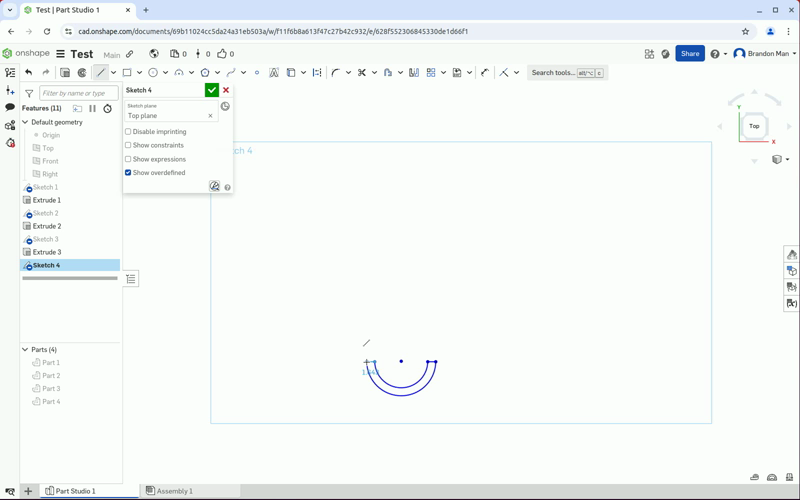
key_up(shift)
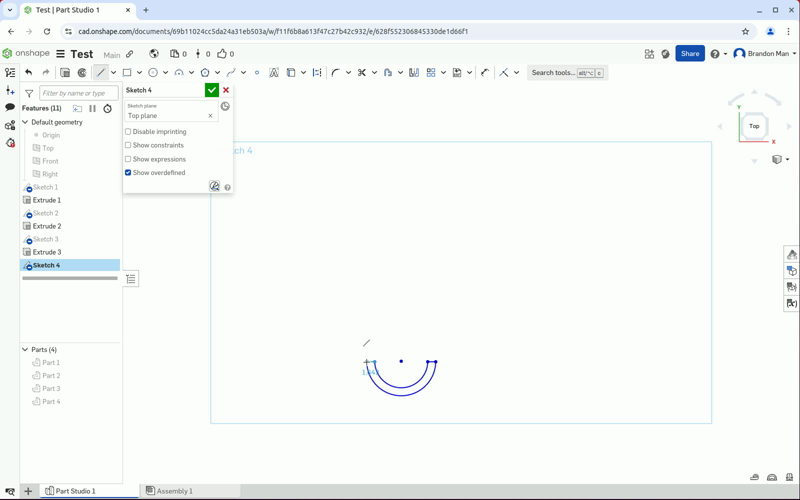
click(366, 361)
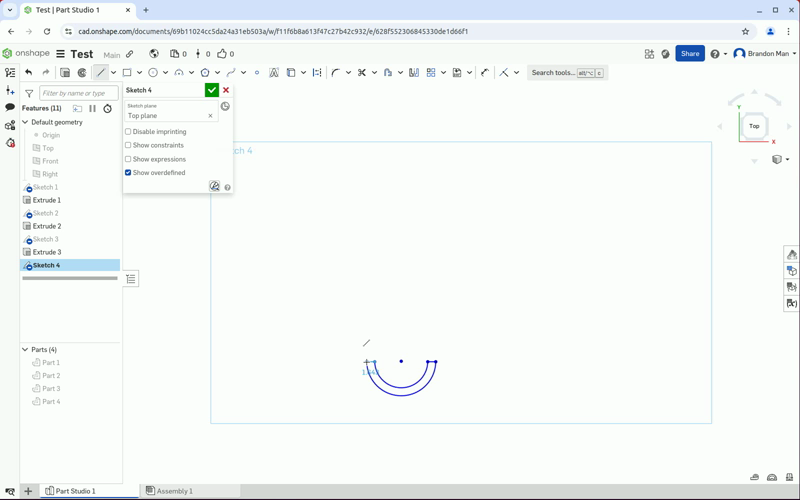
key(esc)
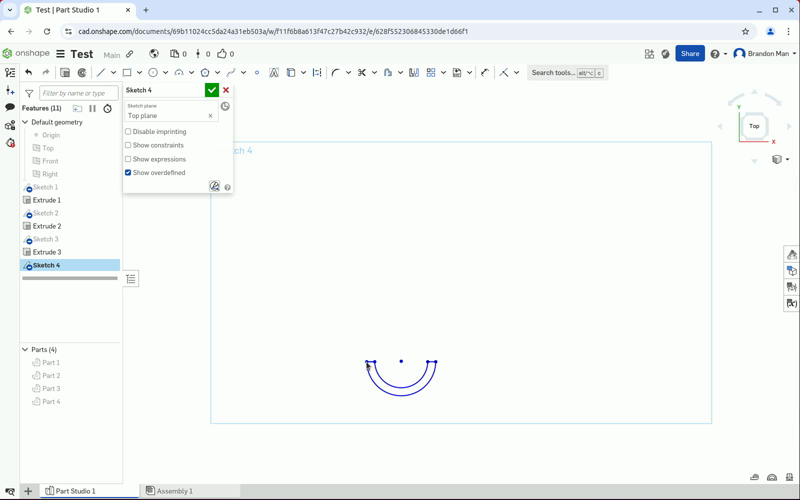
mouse_move(391, 385)
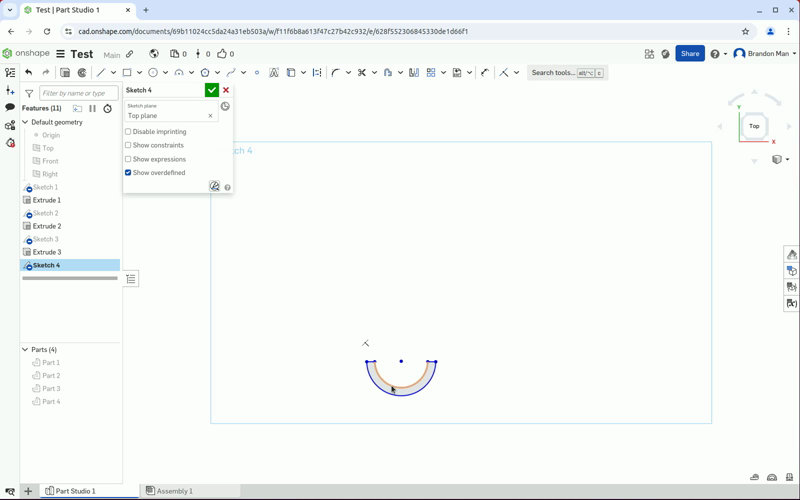
scroll(6)
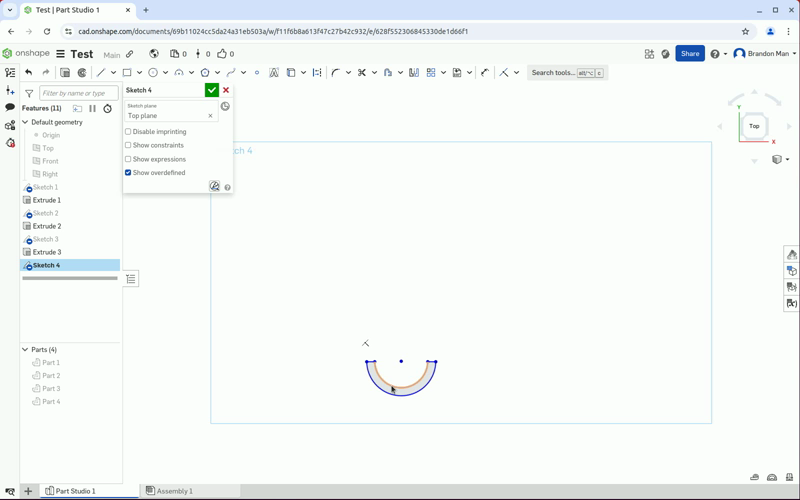
scroll(6)
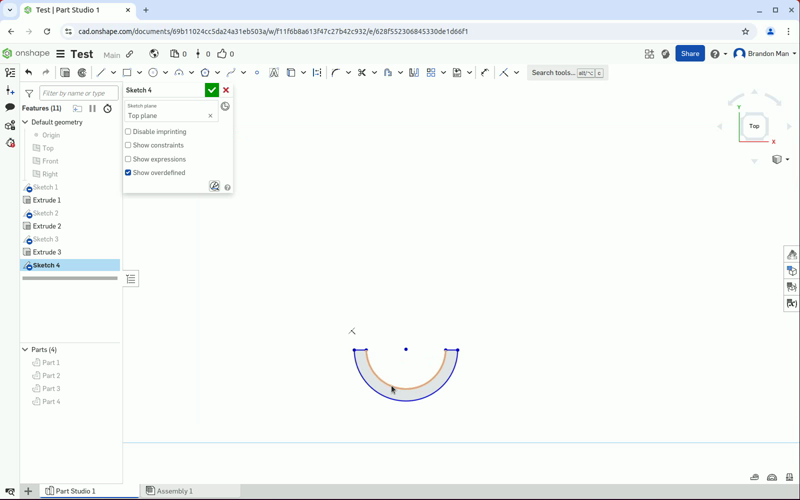
scroll(6)
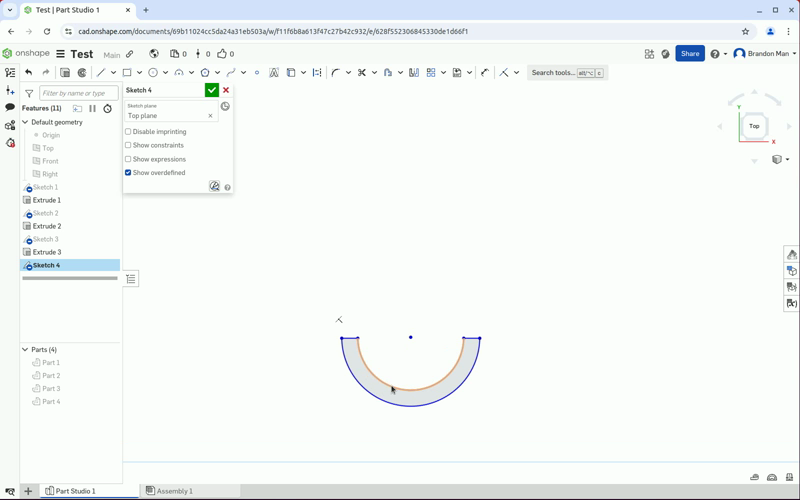
scroll(6)
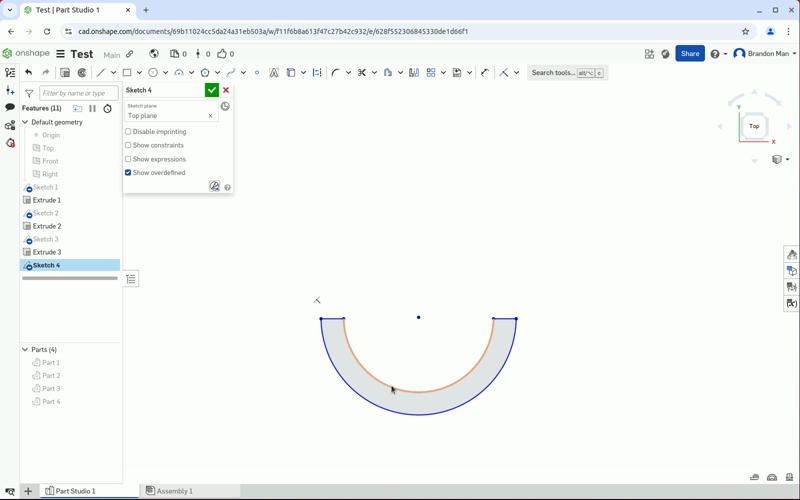
scroll(6)
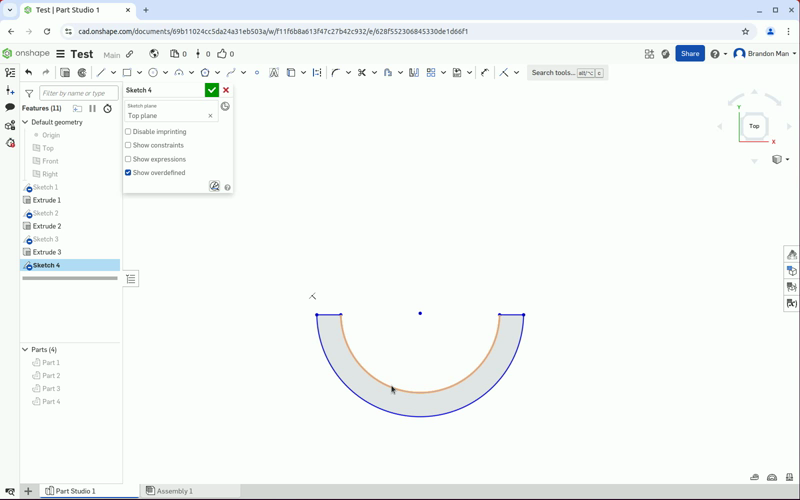
scroll(6)
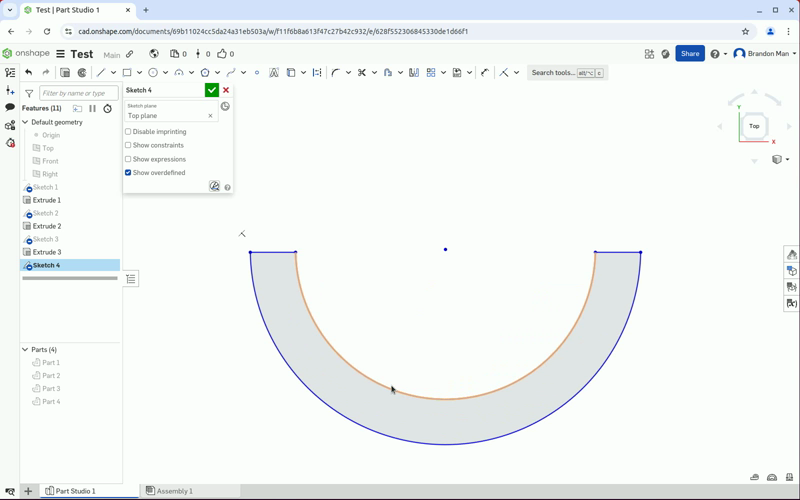
scroll(6)
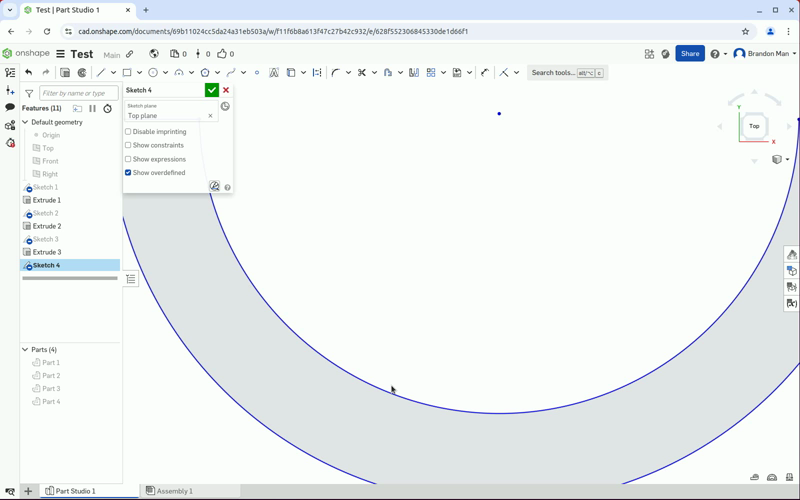
click(391, 385)
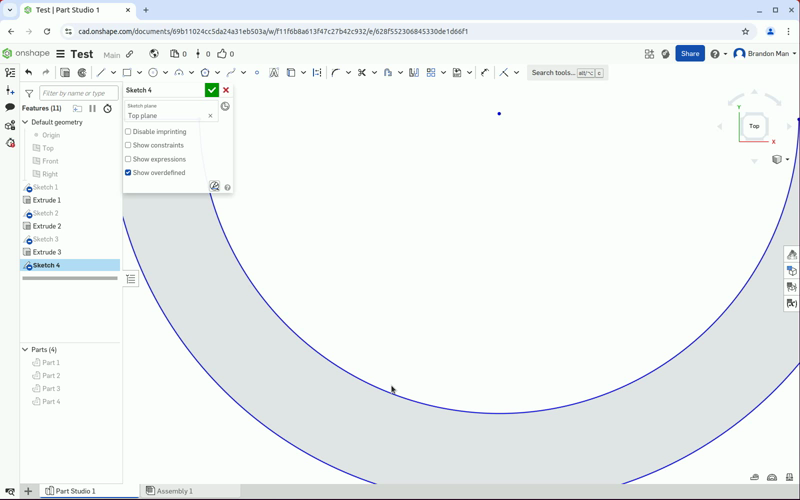
scroll(-6)
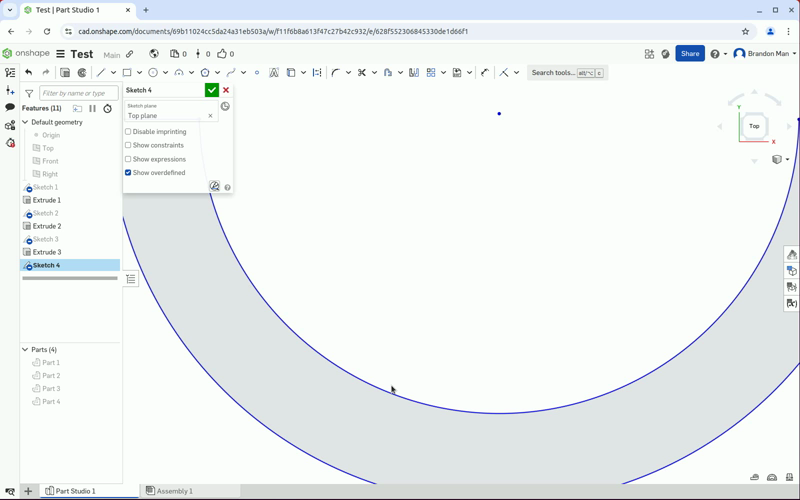
scroll(-6)
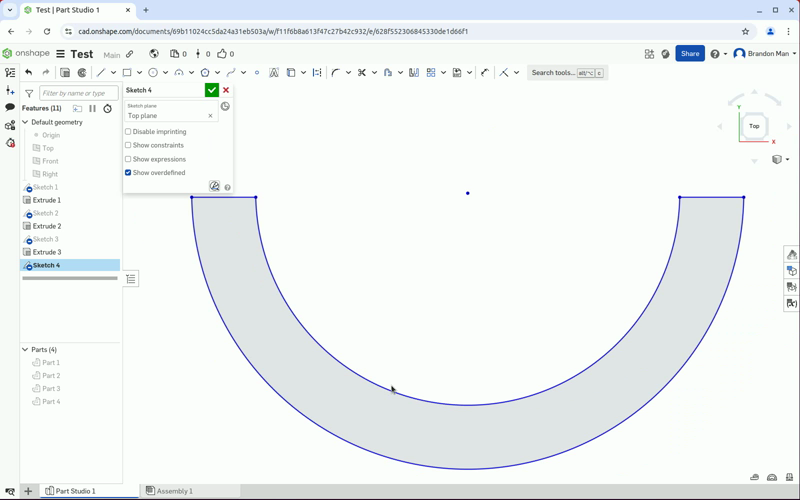
scroll(-6)
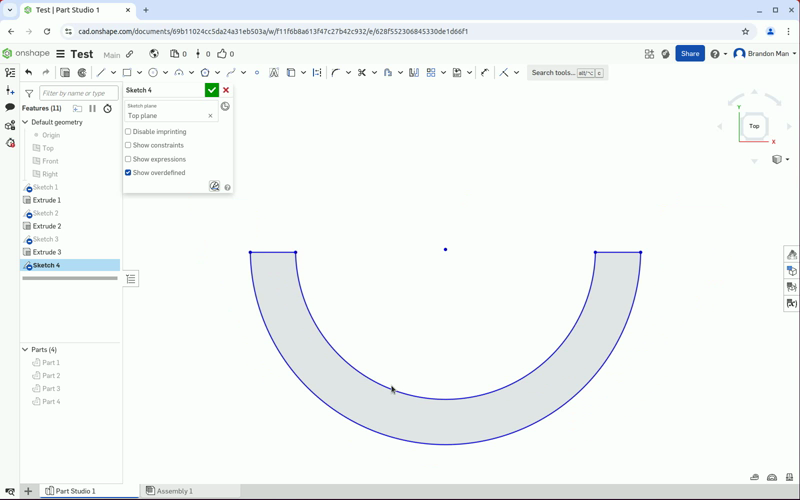
scroll(-6)
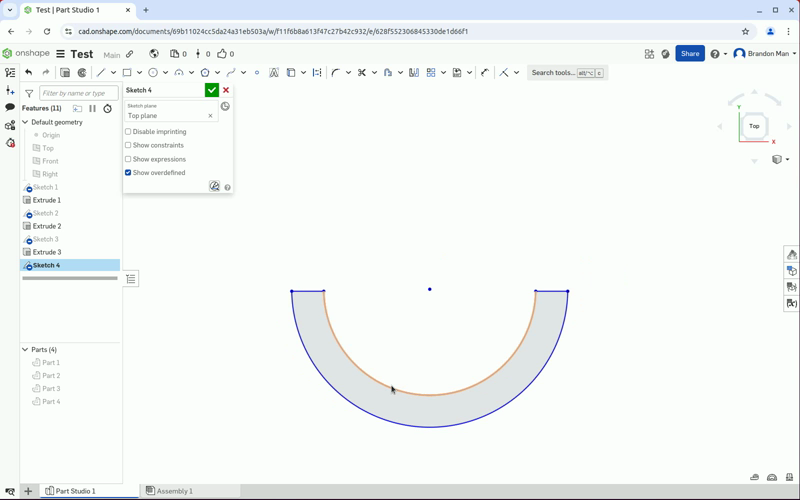
scroll(-6)
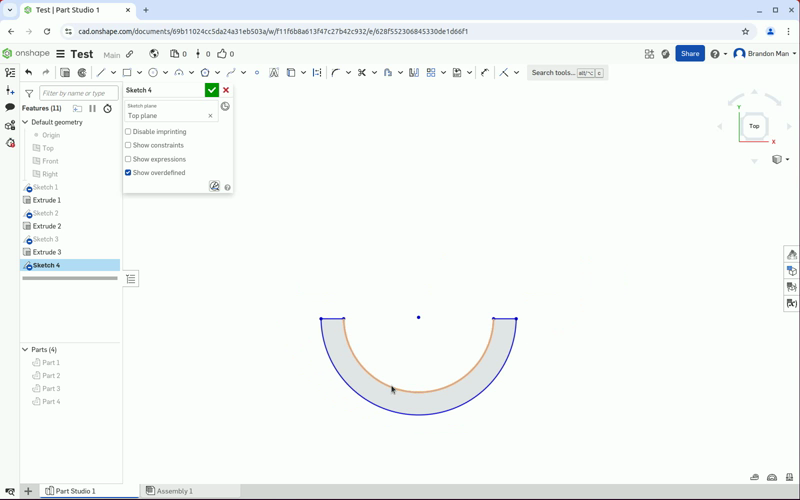
scroll(-6)
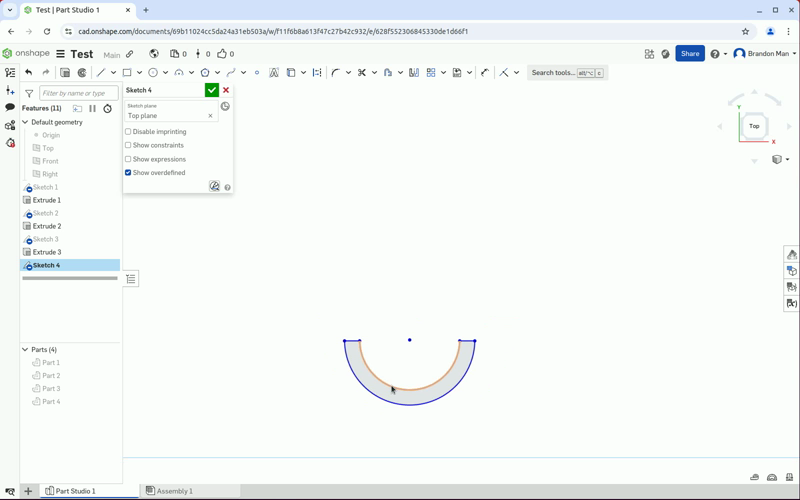
scroll(-6)
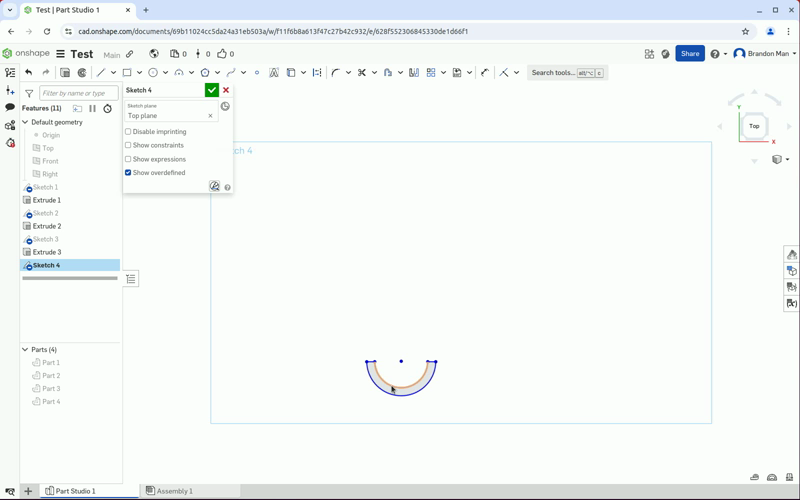
mouse_move(73, 352)
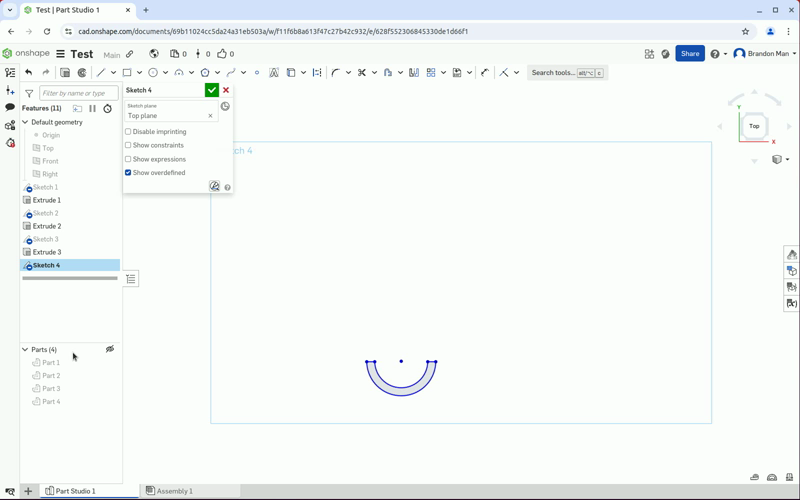
key(shift+y)
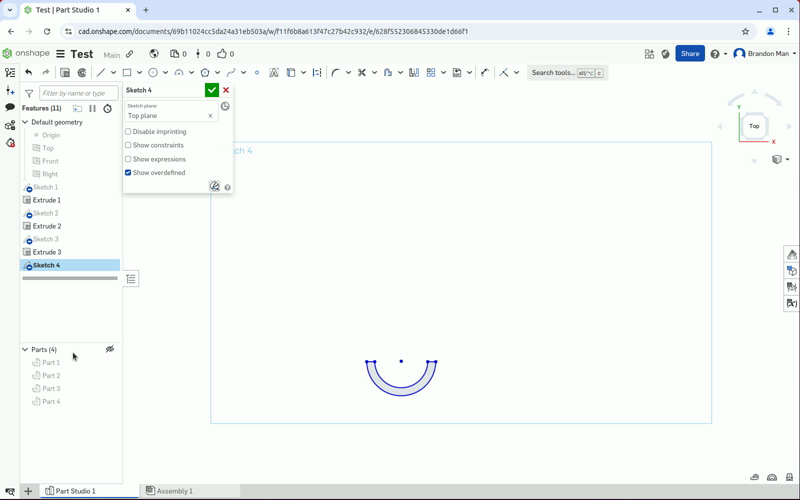
key(shift+e)
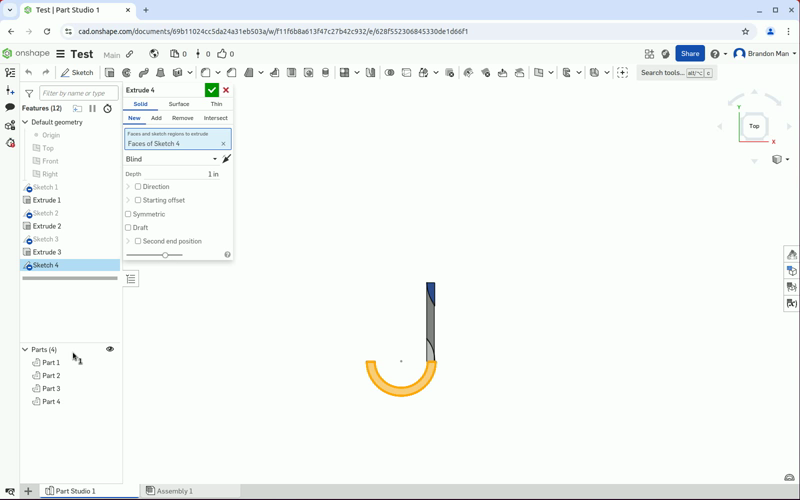
mouse_move(143, 106)
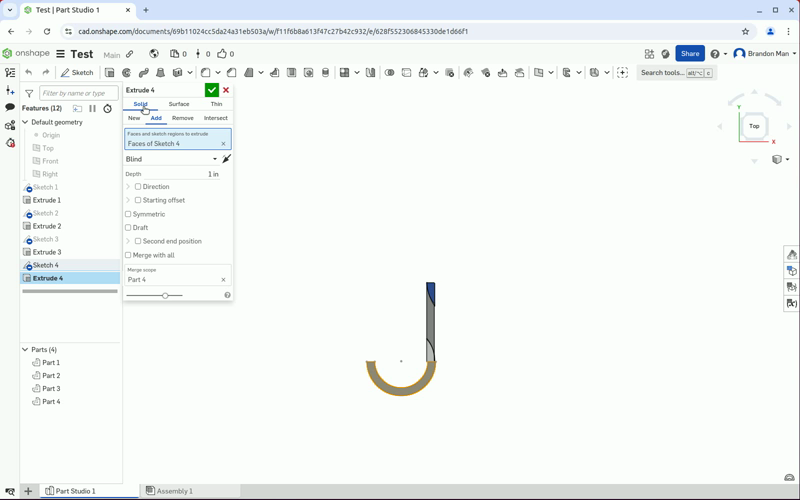
click(143, 106)
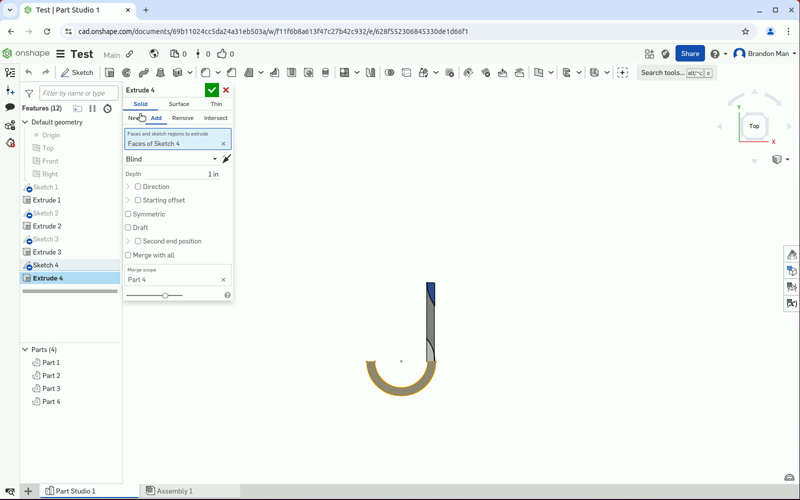
mouse_move(137, 120)
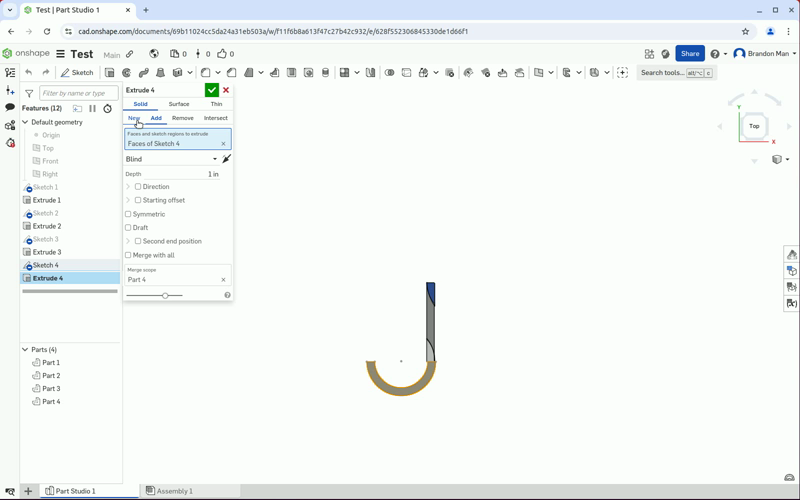
click(137, 120)
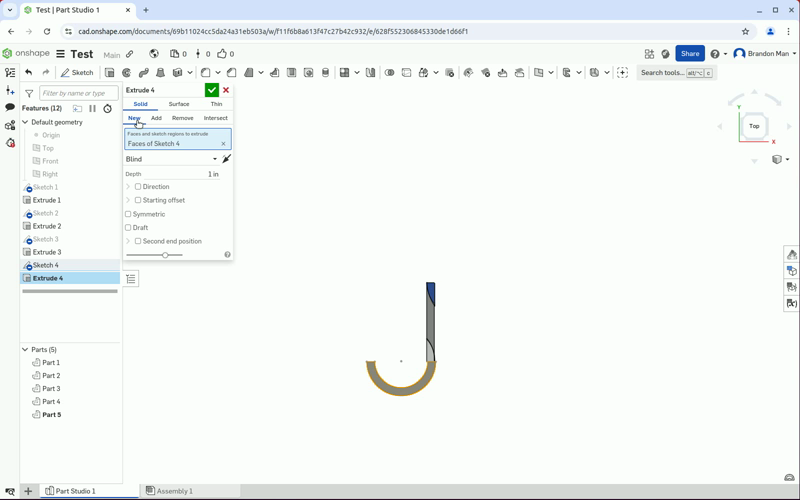
key(tab, 4)
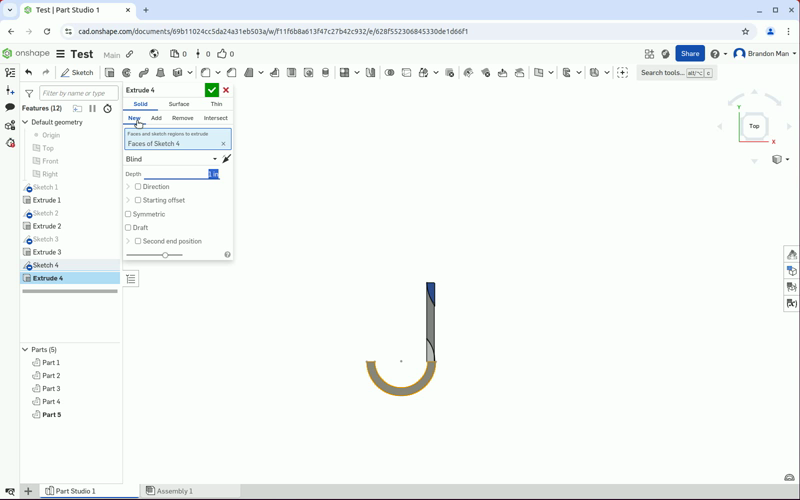
text(2.648)
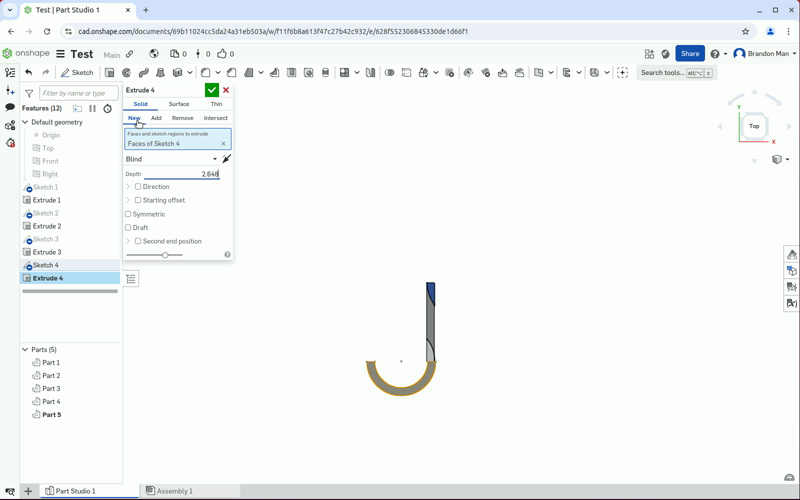
key(enter)
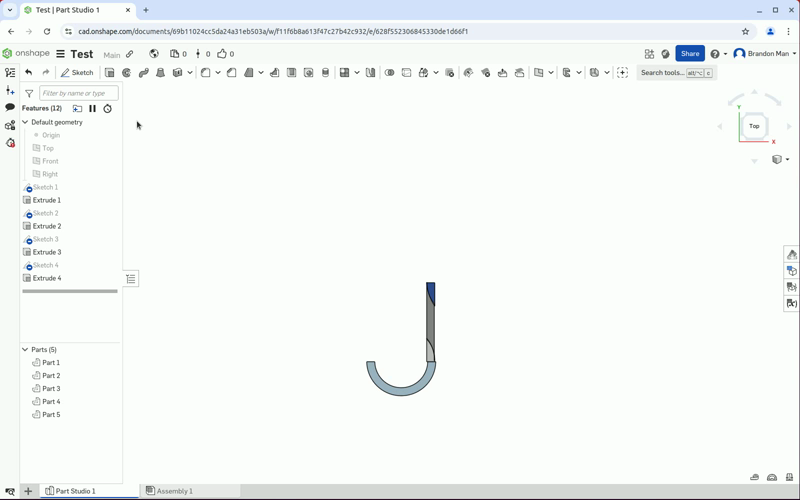
key(shift+h)
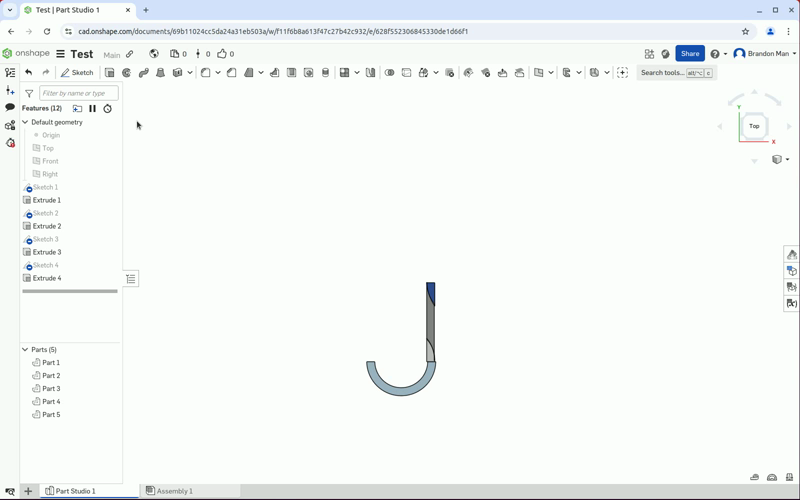
key(shift+h)
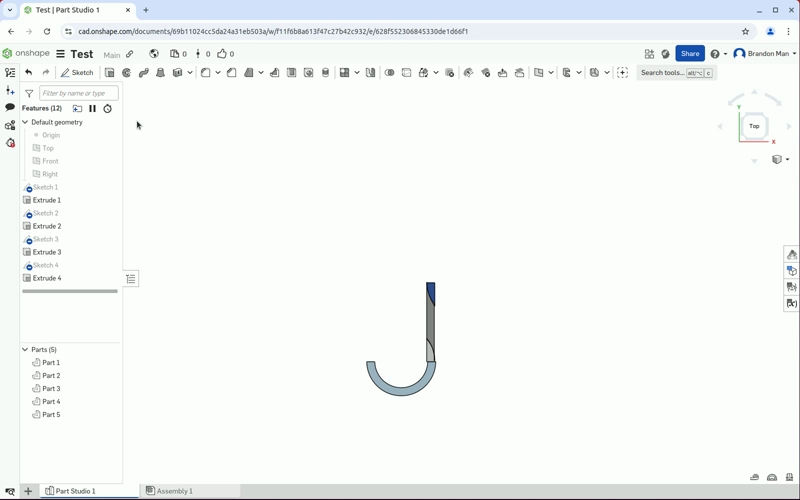
mouse_move(73, 189)
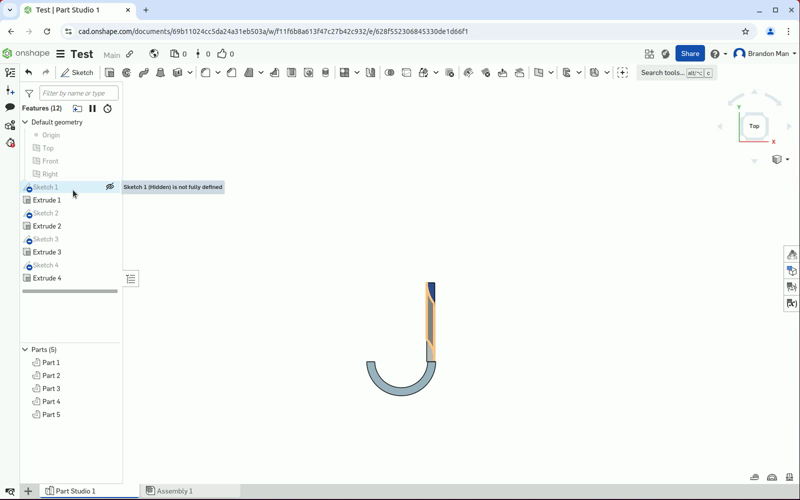
click(73, 189)
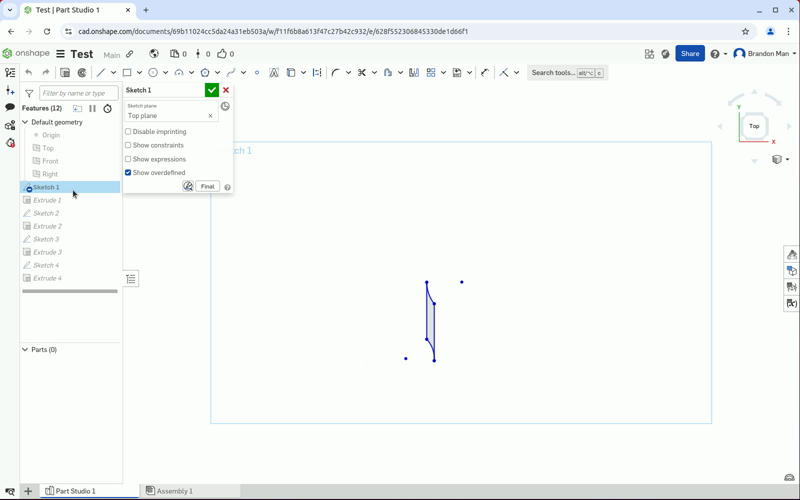
mouse_move(229, 92)
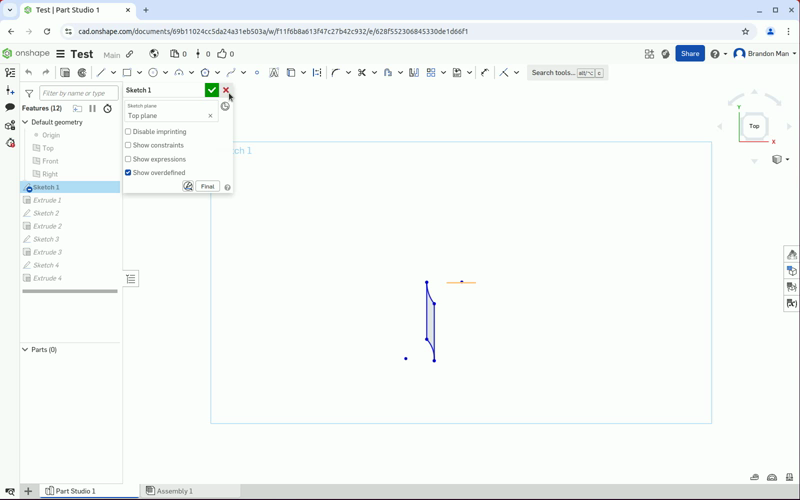
click(229, 92)
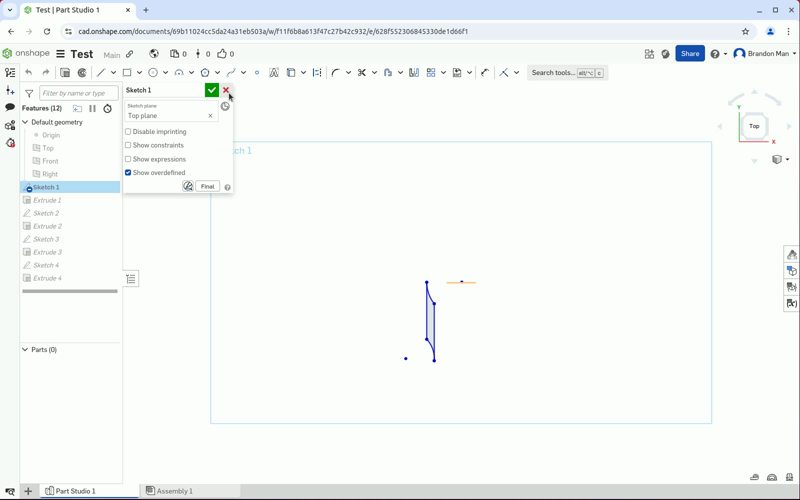
key(shift+s)
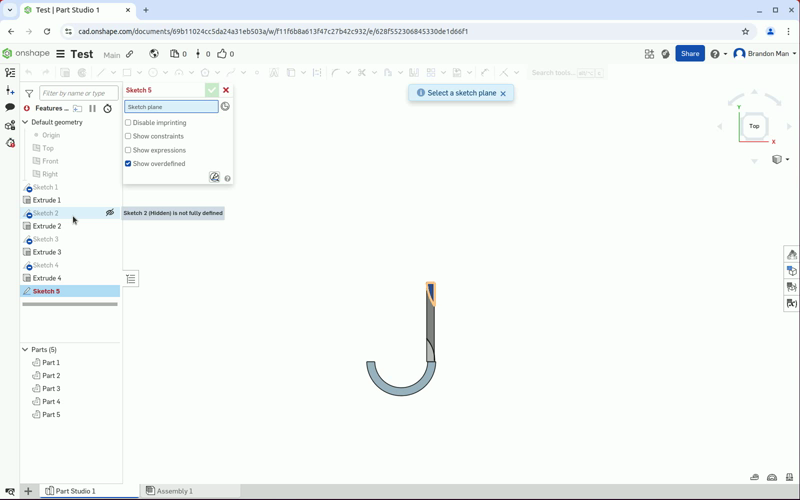
scroll(3)
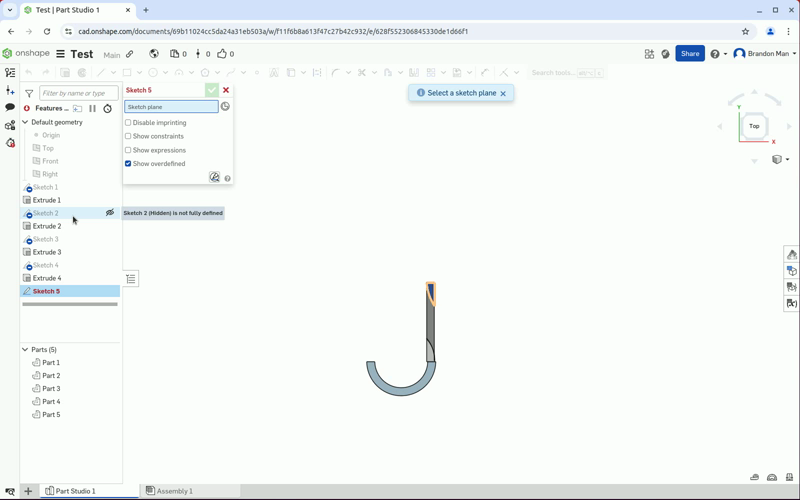
mouse_move(73, 150)
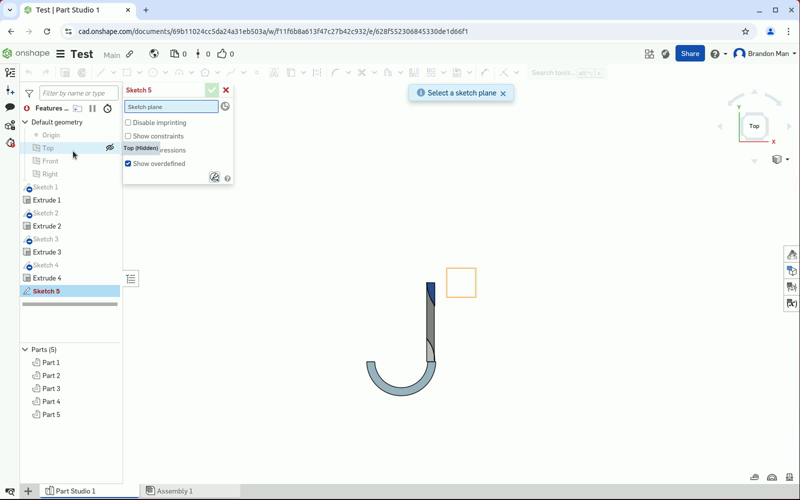
click(73, 150)
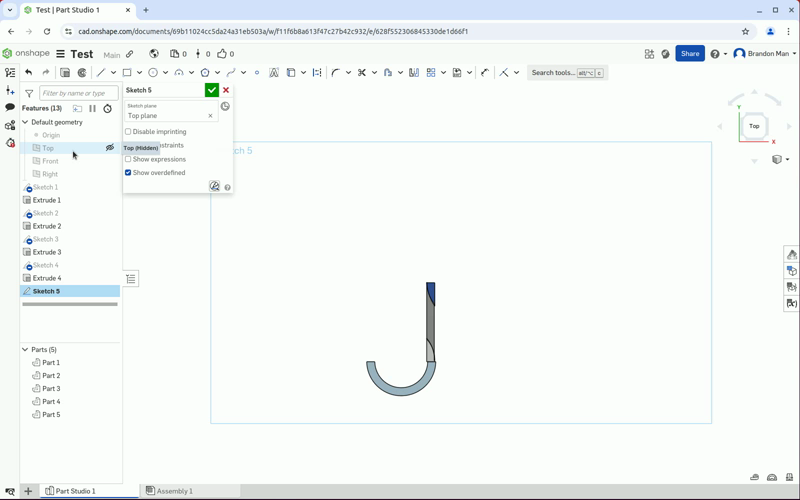
mouse_move(73, 352)
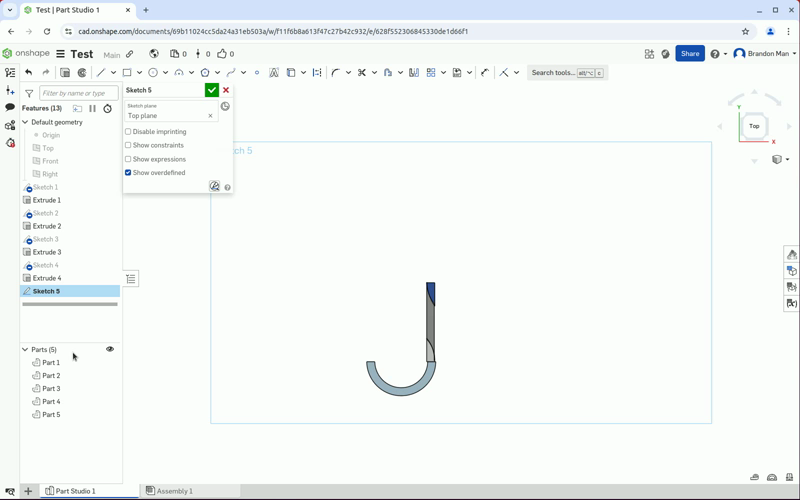
key(y)
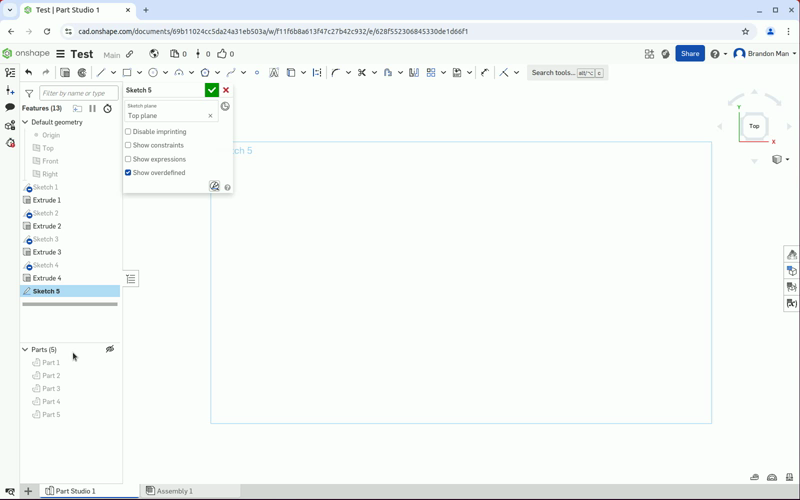
key(l)
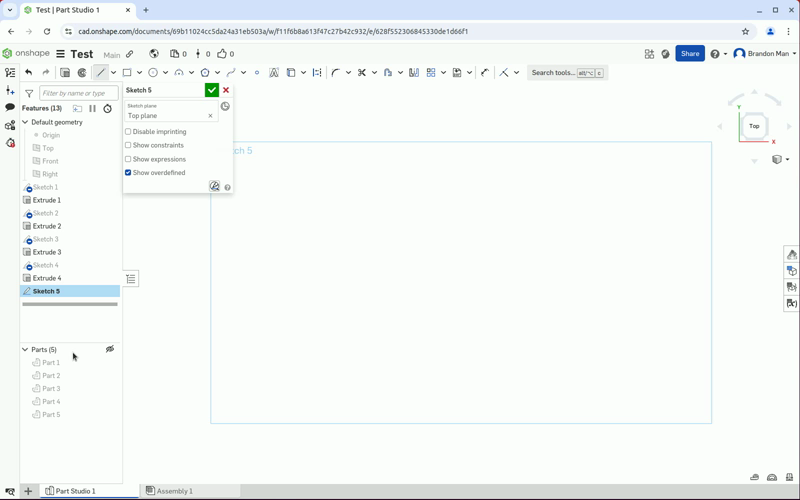
key_down(shift)
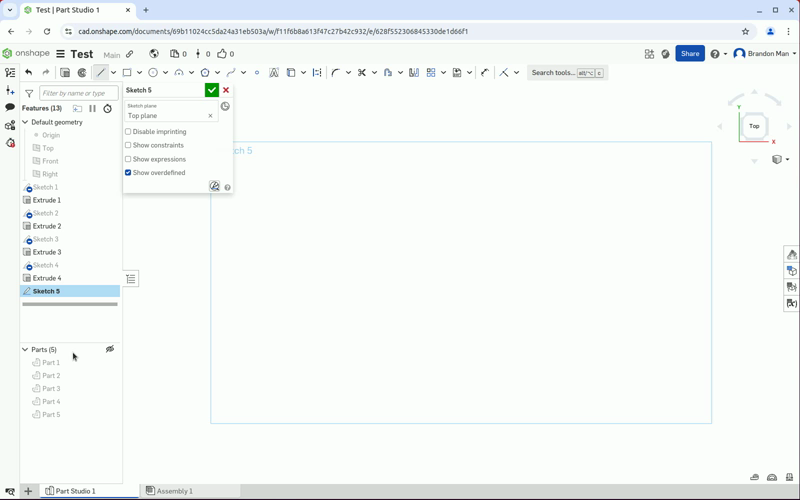
mouse_move(426, 282)
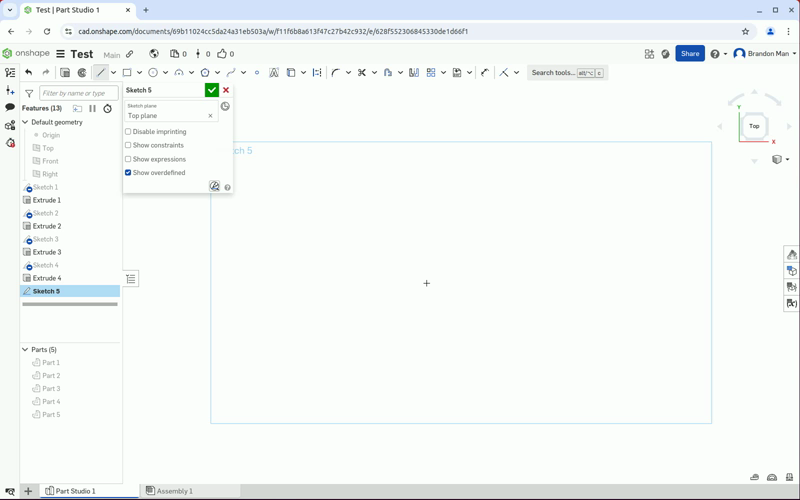
click(426, 282)
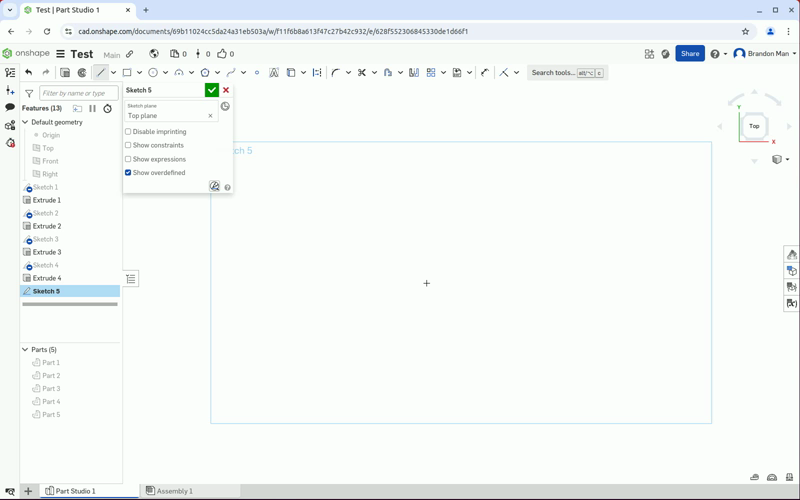
key_up(shift)
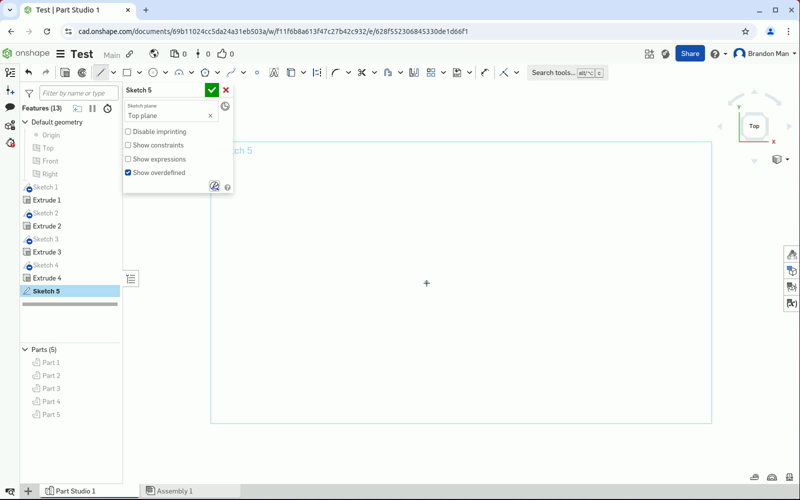
key_down(shift)
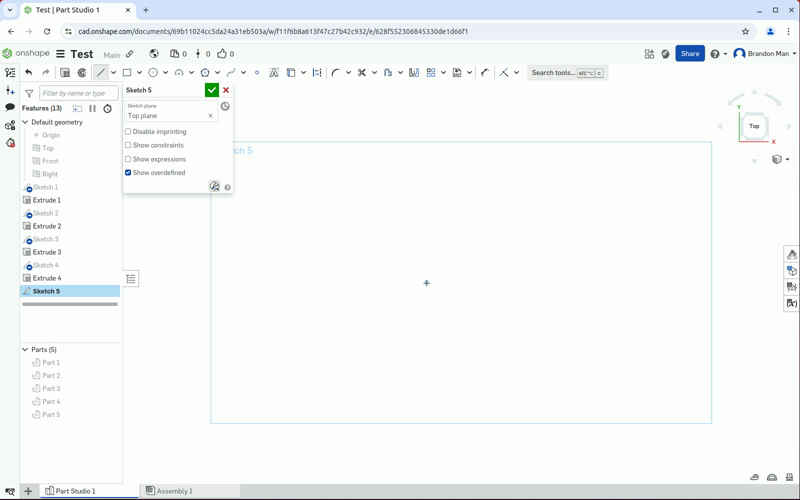
mouse_move(456, 282)
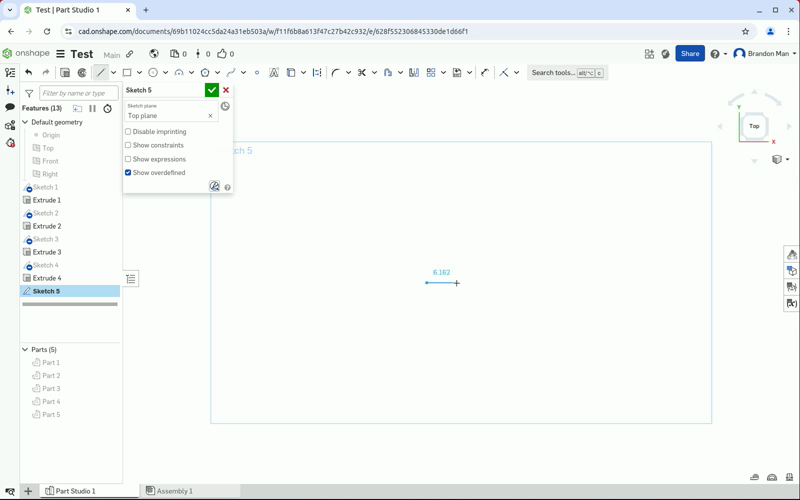
mouse_move(434, 282)
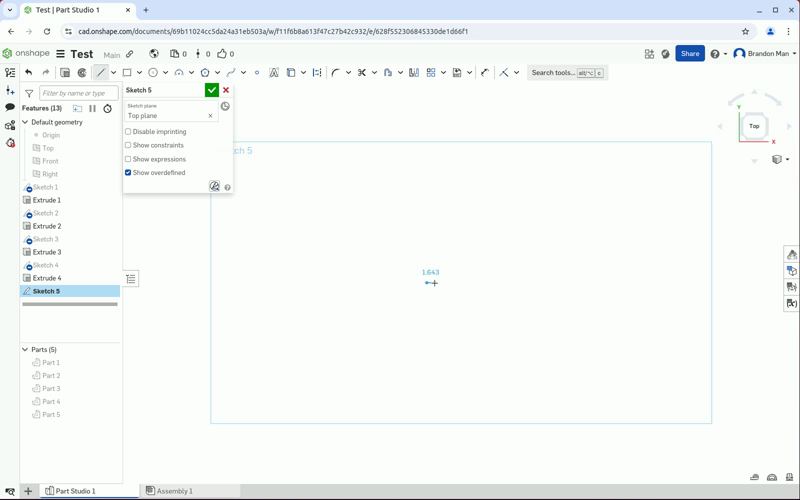
click(434, 282)
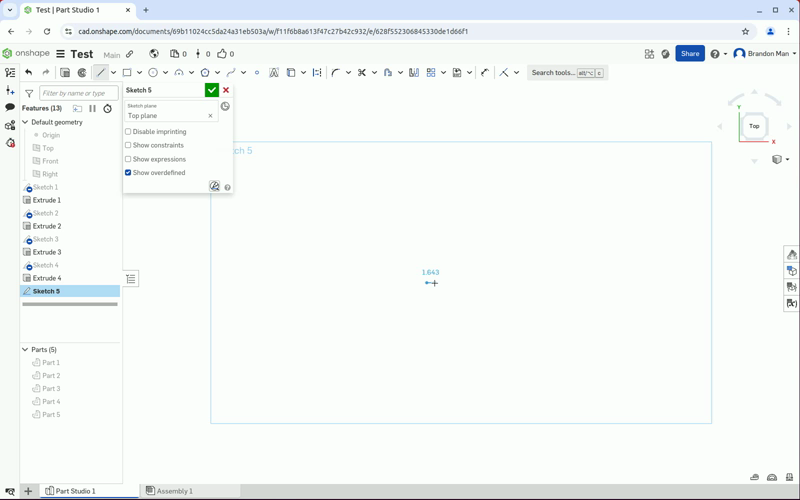
key_up(shift)
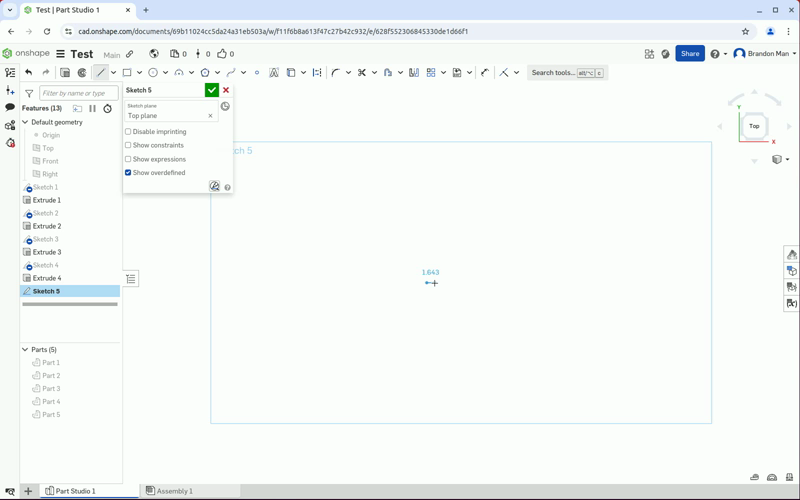
key(esc)
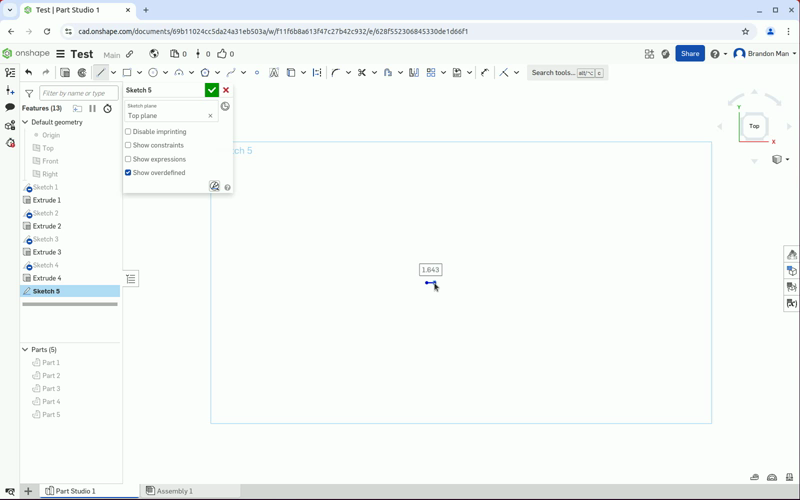
key(a)
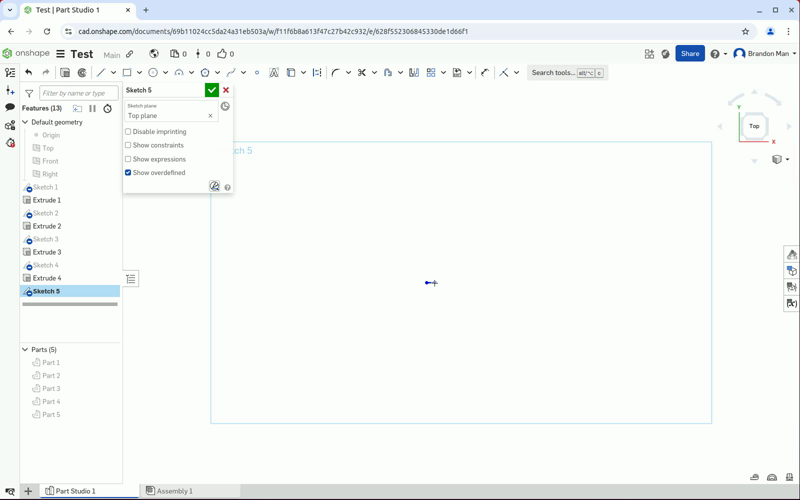
mouse_move(434, 282)
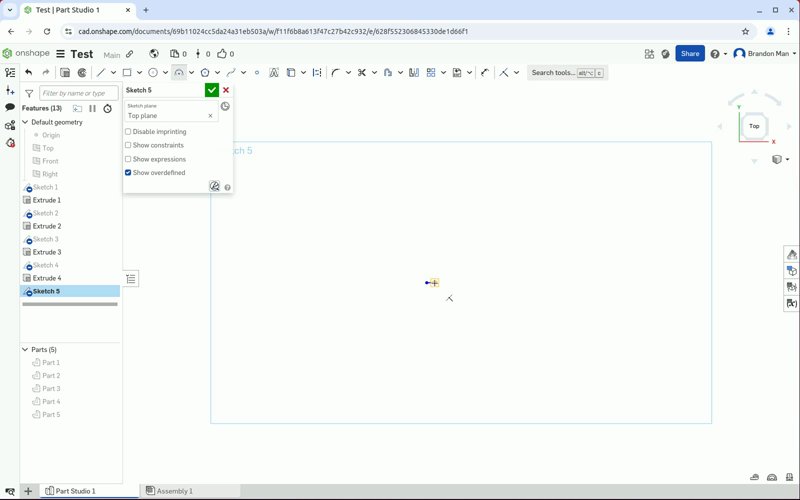
click(434, 282)
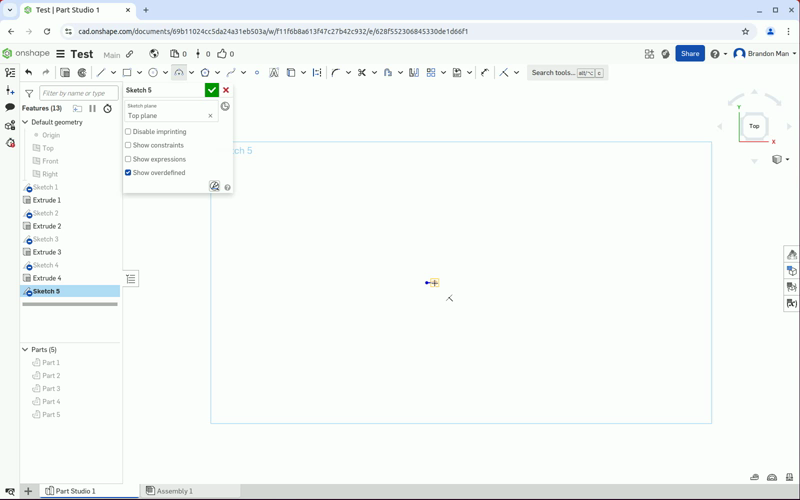
key_down(shift)
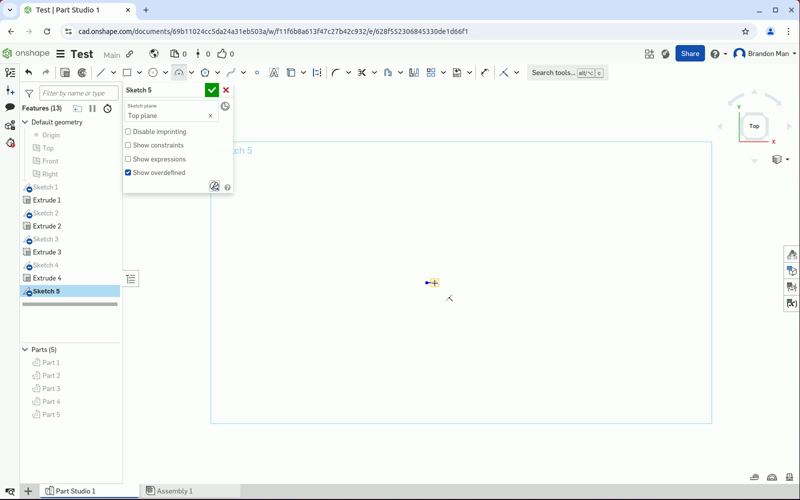
mouse_move(487, 282)
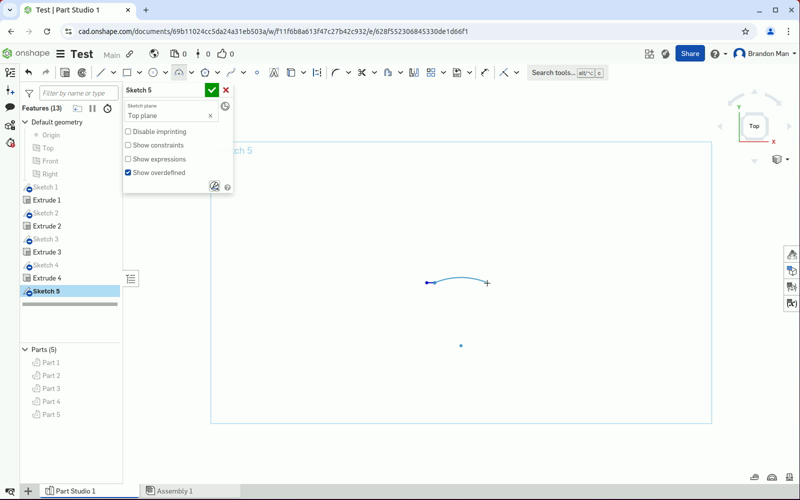
click(487, 282)
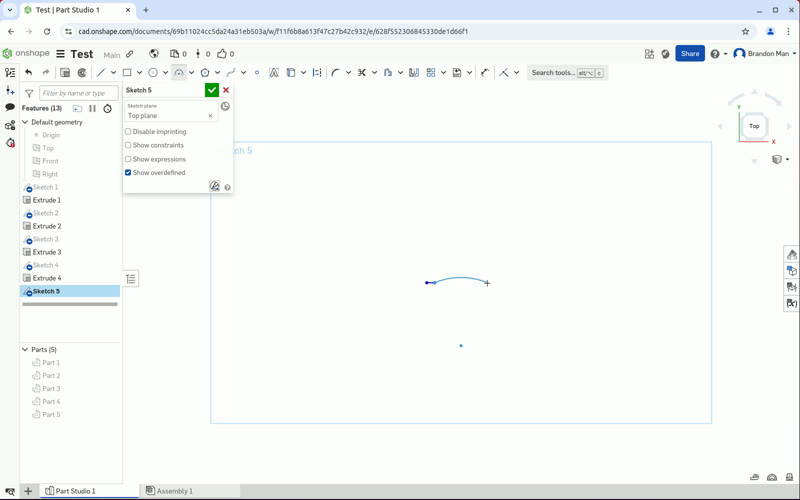
mouse_move(461, 256)
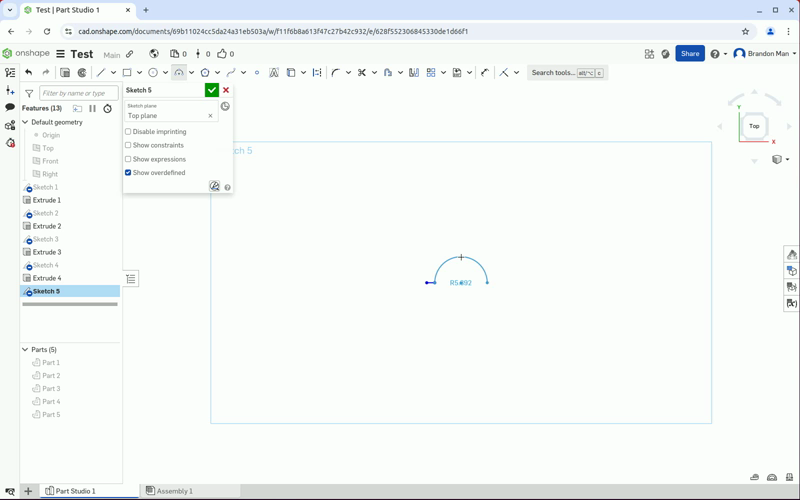
click(461, 256)
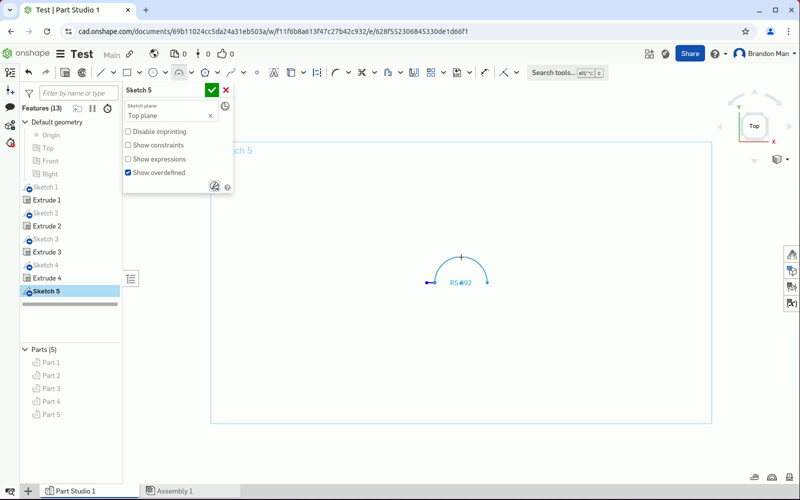
key_up(shift)
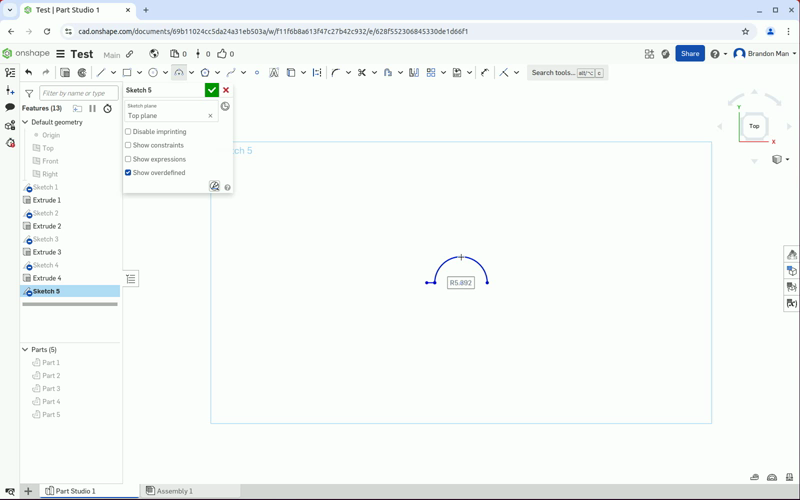
key(esc)
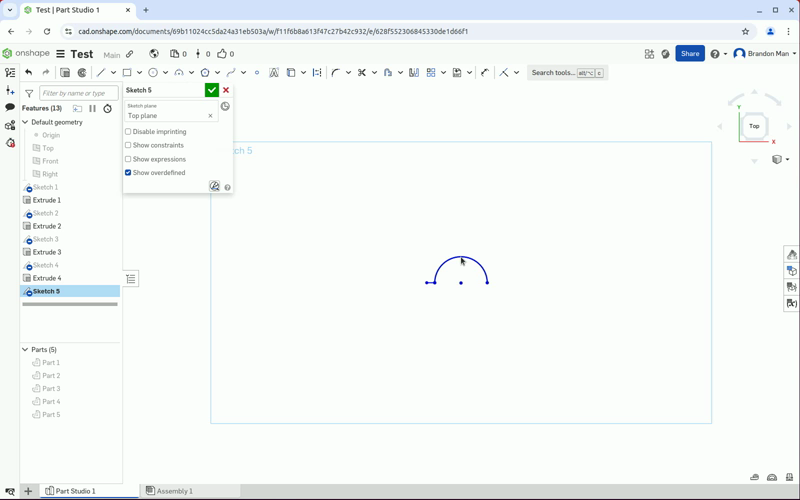
key(l)
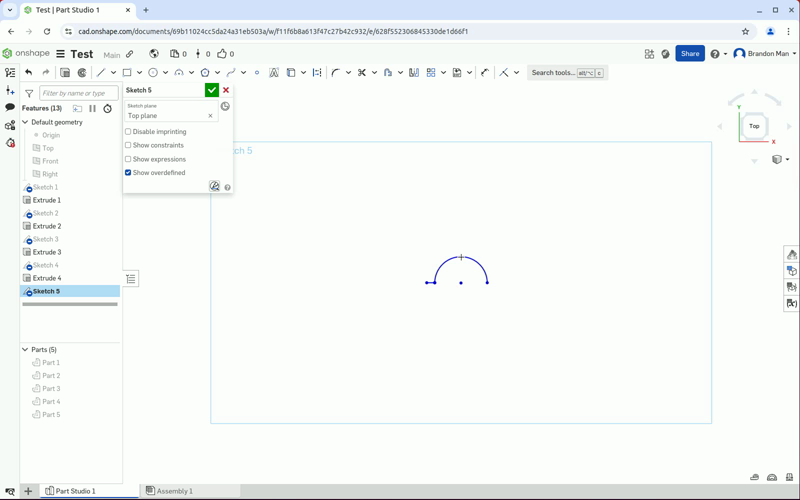
mouse_move(487, 282)
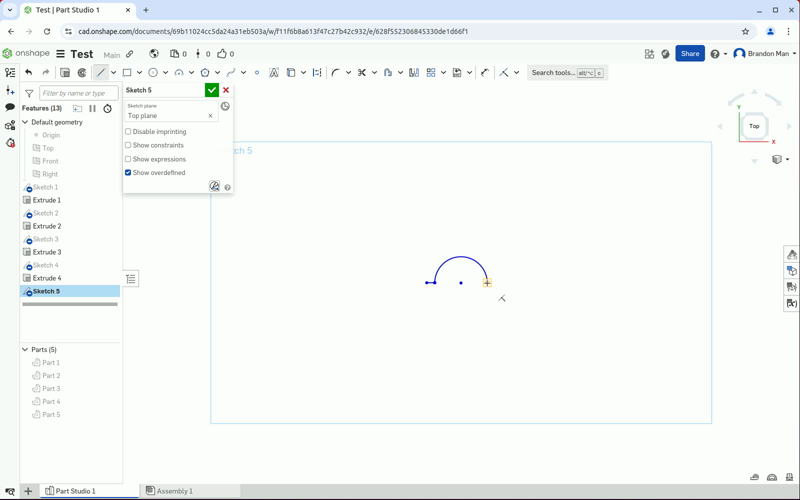
click(487, 282)
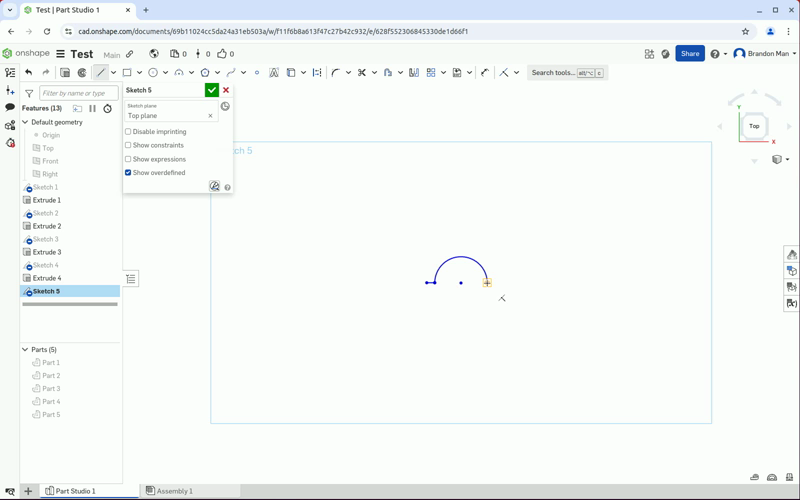
key_down(shift)
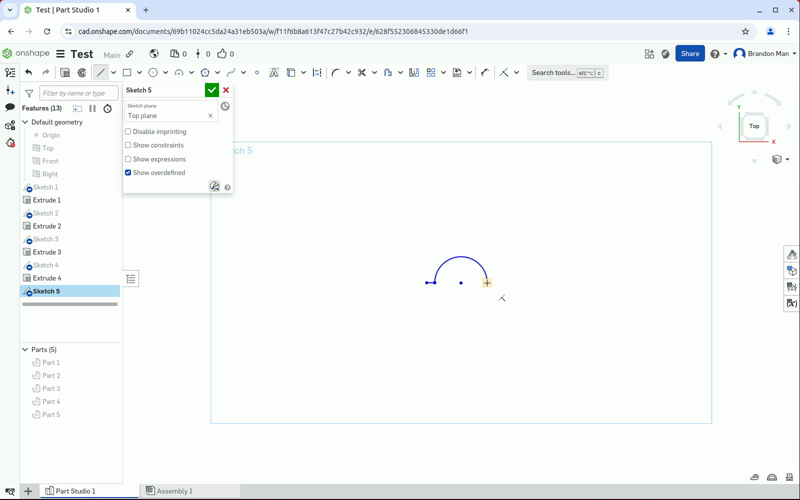
mouse_move(517, 282)
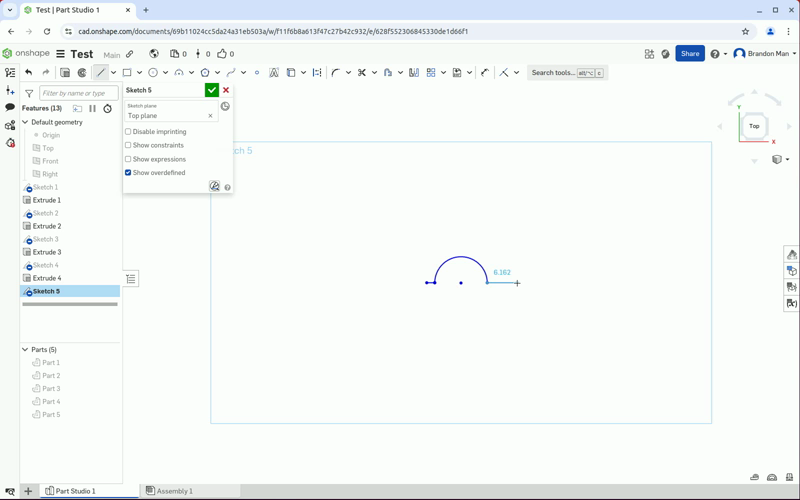
mouse_move(487, 304)
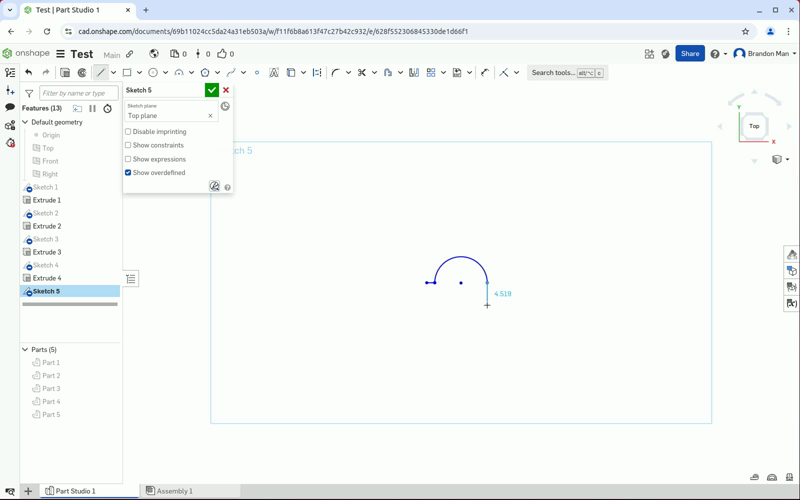
click(487, 304)
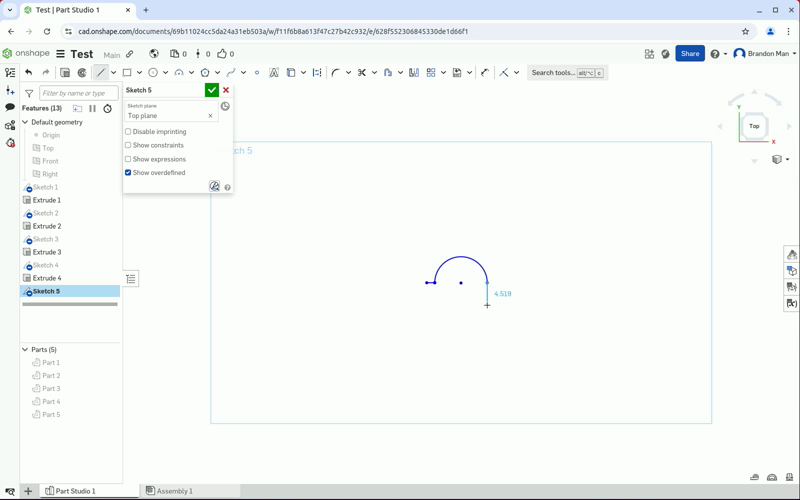
key_up(shift)
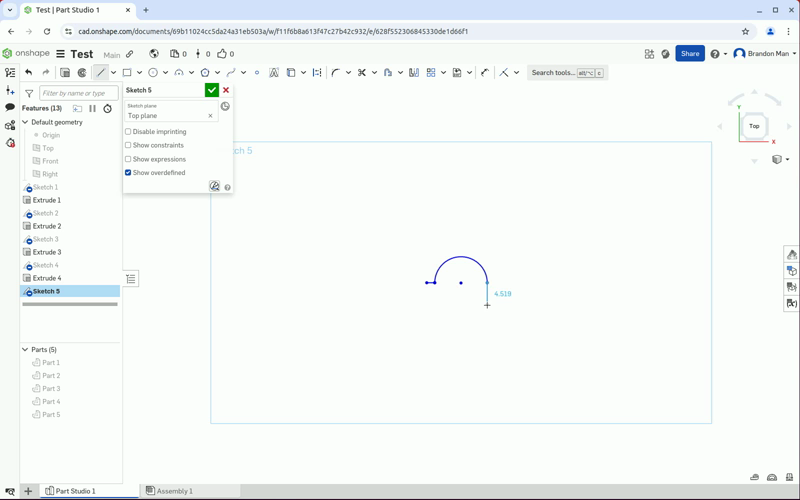
key(esc)
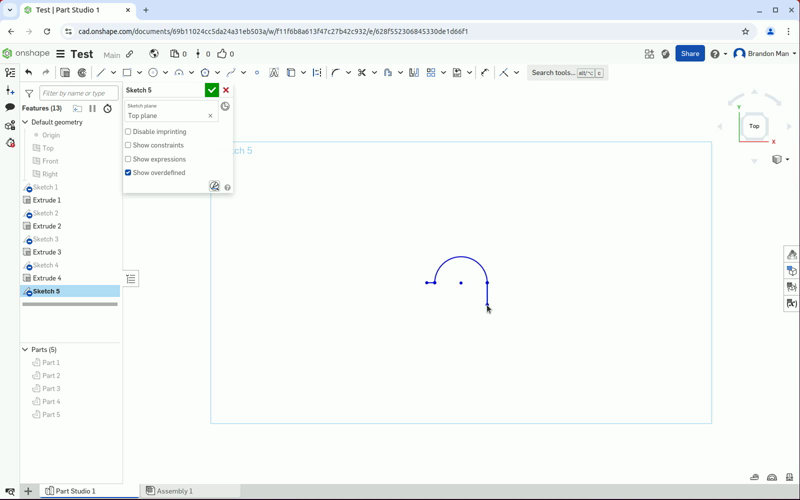
key(a)
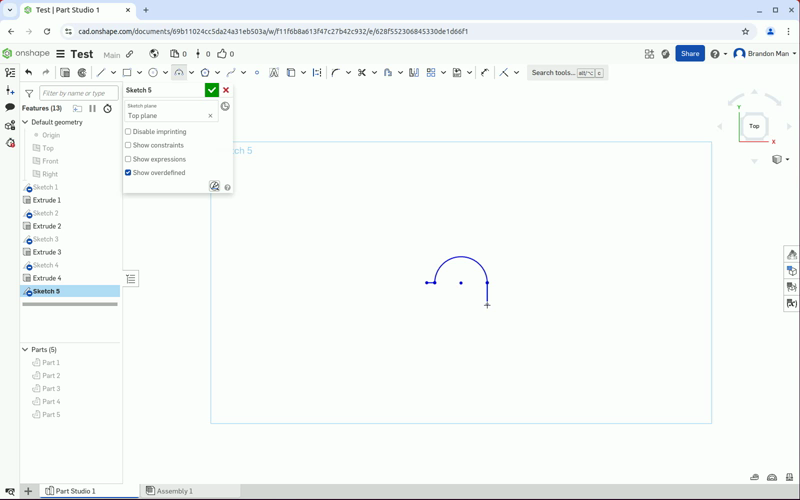
mouse_move(487, 304)
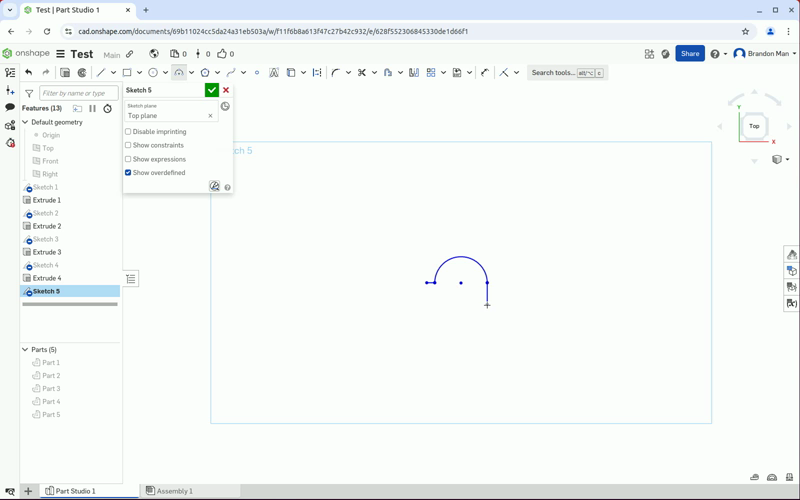
click(487, 304)
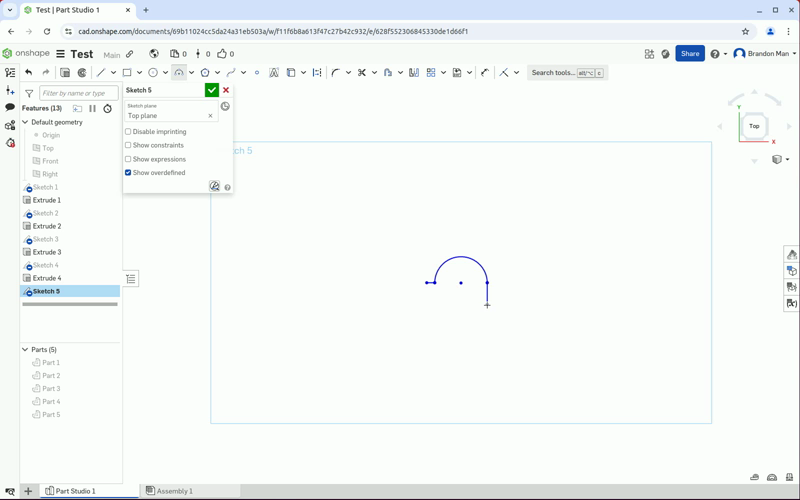
mouse_move(426, 282)
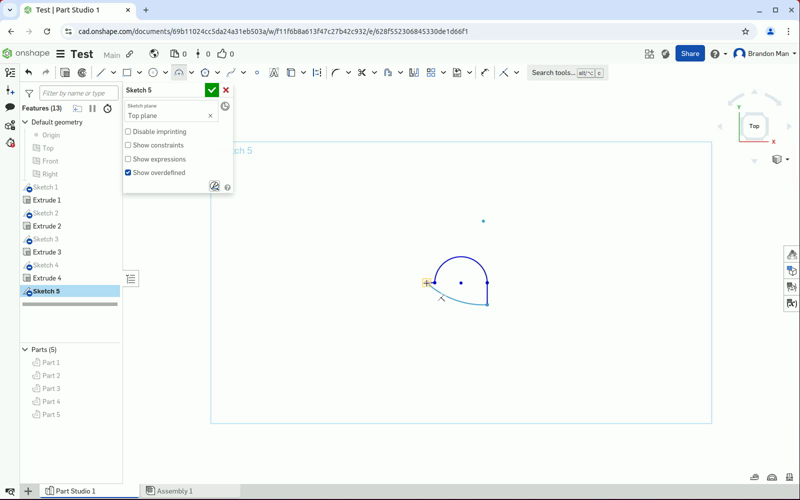
click(426, 282)
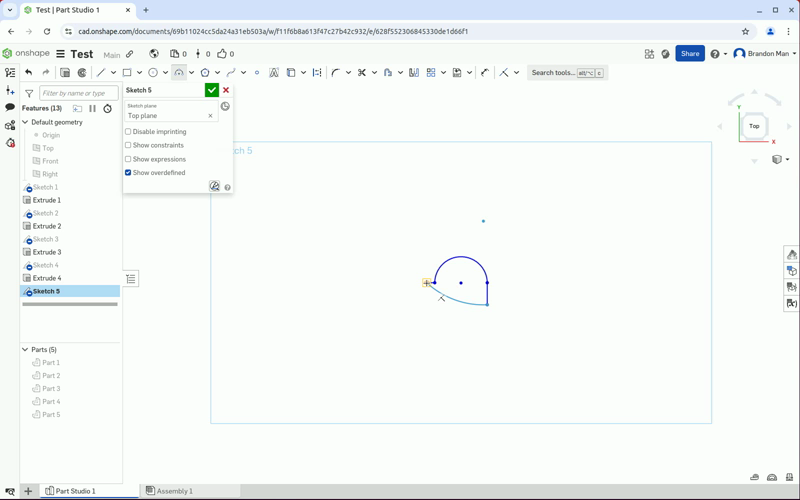
key_down(shift)
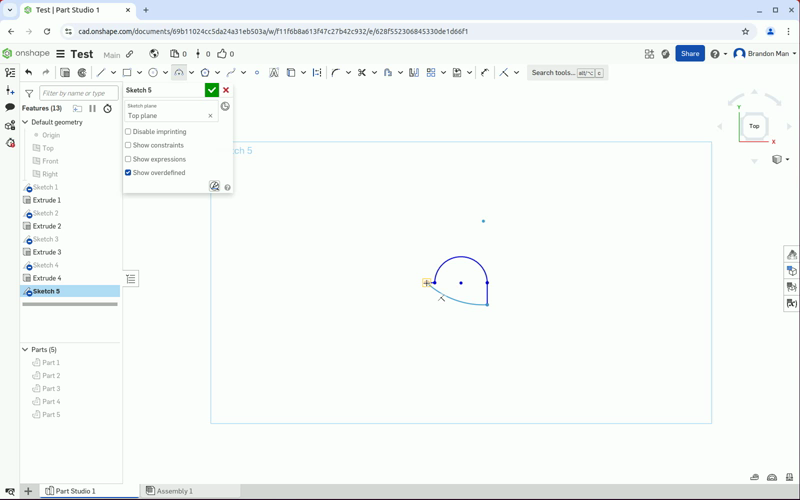
mouse_move(472, 250)
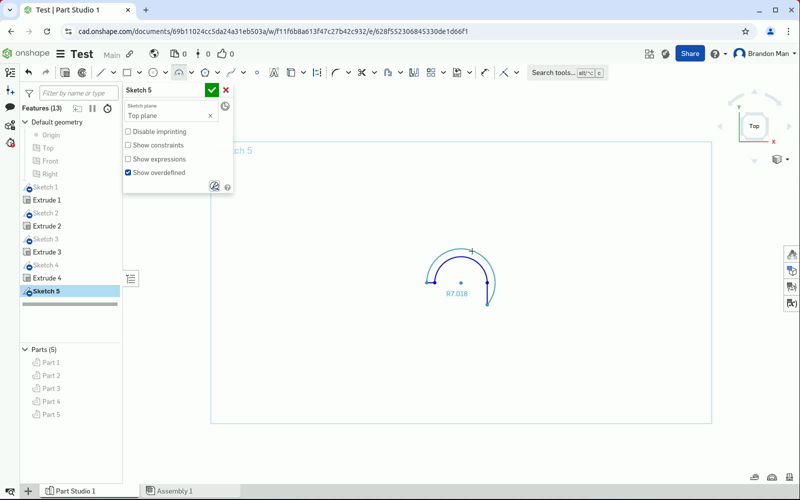
click(472, 250)
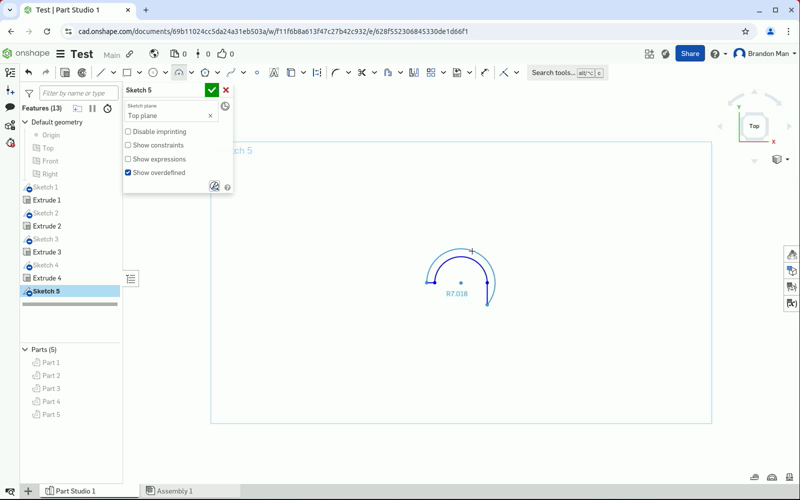
key_up(shift)
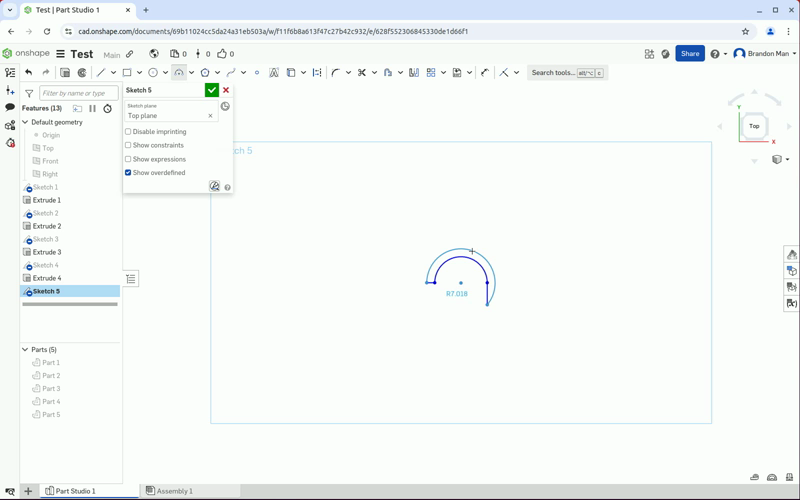
key(esc)
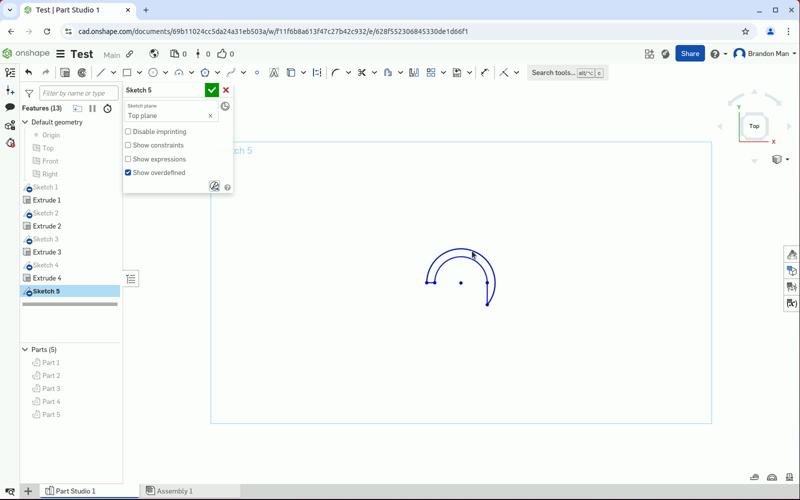
mouse_move(481, 259)
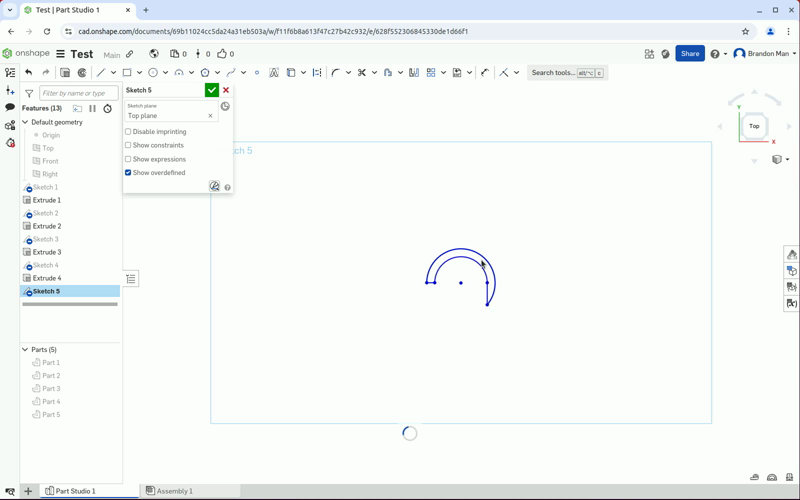
scroll(6)
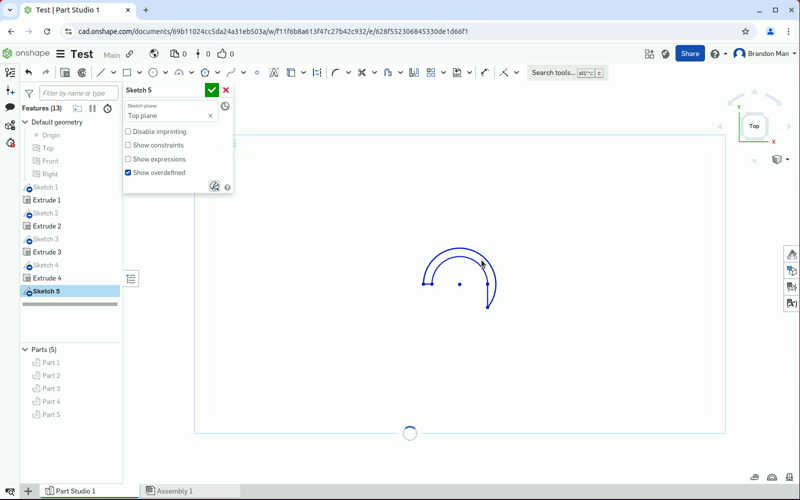
scroll(6)
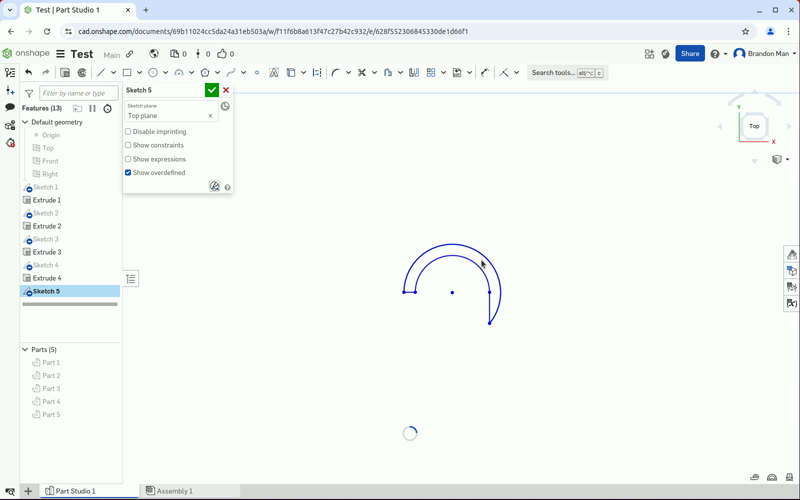
scroll(6)
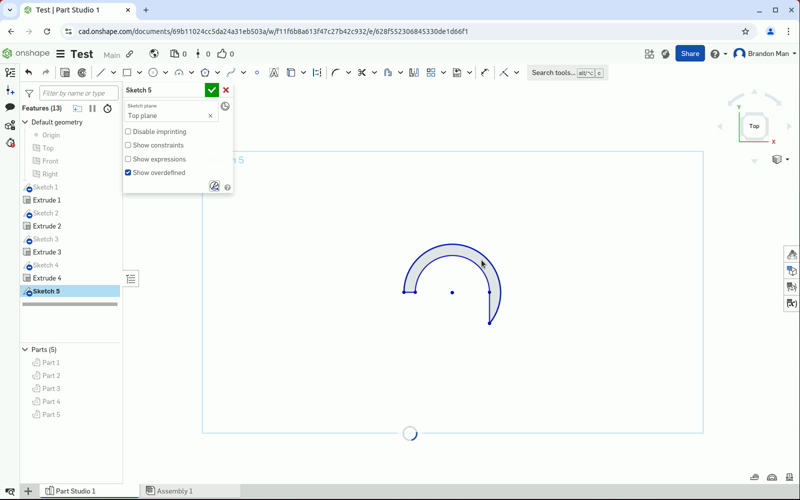
scroll(6)
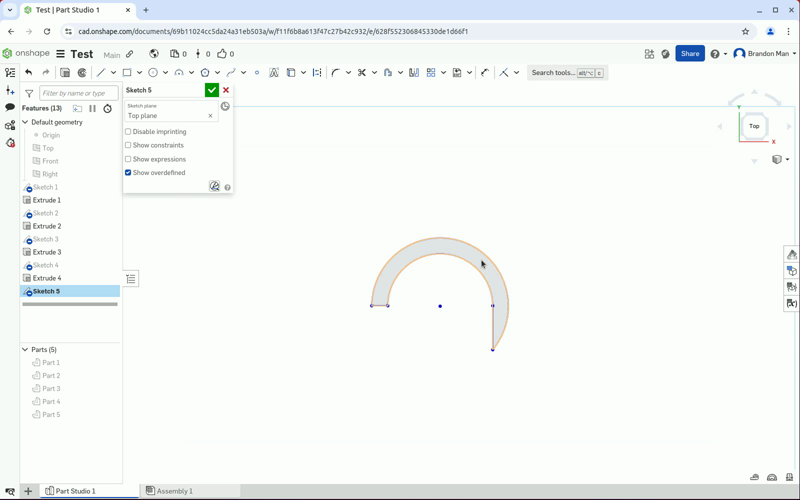
scroll(6)
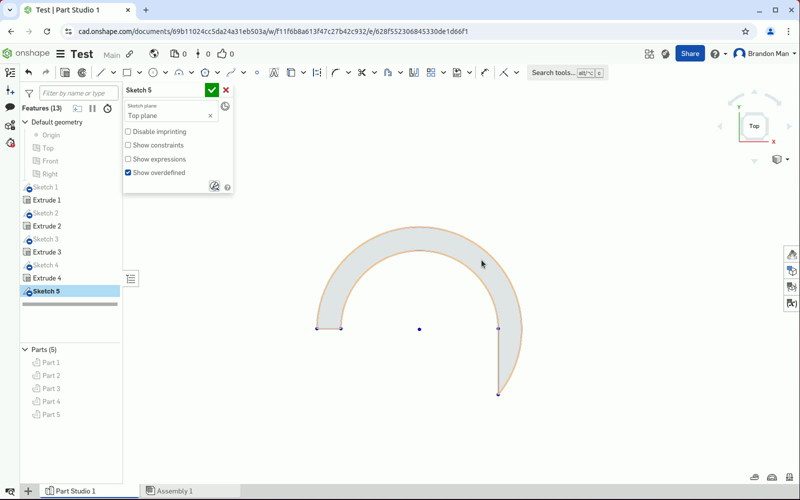
scroll(6)
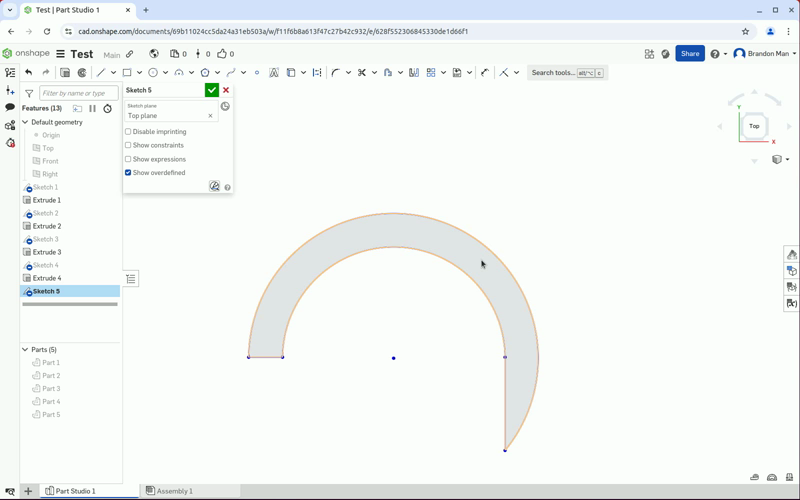
scroll(6)
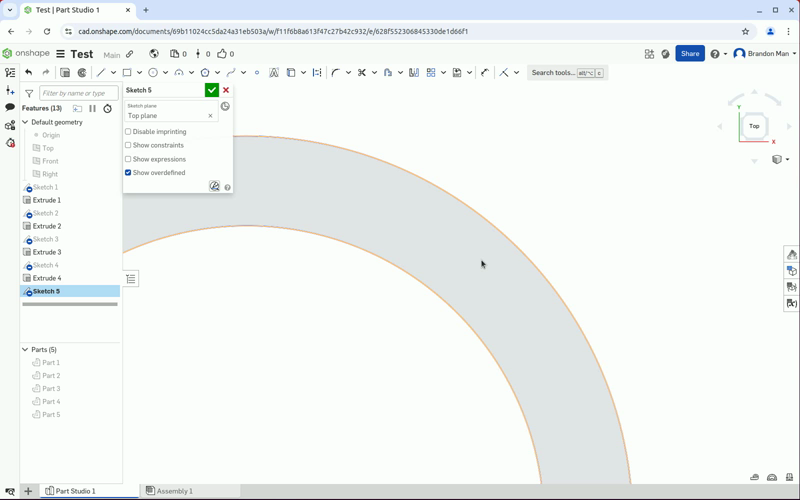
click(481, 259)
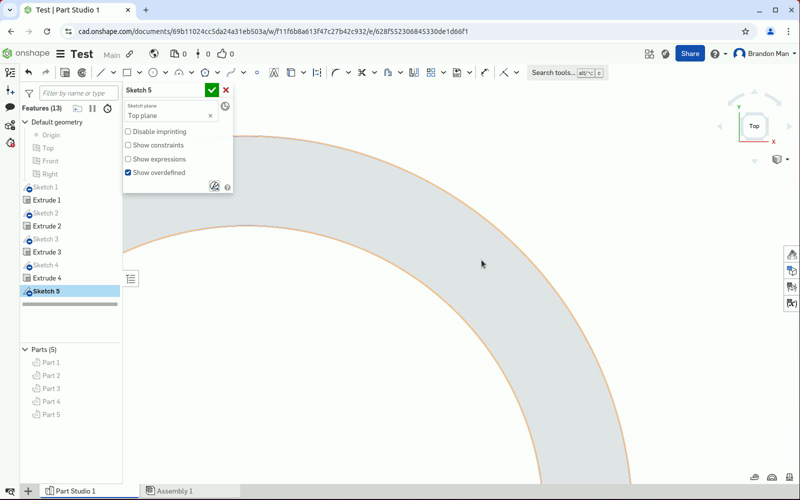
scroll(-6)
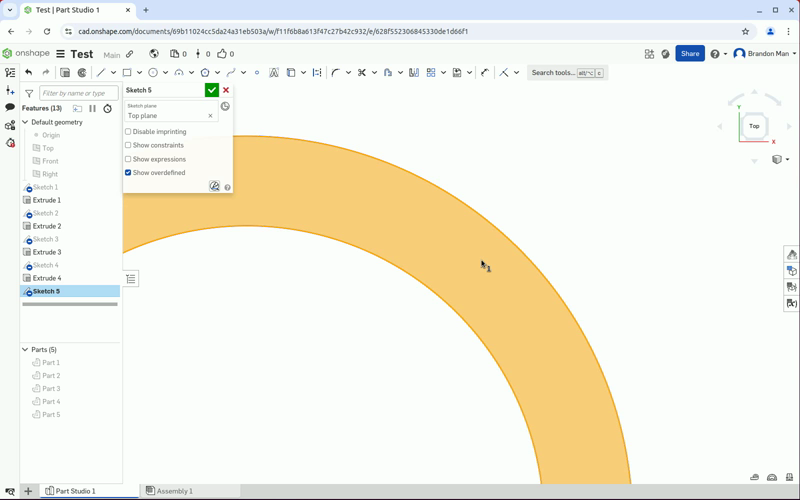
scroll(-6)
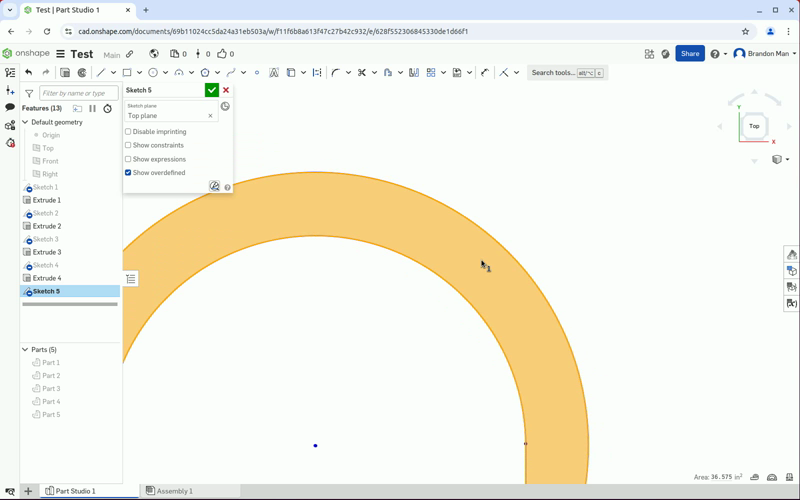
scroll(-6)
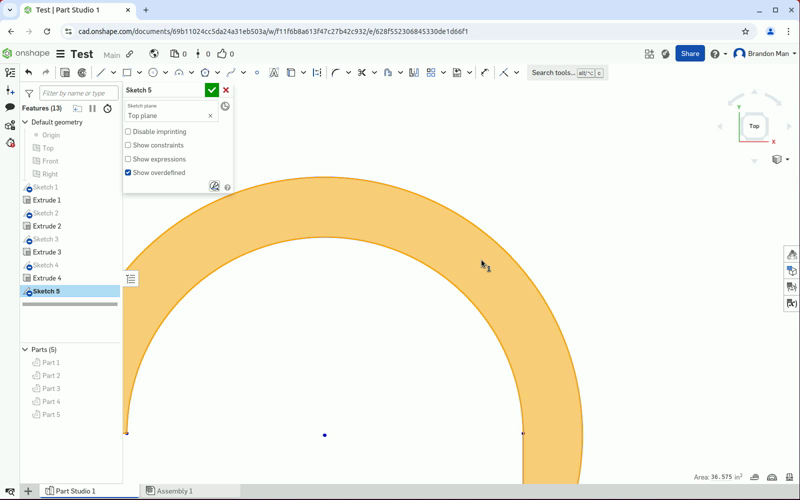
scroll(-6)
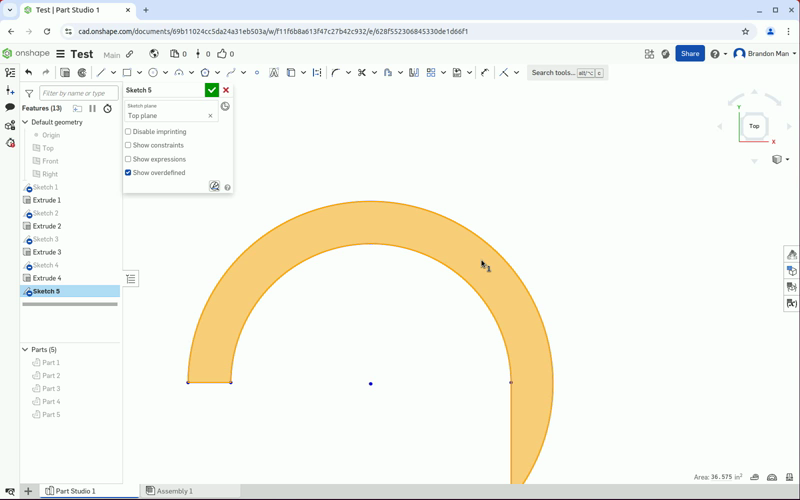
scroll(-6)
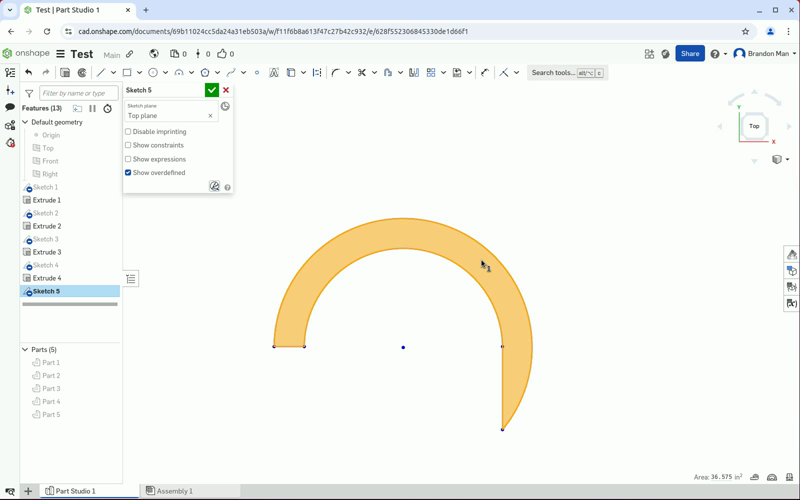
scroll(-6)
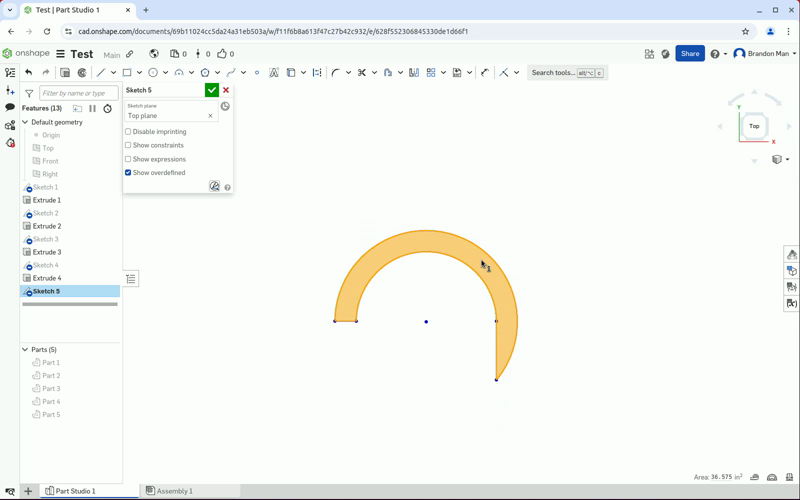
scroll(-6)
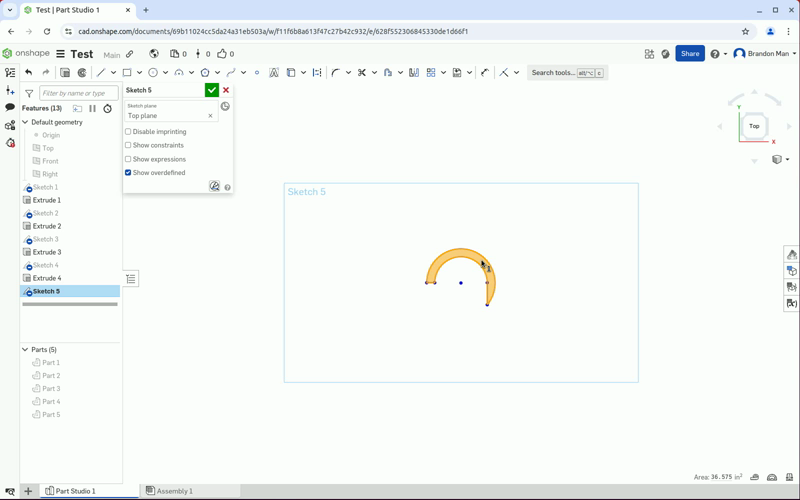
mouse_move(73, 352)
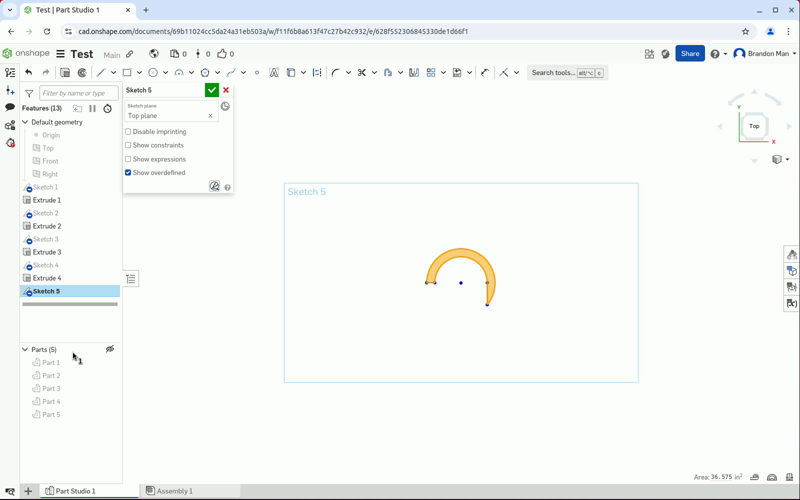
key(shift+y)
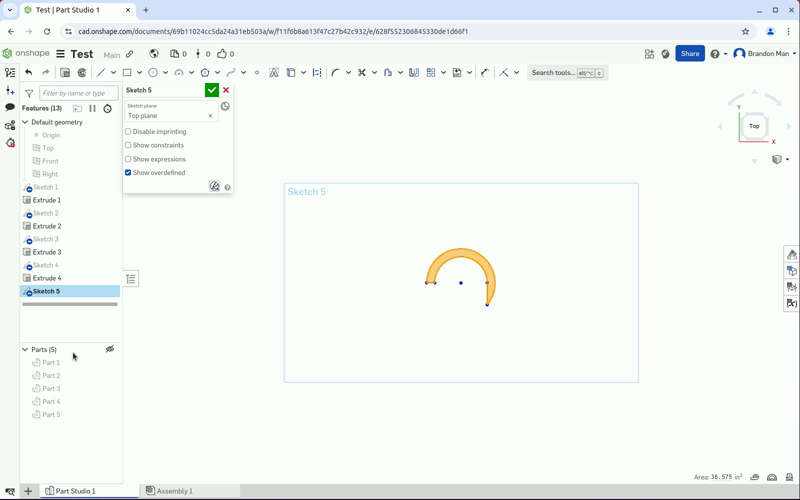
key(shift+e)
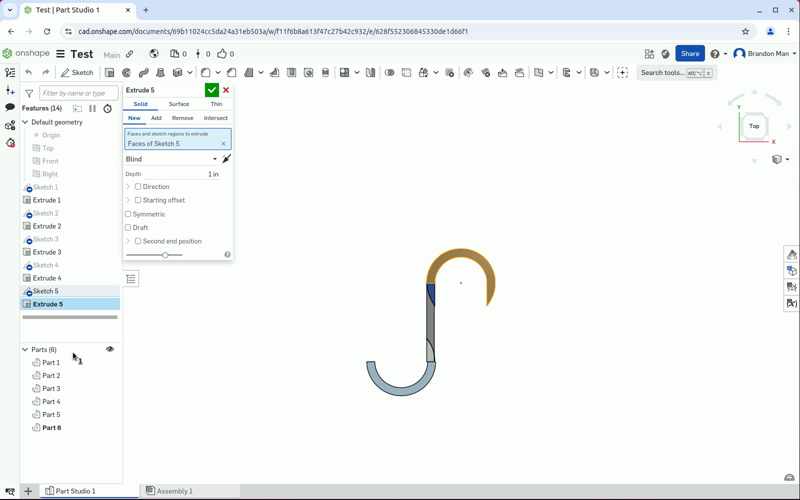
mouse_move(143, 106)
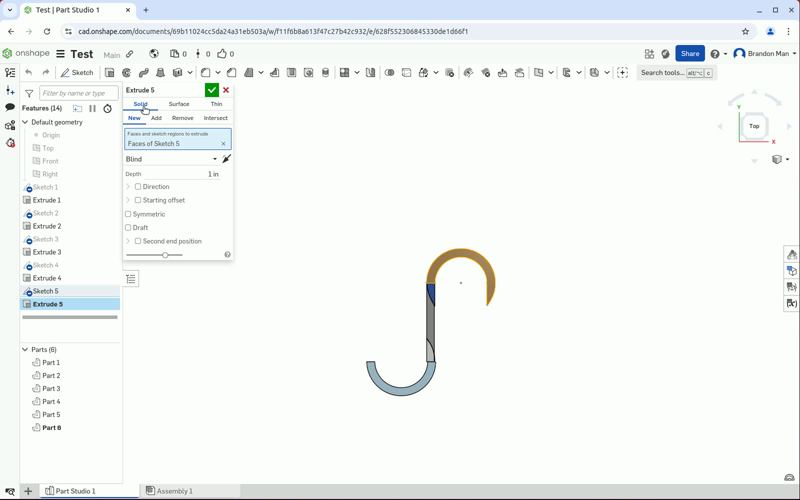
click(143, 106)
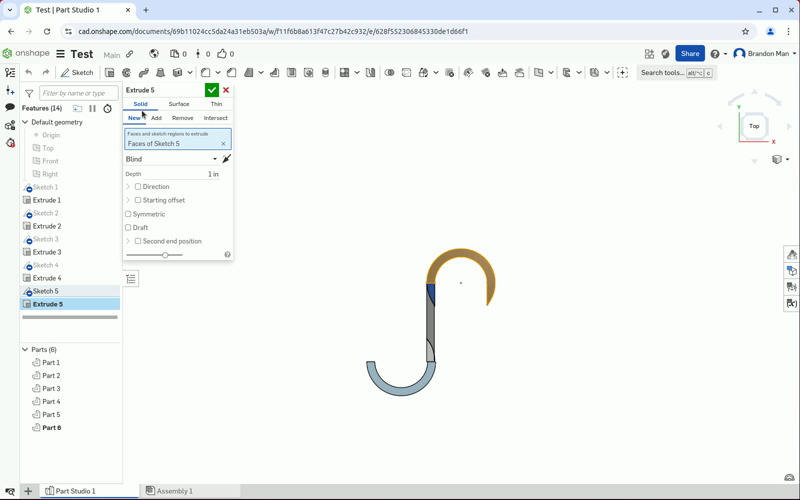
mouse_move(137, 120)
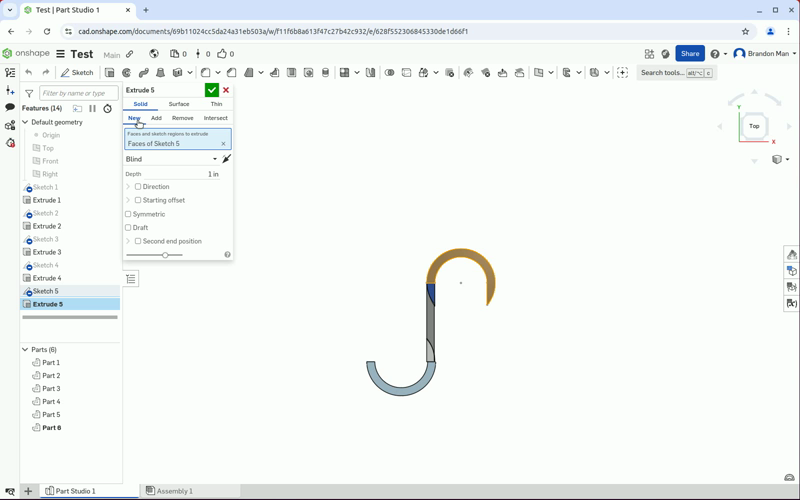
click(137, 120)
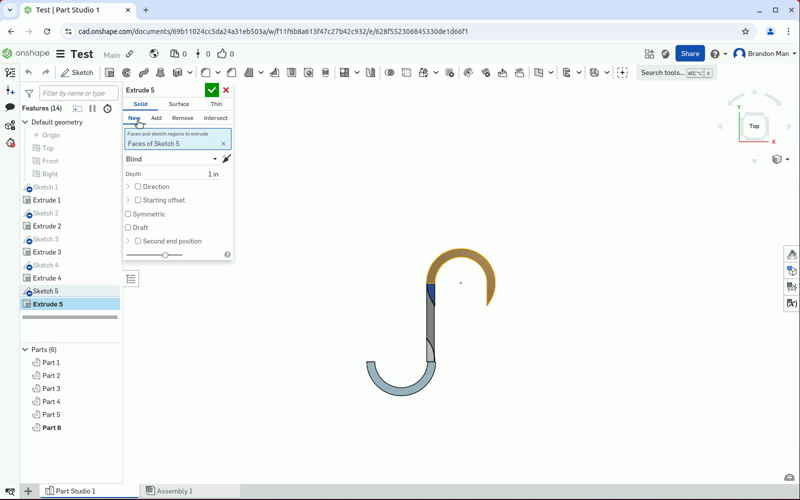
key(tab, 4)
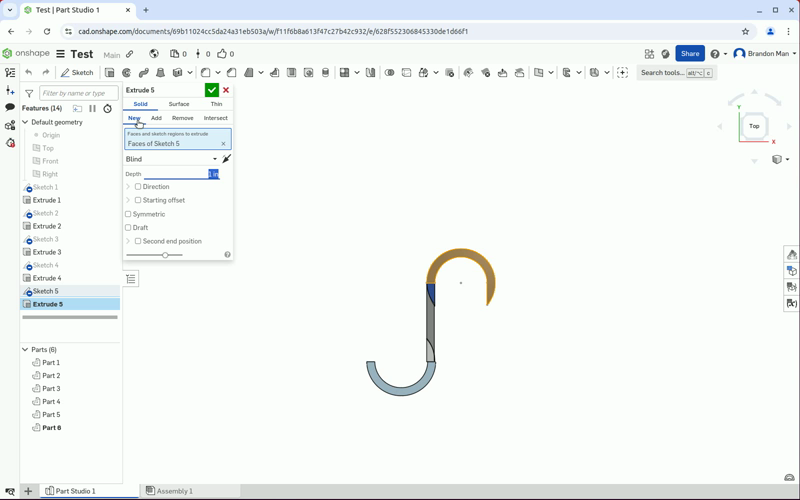
text(2.648)
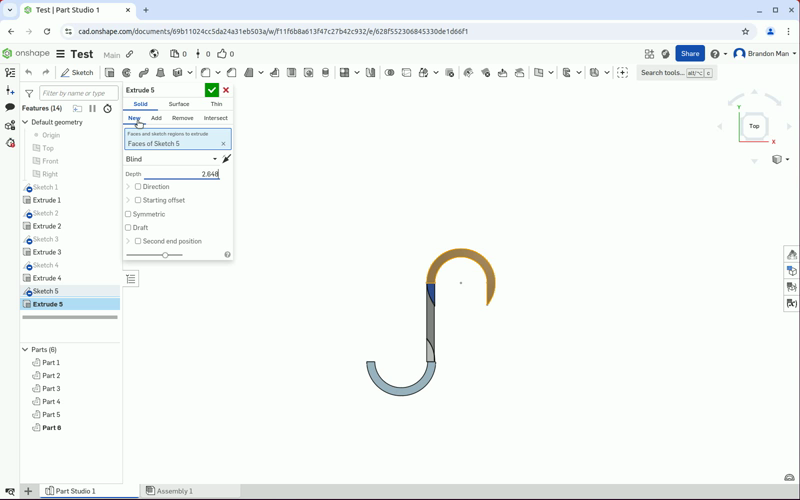
key(enter)
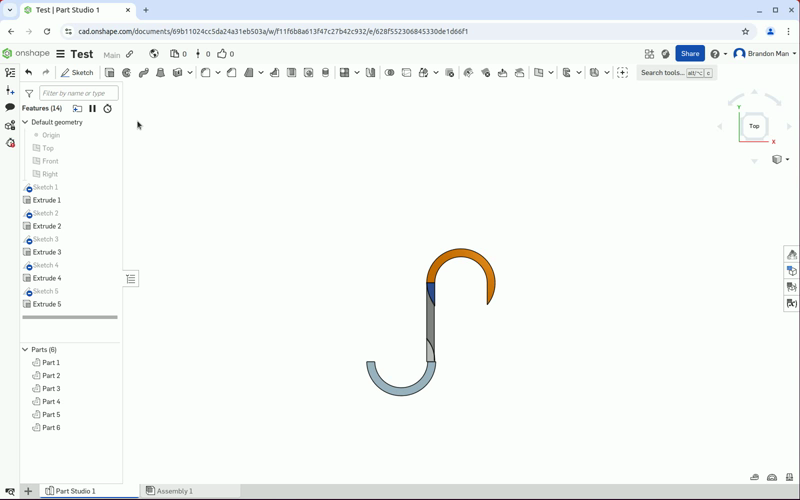
key(shift+h)
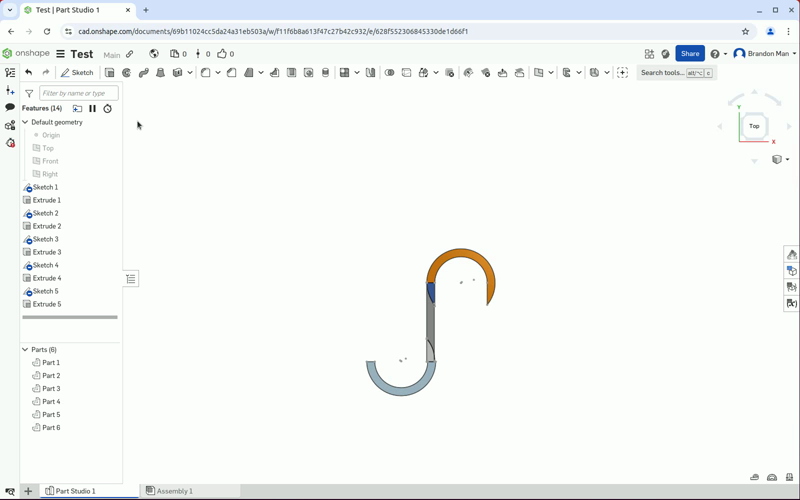
key(shift+h)
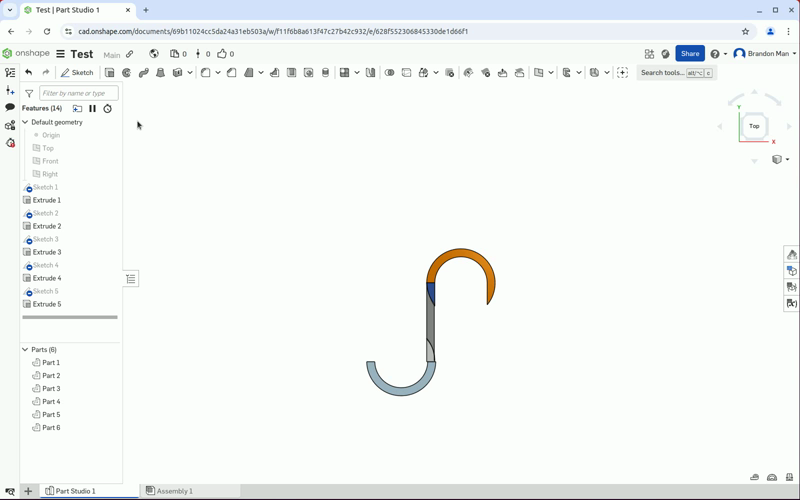
mouse_move(73, 189)
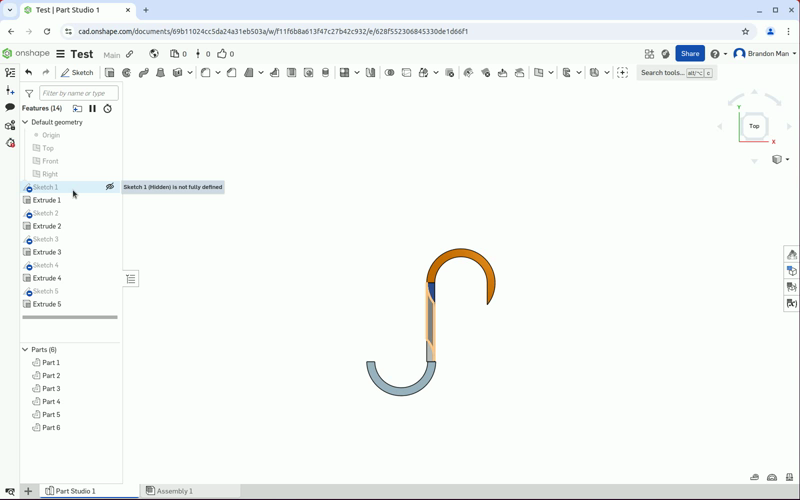
click(73, 189)
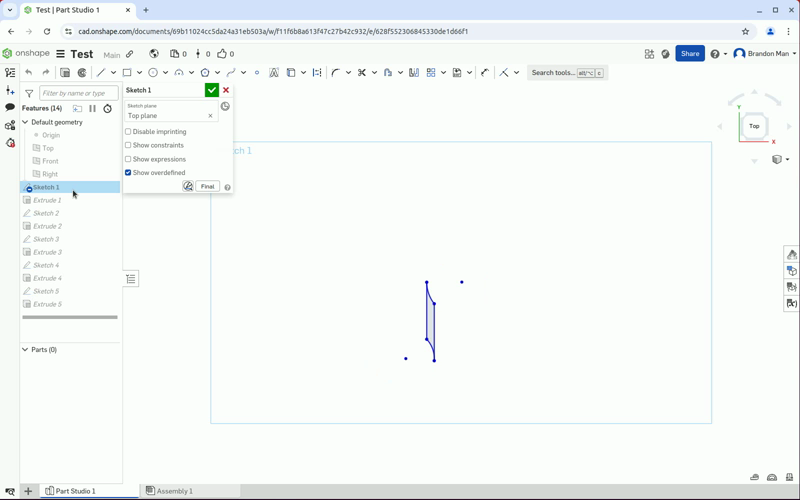
mouse_move(229, 92)
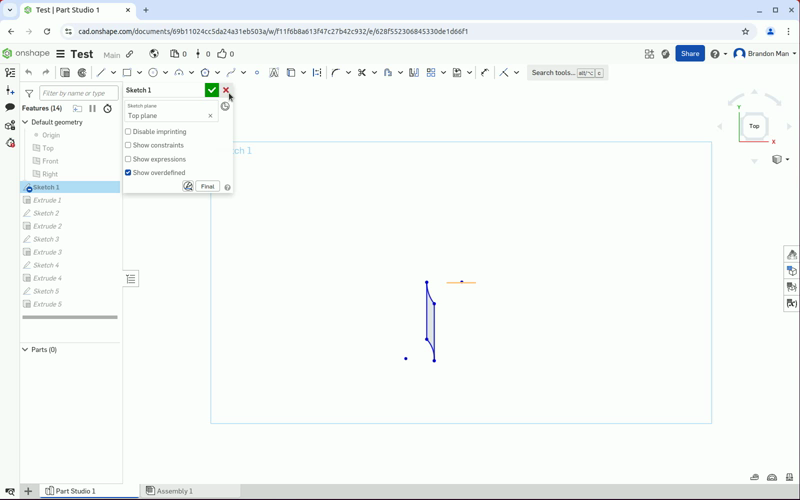
click(229, 92)
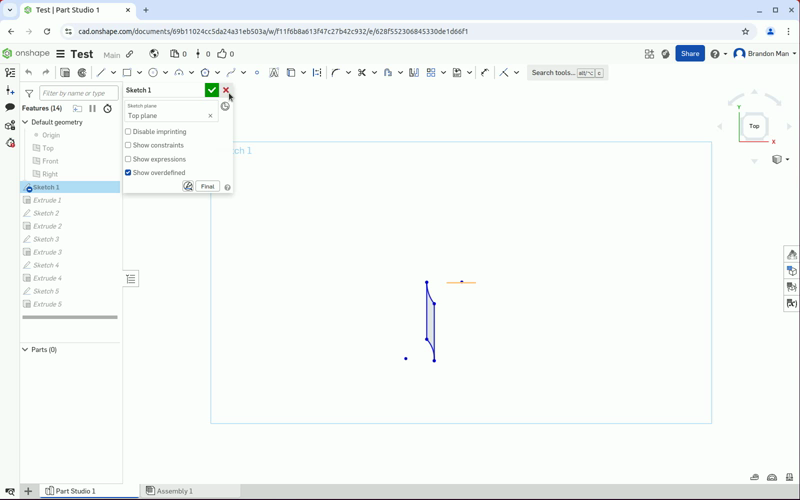
key(shift+s)
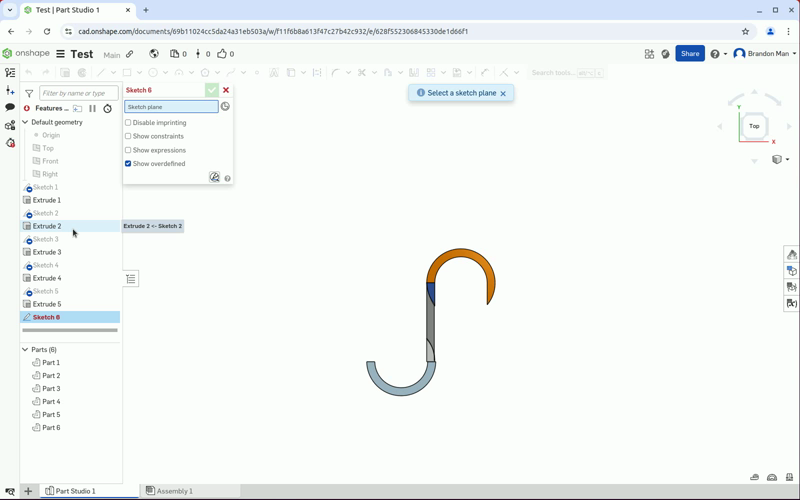
scroll(3)
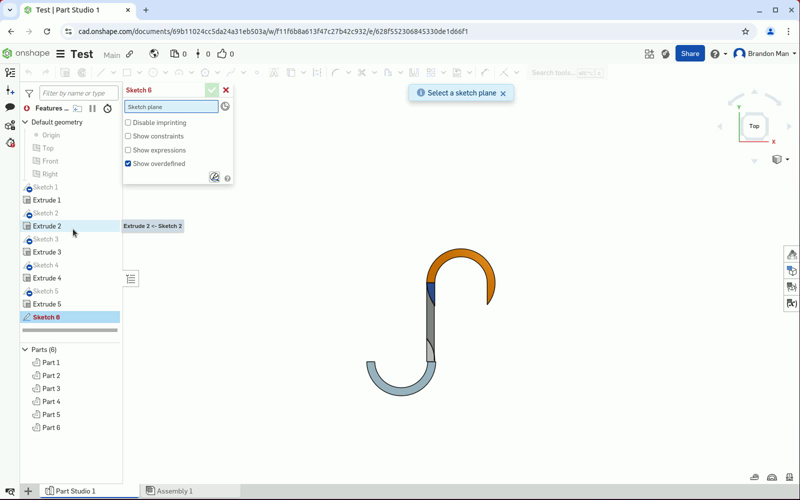
mouse_move(73, 150)
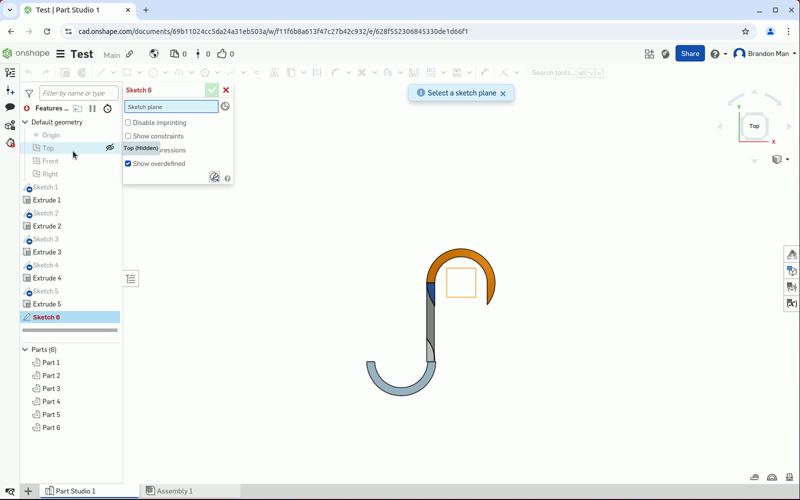
click(73, 150)
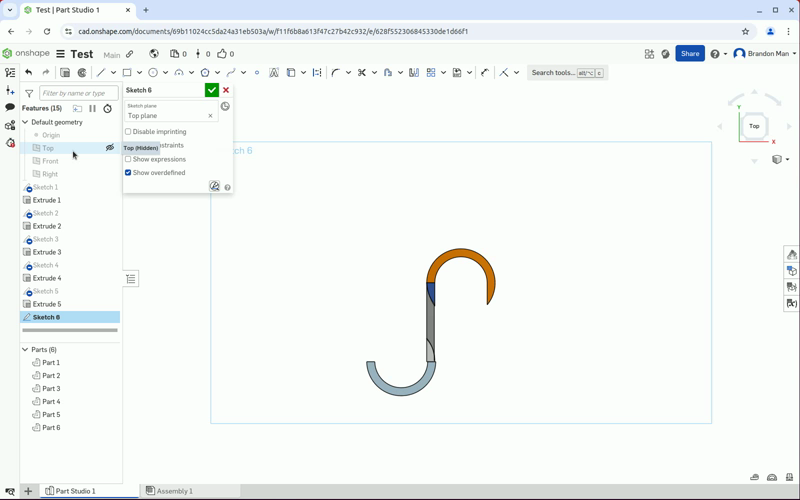
mouse_move(73, 352)
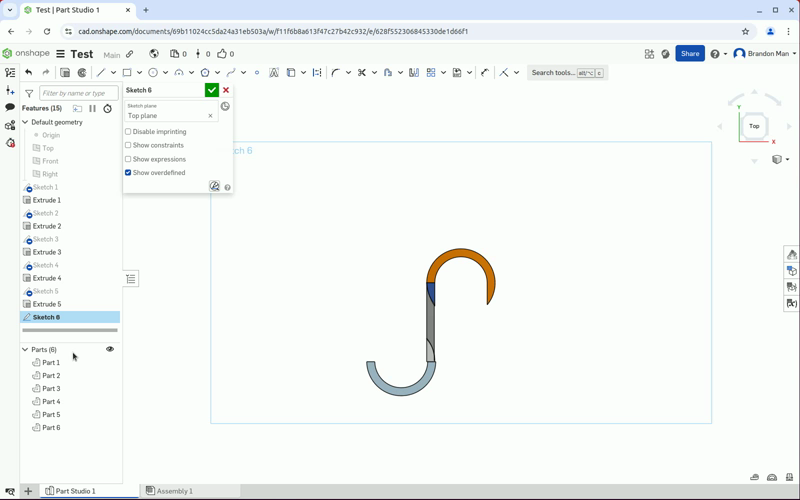
key(y)
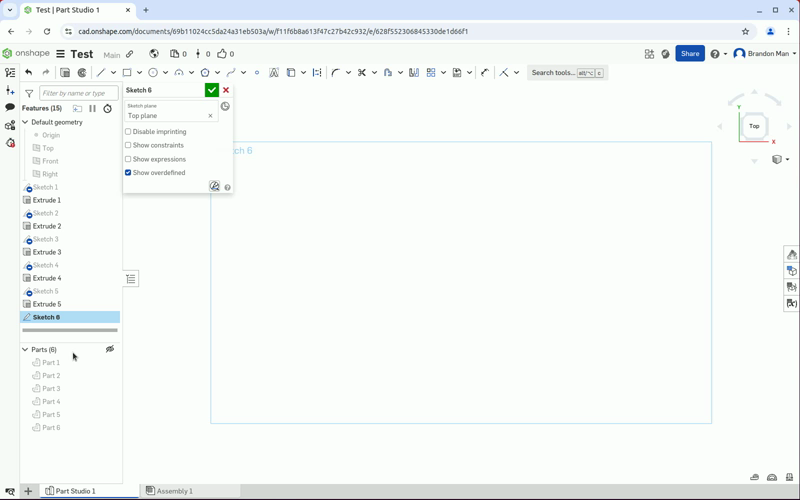
key(l)
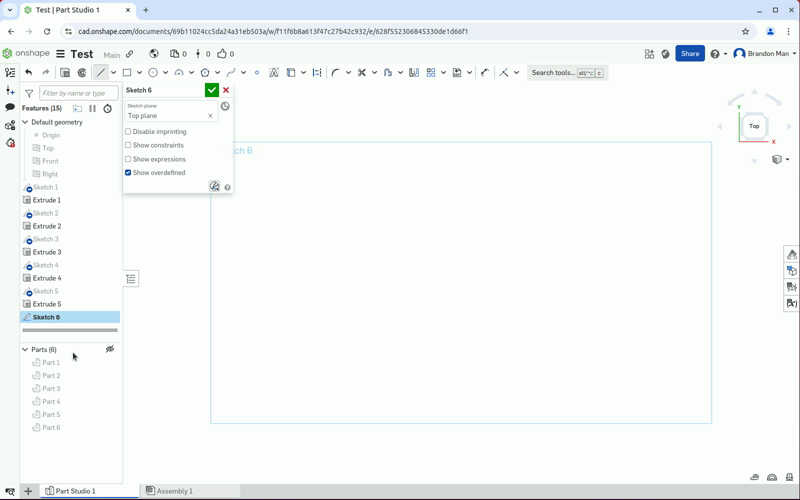
key_down(shift)
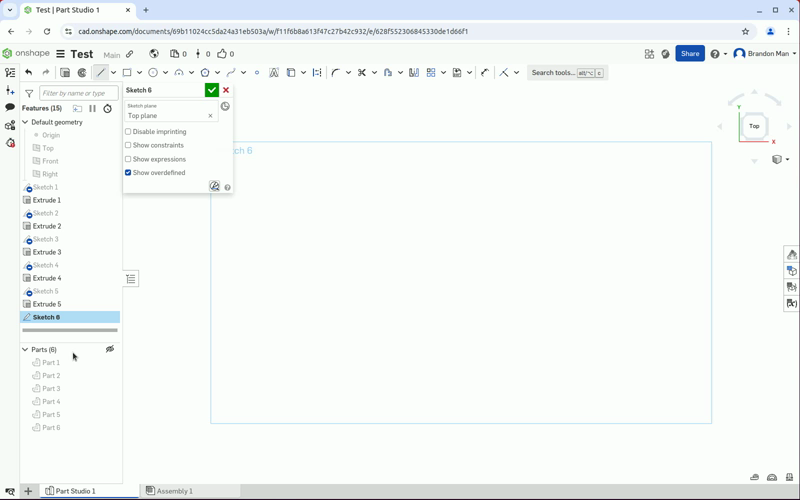
mouse_move(366, 361)
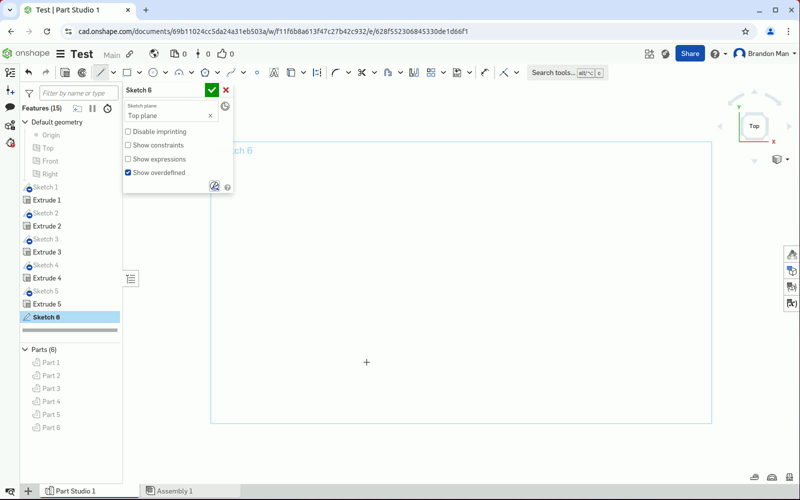
click(366, 361)
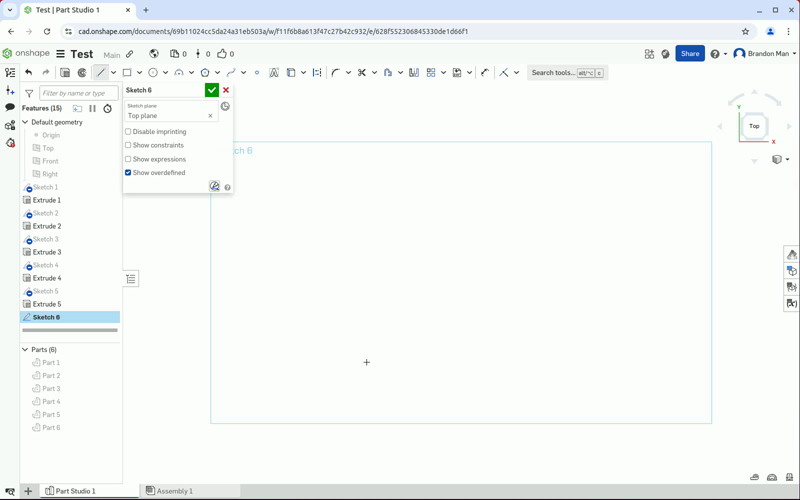
key_up(shift)
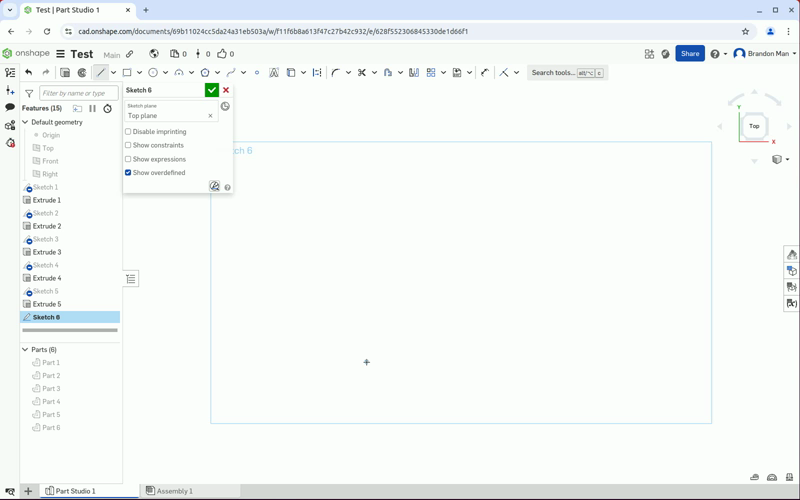
key_down(shift)
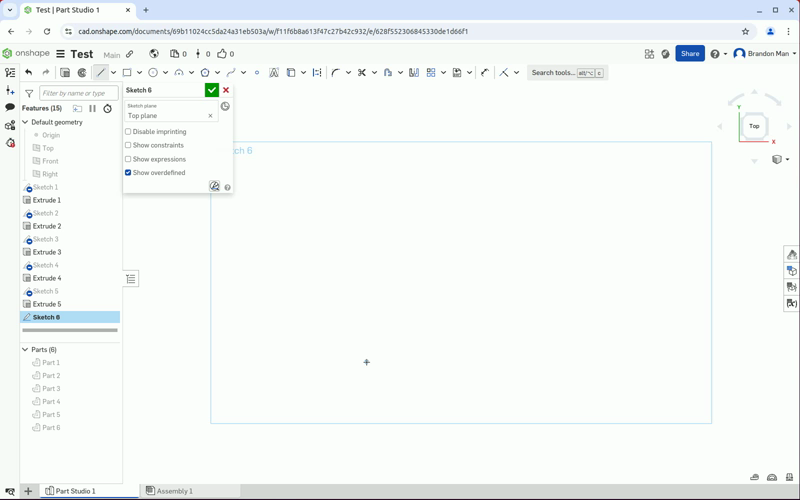
mouse_move(396, 361)
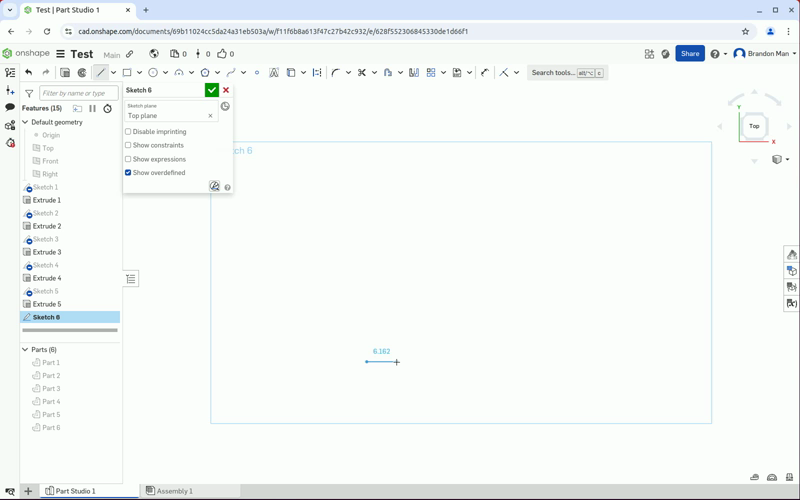
mouse_move(375, 361)
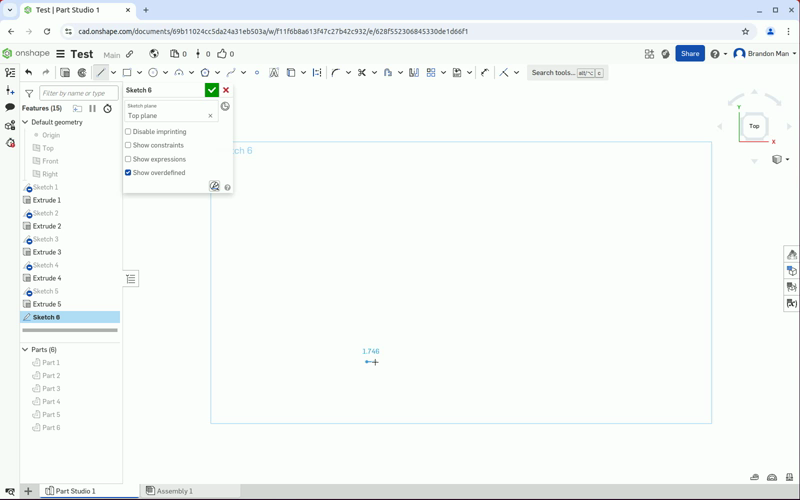
click(375, 361)
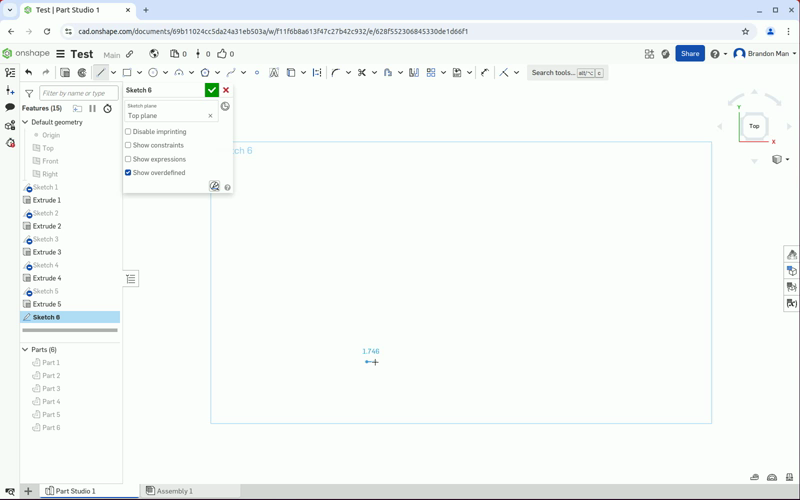
key_up(shift)
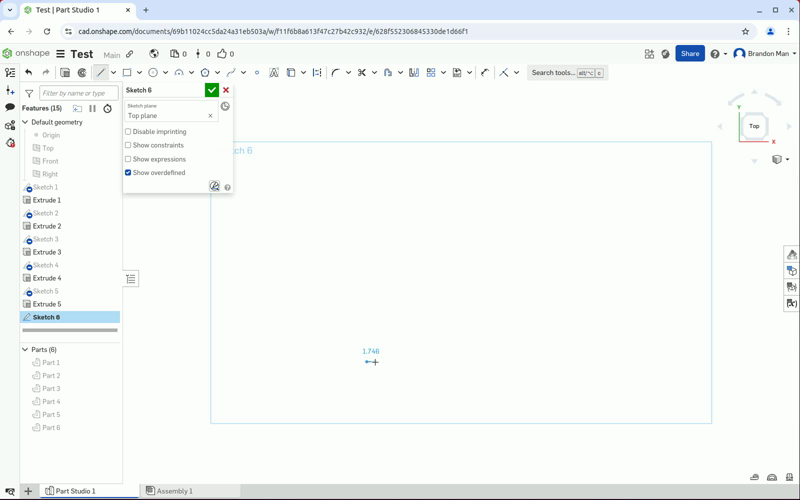
key_down(shift)
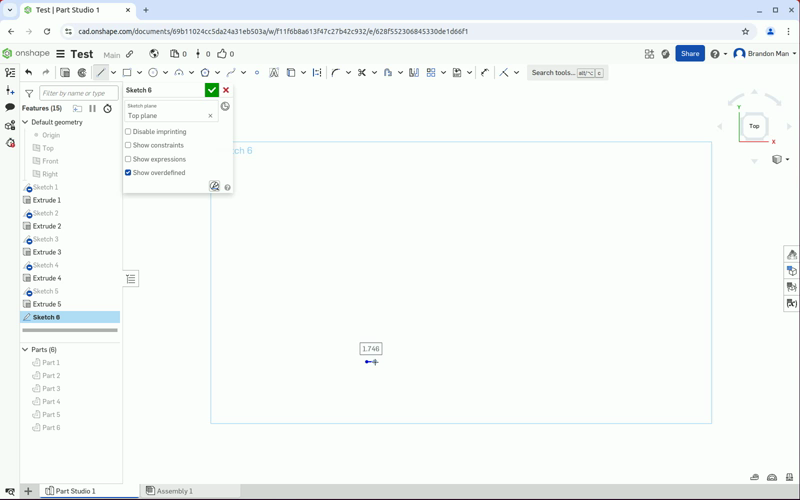
mouse_move(405, 361)
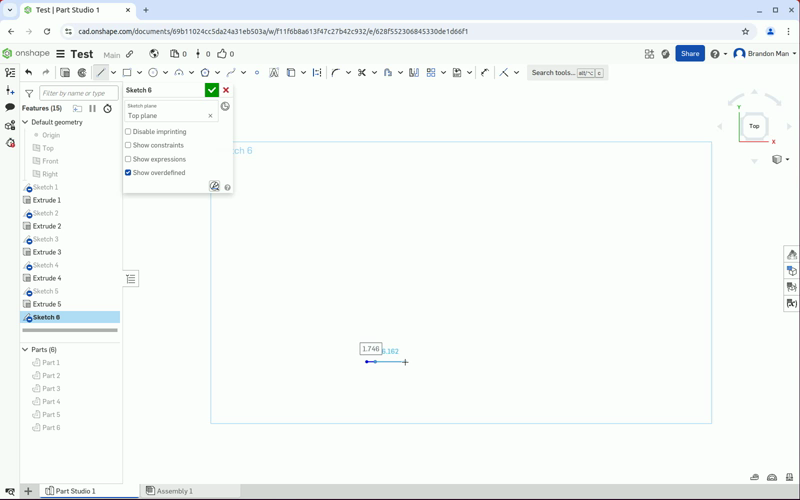
mouse_move(375, 338)
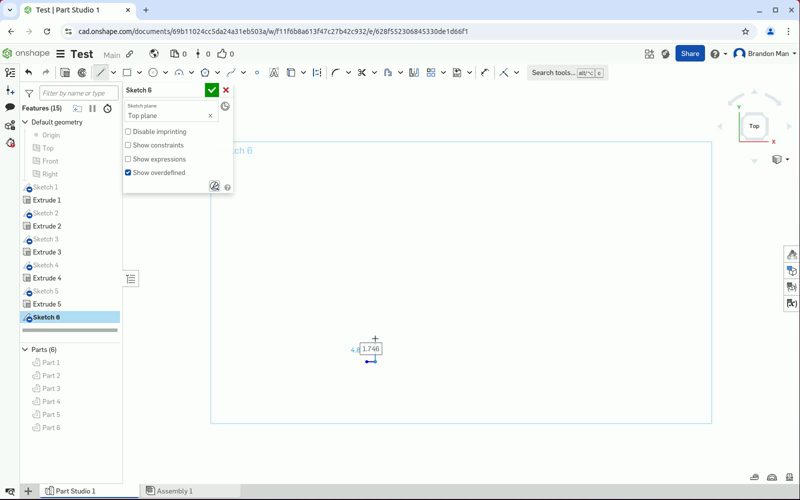
click(375, 338)
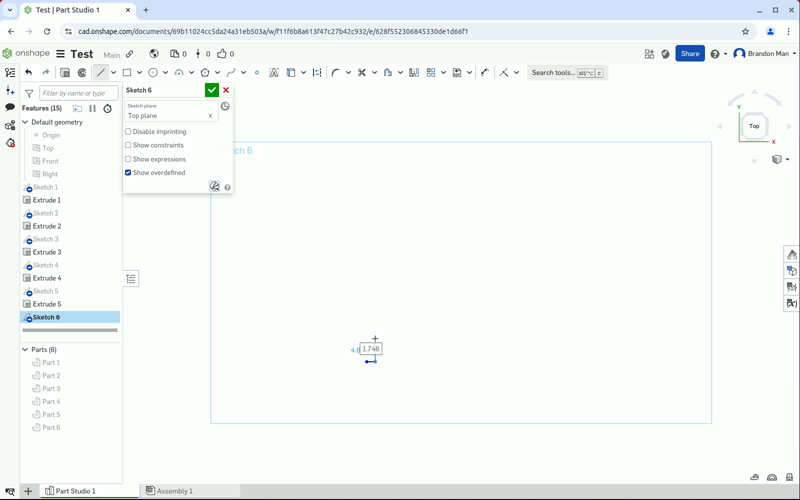
key_up(shift)
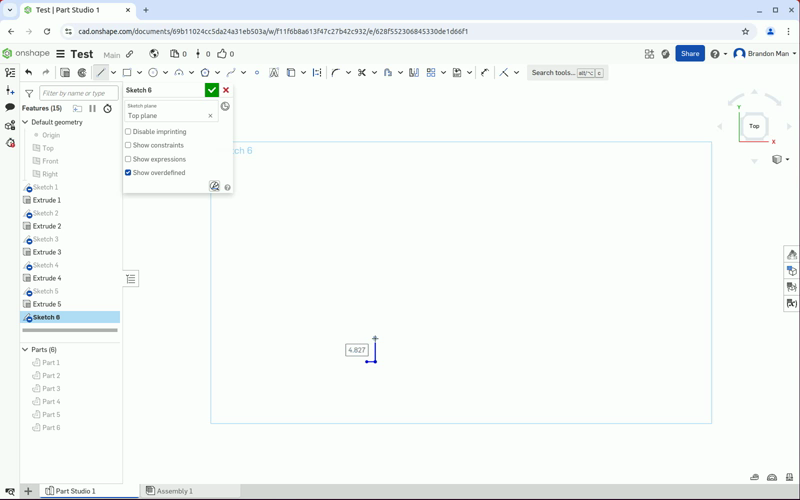
key(esc)
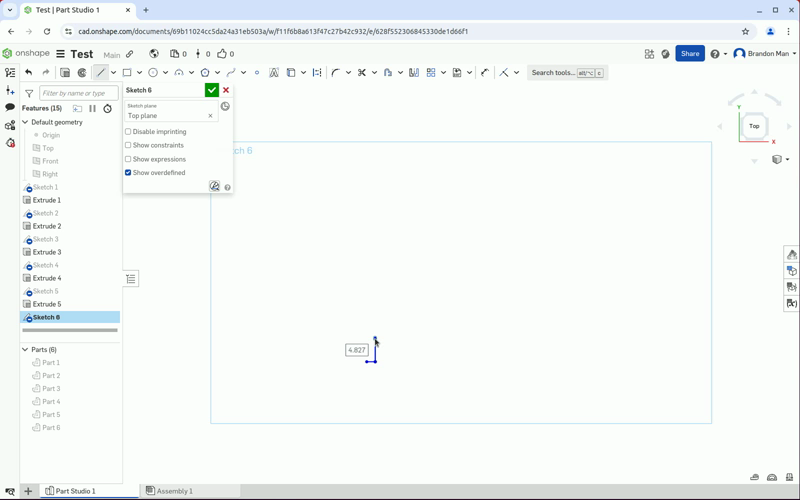
key(a)
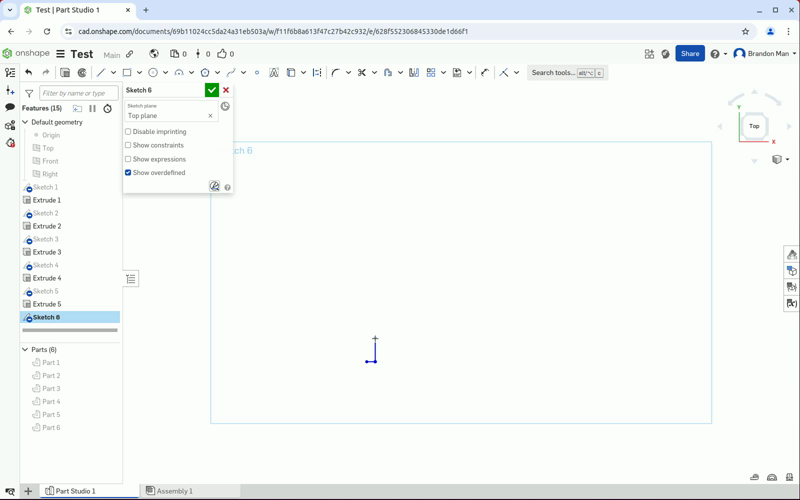
mouse_move(375, 338)
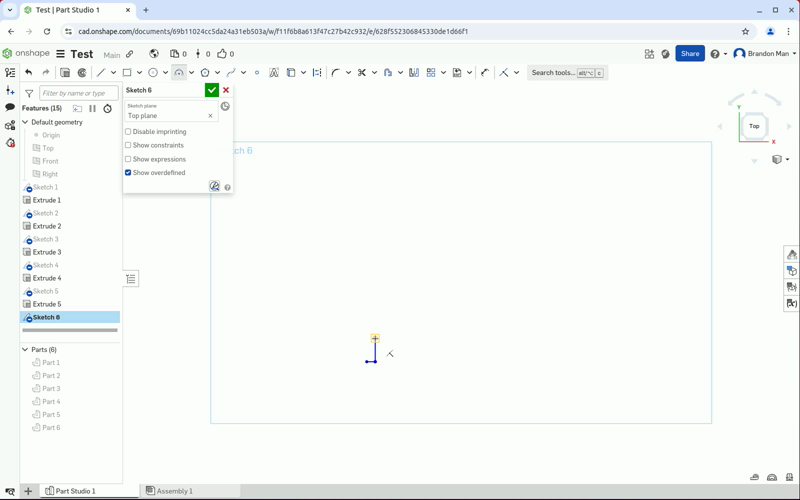
click(375, 338)
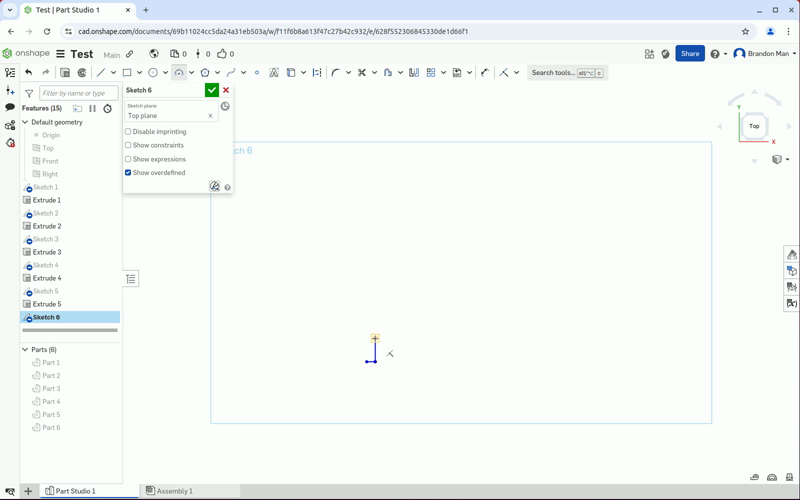
mouse_move(366, 361)
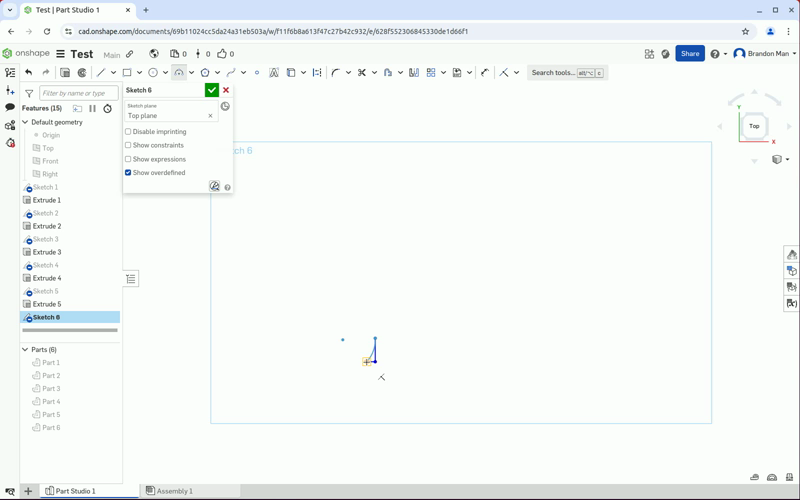
click(366, 361)
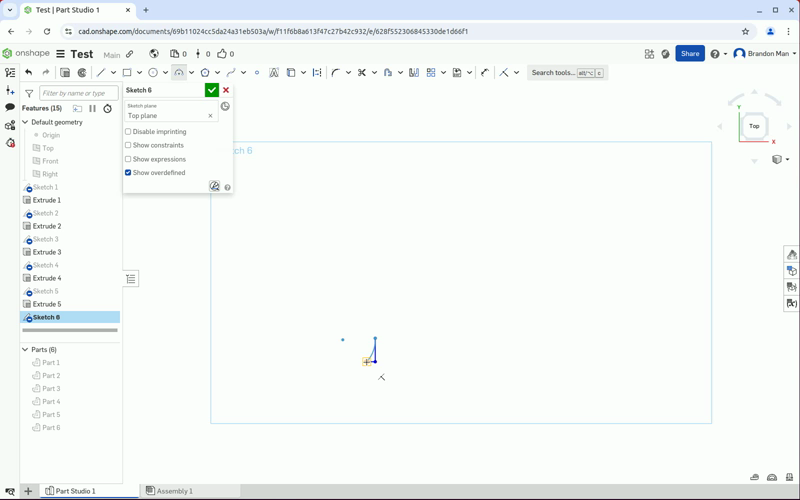
key_down(shift)
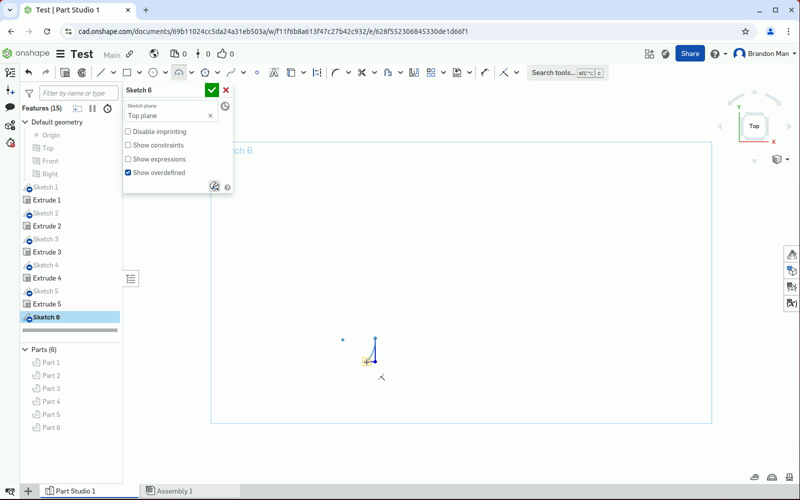
mouse_move(369, 348)
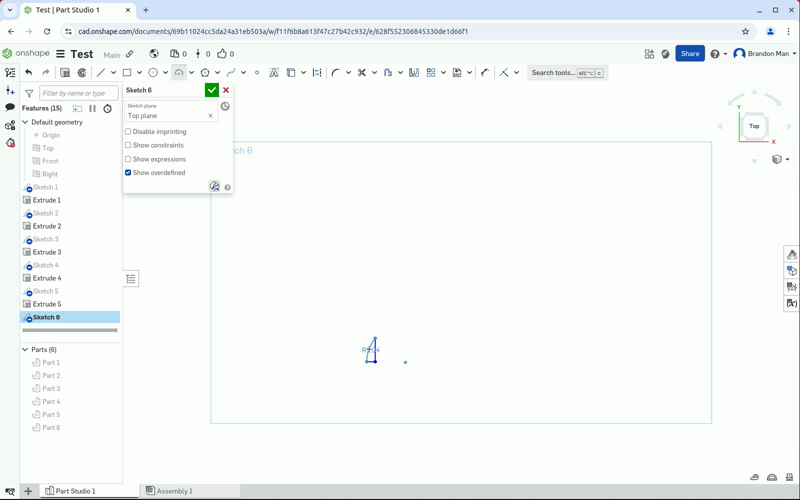
click(369, 348)
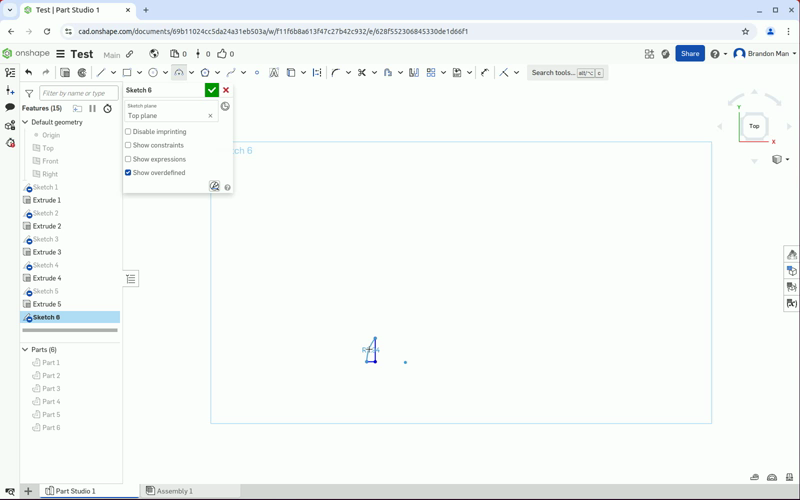
key_up(shift)
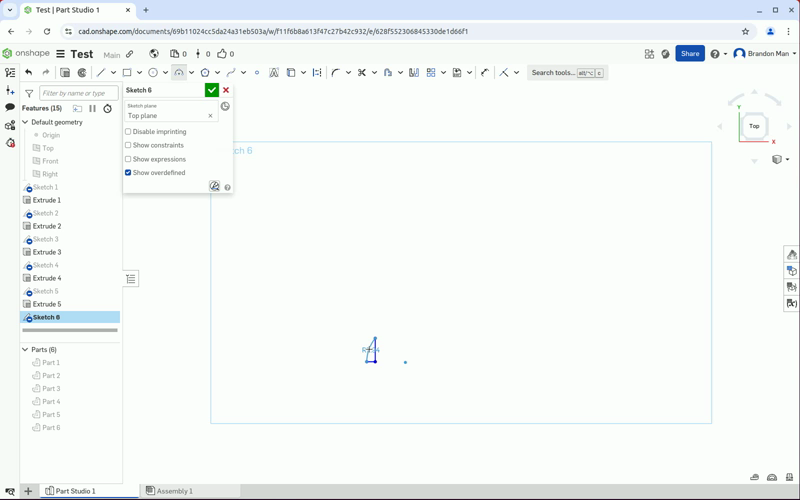
key(esc)
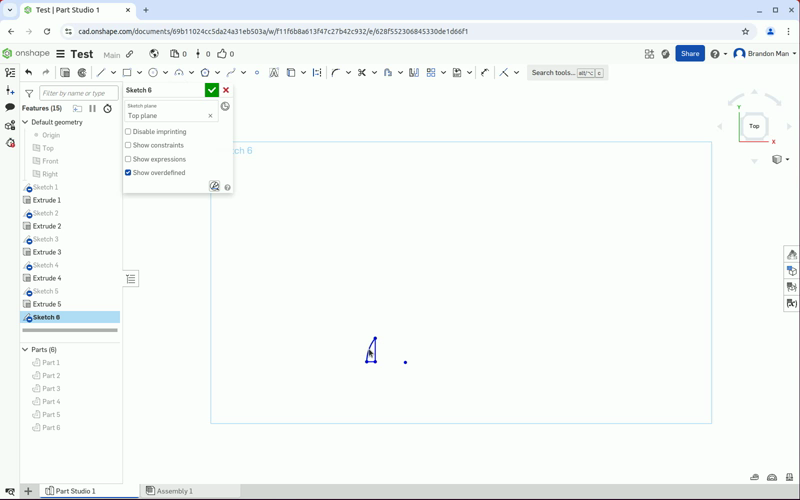
mouse_move(368, 354)
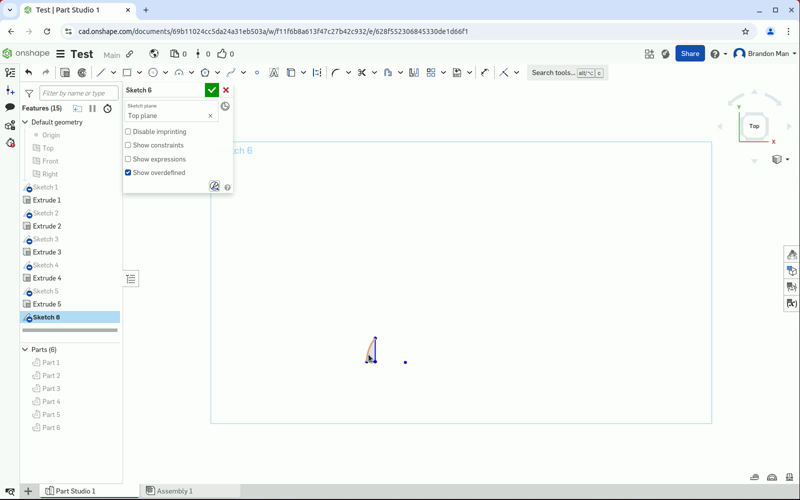
scroll(6)
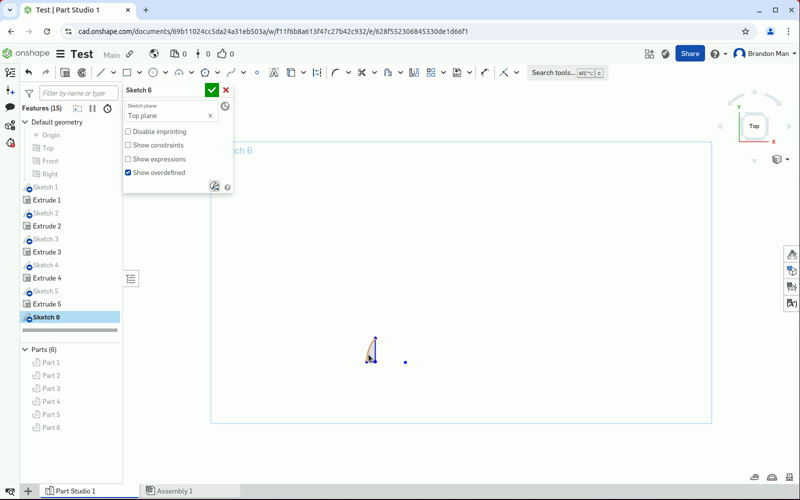
scroll(6)
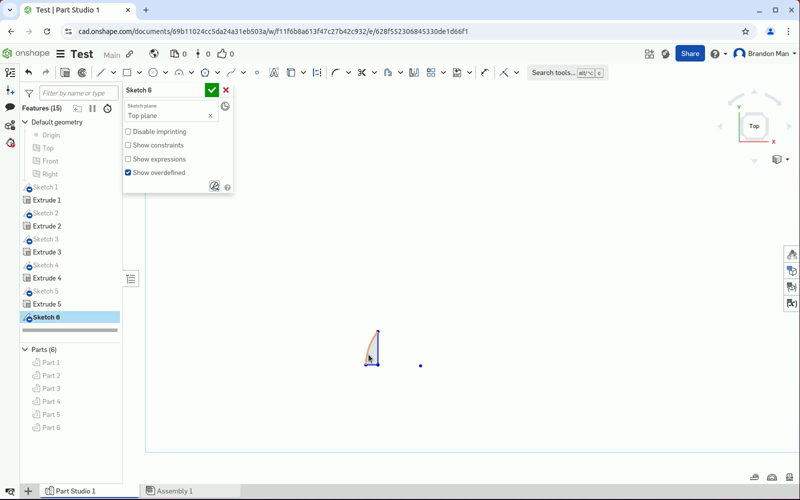
scroll(6)
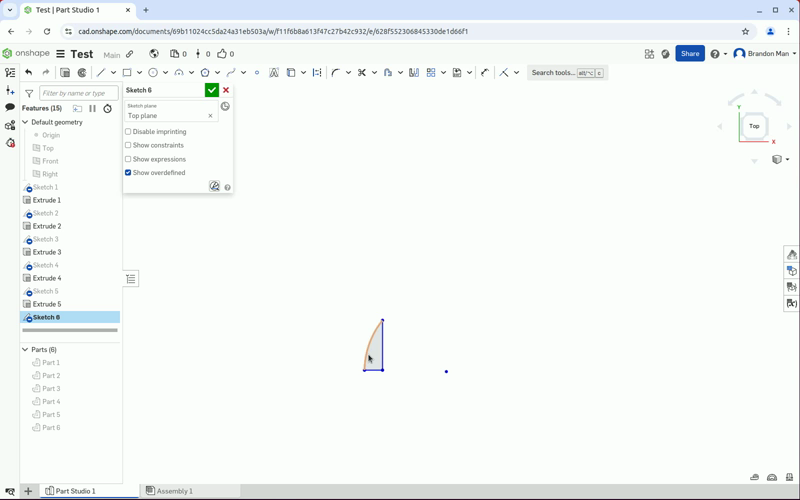
scroll(6)
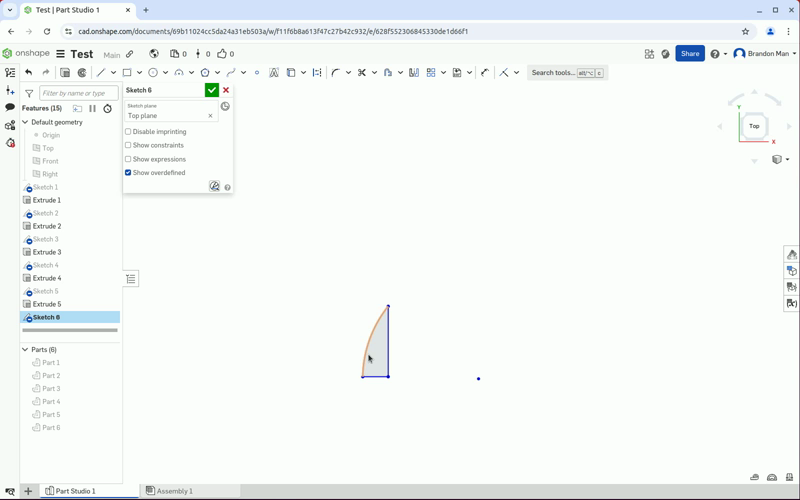
scroll(6)
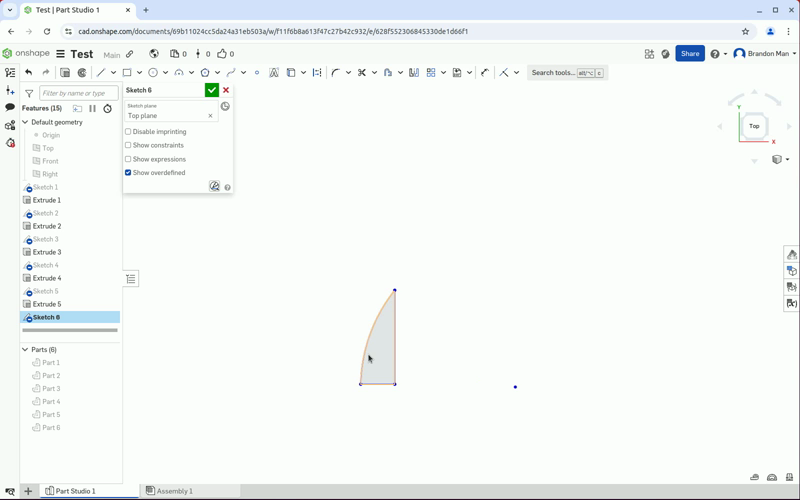
scroll(6)
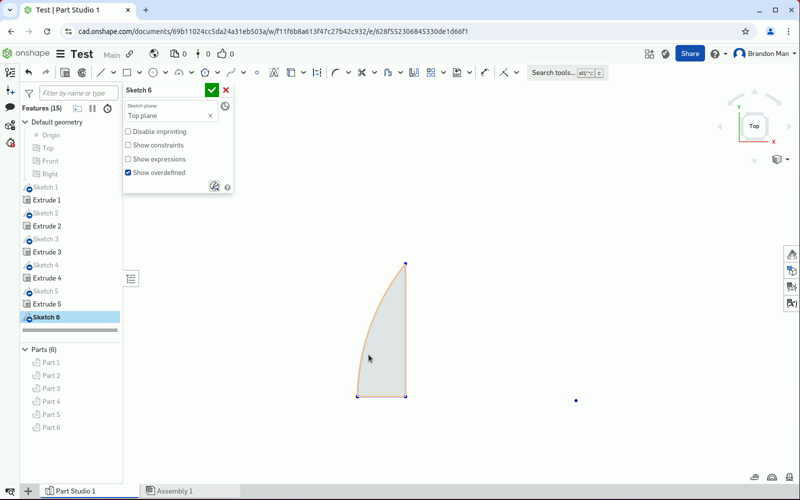
scroll(6)
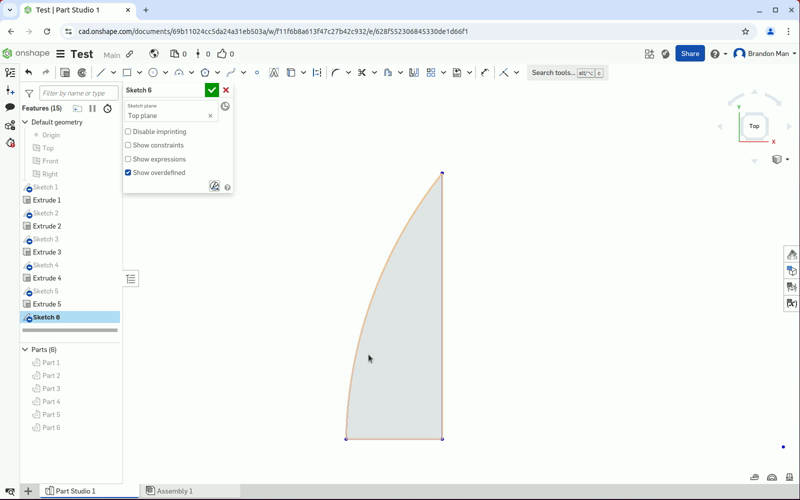
click(368, 354)
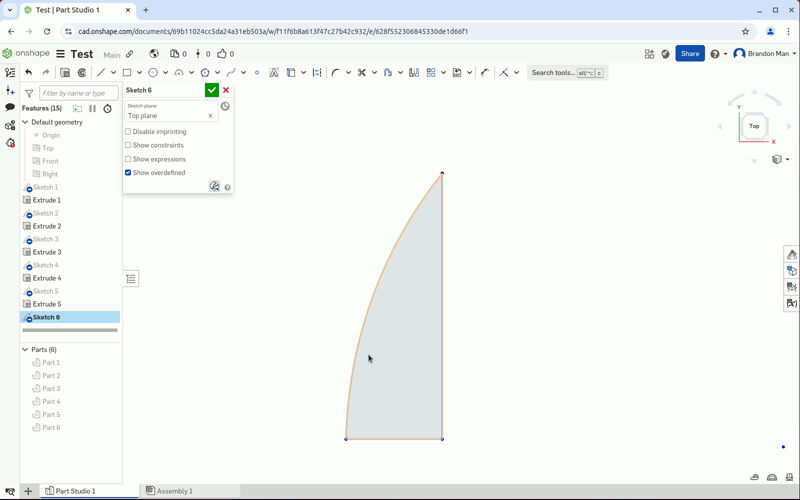
scroll(-6)
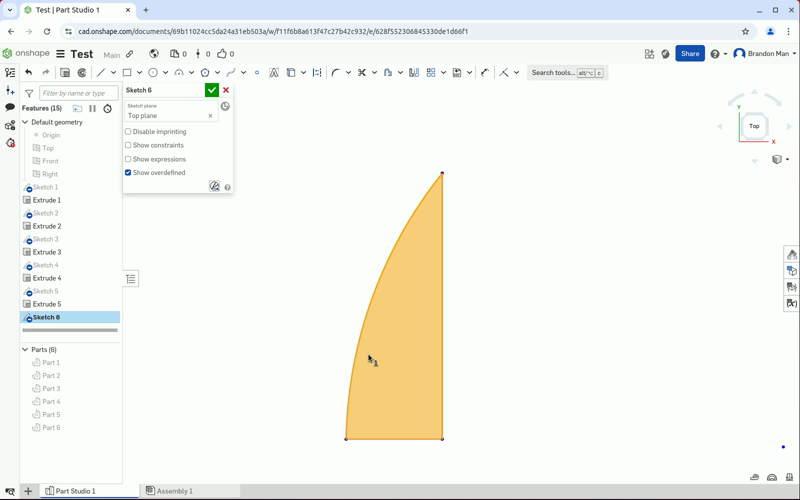
scroll(-6)
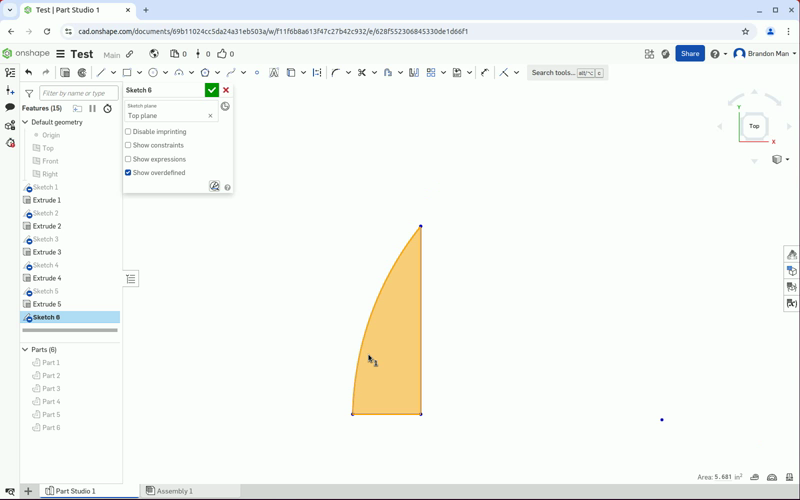
scroll(-6)
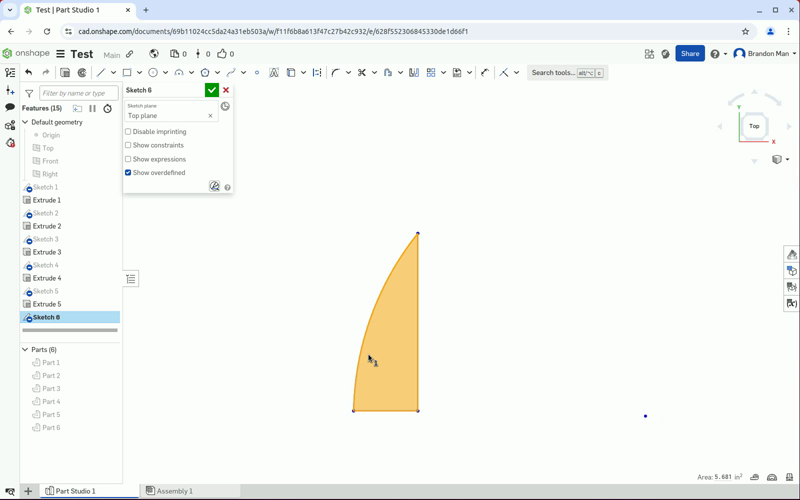
scroll(-6)
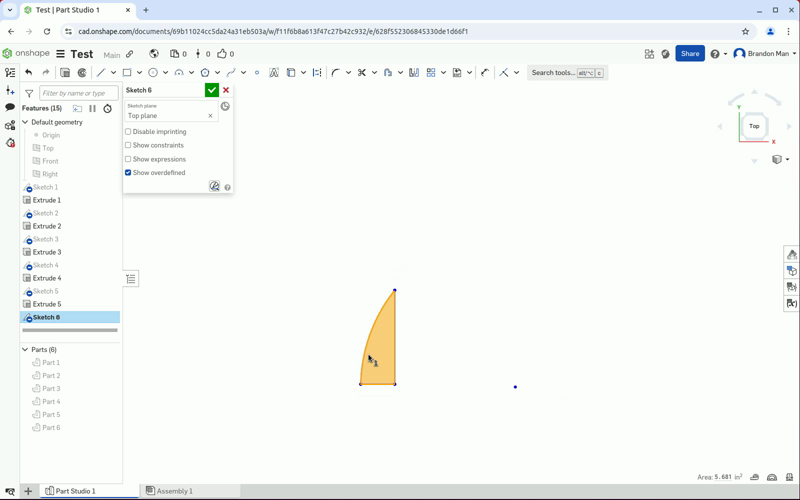
scroll(-6)
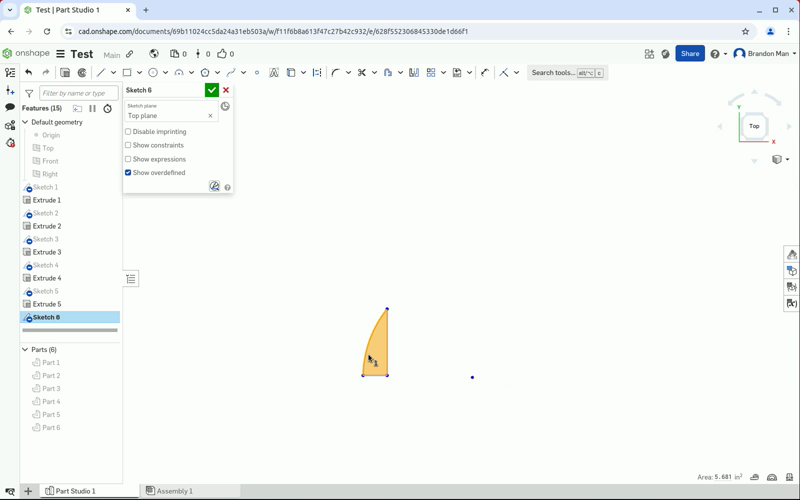
scroll(-6)
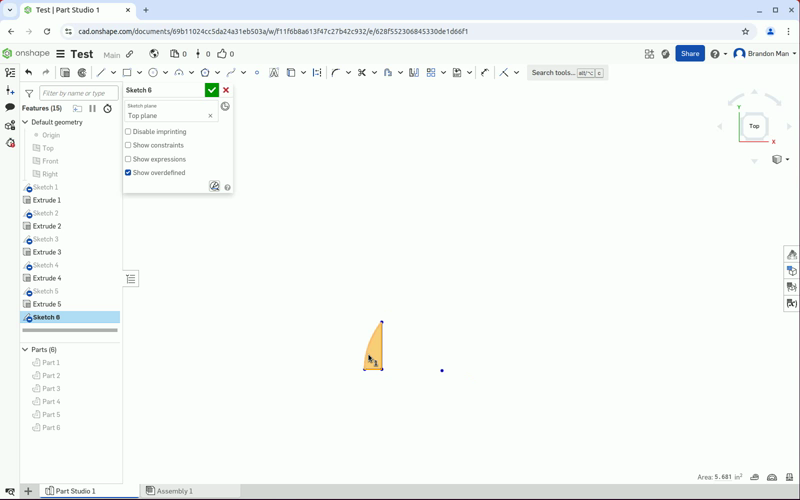
scroll(-6)
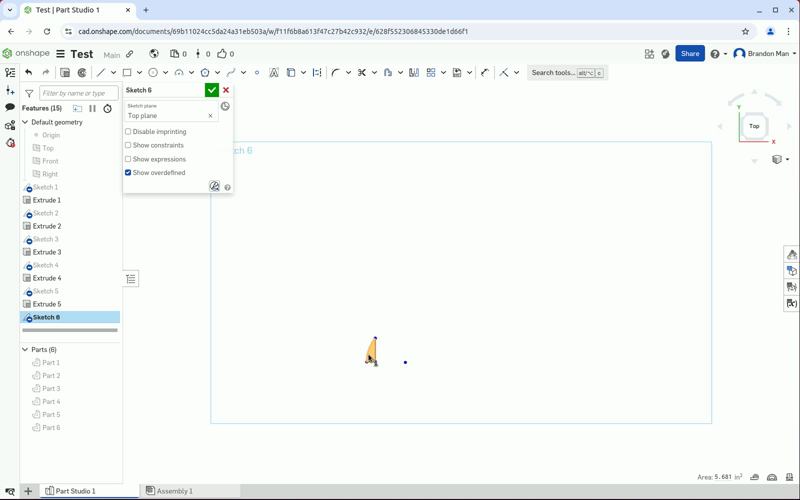
mouse_move(73, 352)
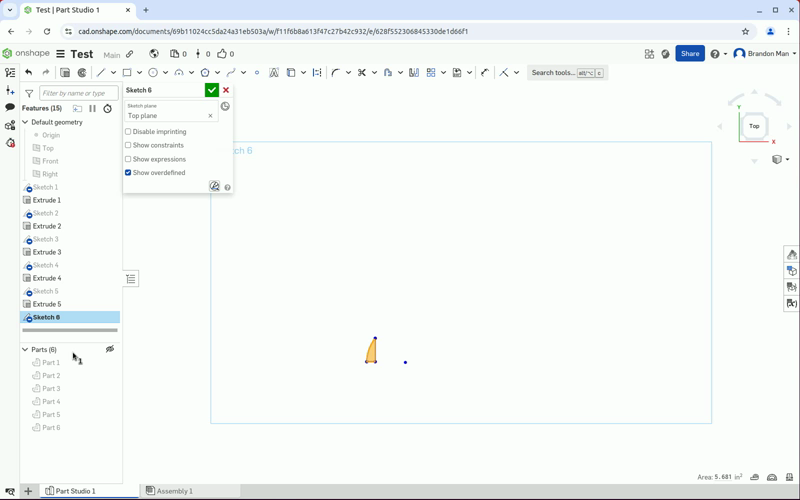
key(shift+y)
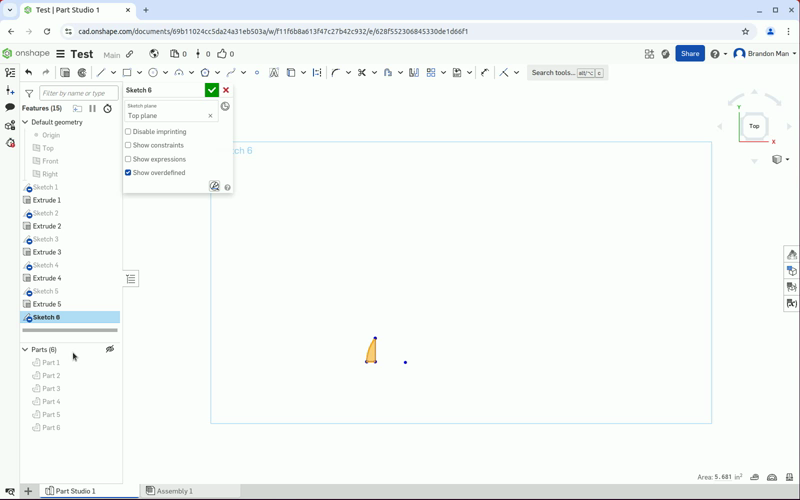
key(shift+e)
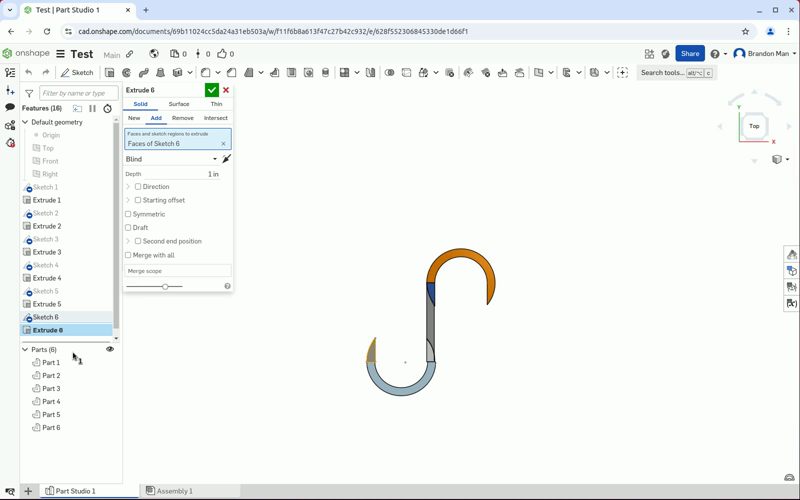
mouse_move(143, 106)
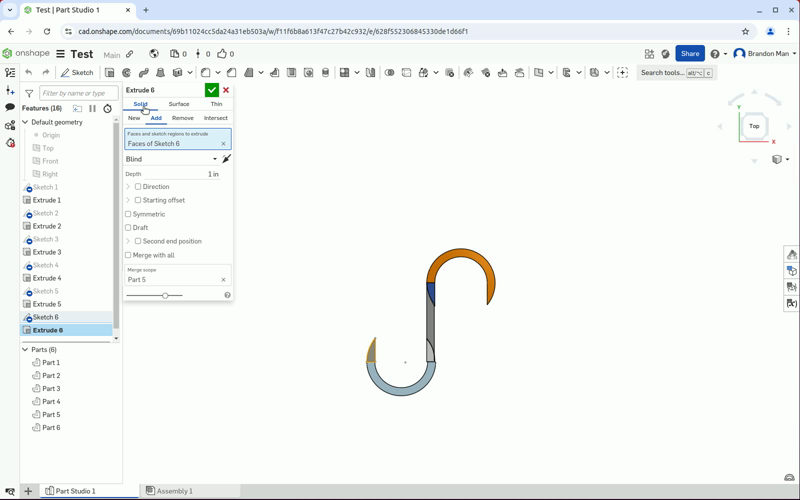
click(143, 106)
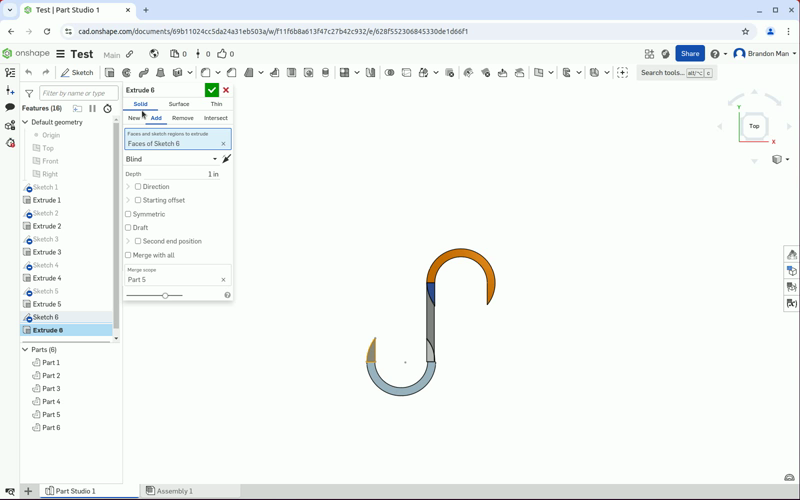
mouse_move(137, 120)
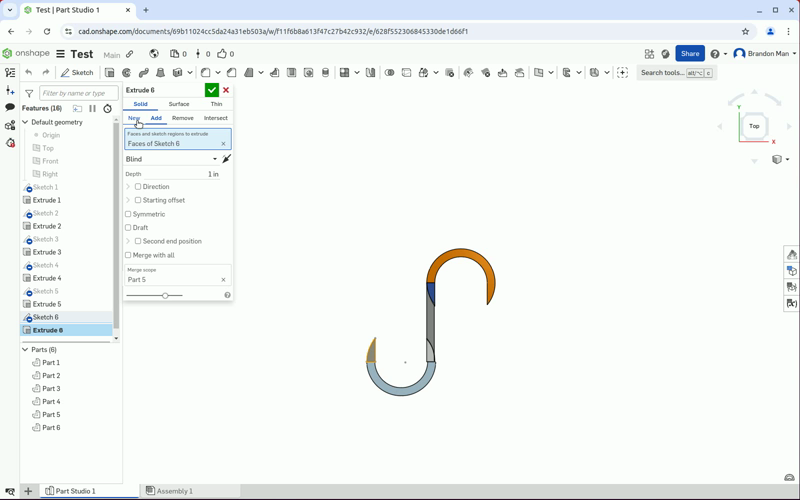
click(137, 120)
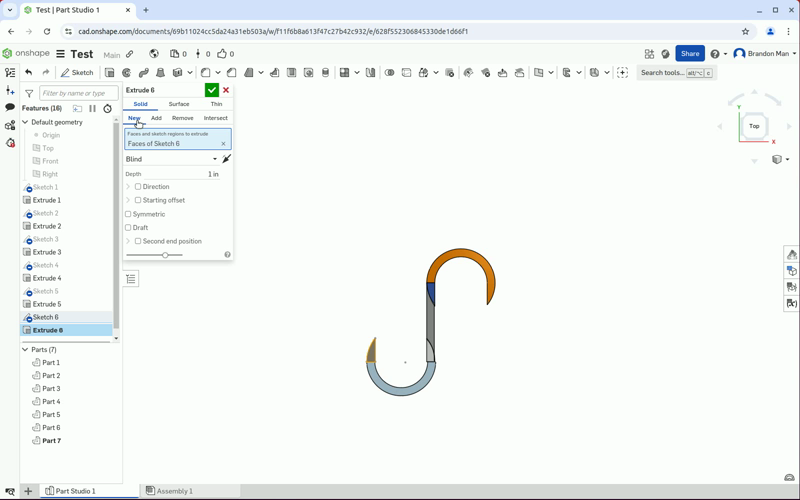
key(tab, 4)
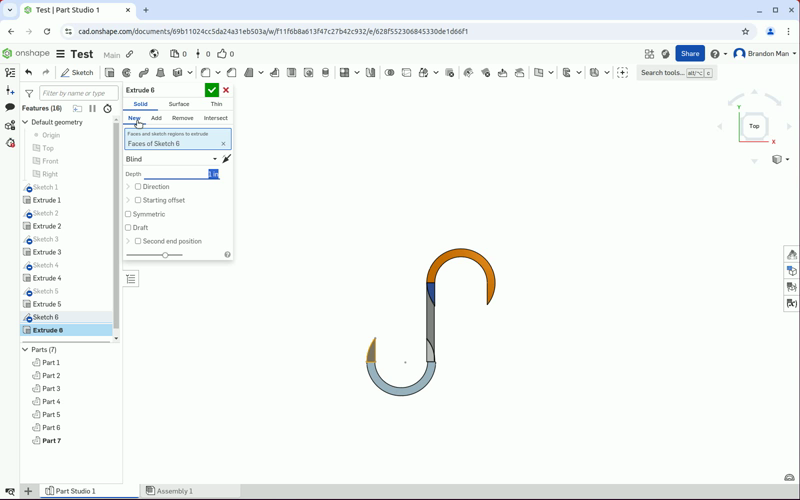
text(2.648)
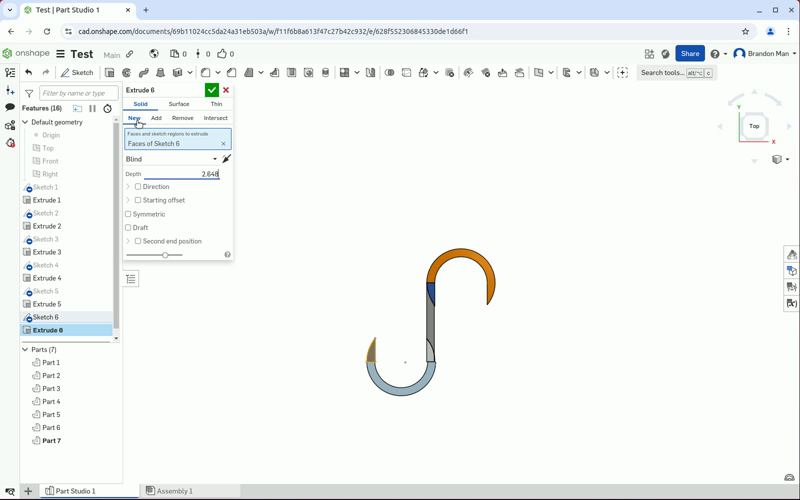
key(enter)
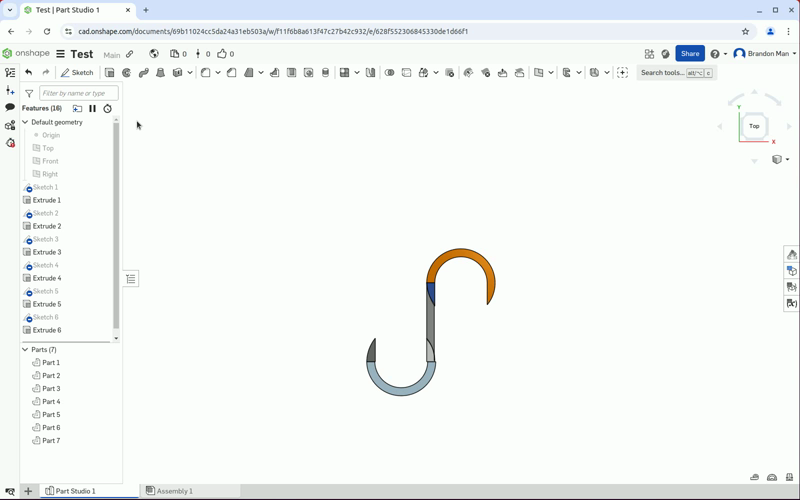
key(shift+h)
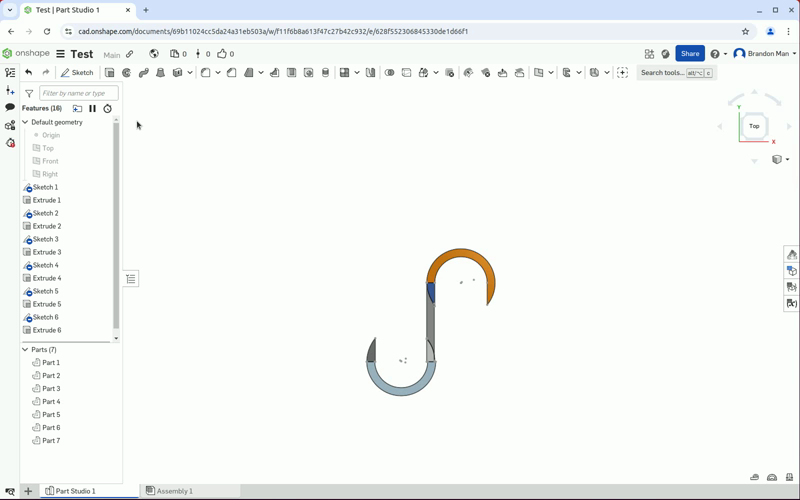
key(shift+h)
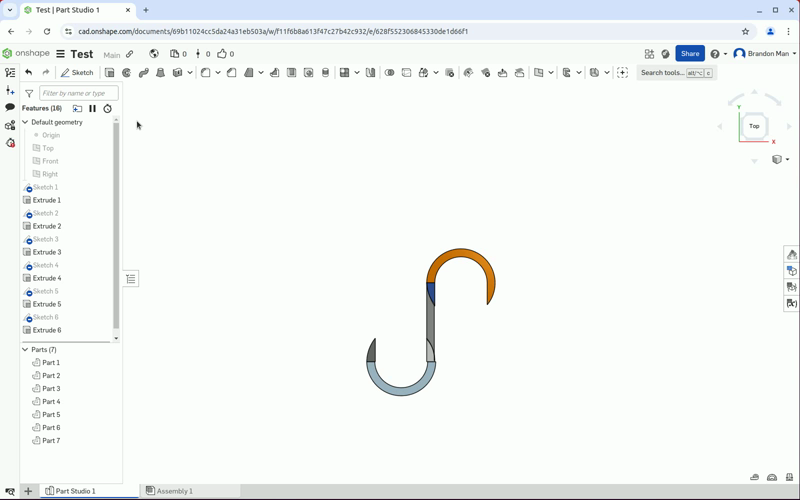
mouse_move(69, 189)
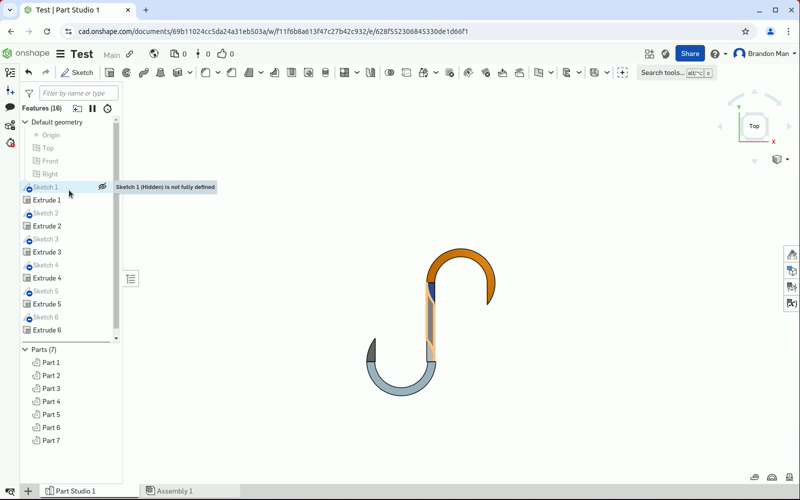
click(69, 189)
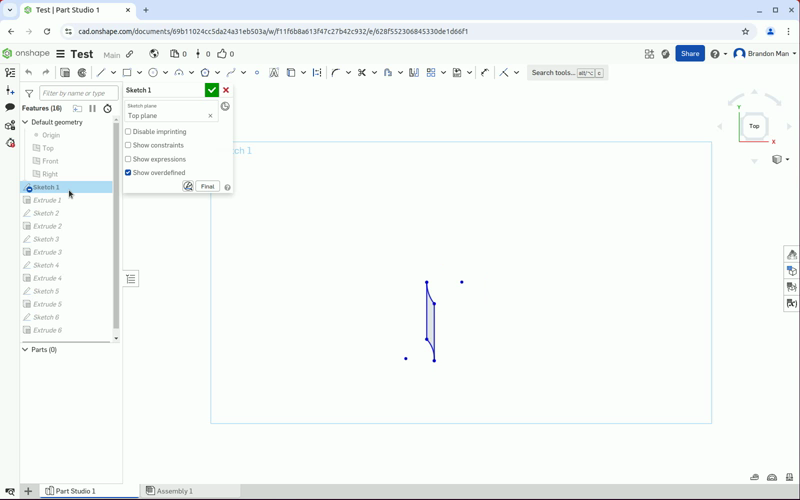
mouse_move(229, 92)
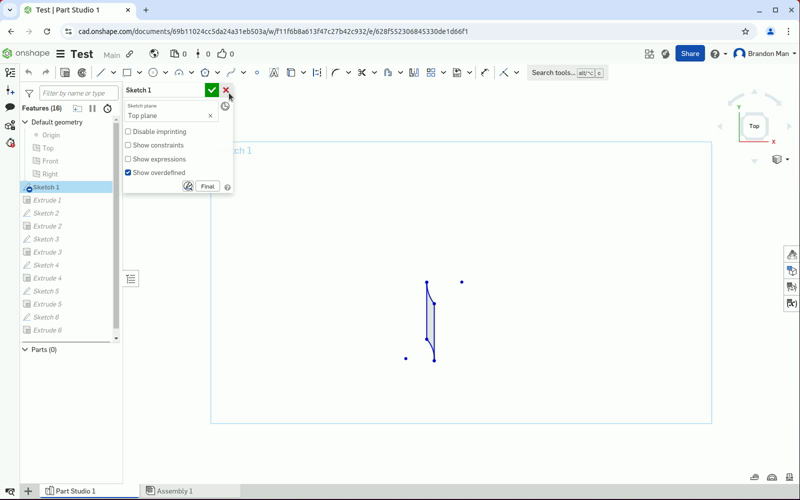
click(229, 92)
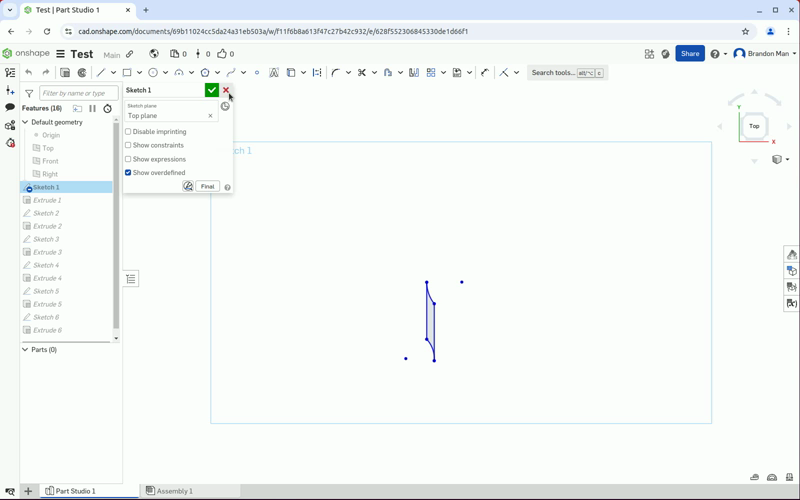
key(shift+s)
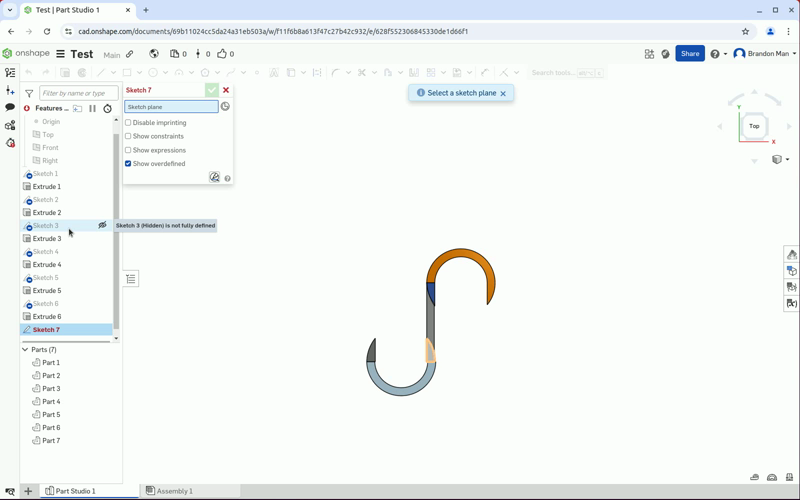
scroll(3)
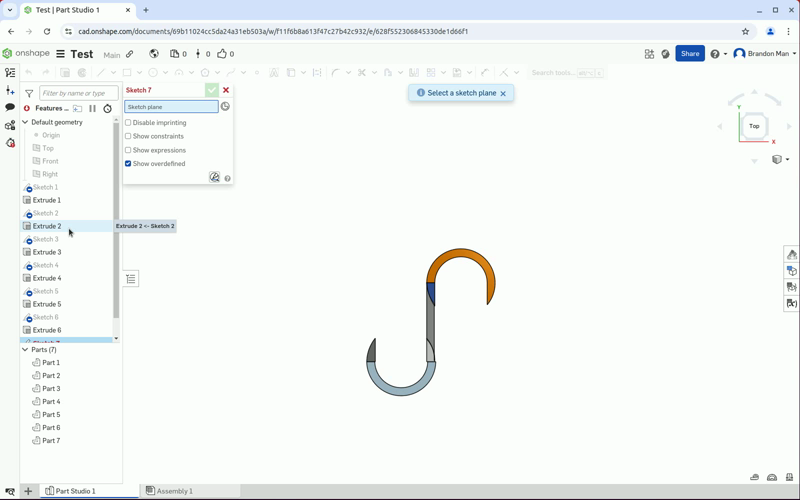
mouse_move(69, 150)
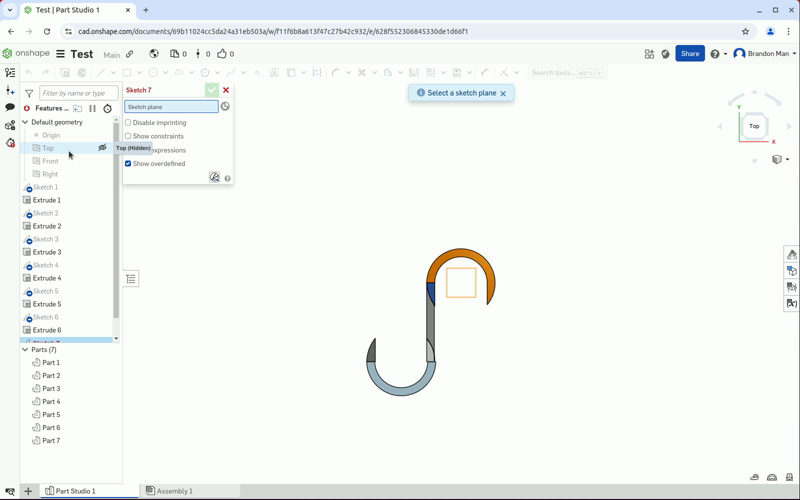
click(69, 150)
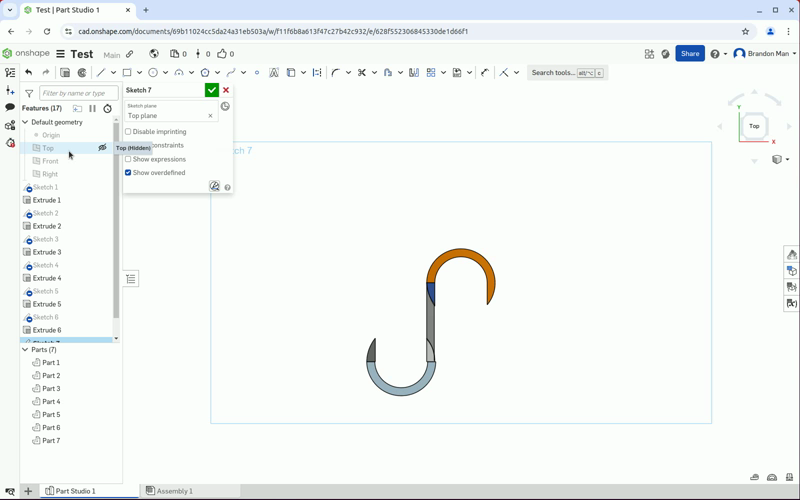
mouse_move(73, 352)
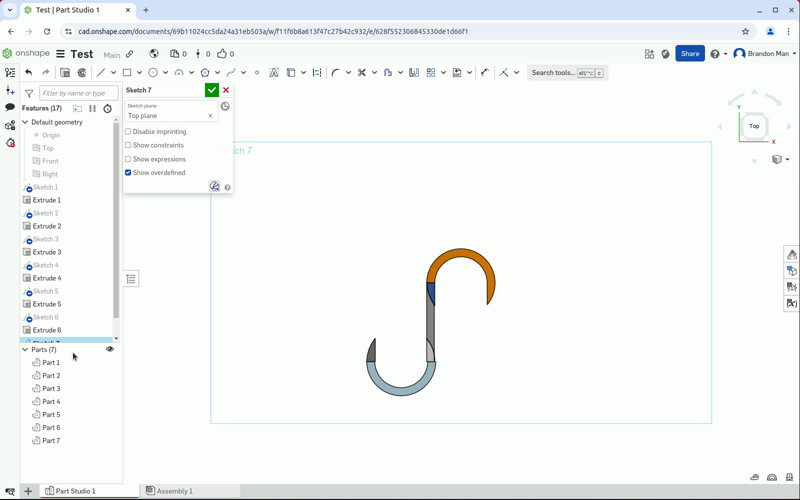
key(y)
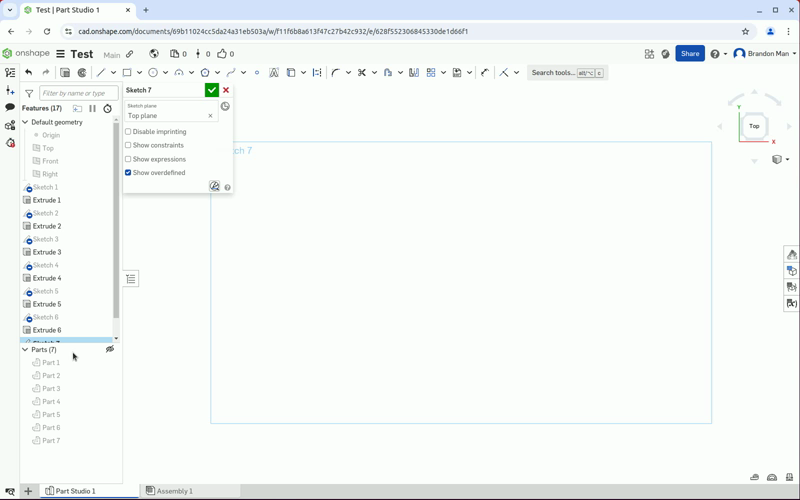
key(a)
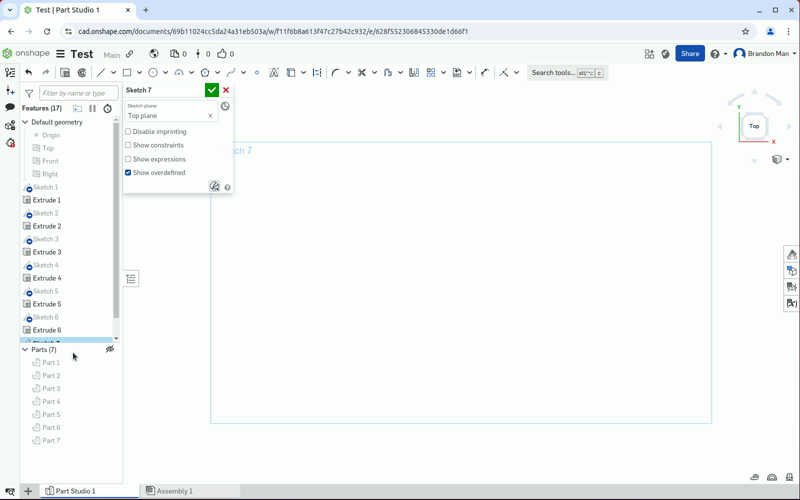
key_down(shift)
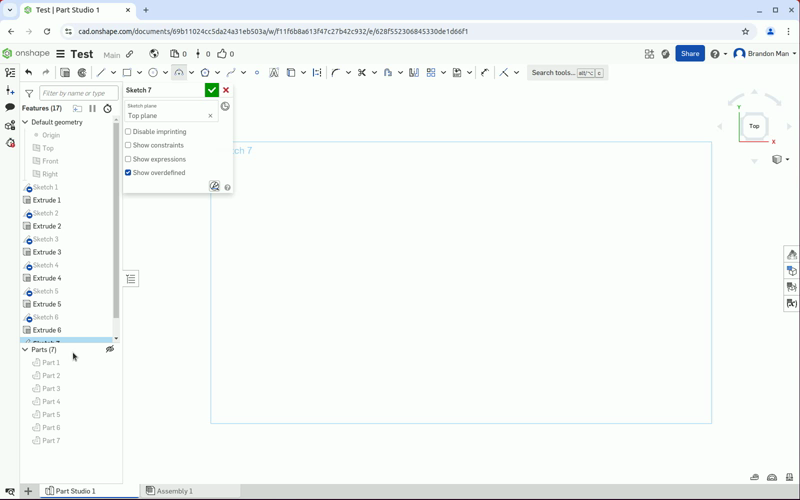
mouse_move(374, 361)
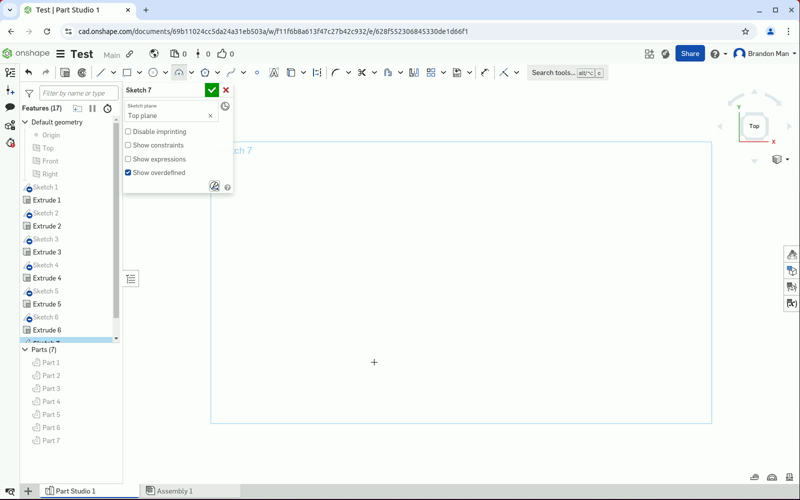
click(374, 361)
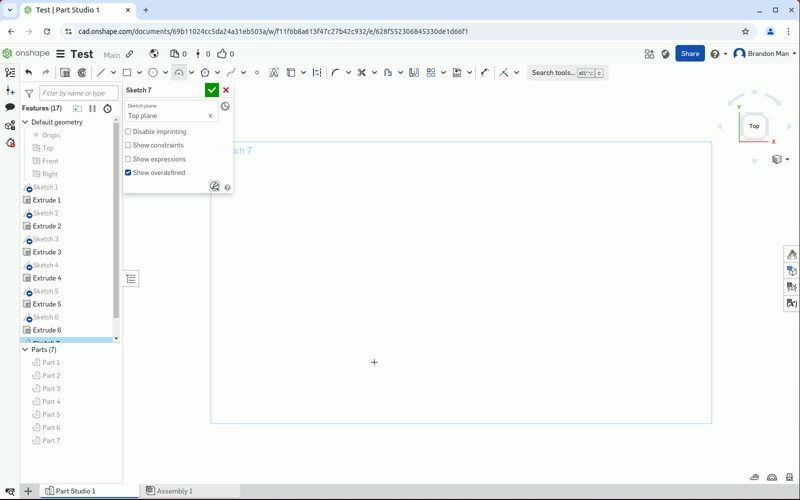
key_up(shift)
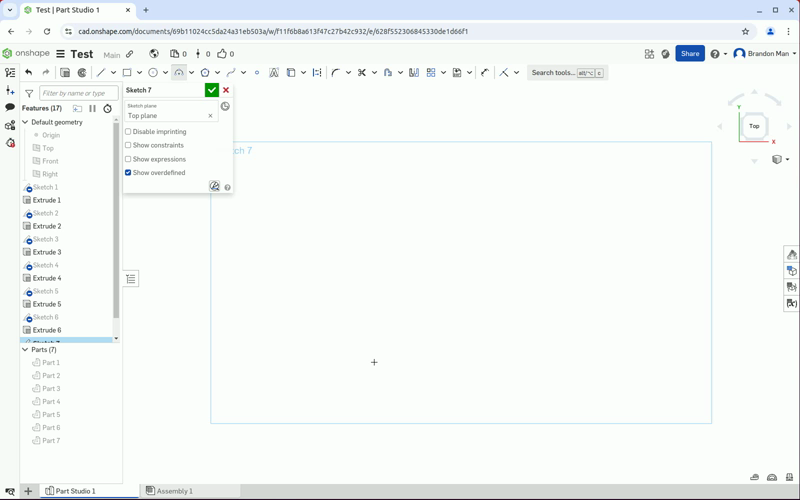
key_down(shift)
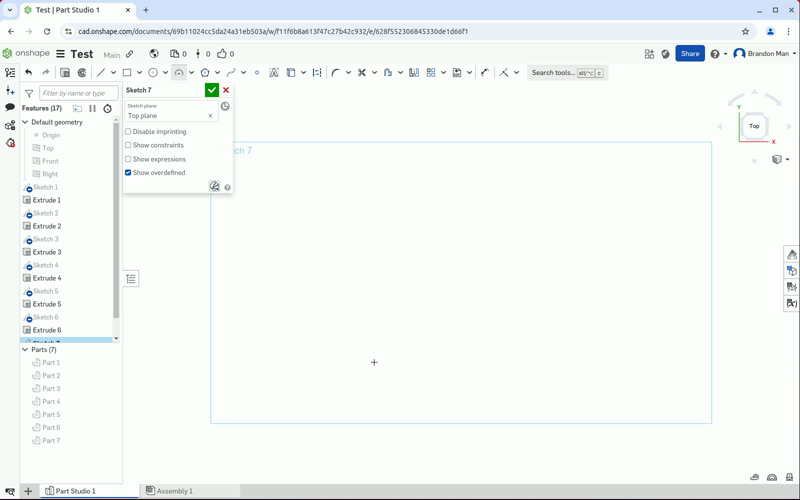
mouse_move(382, 341)
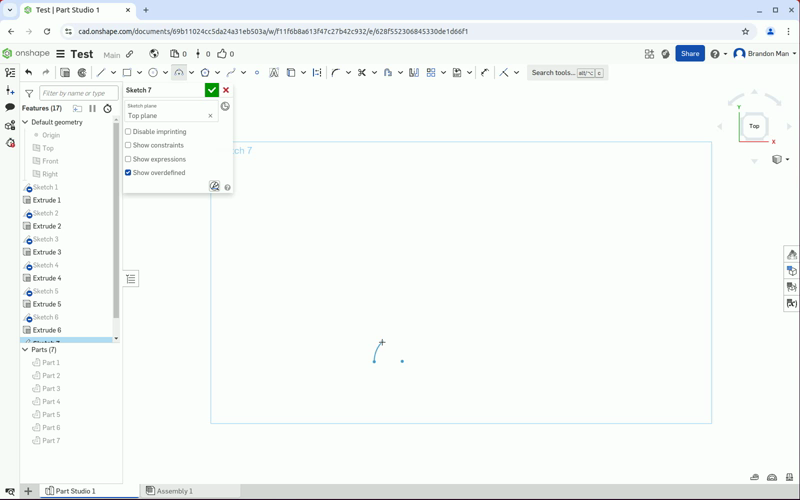
click(382, 341)
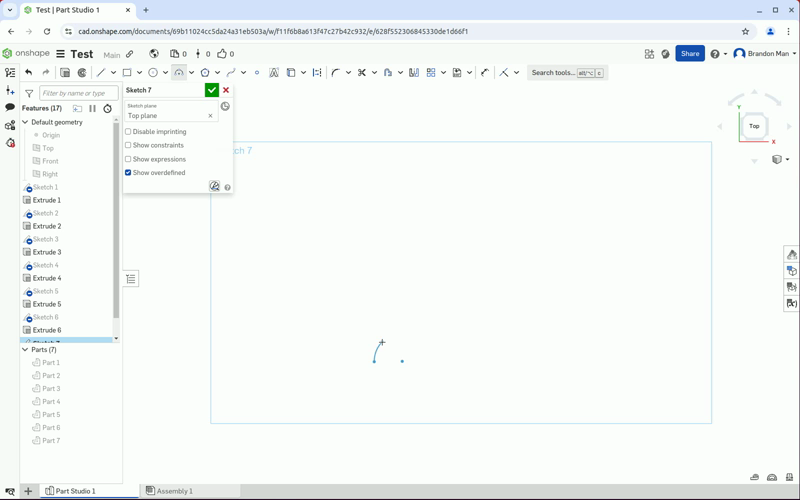
mouse_move(376, 350)
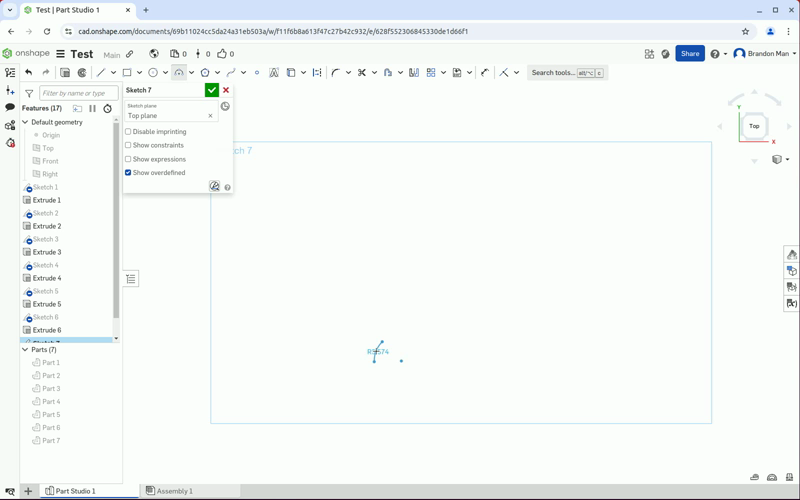
click(376, 350)
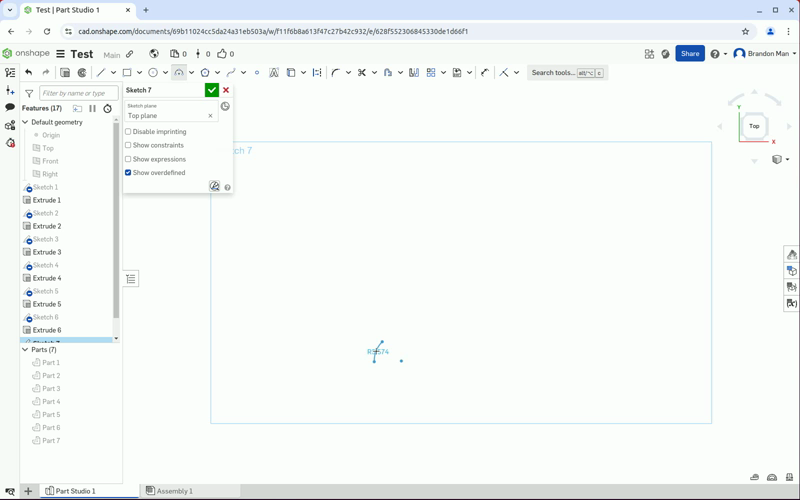
key_up(shift)
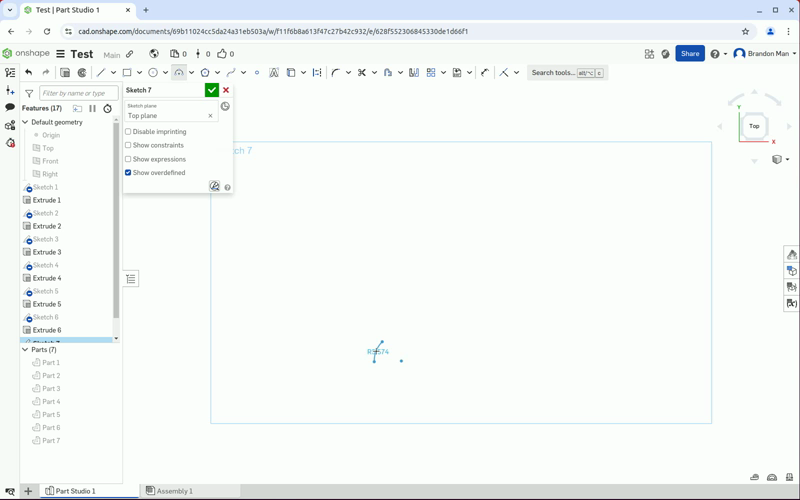
key(esc)
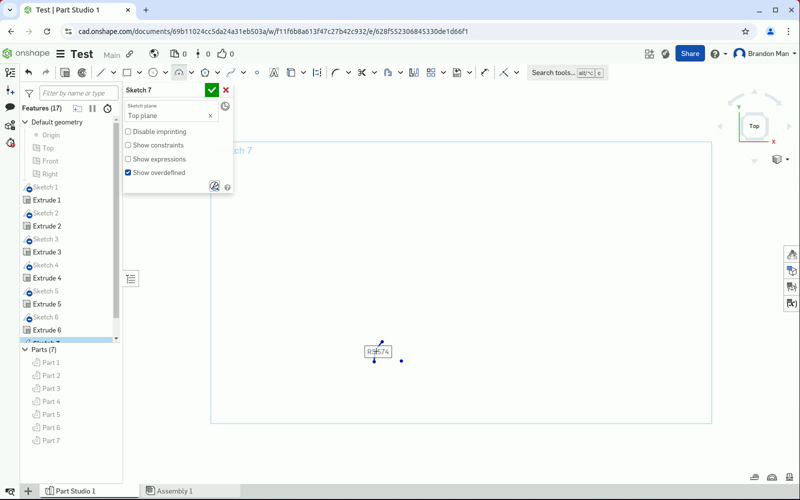
key(l)
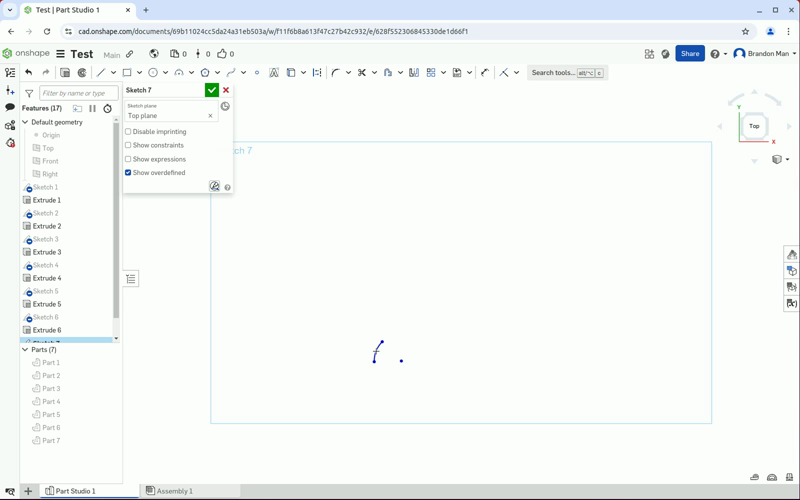
mouse_move(382, 341)
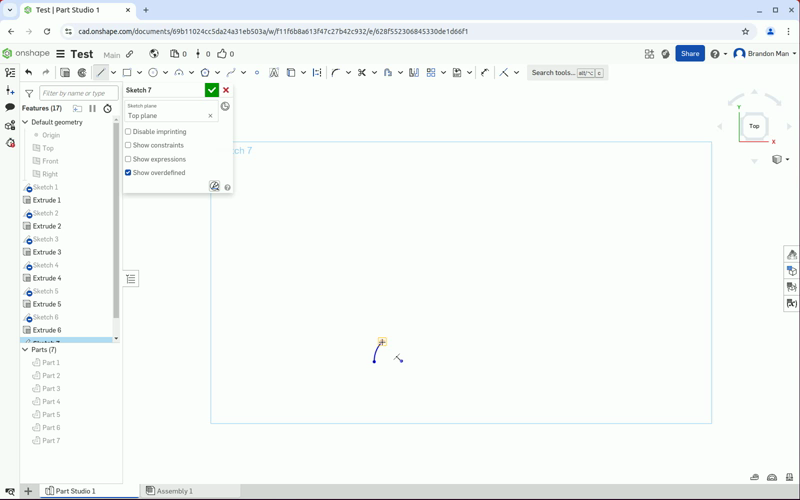
click(382, 341)
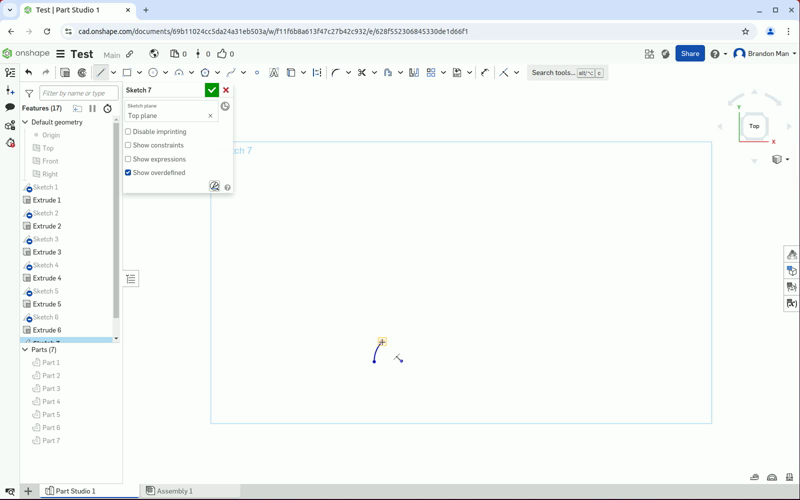
key_down(shift)
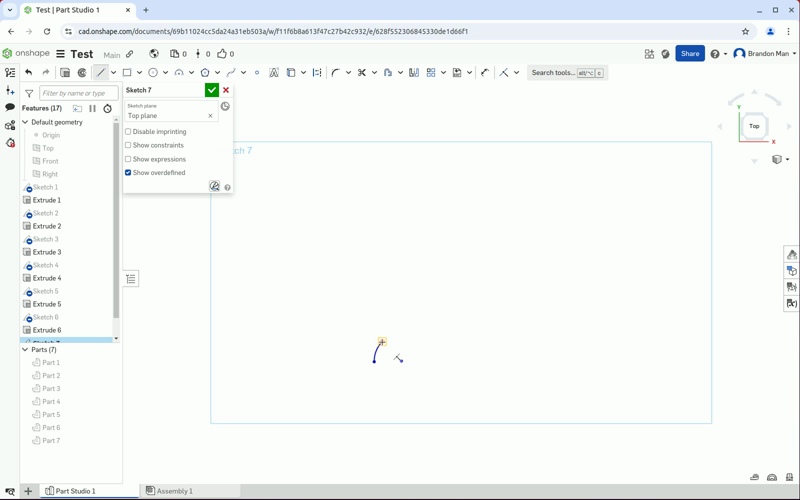
mouse_move(412, 341)
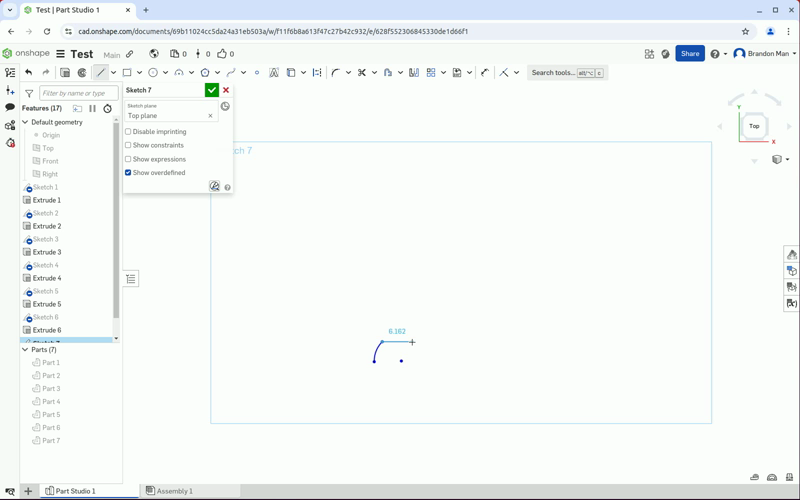
mouse_move(376, 335)
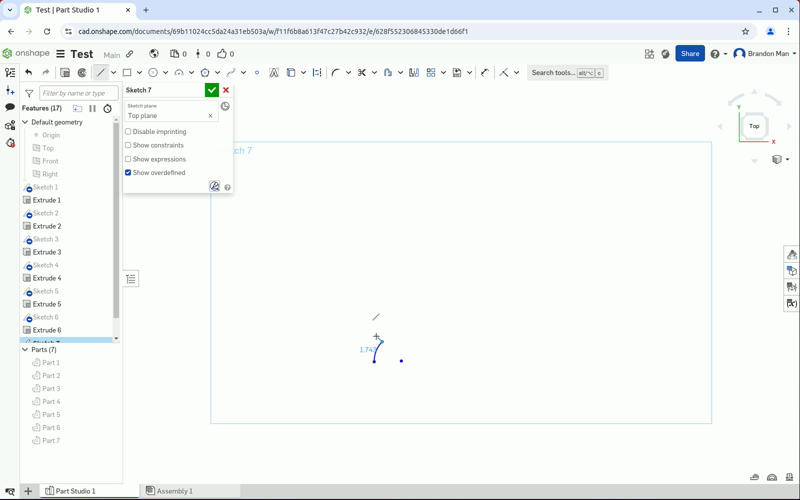
click(376, 335)
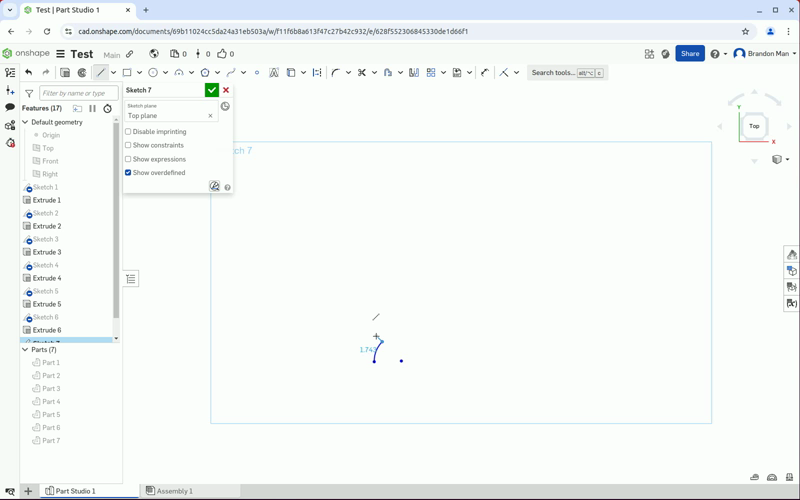
key_up(shift)
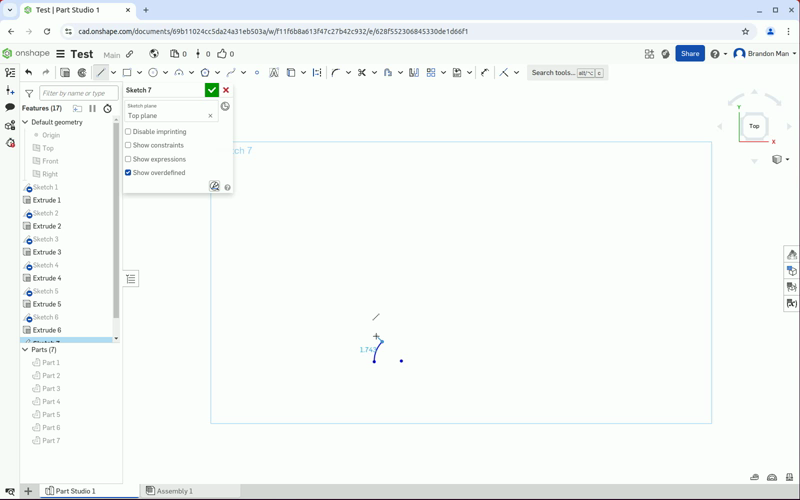
key(esc)
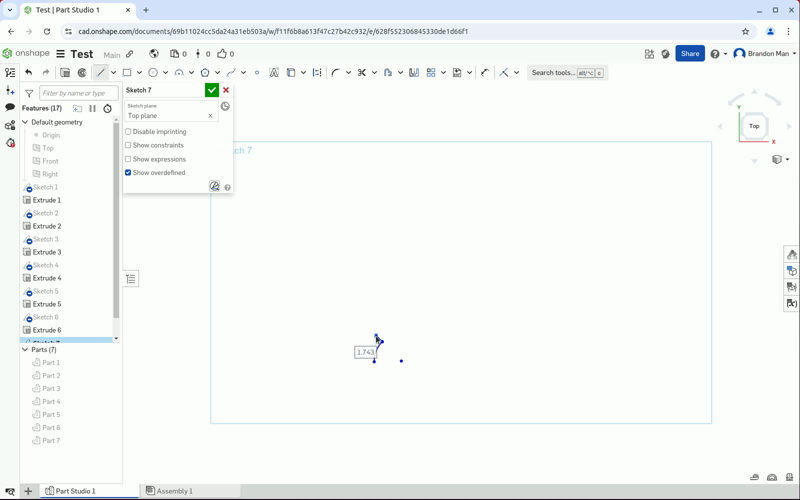
key(a)
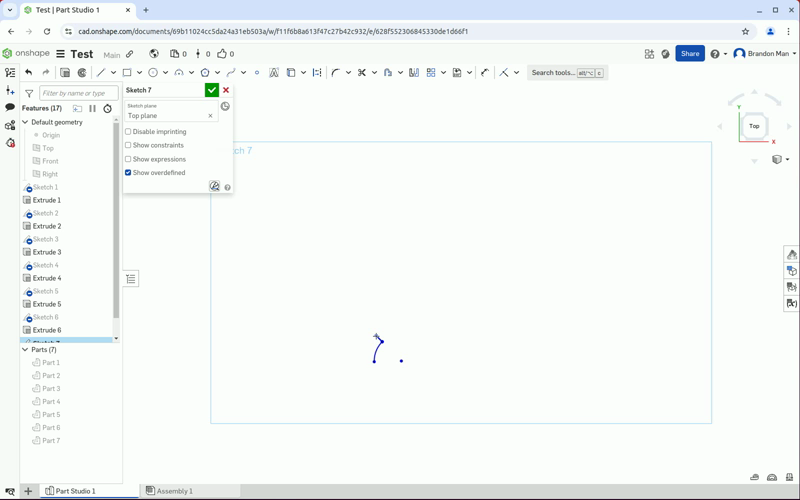
mouse_move(376, 335)
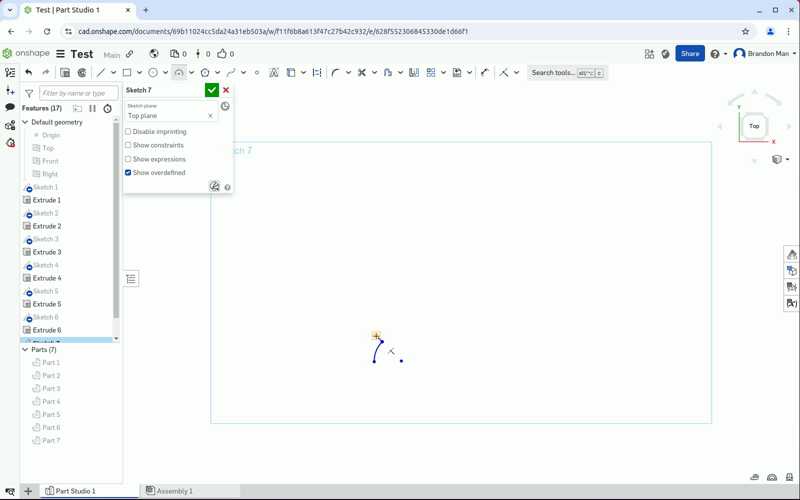
click(376, 335)
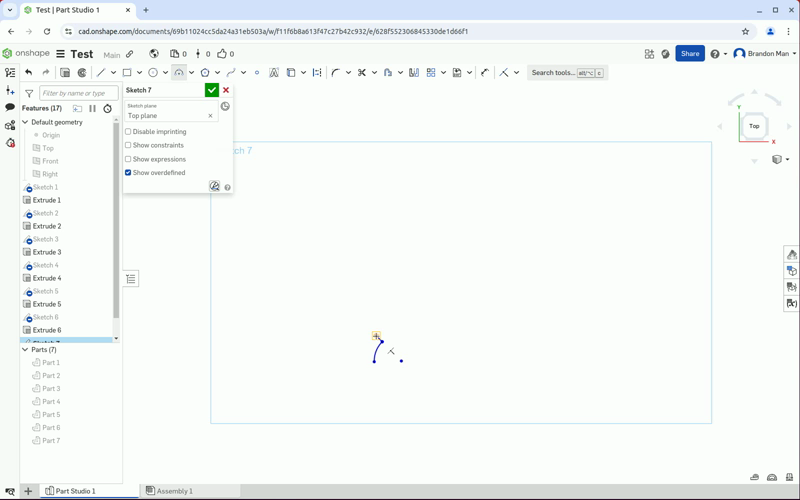
key_down(shift)
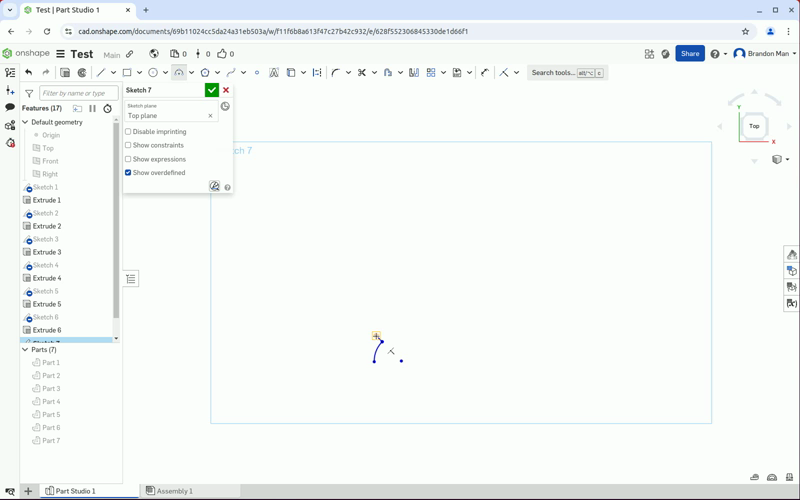
mouse_move(374, 338)
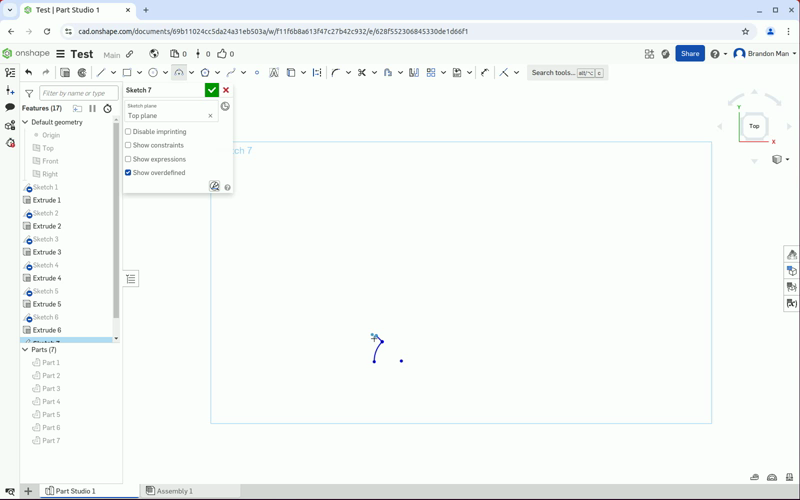
scroll(6)
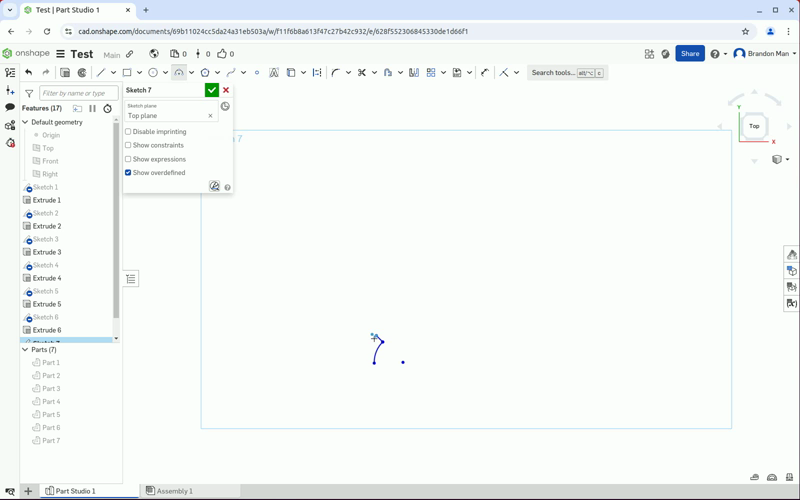
scroll(6)
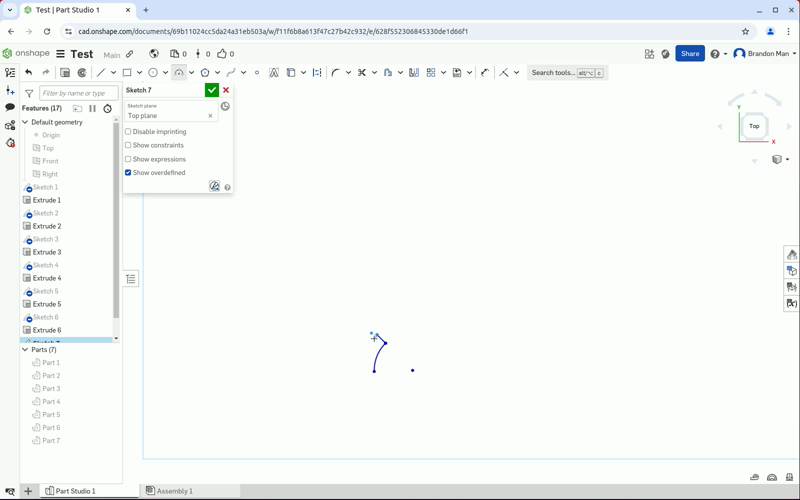
scroll(6)
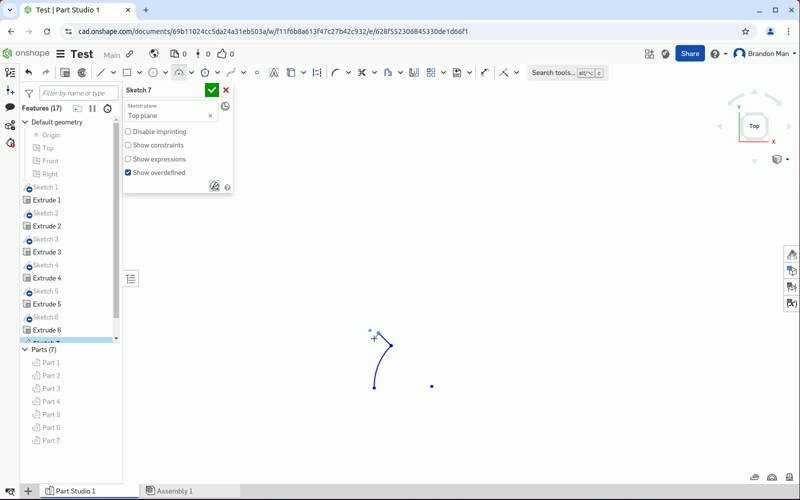
scroll(6)
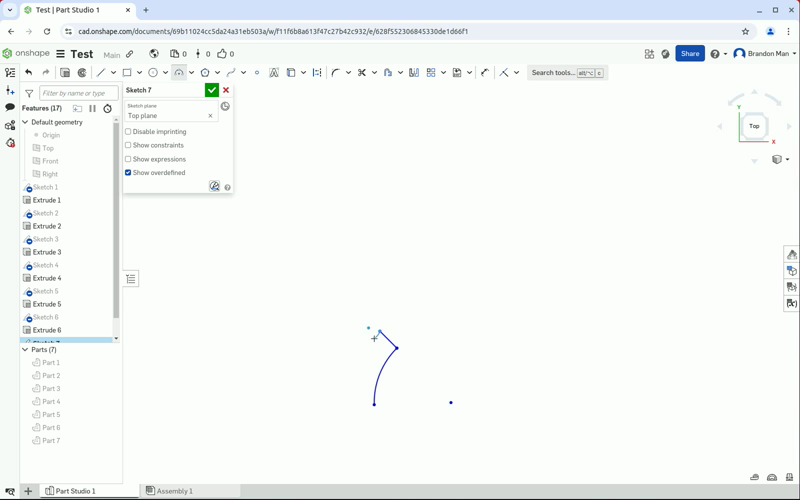
scroll(6)
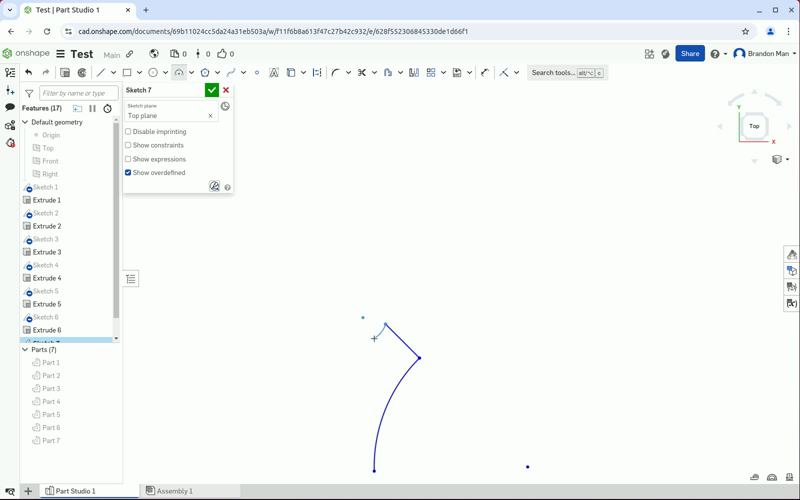
scroll(6)
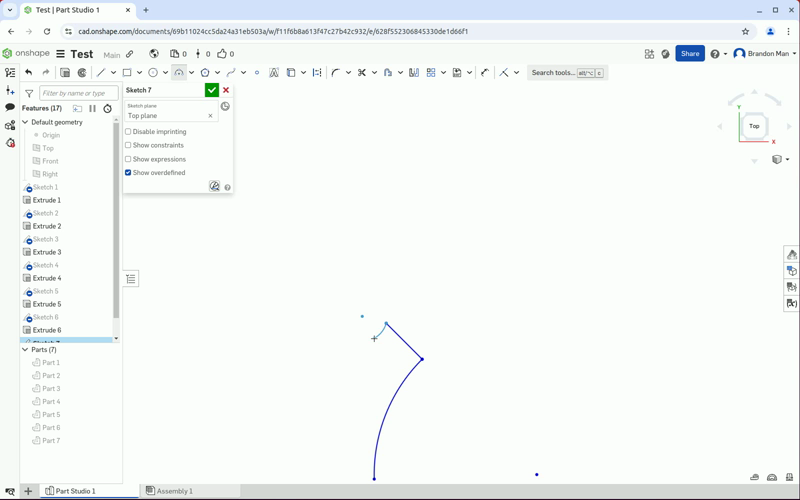
scroll(6)
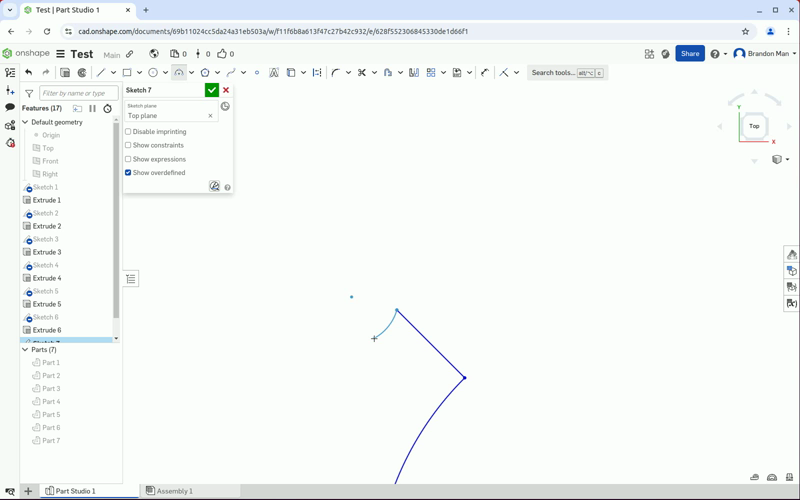
click(374, 338)
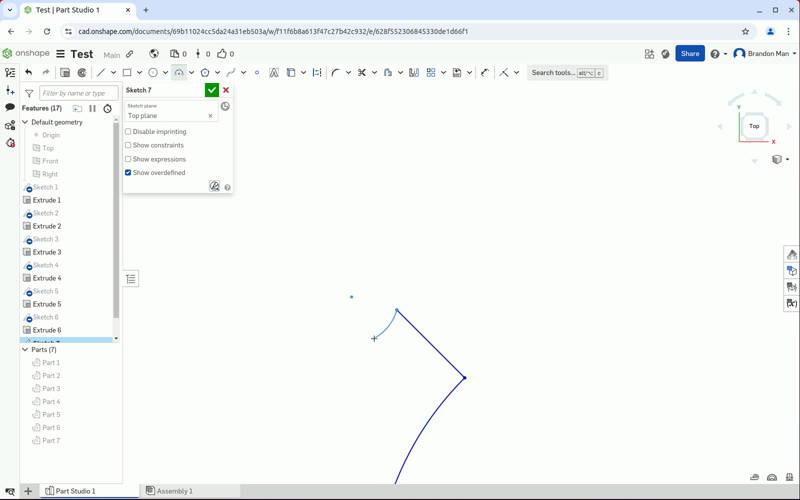
scroll(-6)
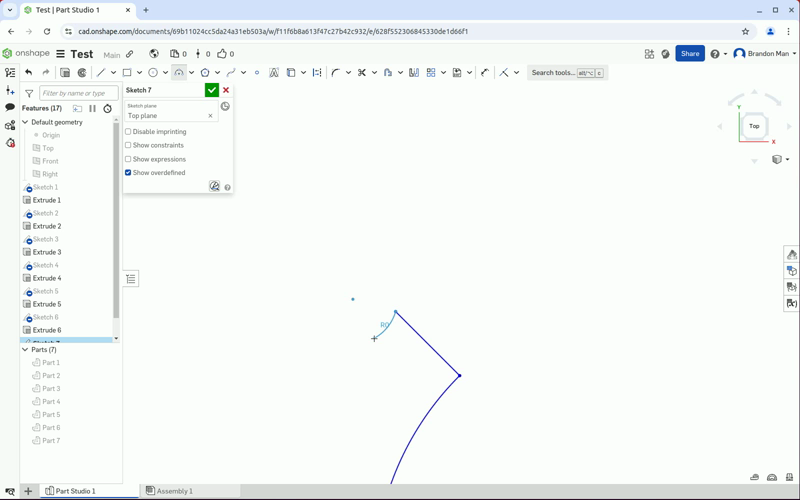
scroll(-6)
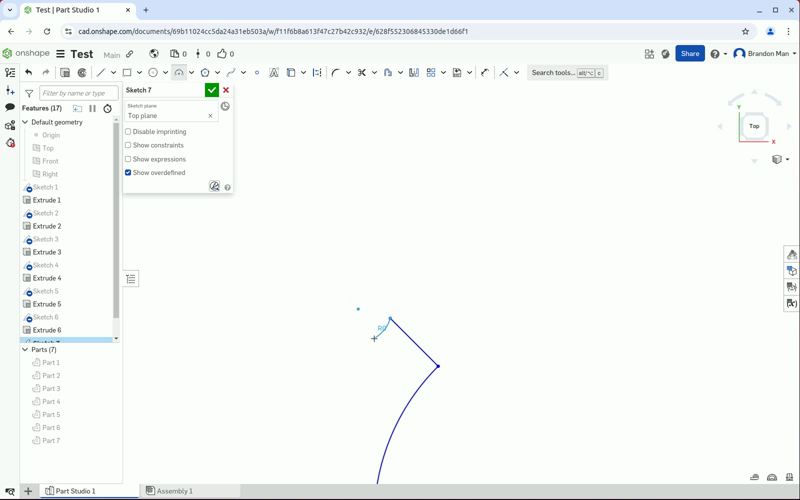
scroll(-6)
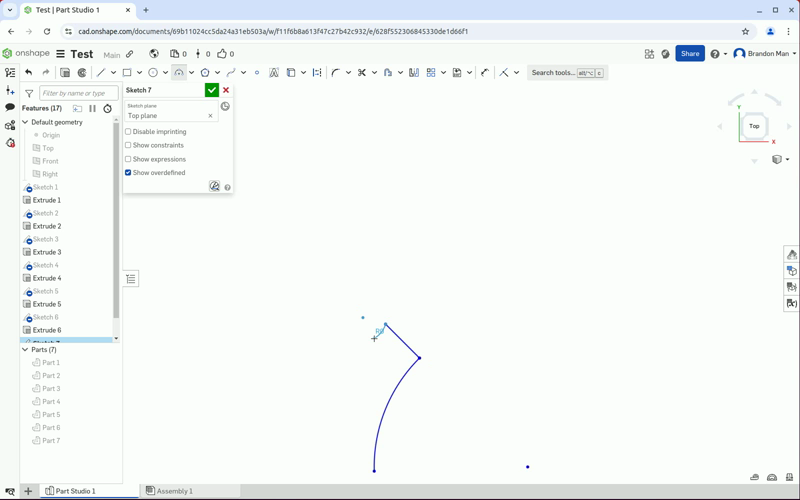
scroll(-6)
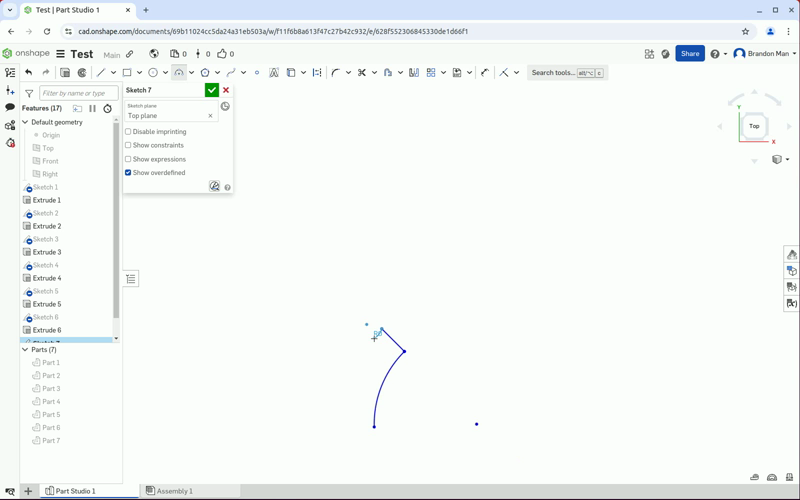
scroll(-6)
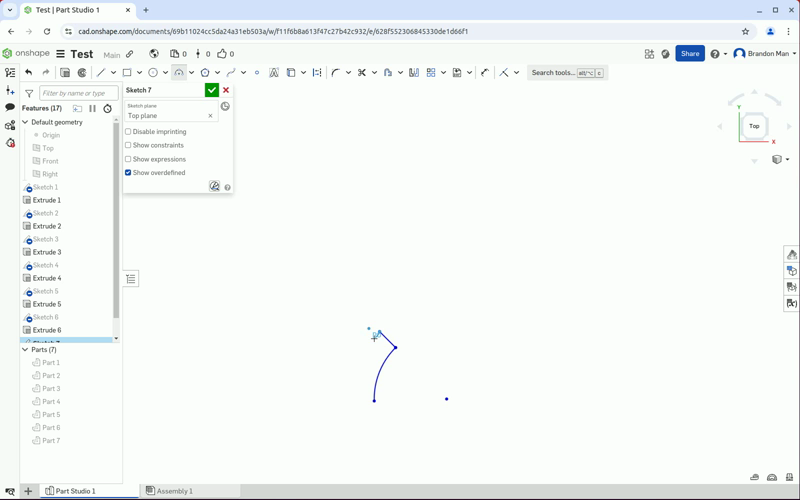
scroll(-6)
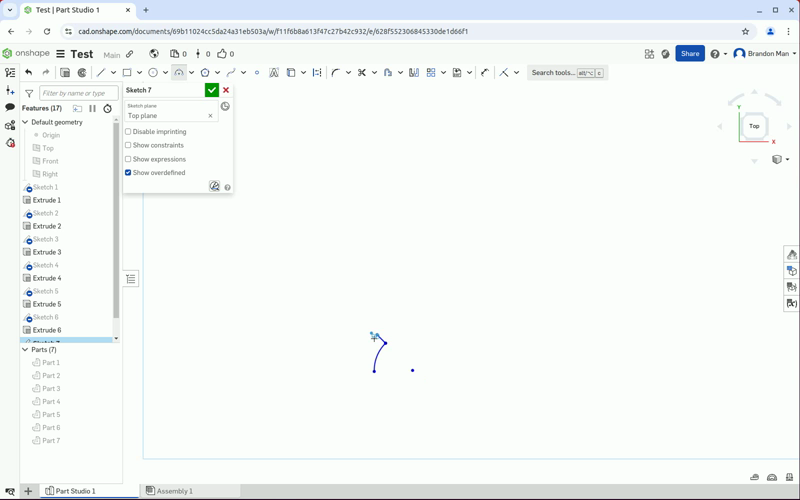
scroll(-6)
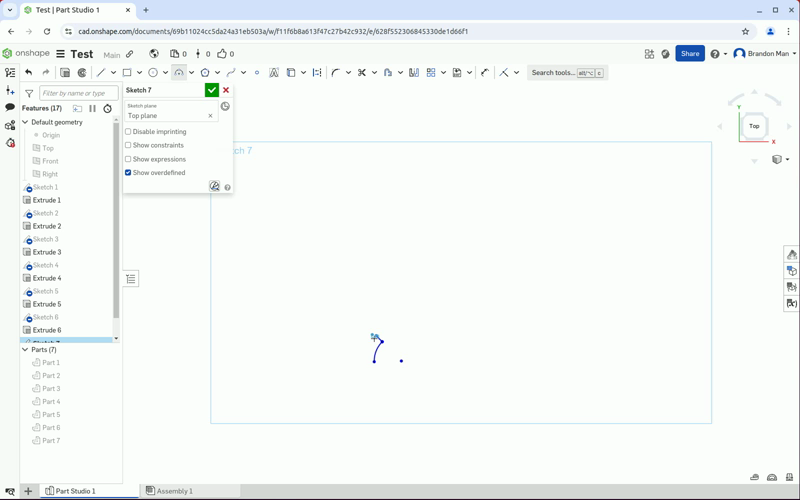
mouse_move(374, 336)
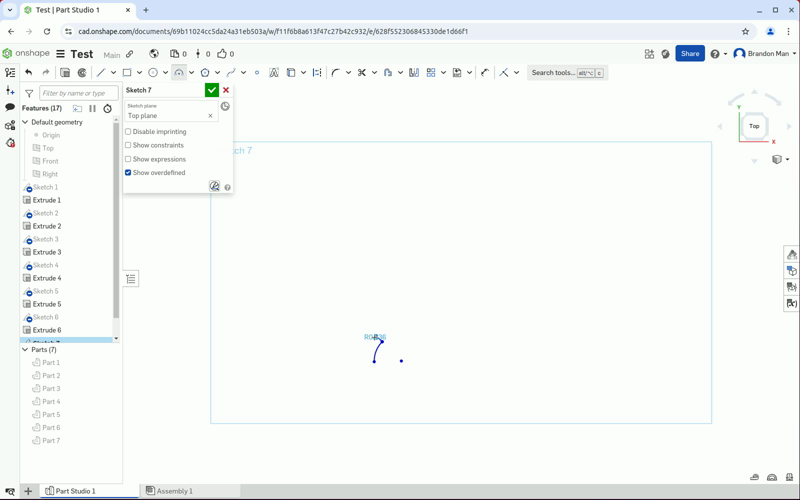
scroll(6)
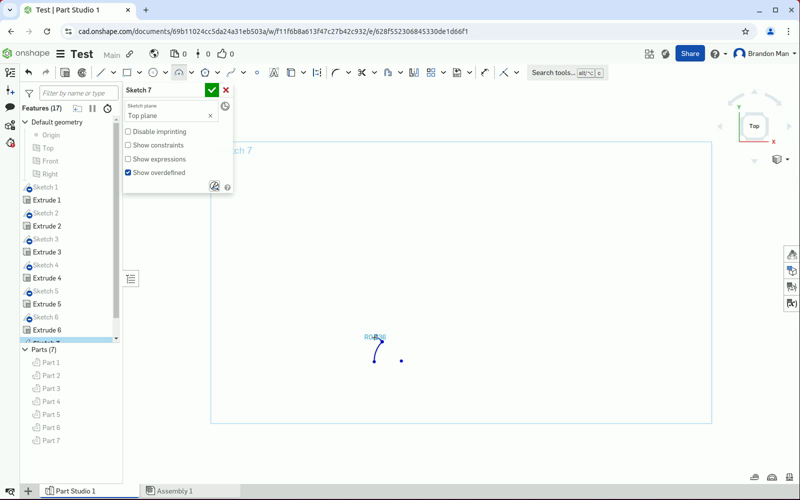
scroll(6)
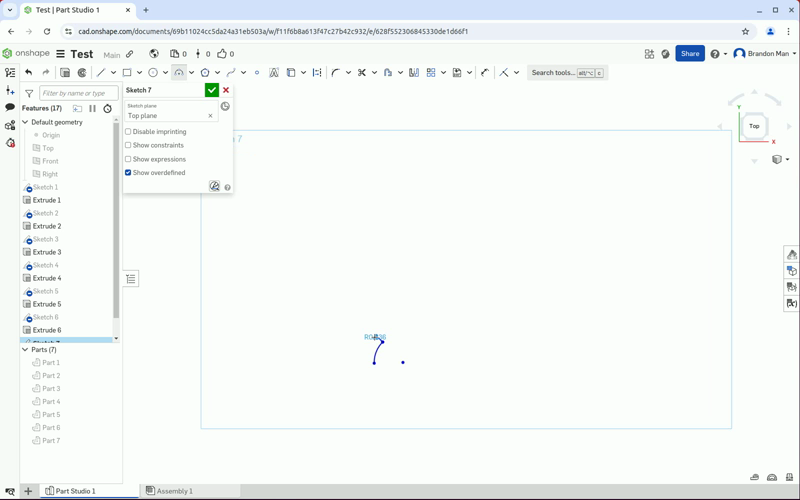
scroll(6)
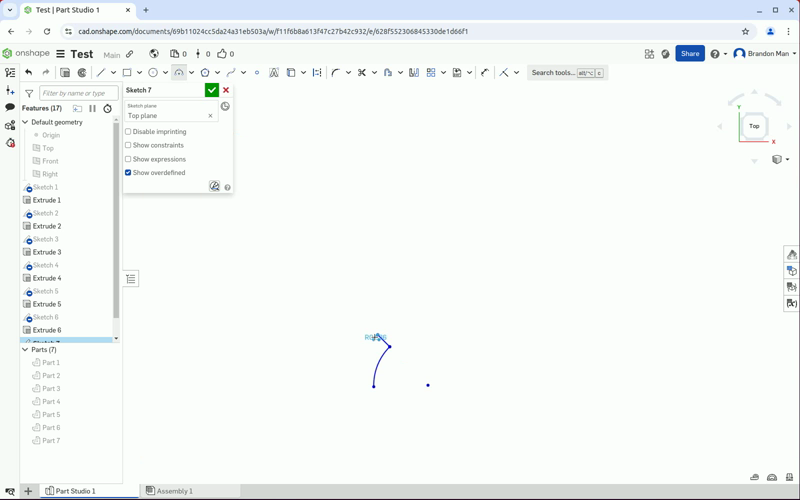
scroll(6)
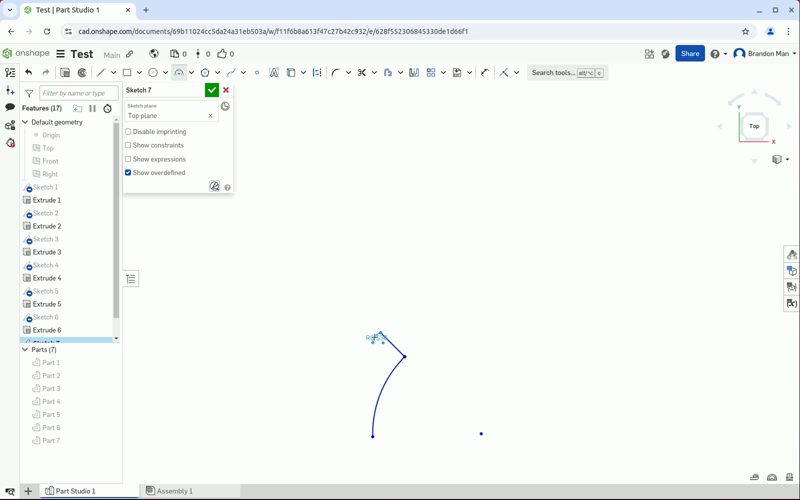
scroll(6)
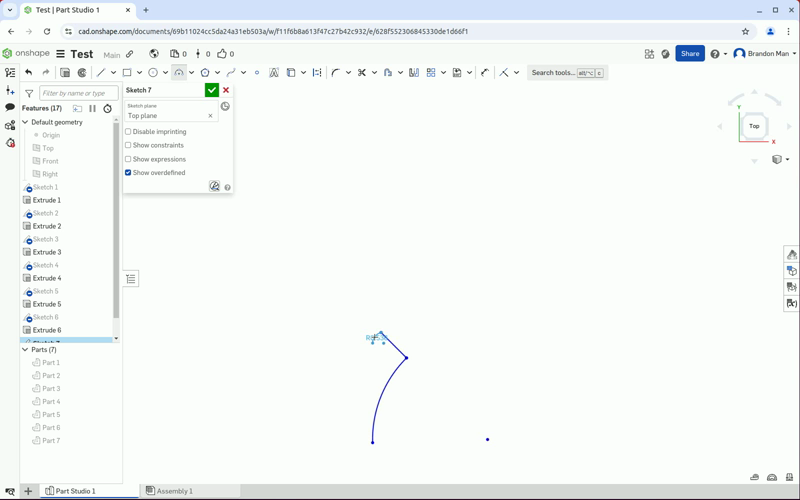
scroll(6)
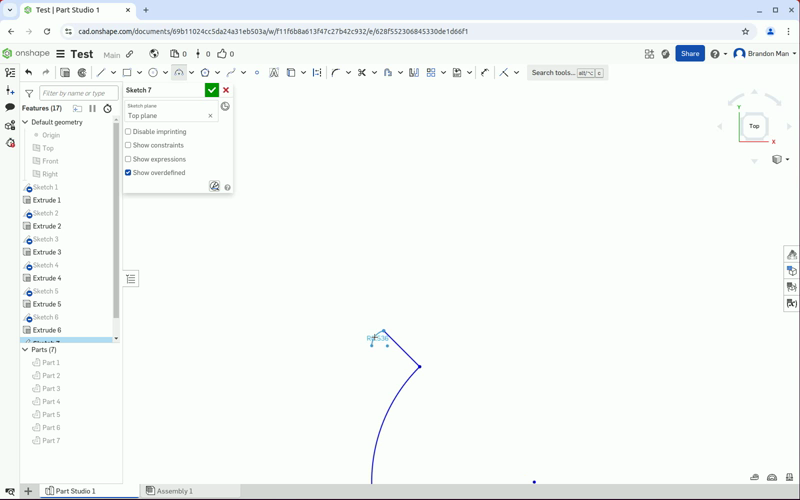
scroll(6)
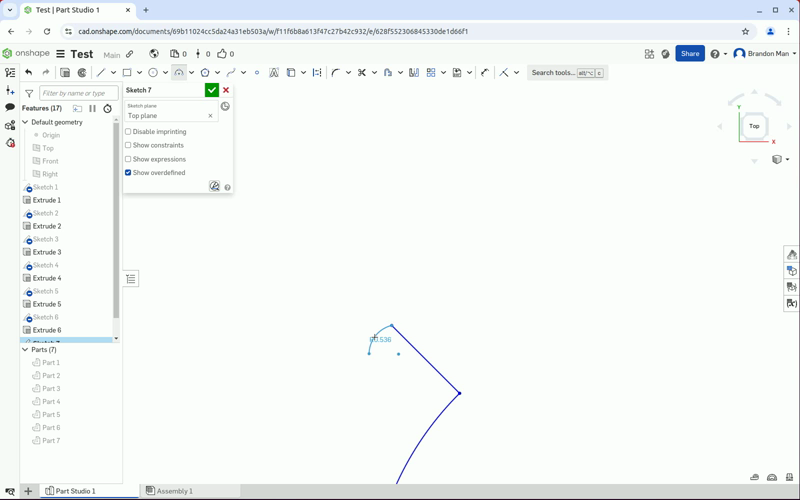
click(374, 336)
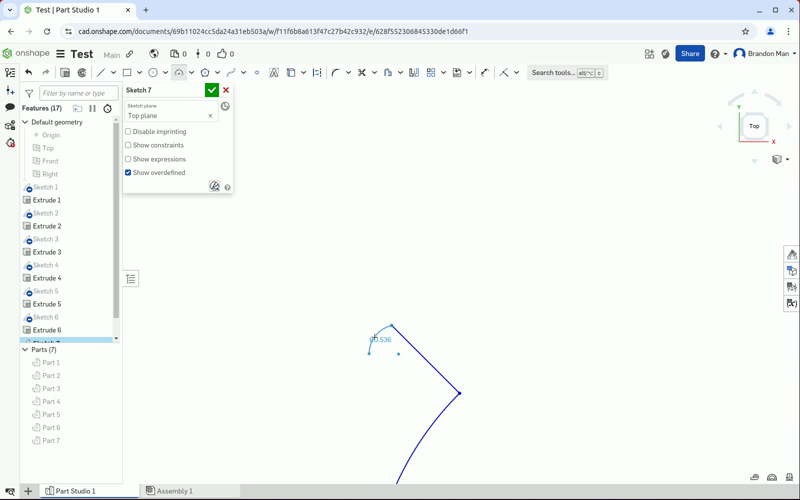
scroll(-6)
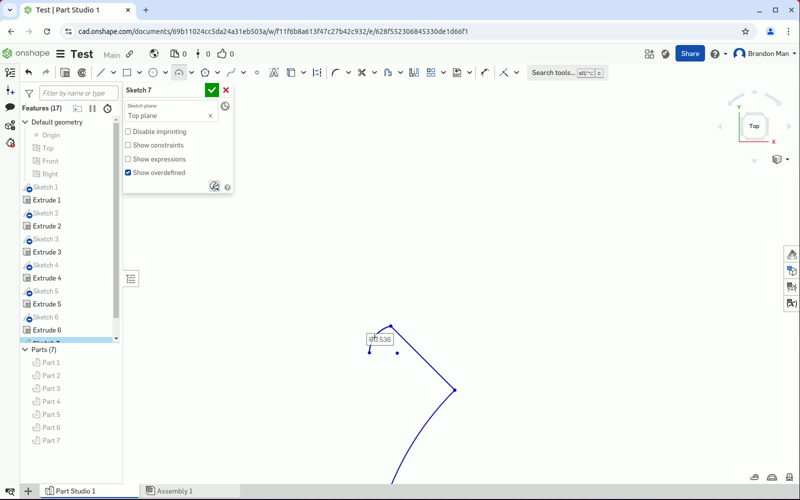
scroll(-6)
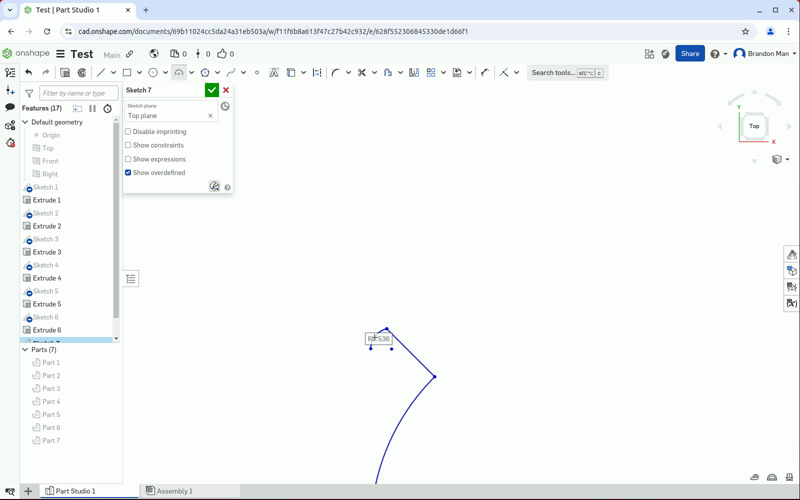
scroll(-6)
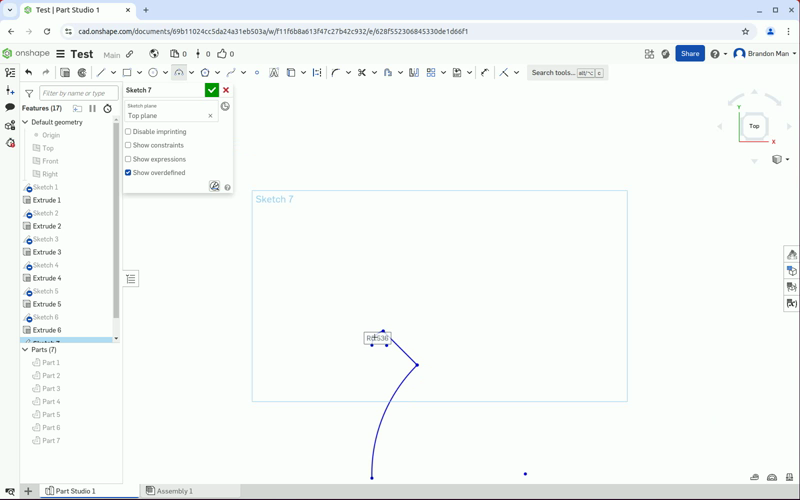
scroll(-6)
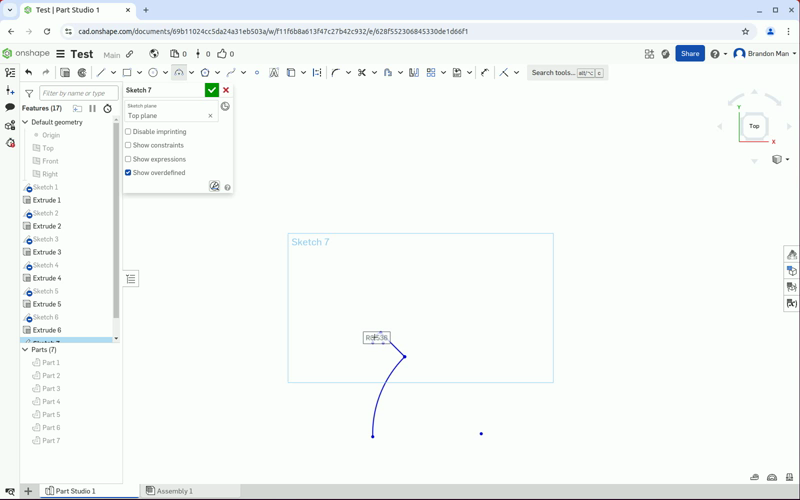
scroll(-6)
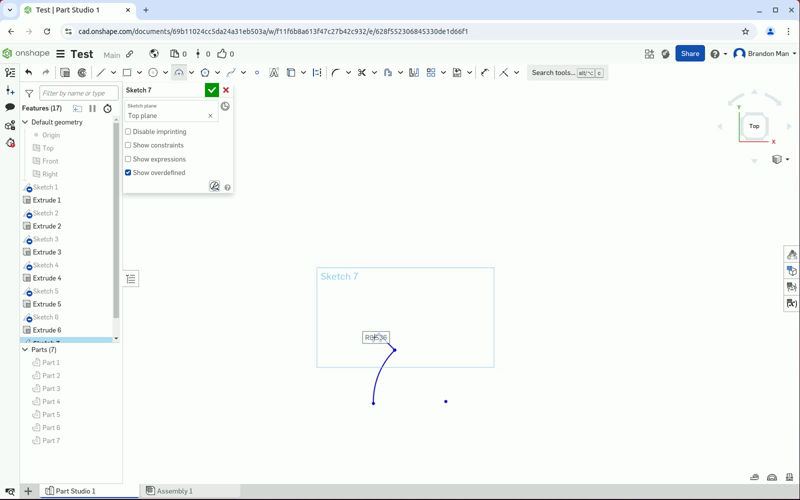
scroll(-6)
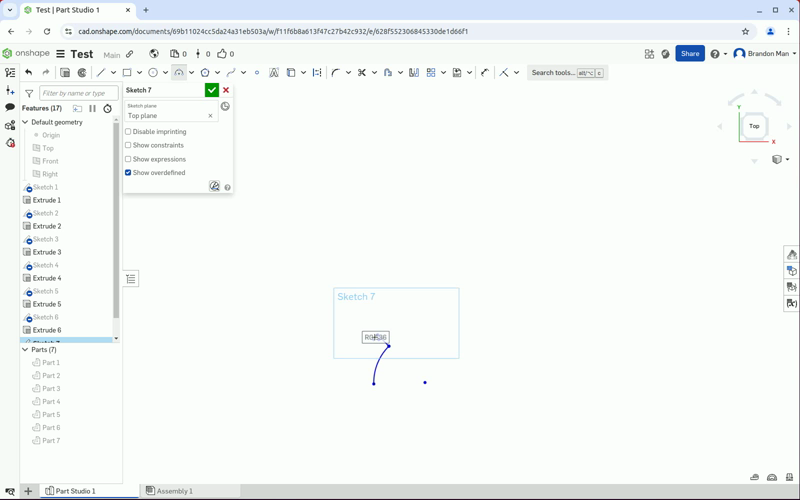
scroll(-6)
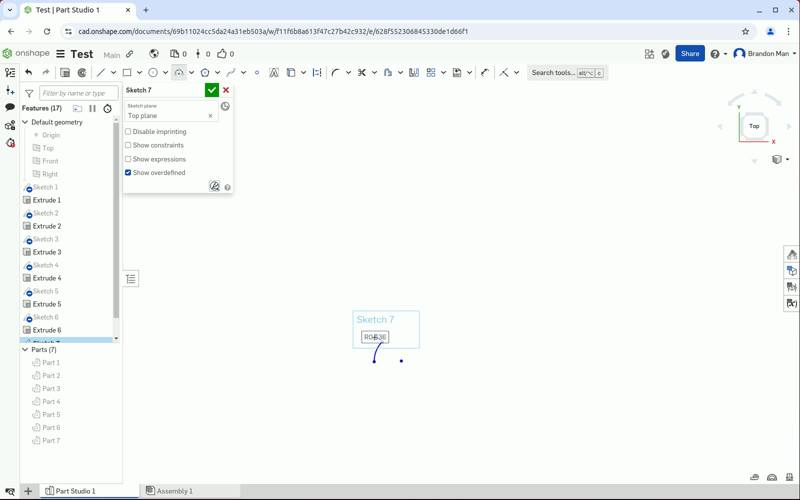
key_up(shift)
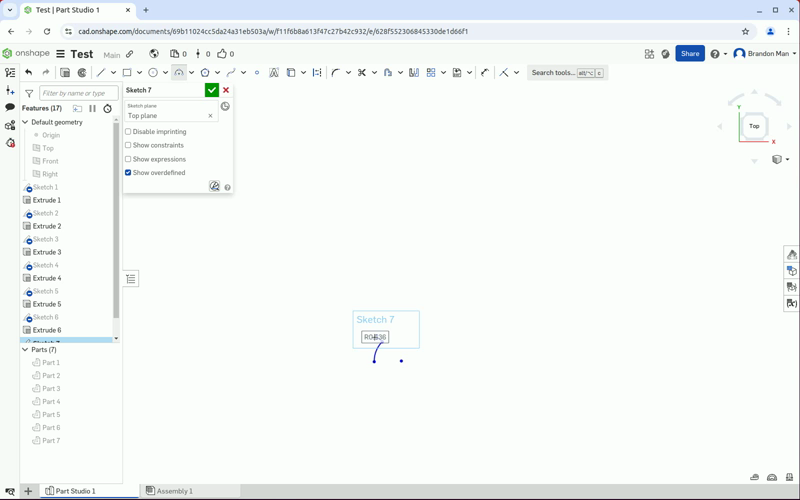
key(esc)
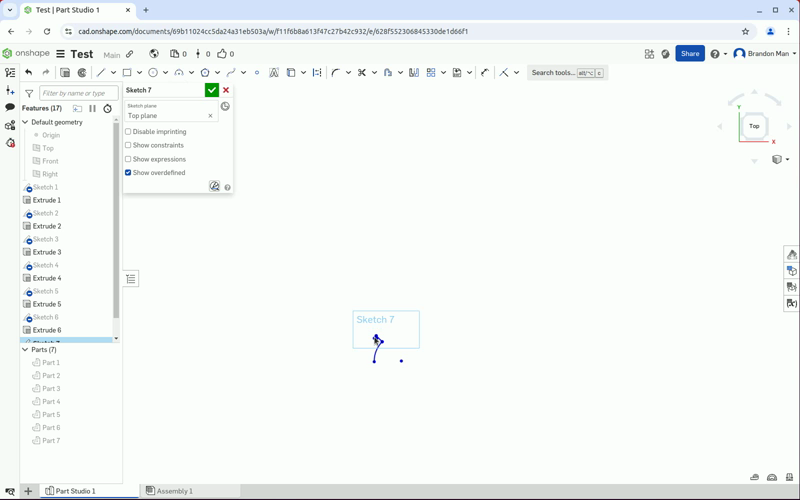
key(l)
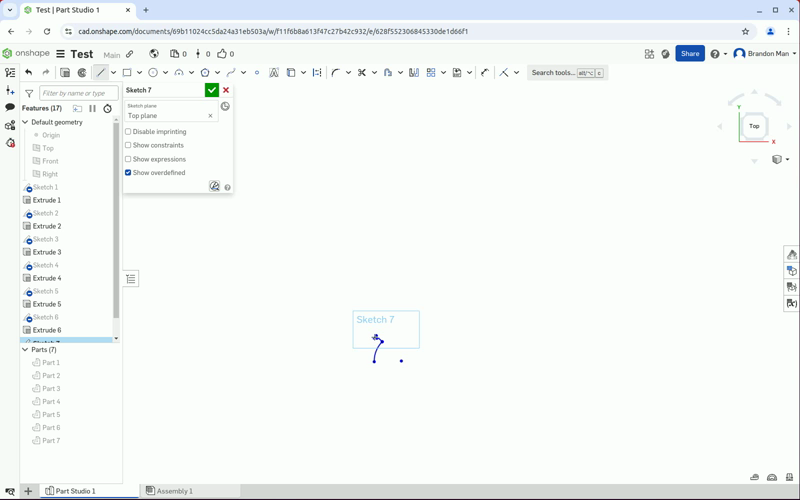
mouse_move(374, 338)
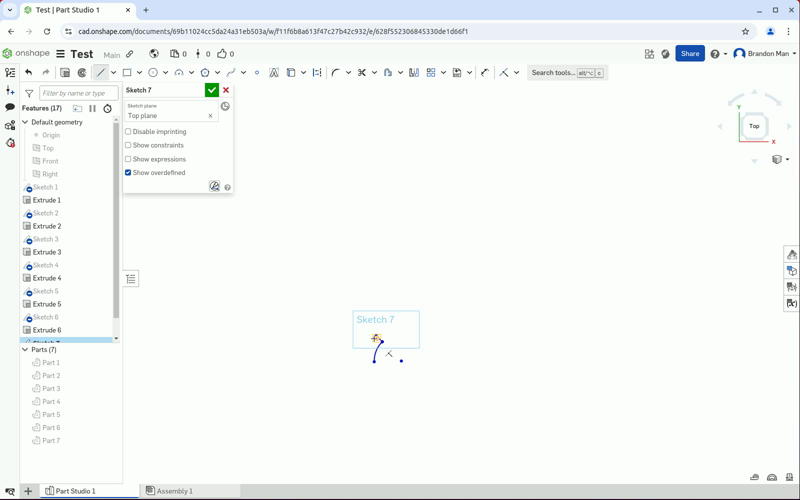
scroll(6)
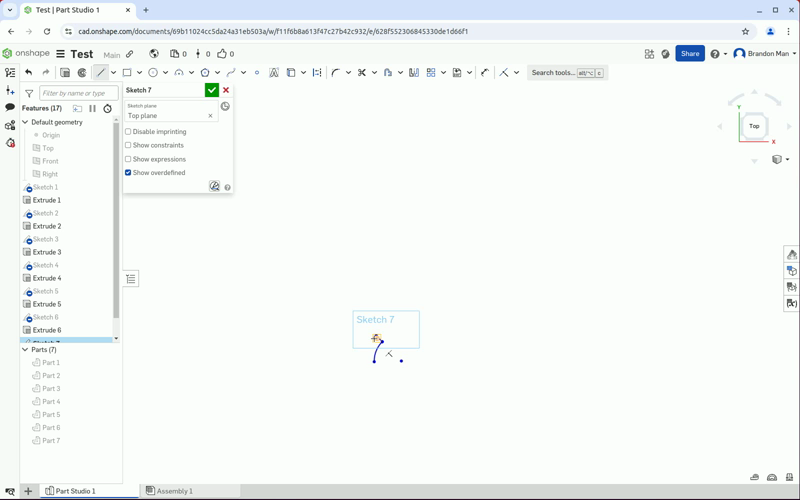
scroll(6)
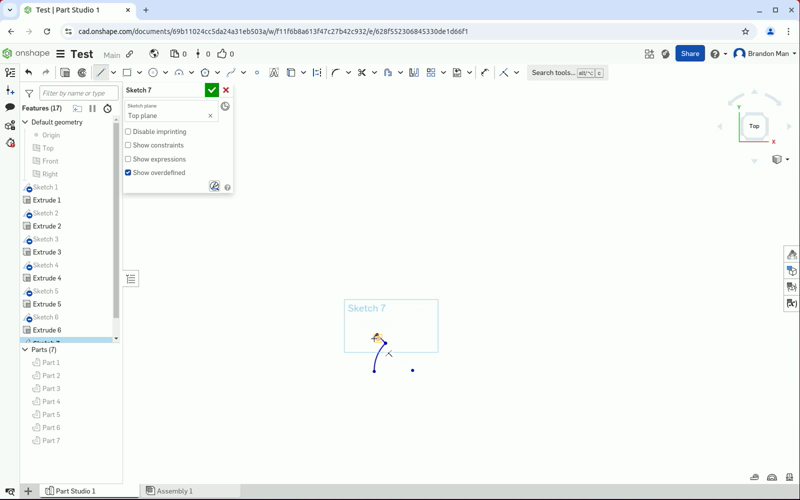
scroll(6)
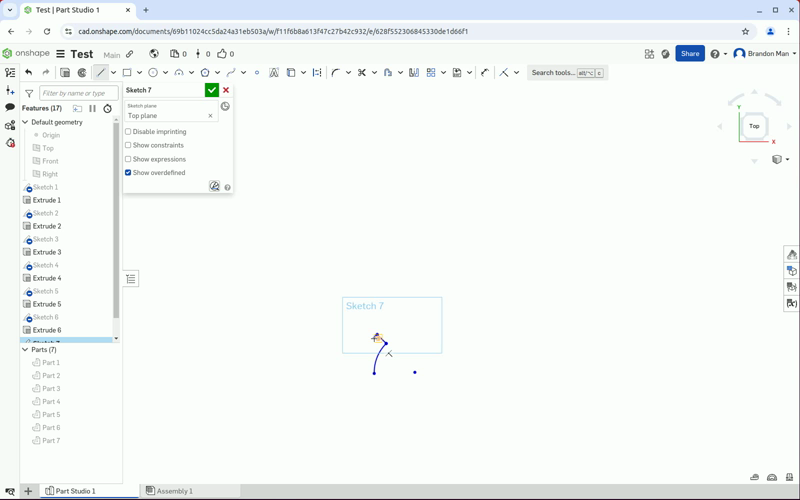
scroll(6)
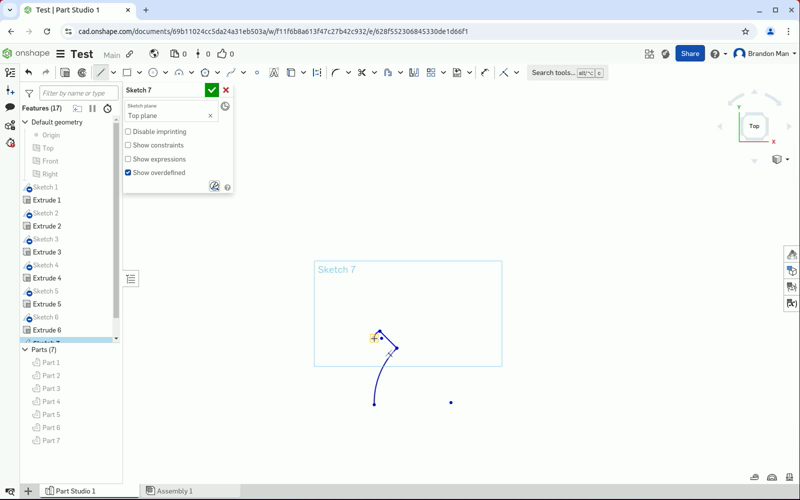
scroll(6)
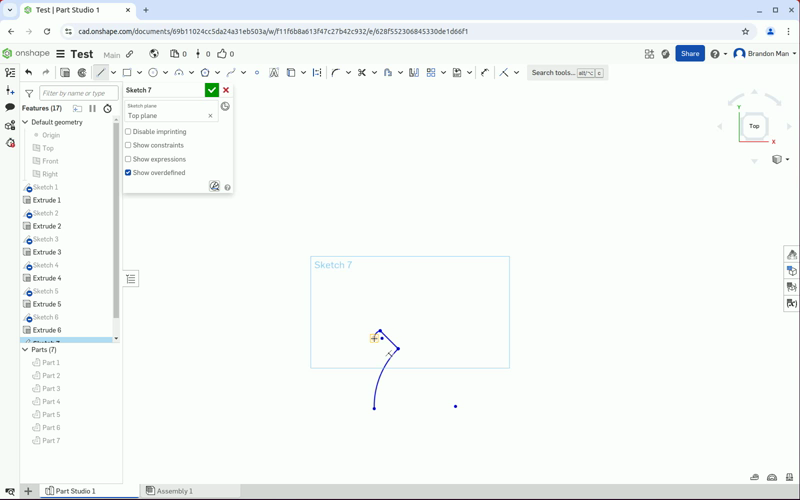
scroll(6)
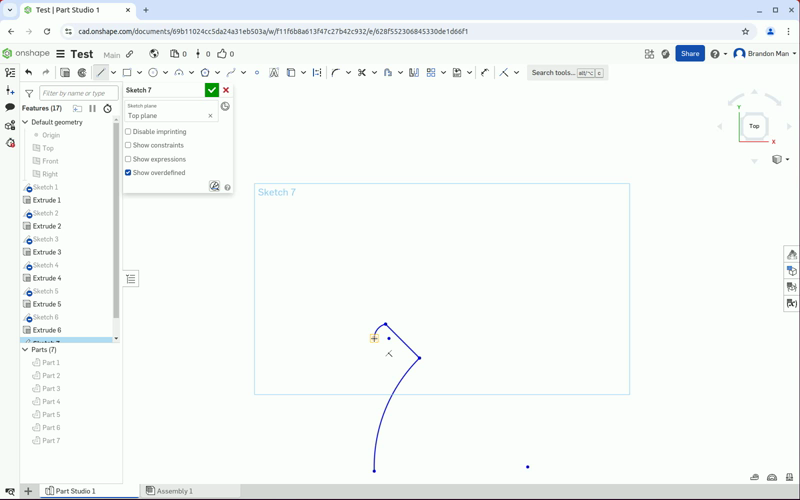
scroll(6)
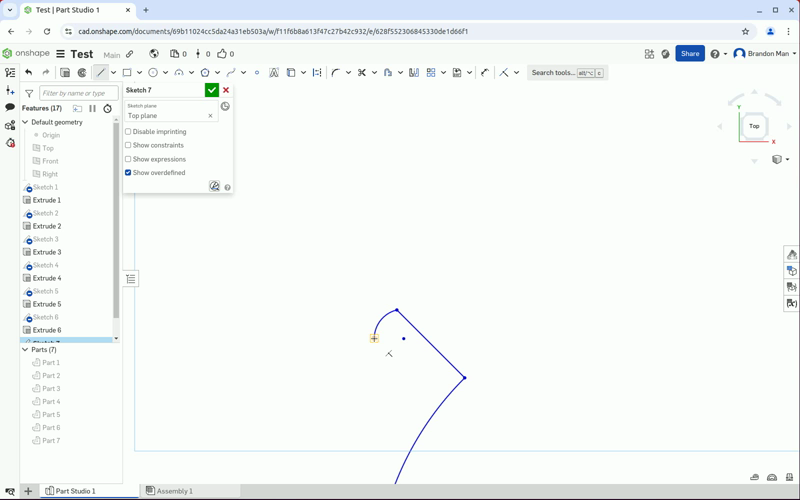
click(374, 338)
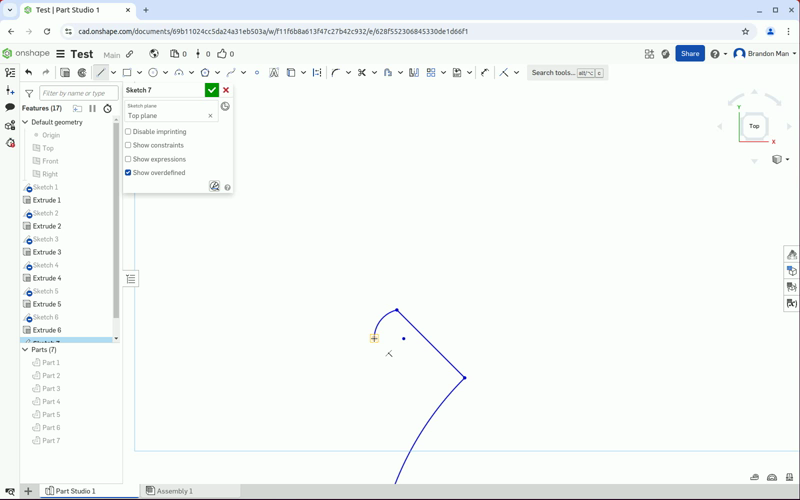
scroll(-6)
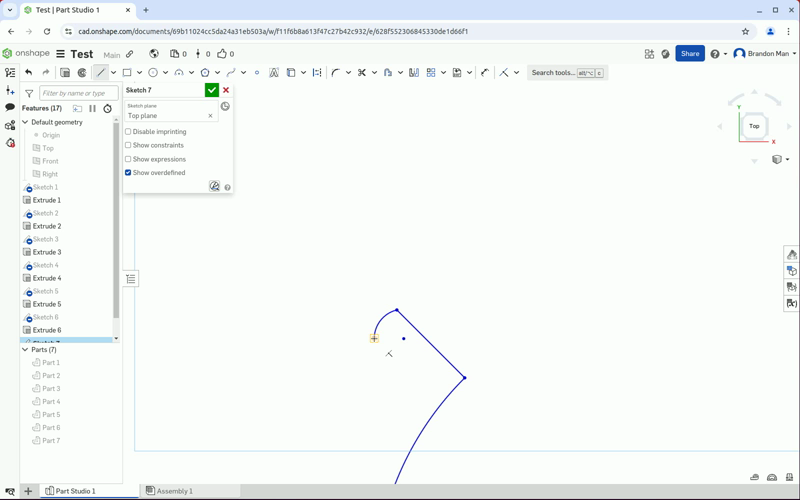
scroll(-6)
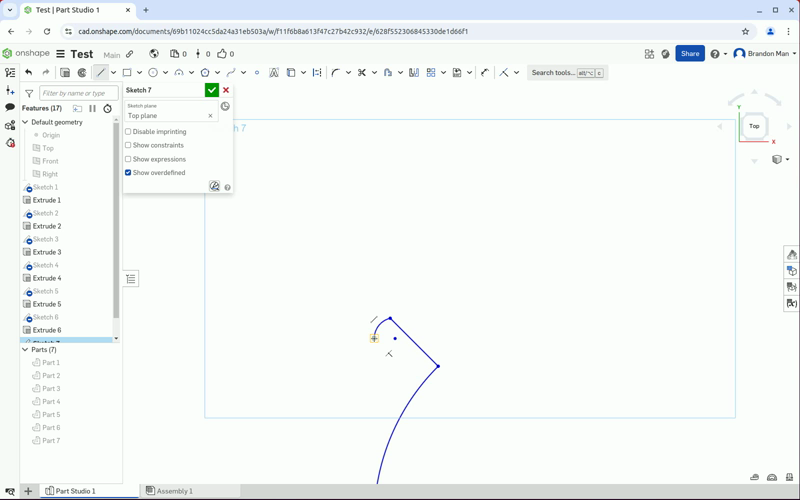
scroll(-6)
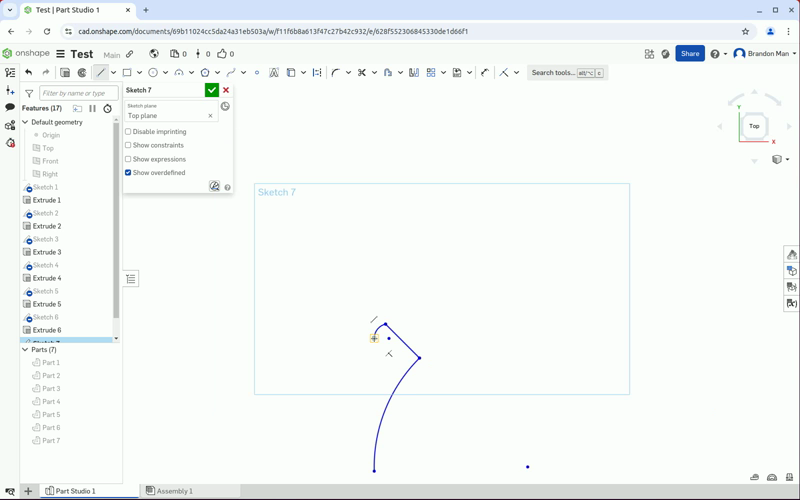
scroll(-6)
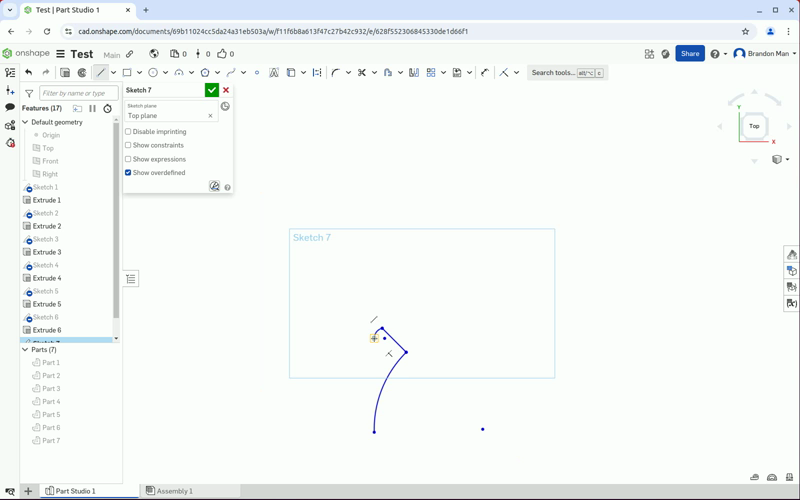
scroll(-6)
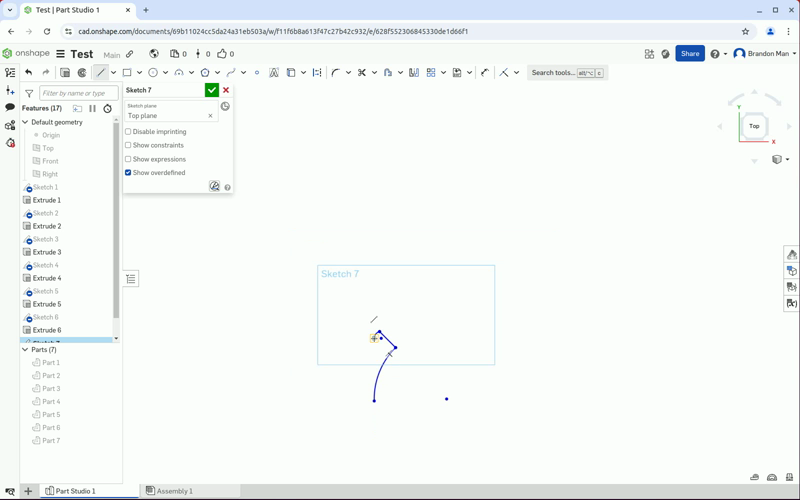
scroll(-6)
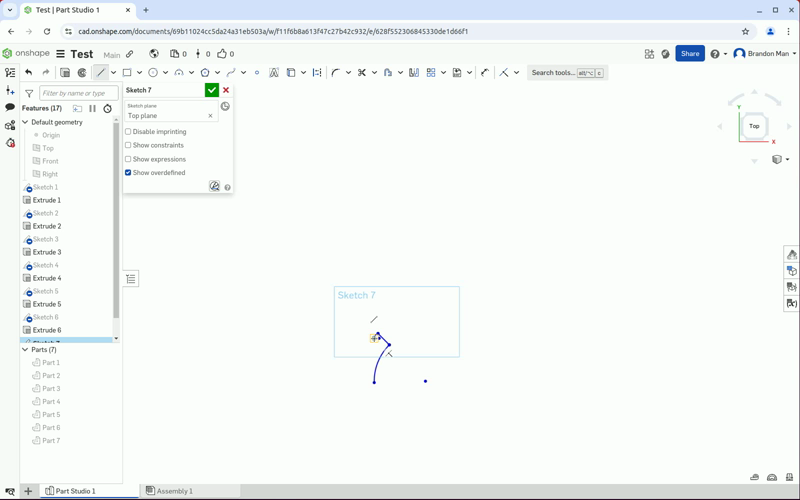
scroll(-6)
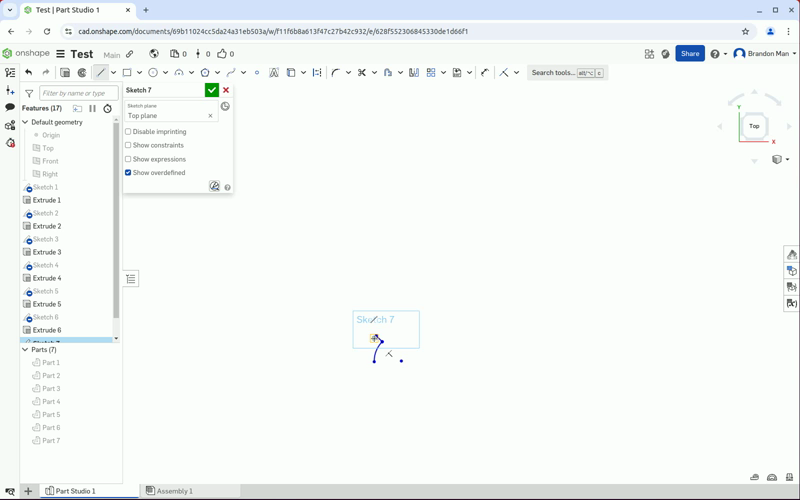
mouse_move(404, 338)
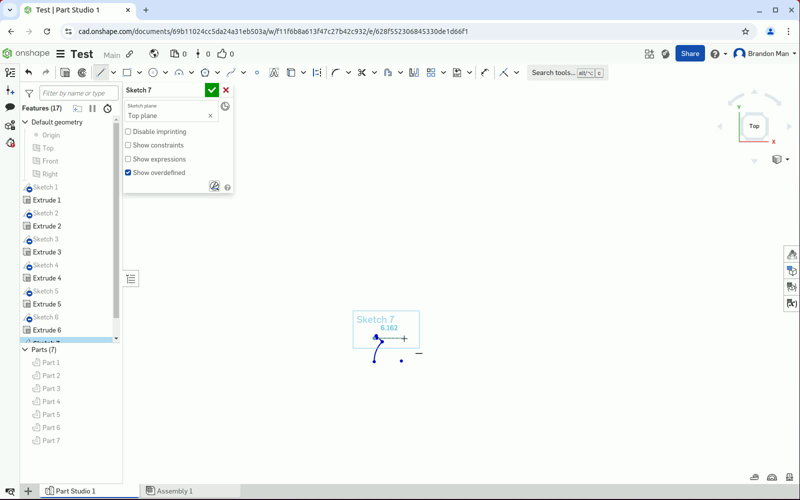
key_down(shift)
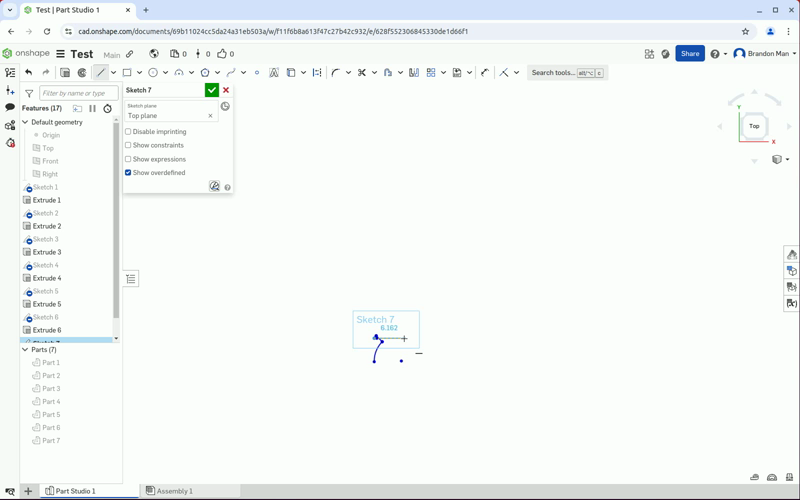
mouse_move(374, 361)
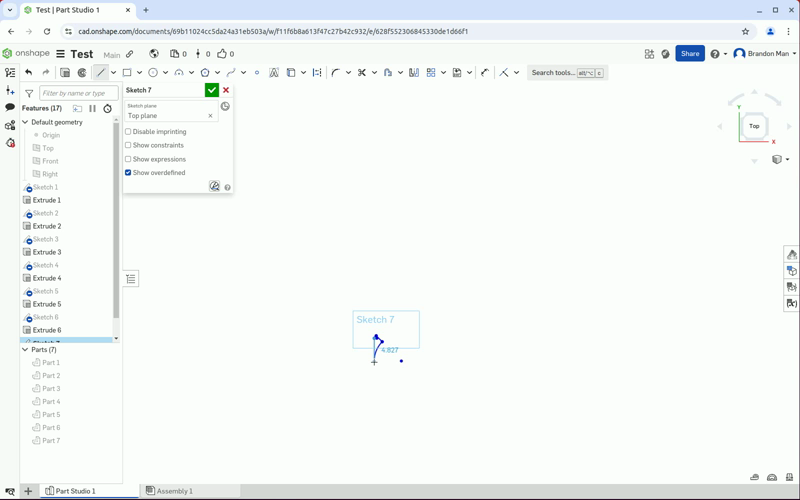
key_up(shift)
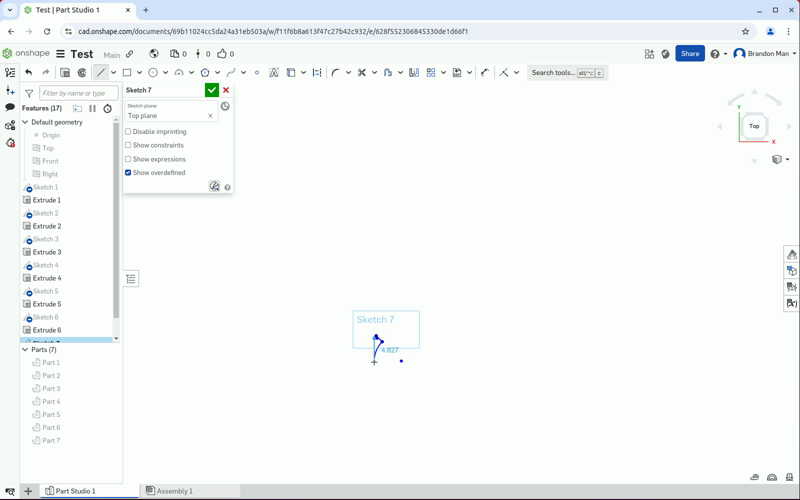
click(374, 361)
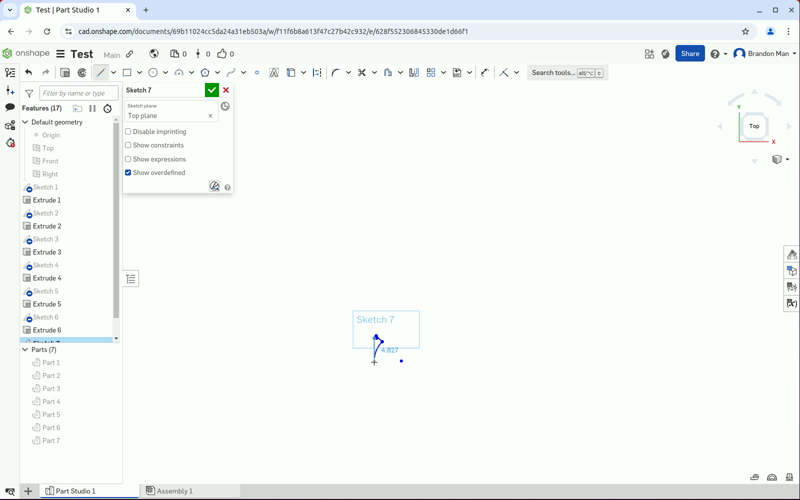
key(esc)
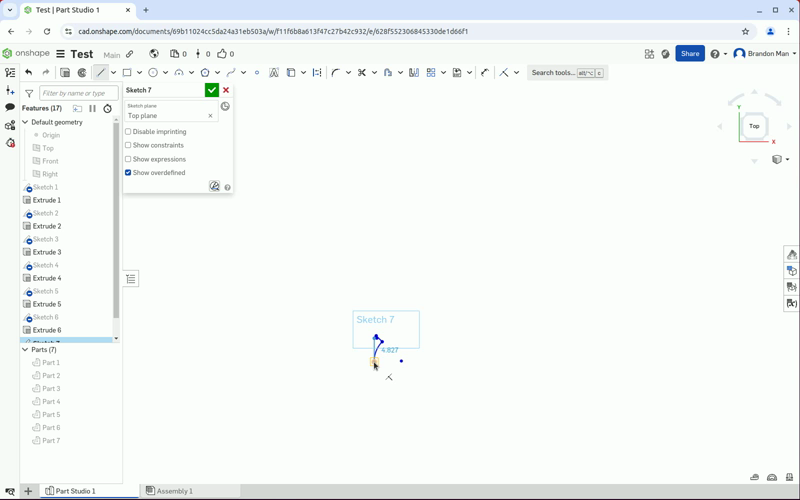
mouse_move(376, 342)
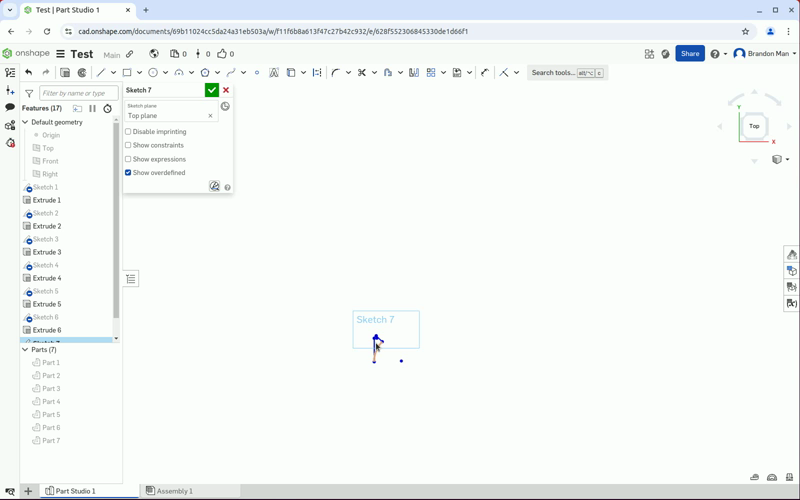
scroll(6)
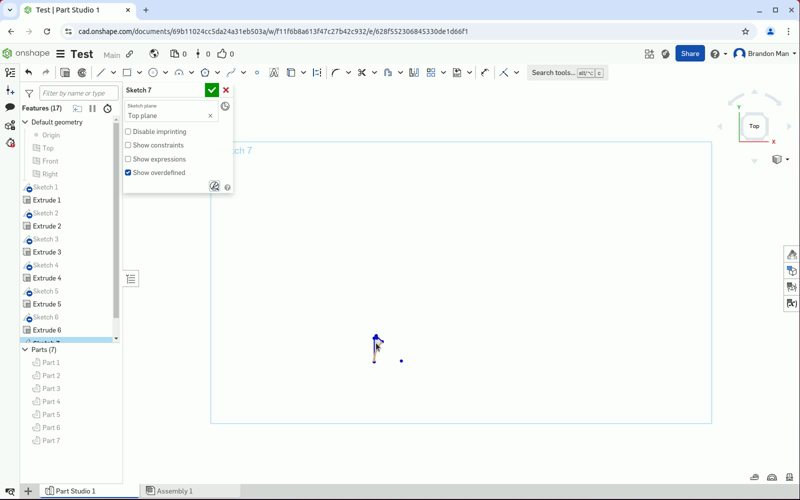
scroll(6)
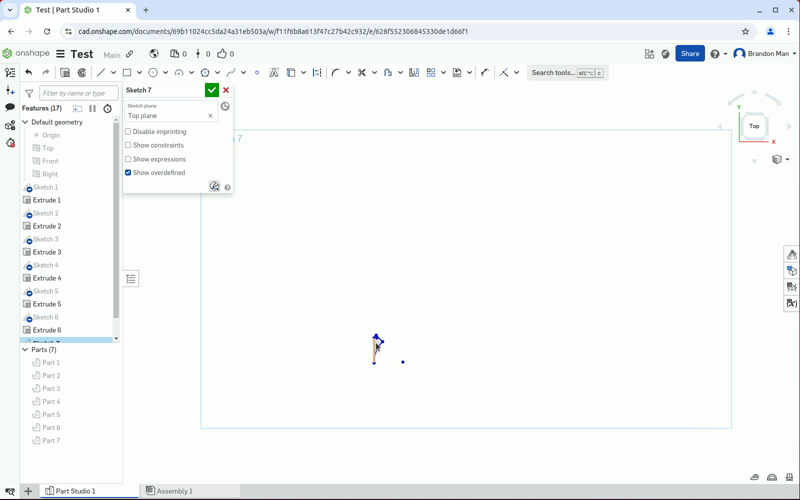
scroll(6)
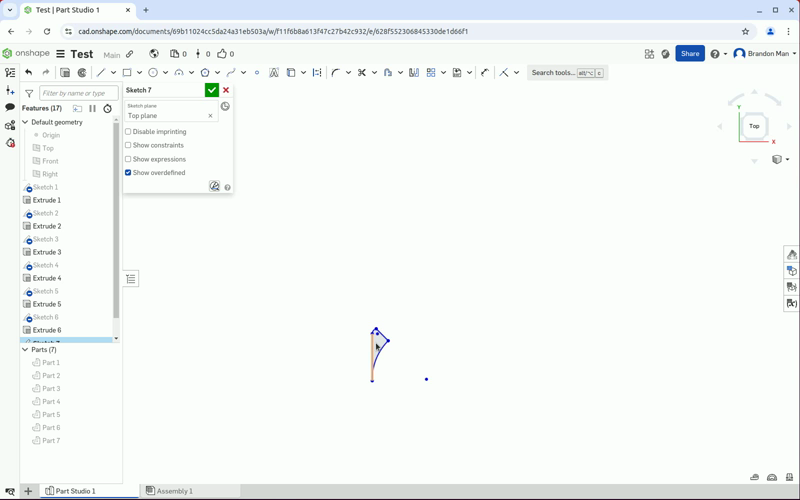
scroll(6)
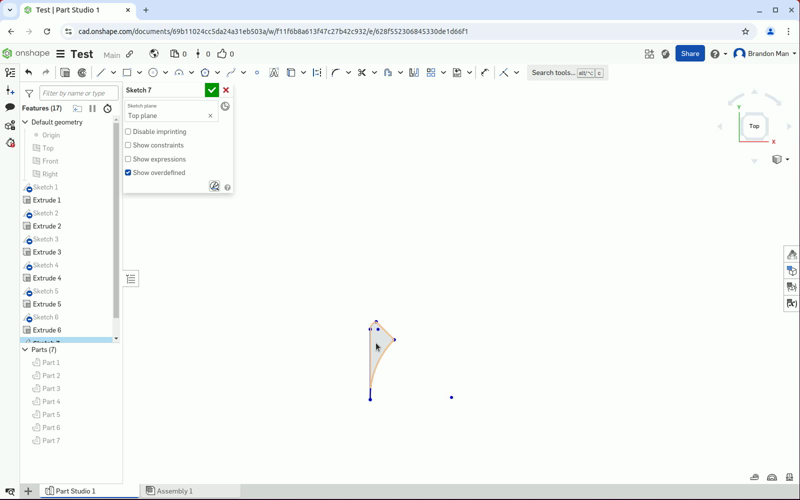
scroll(6)
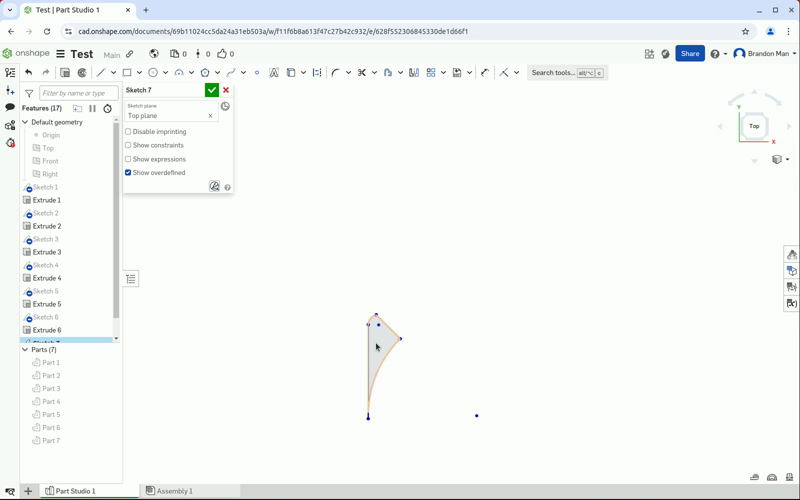
scroll(6)
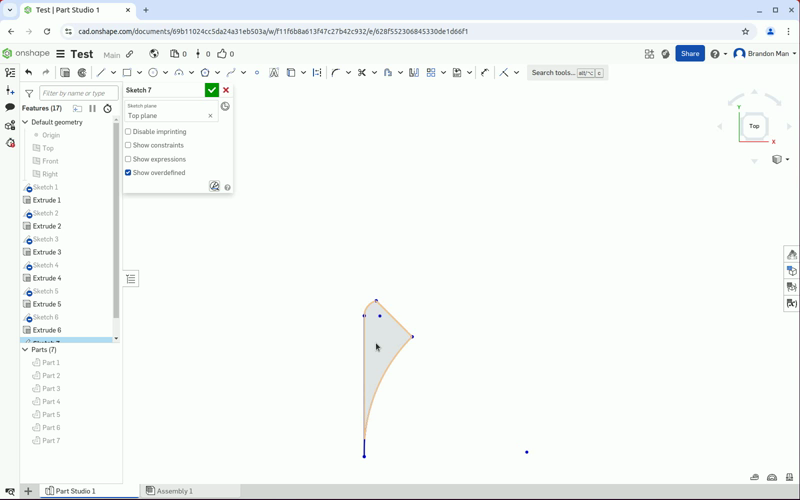
scroll(6)
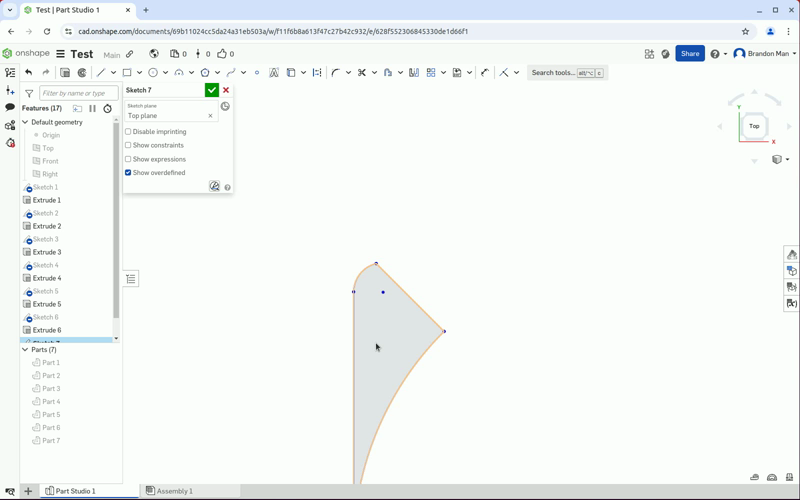
click(376, 342)
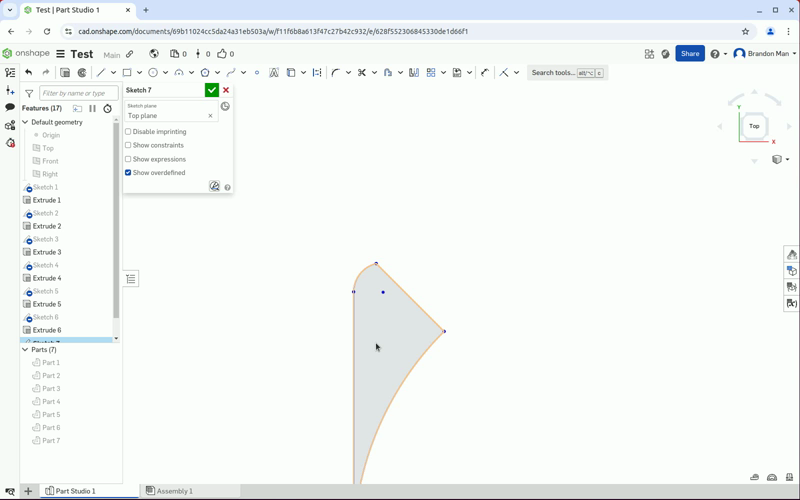
scroll(-6)
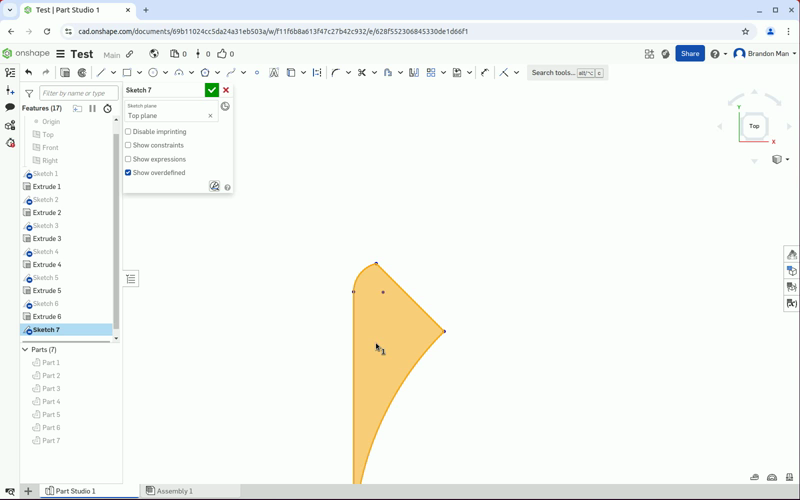
scroll(-6)
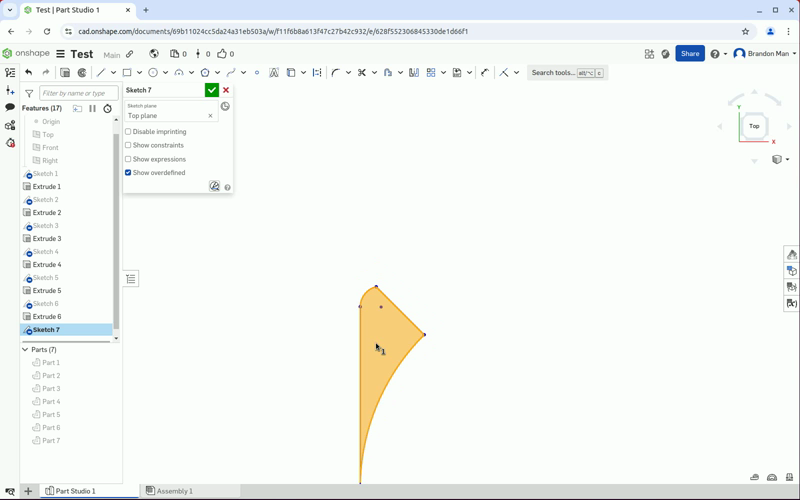
scroll(-6)
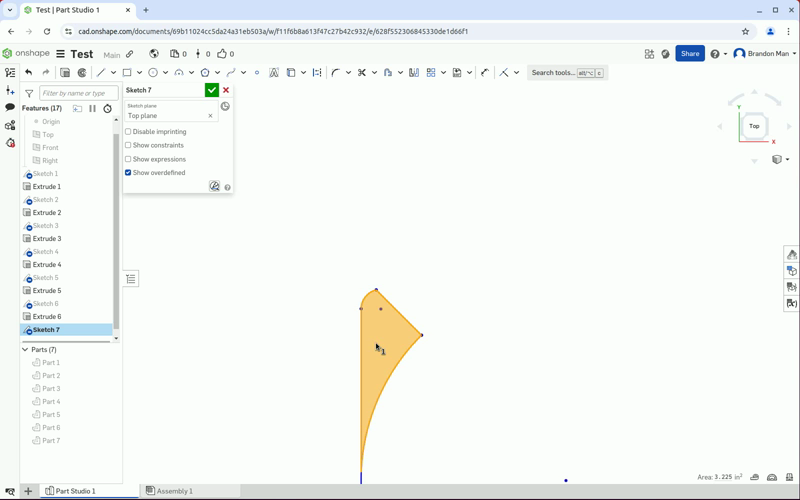
scroll(-6)
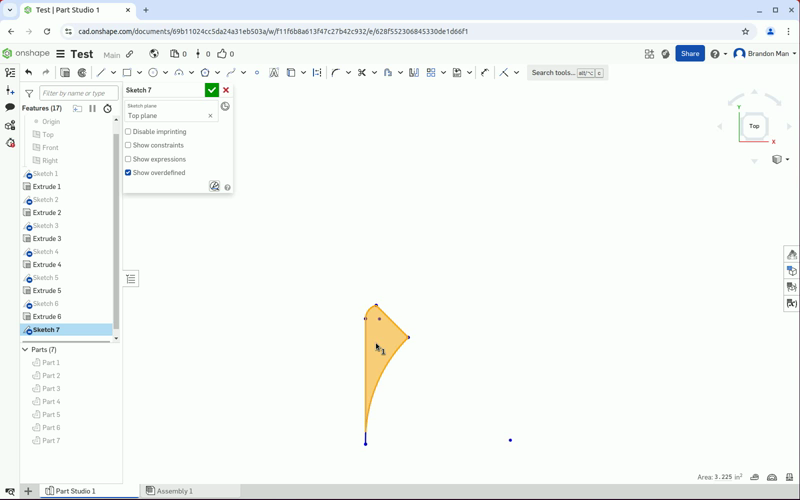
scroll(-6)
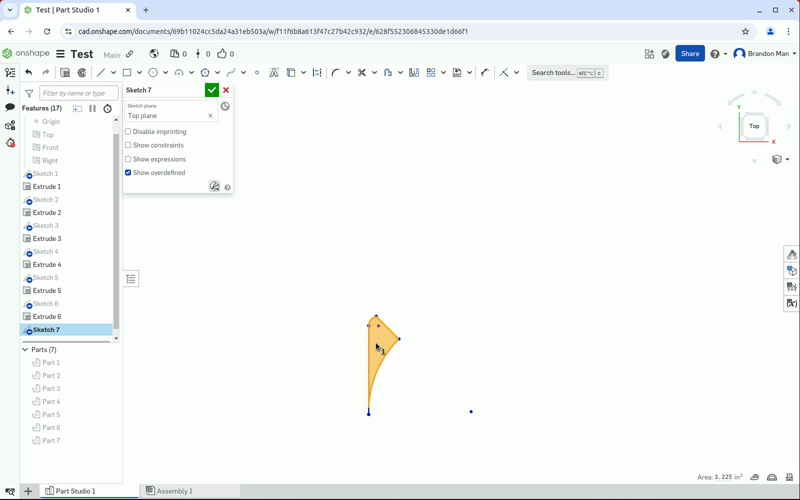
scroll(-6)
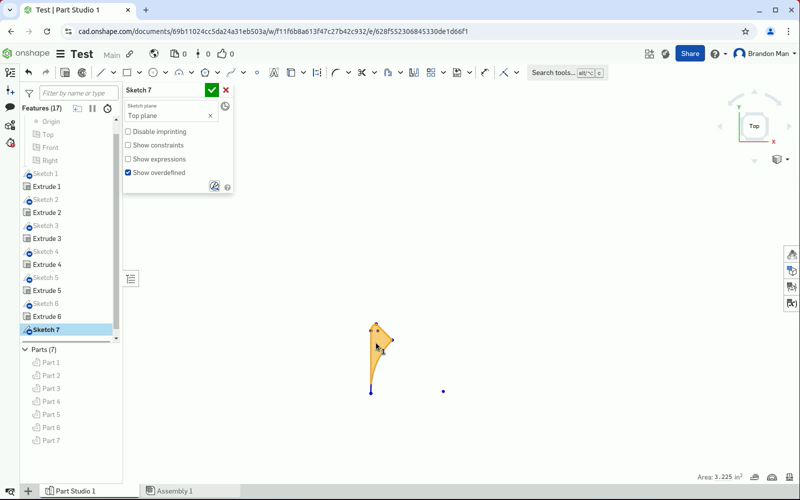
scroll(-6)
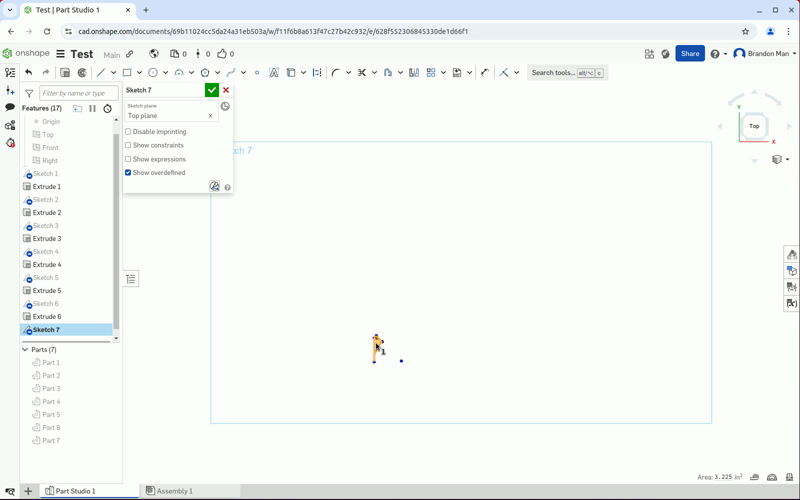
mouse_move(73, 352)
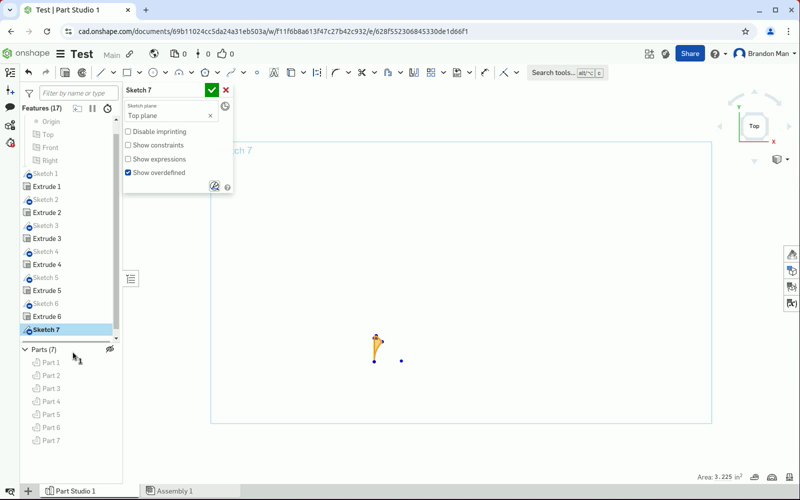
key(shift+y)
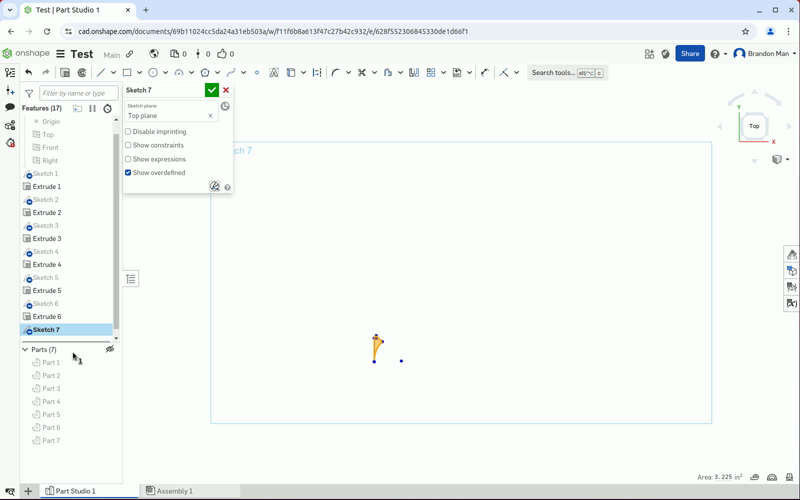
key(shift+e)
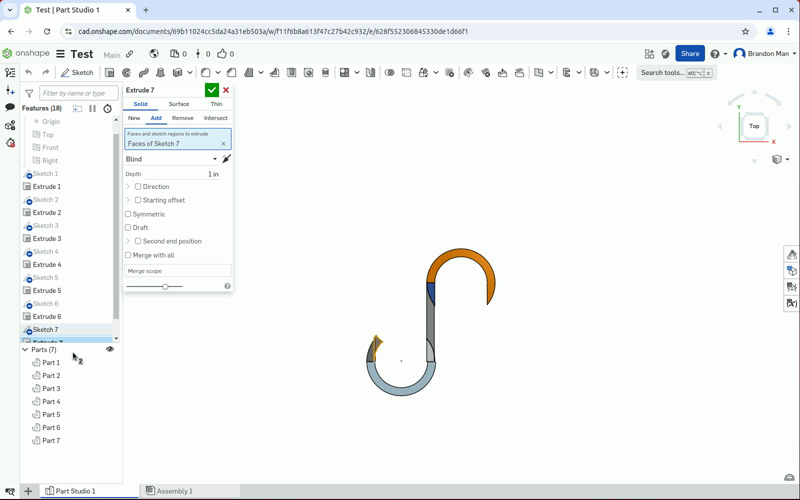
mouse_move(143, 106)
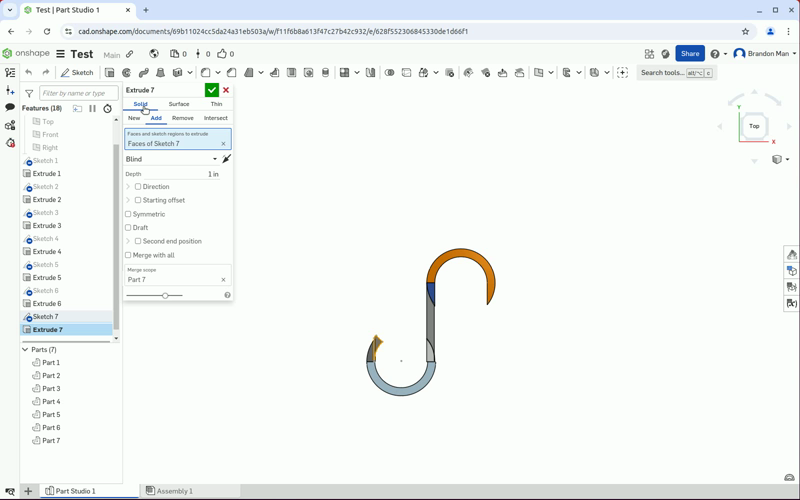
click(143, 106)
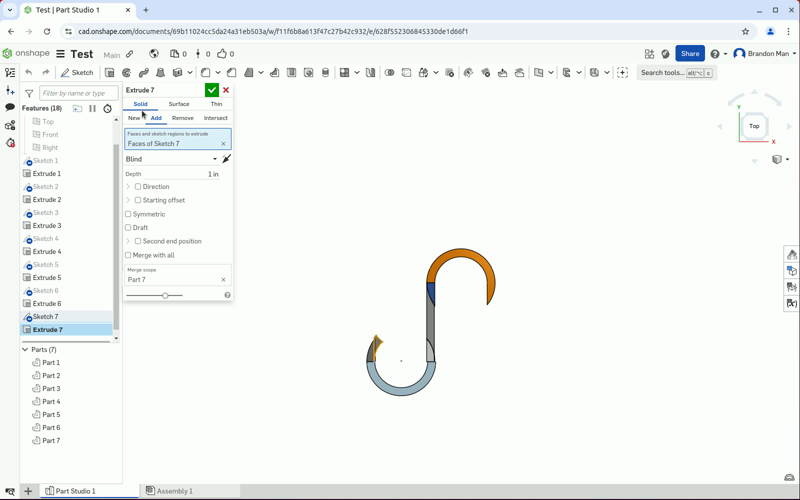
mouse_move(137, 120)
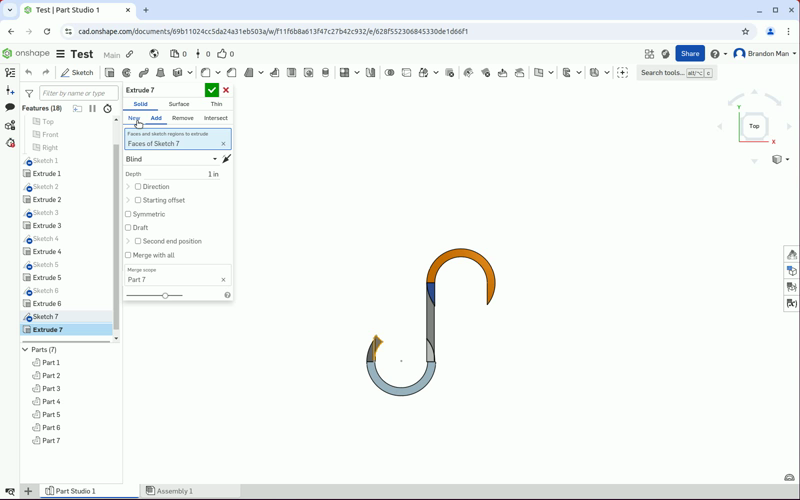
click(137, 120)
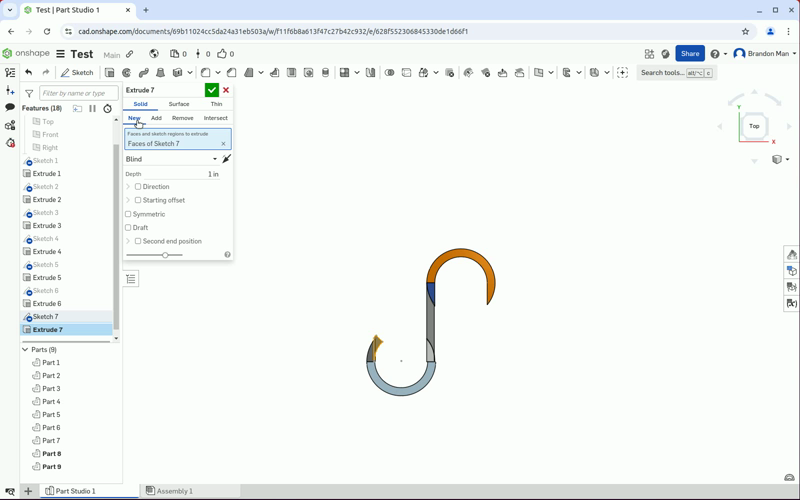
key(tab, 4)
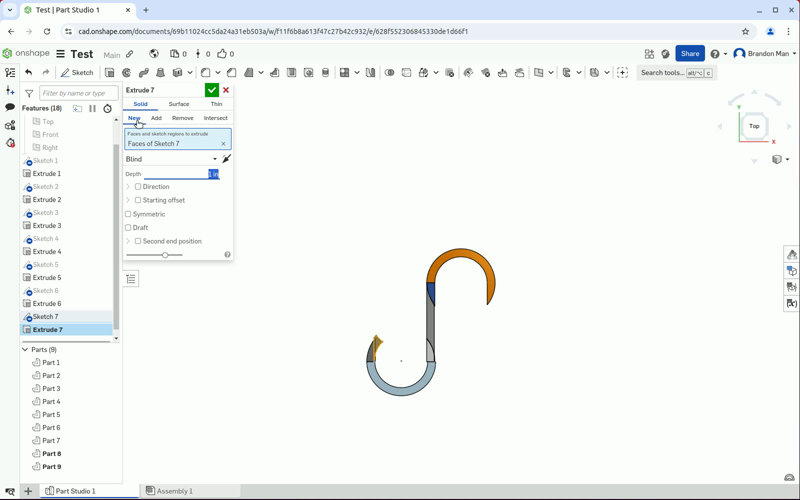
text(2.648)
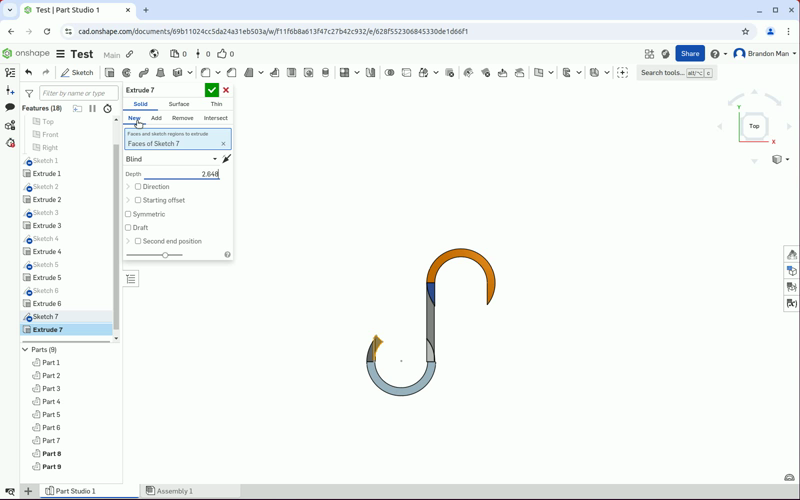
key(enter)
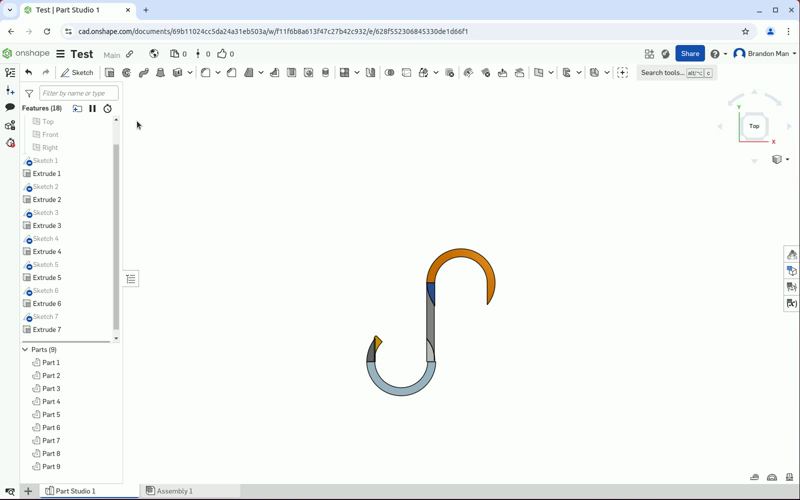
key(shift+h)
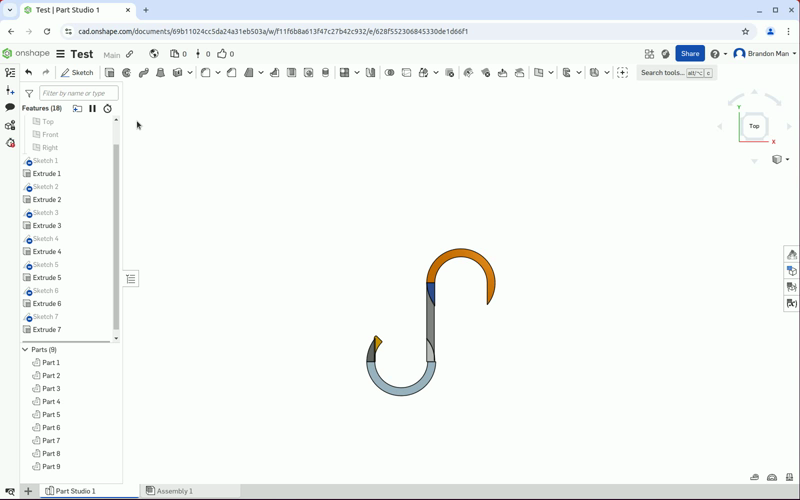
key(shift+h)
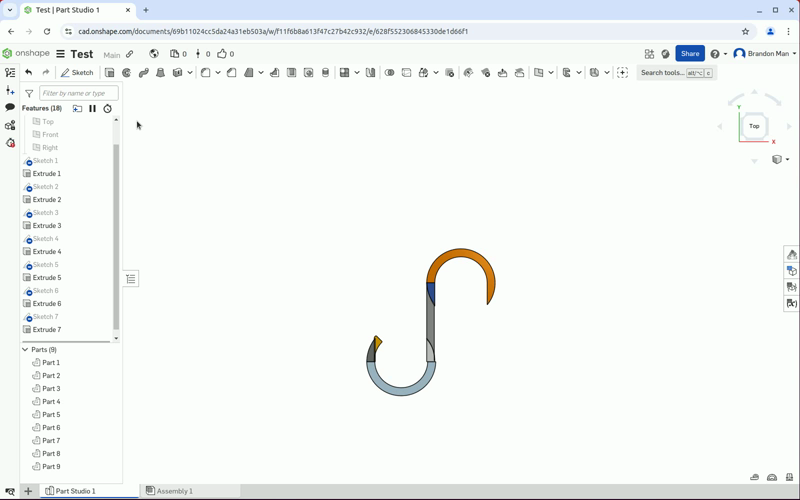
mouse_move(69, 163)
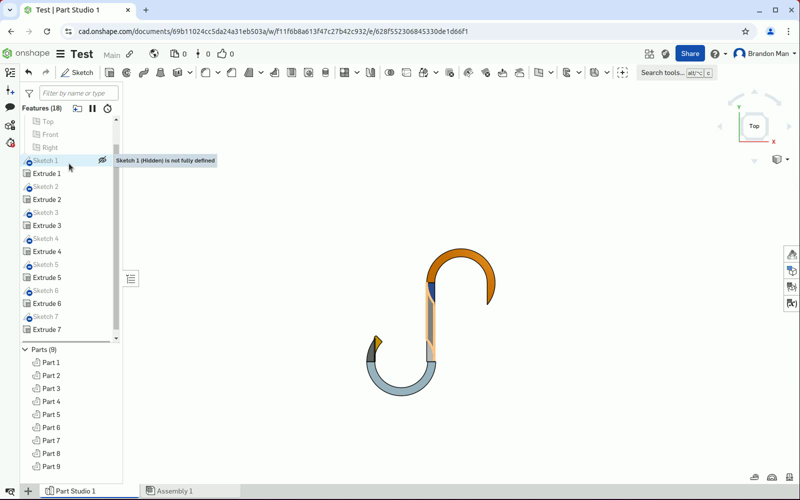
click(69, 163)
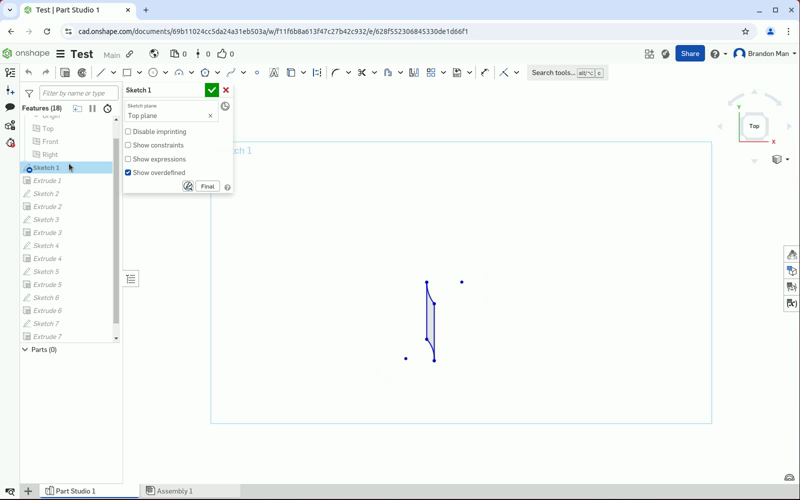
mouse_move(229, 92)
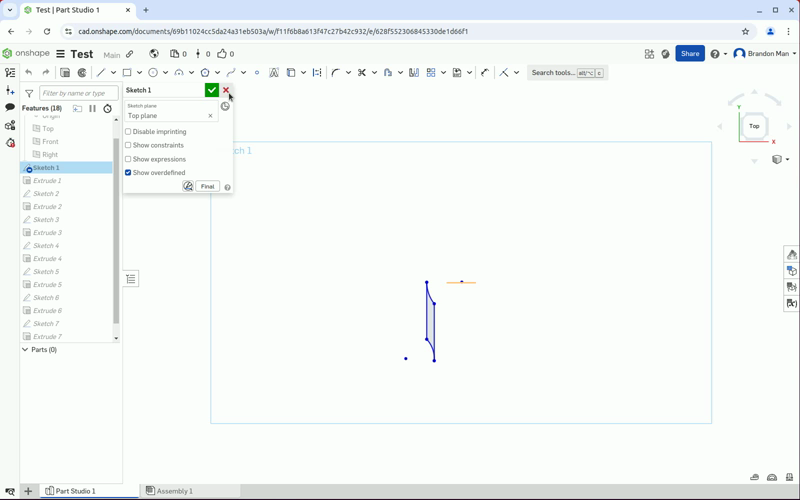
click(229, 92)
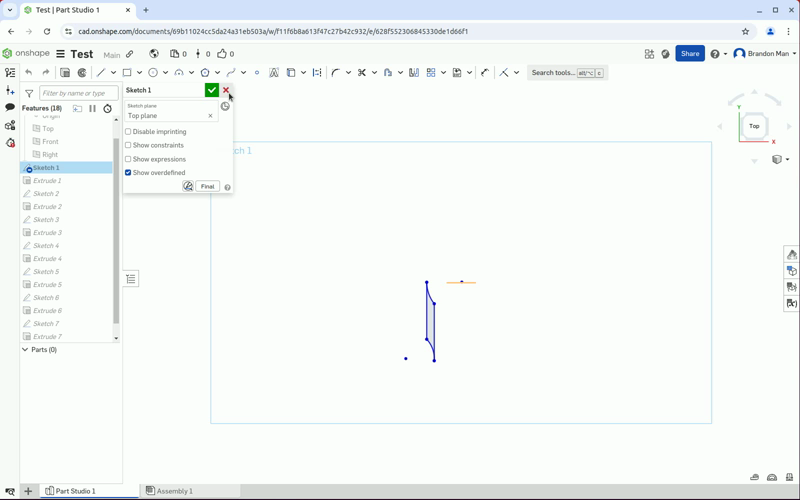
key(shift+s)
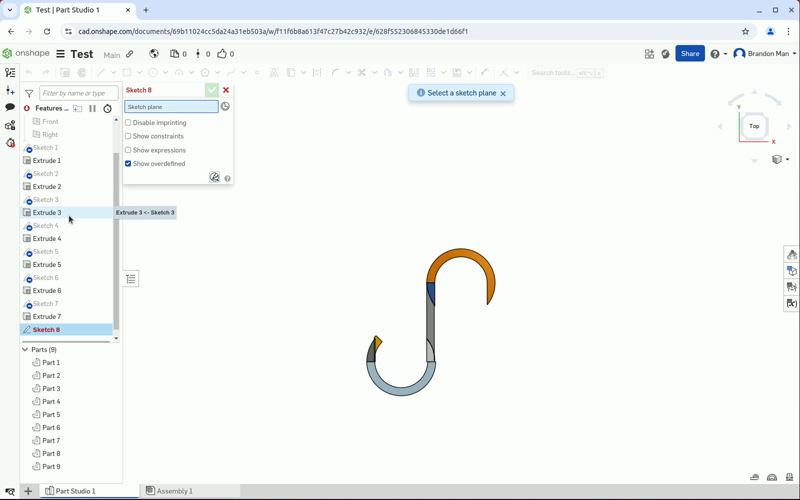
scroll(3)
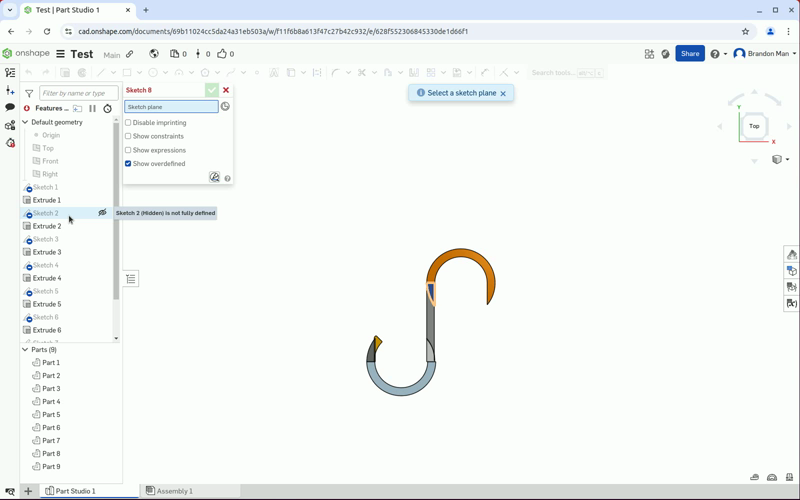
mouse_move(69, 150)
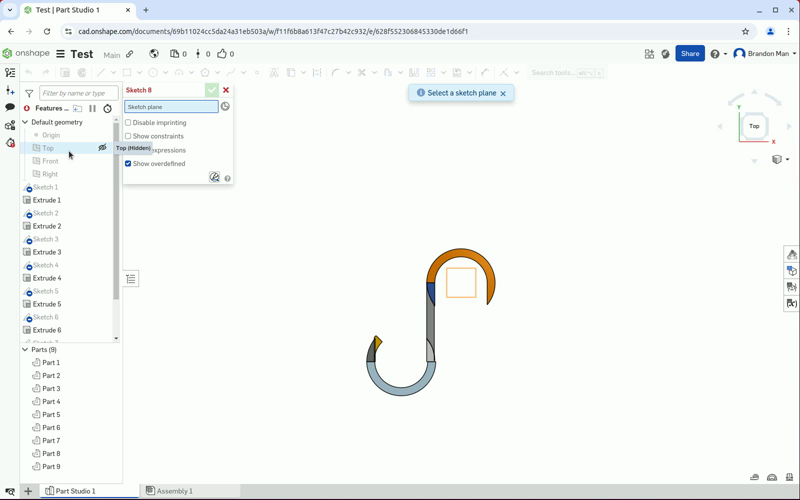
click(69, 150)
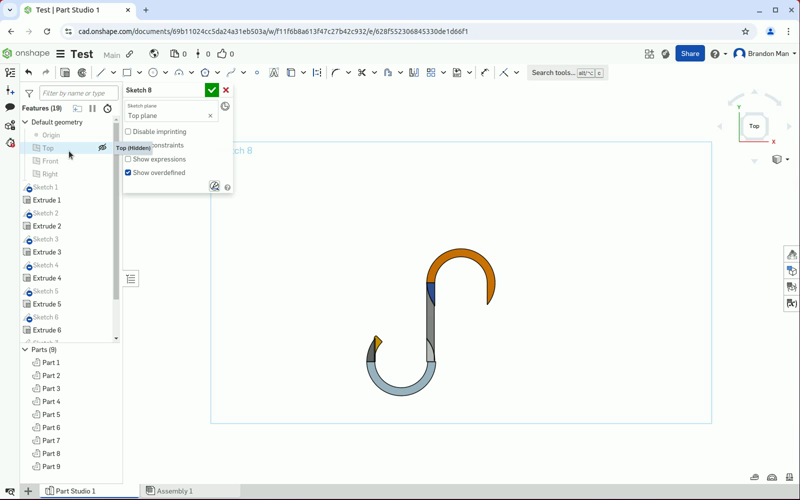
mouse_move(73, 352)
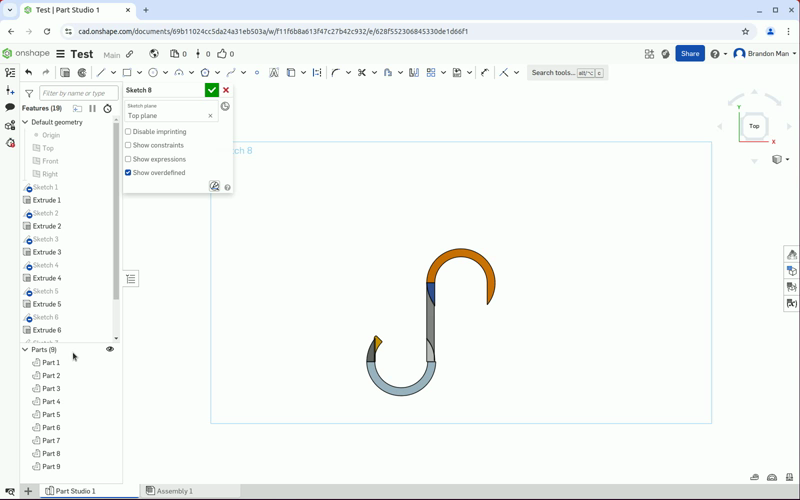
key(y)
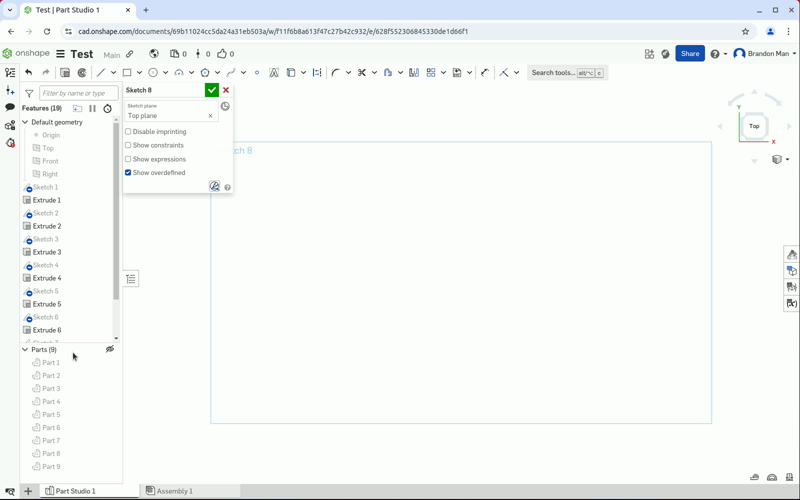
key(l)
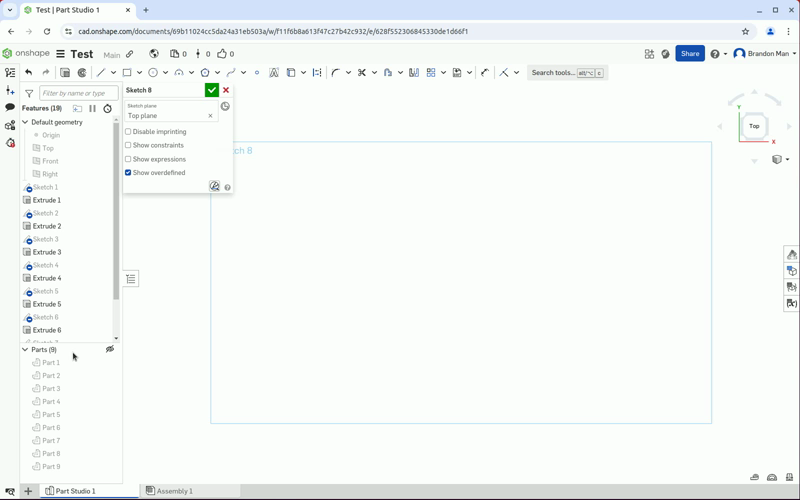
key_down(shift)
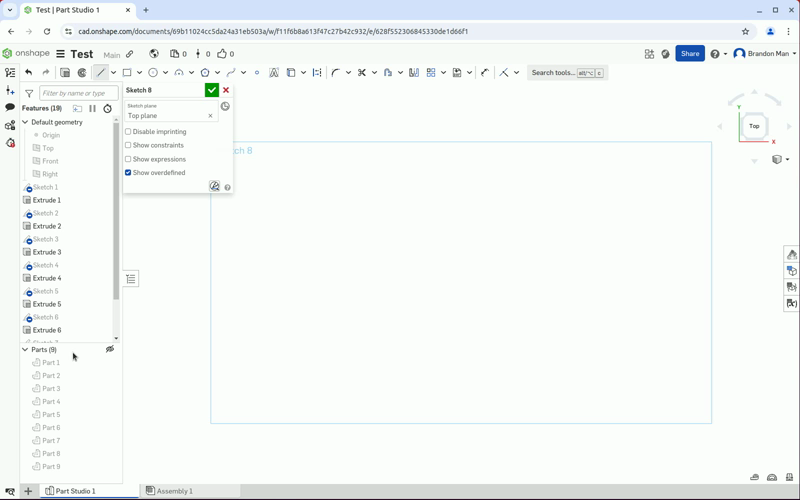
mouse_move(479, 301)
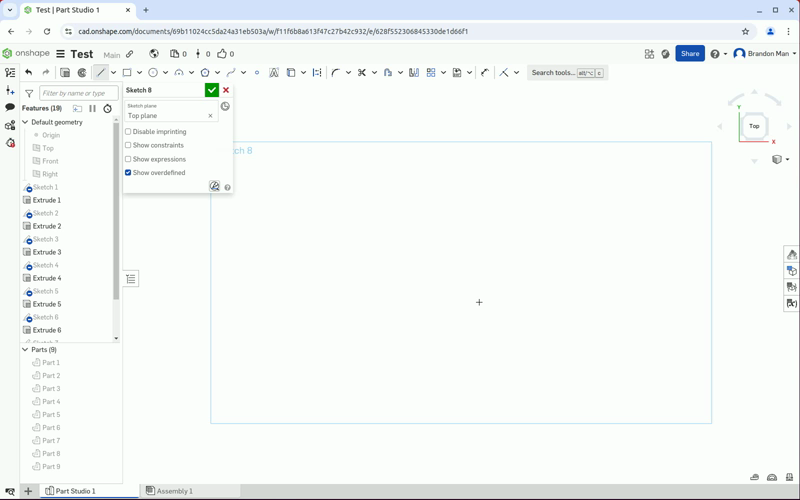
click(479, 301)
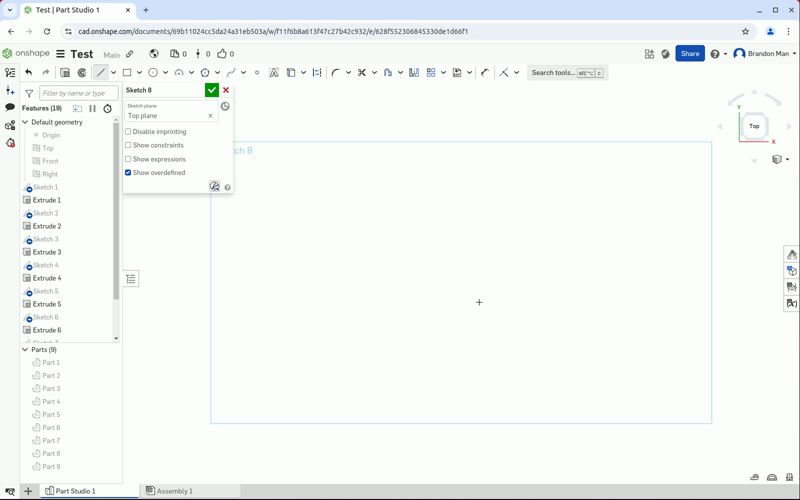
key_up(shift)
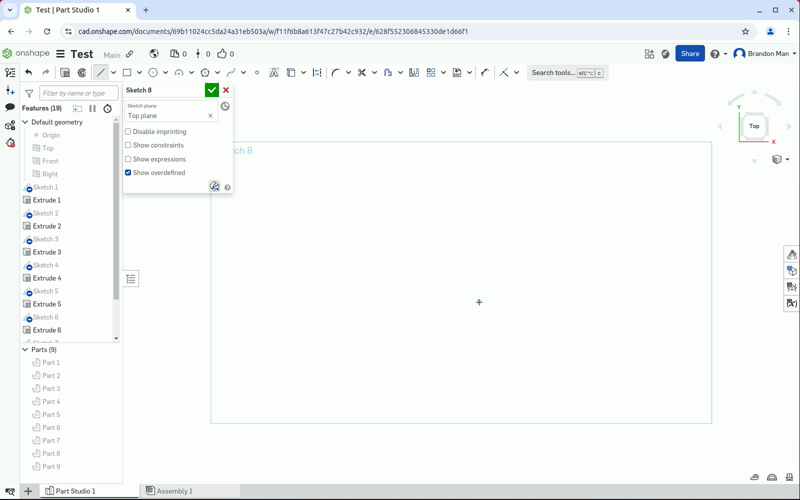
key_down(shift)
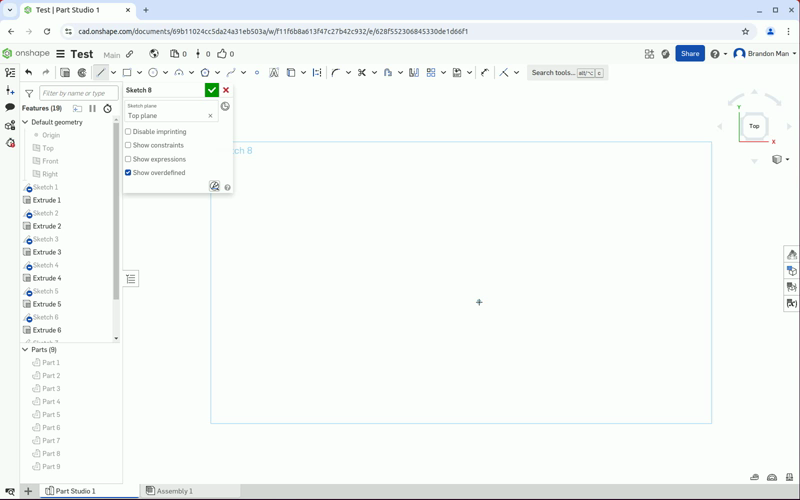
mouse_move(509, 301)
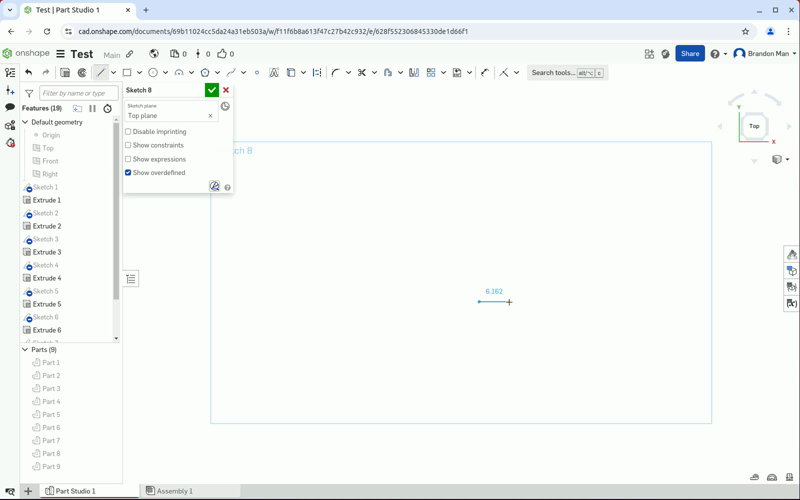
mouse_move(485, 307)
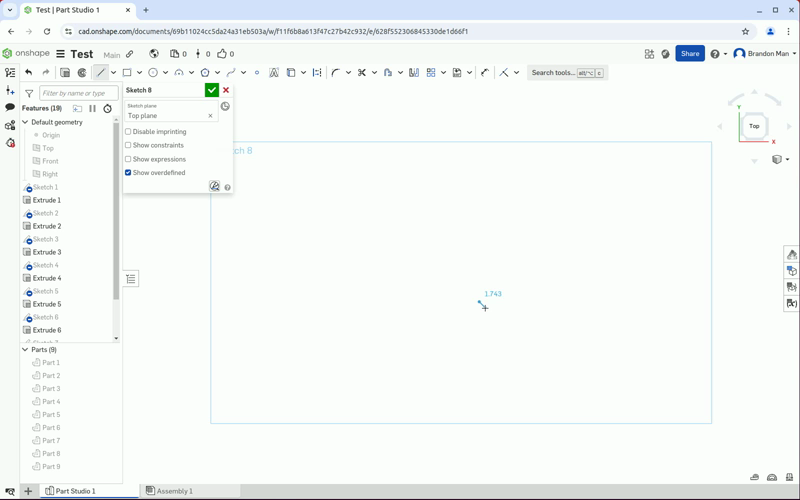
click(485, 307)
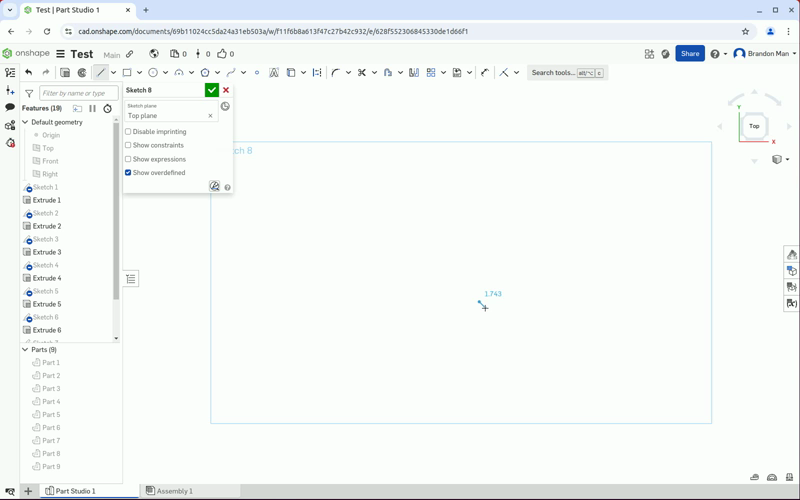
key_up(shift)
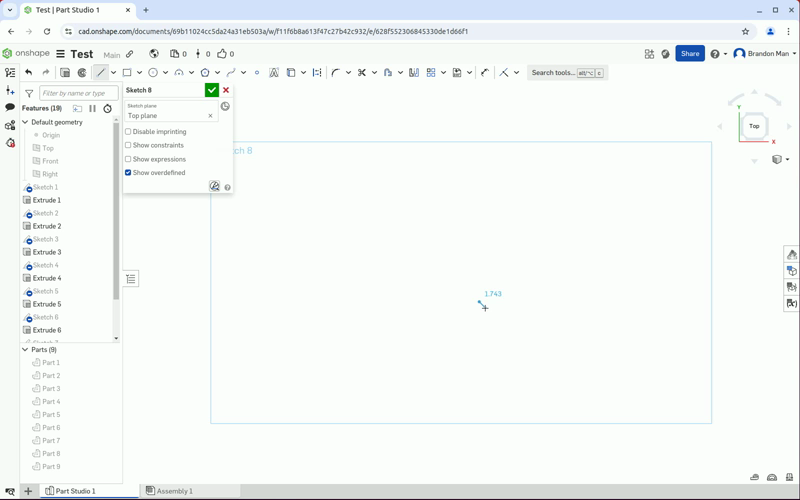
key(esc)
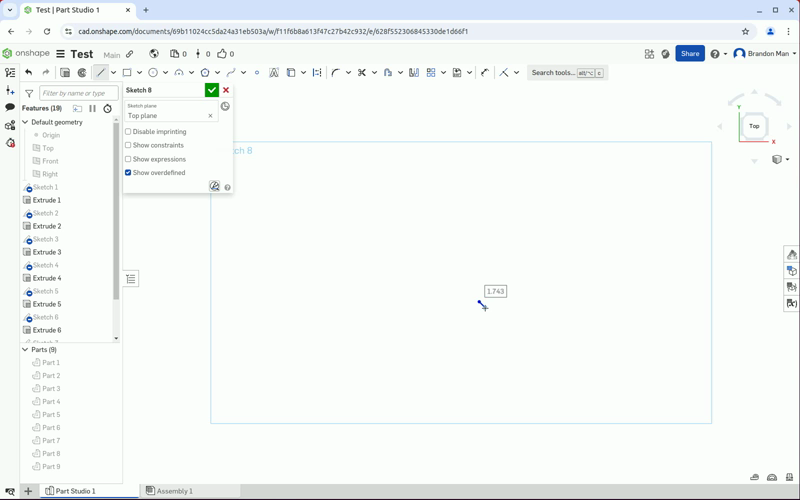
key(a)
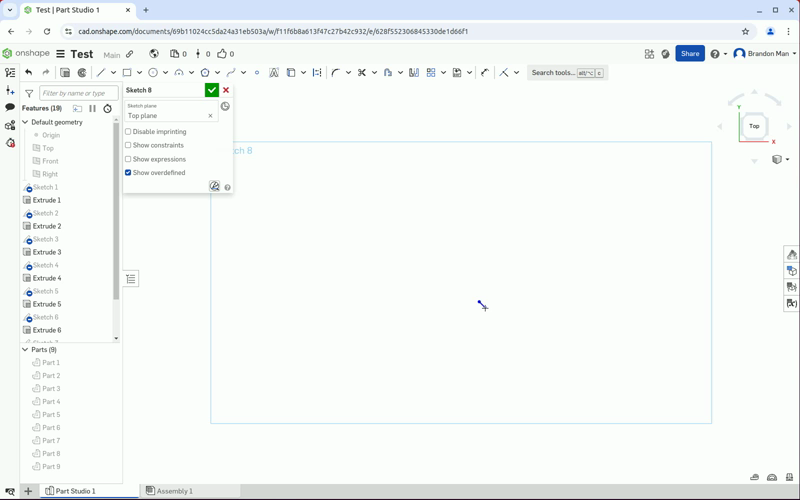
mouse_move(485, 307)
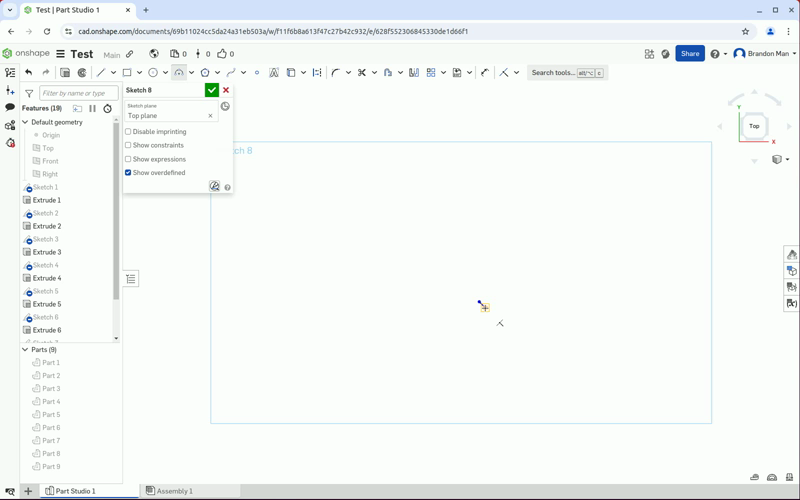
click(485, 307)
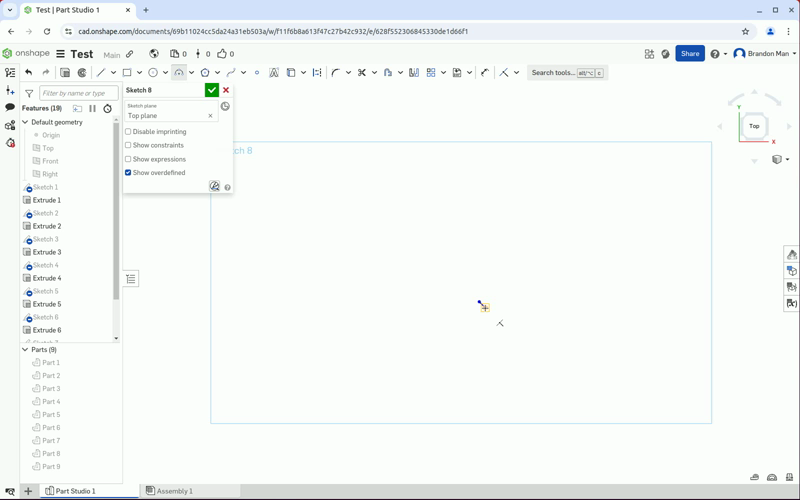
key_down(shift)
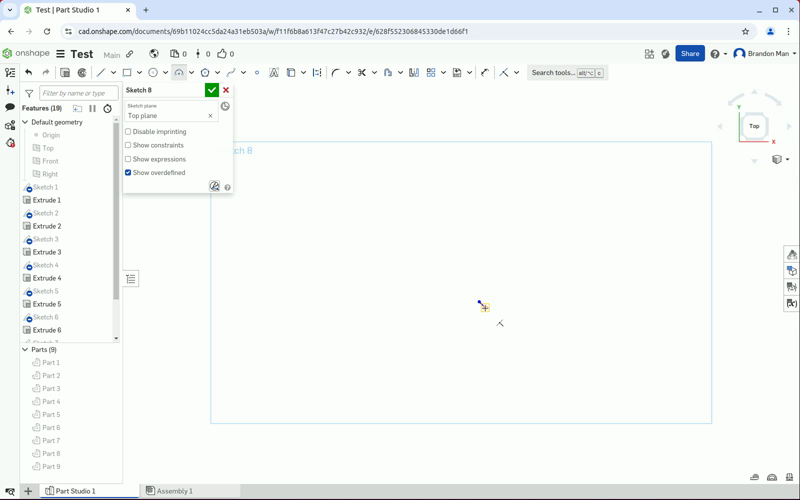
mouse_move(487, 305)
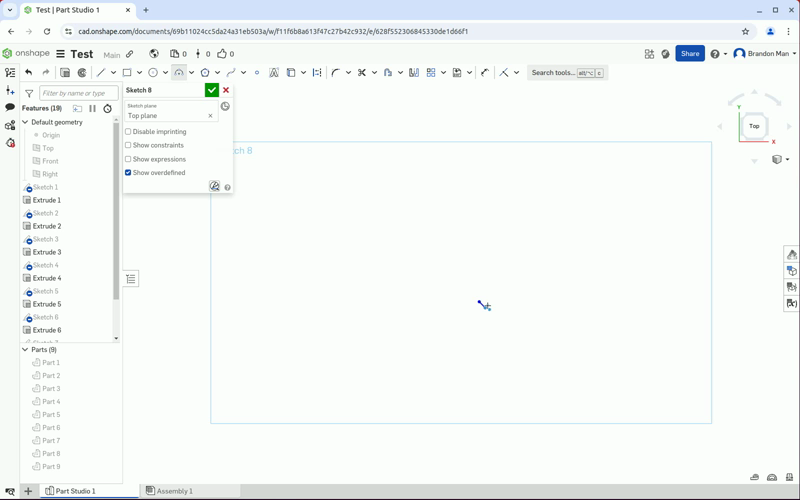
scroll(6)
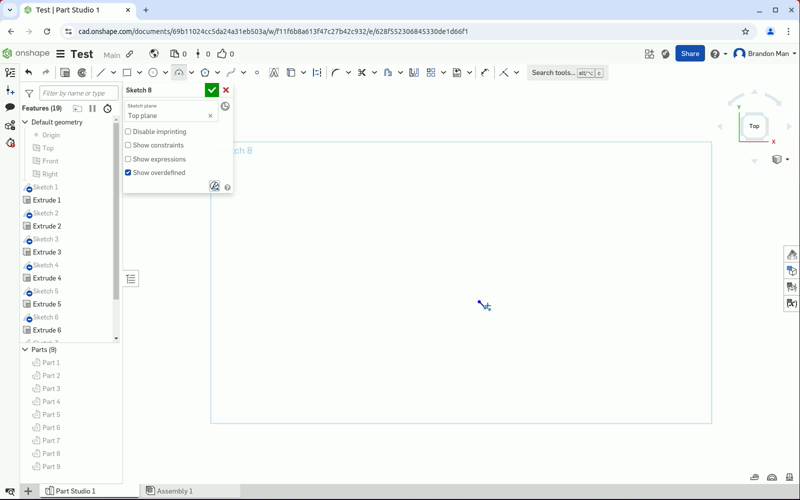
scroll(6)
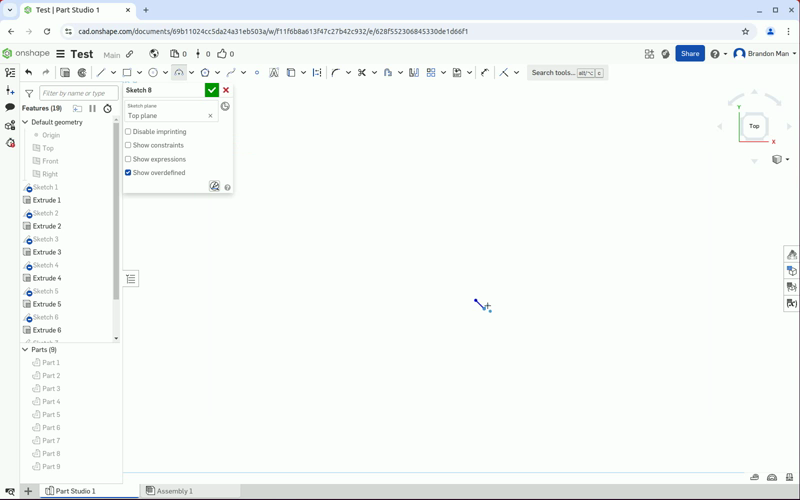
scroll(6)
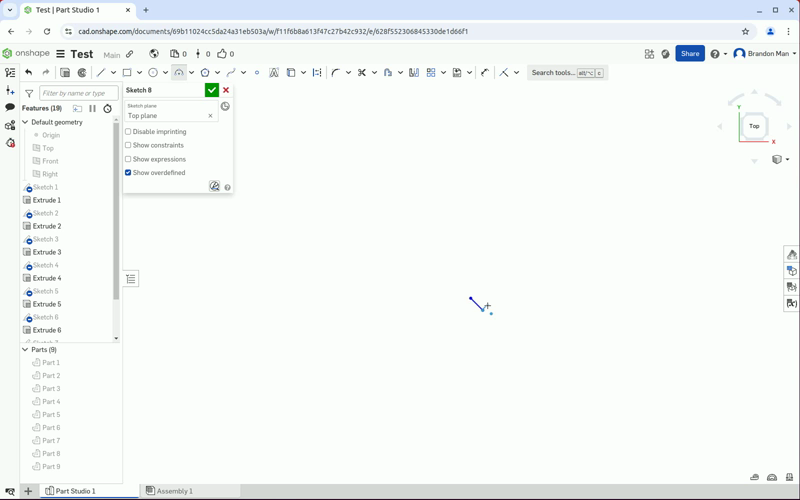
scroll(6)
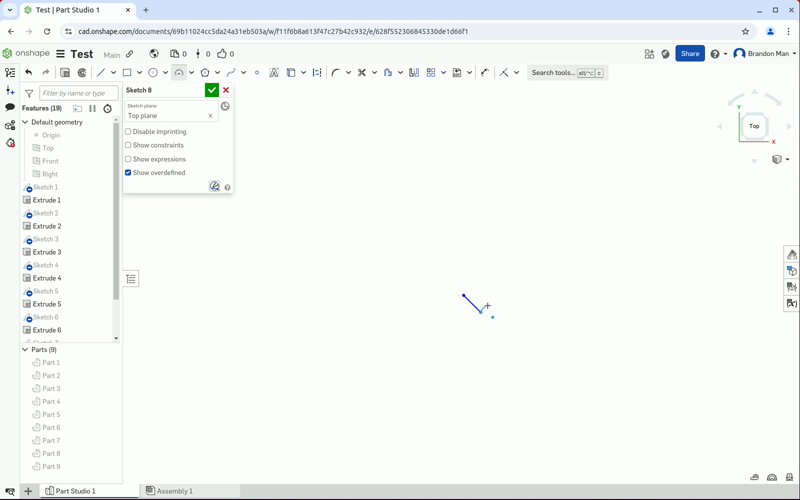
scroll(6)
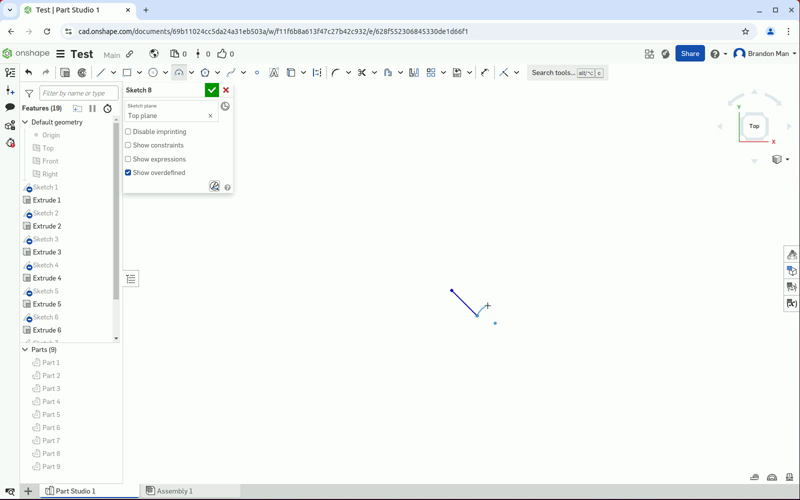
scroll(6)
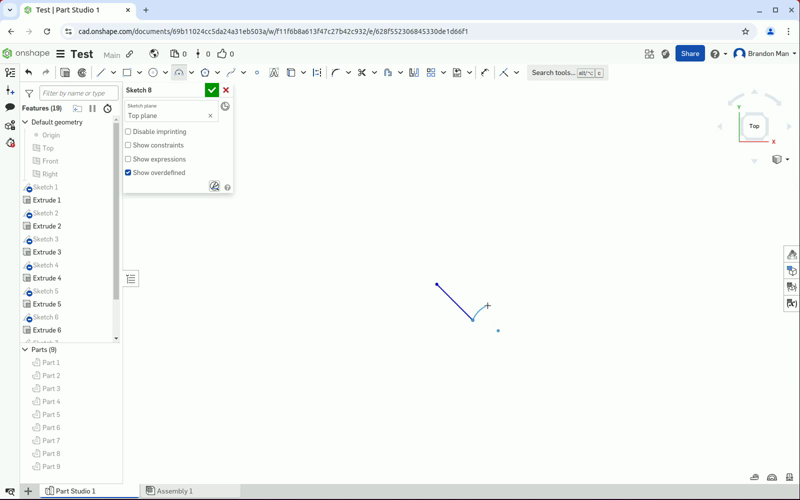
scroll(6)
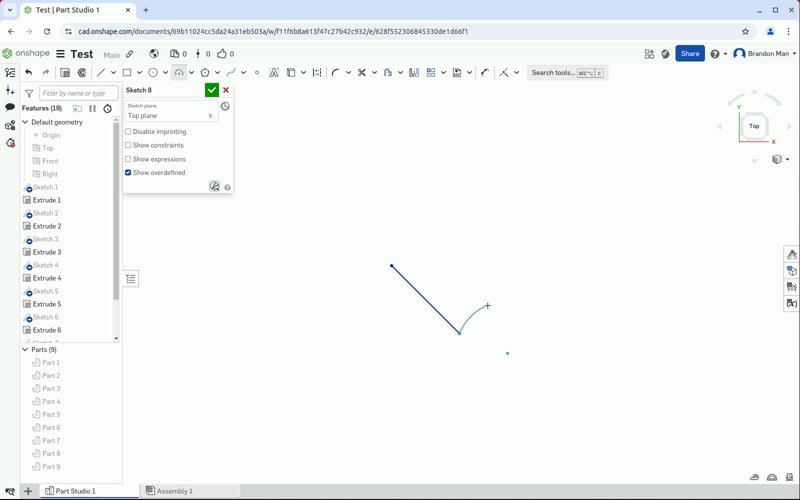
click(487, 305)
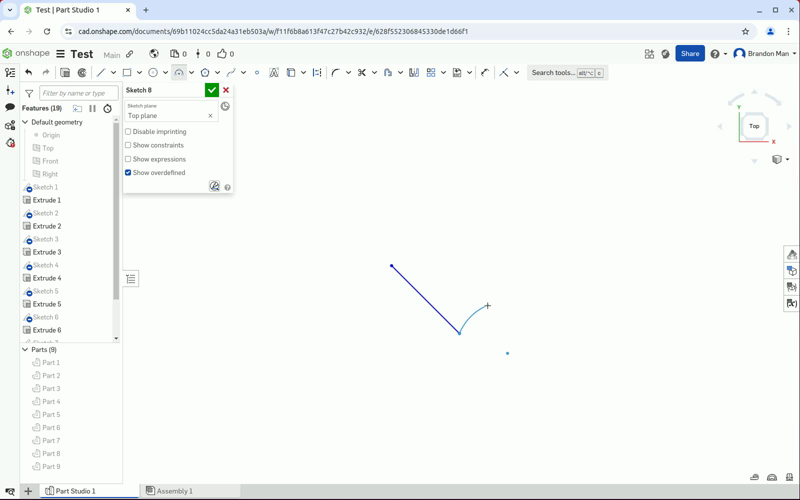
scroll(-6)
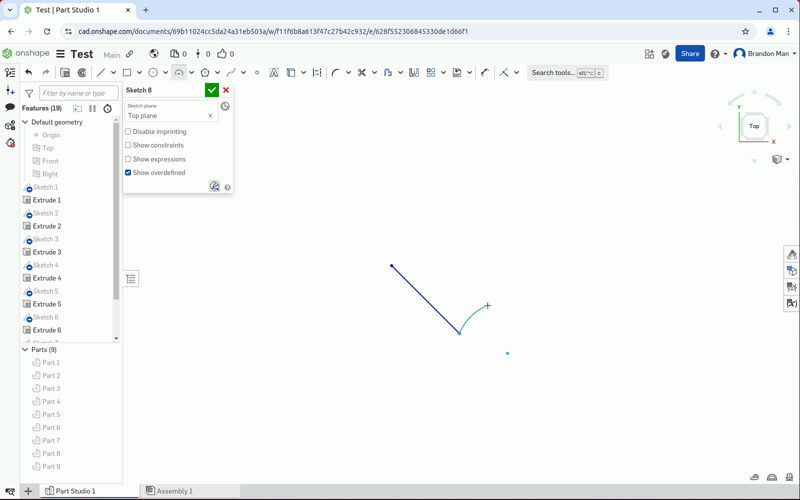
scroll(-6)
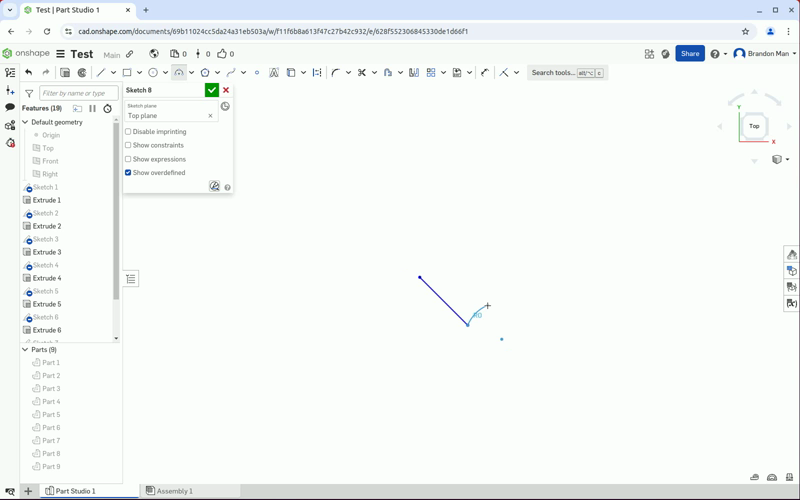
scroll(-6)
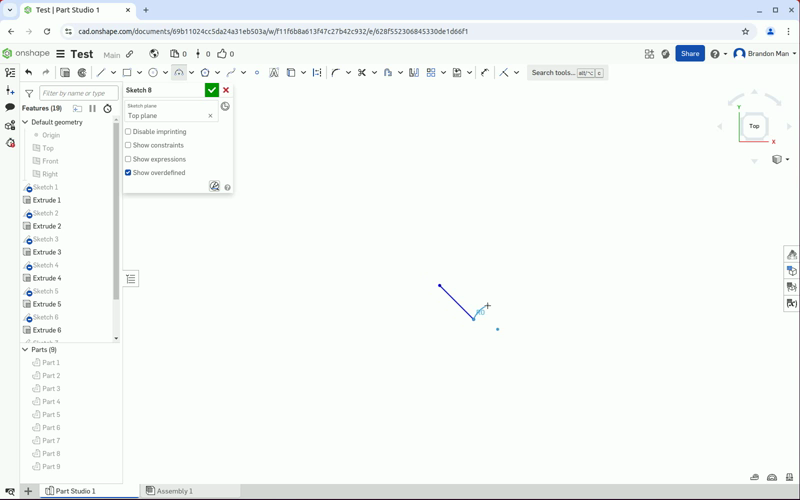
scroll(-6)
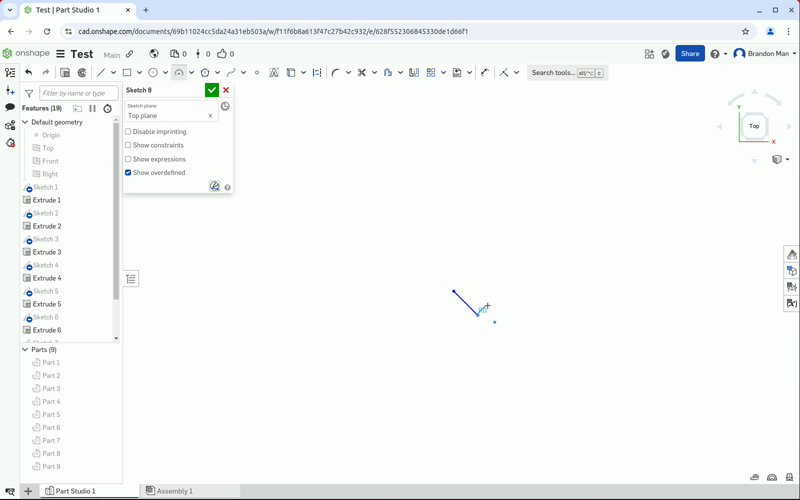
scroll(-6)
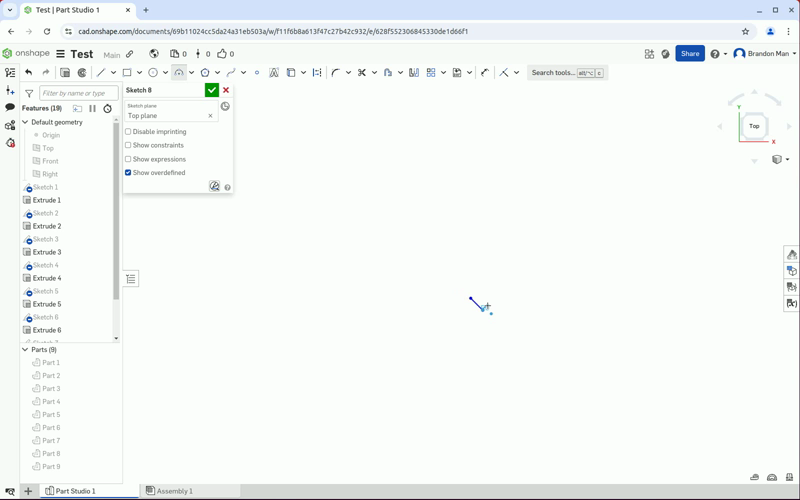
scroll(-6)
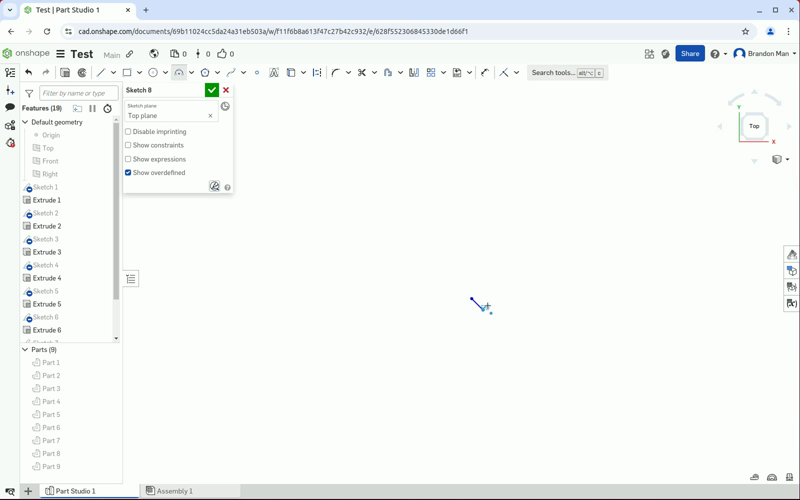
scroll(-6)
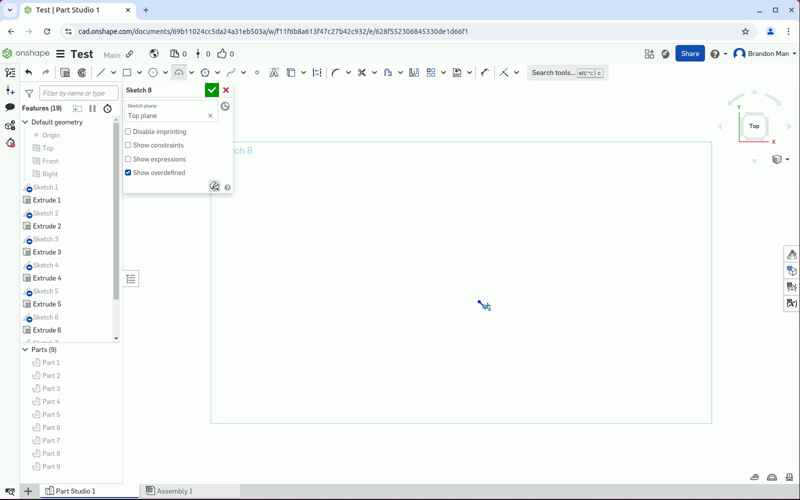
mouse_move(486, 306)
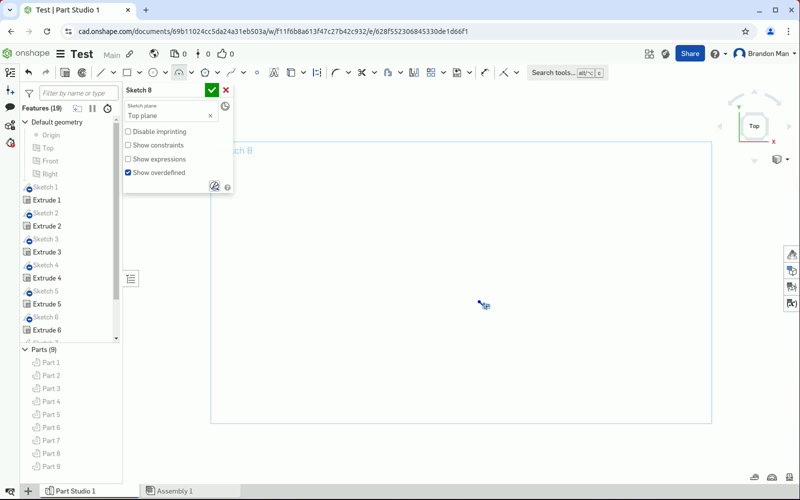
scroll(6)
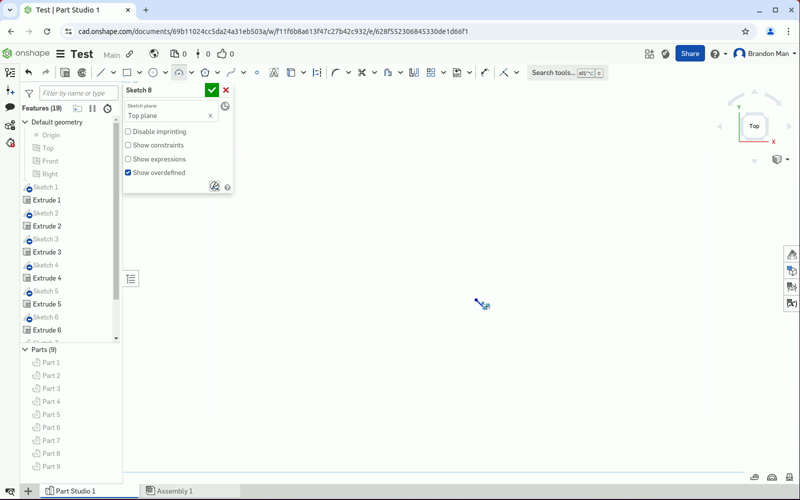
scroll(6)
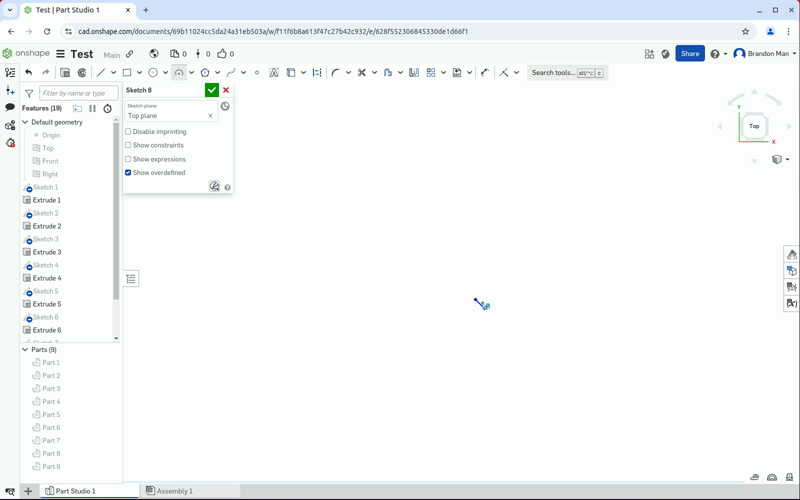
scroll(6)
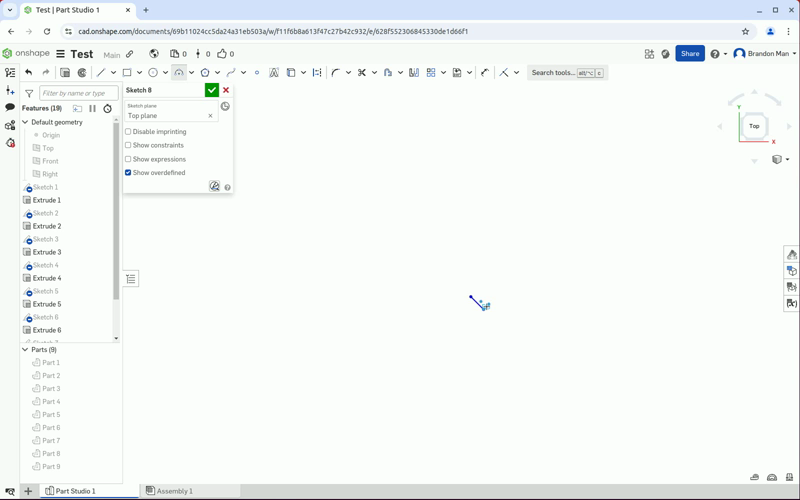
scroll(6)
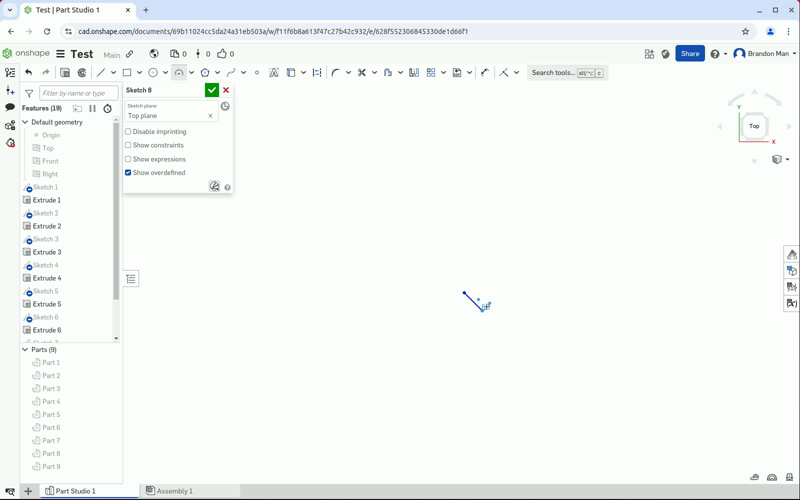
scroll(6)
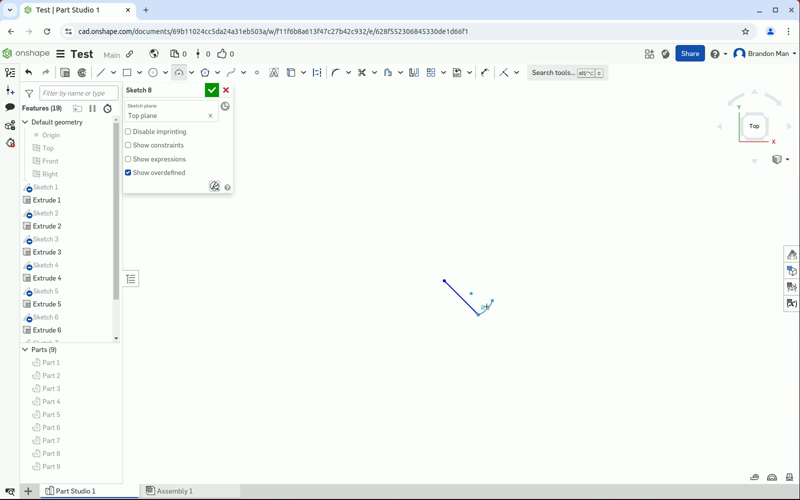
scroll(6)
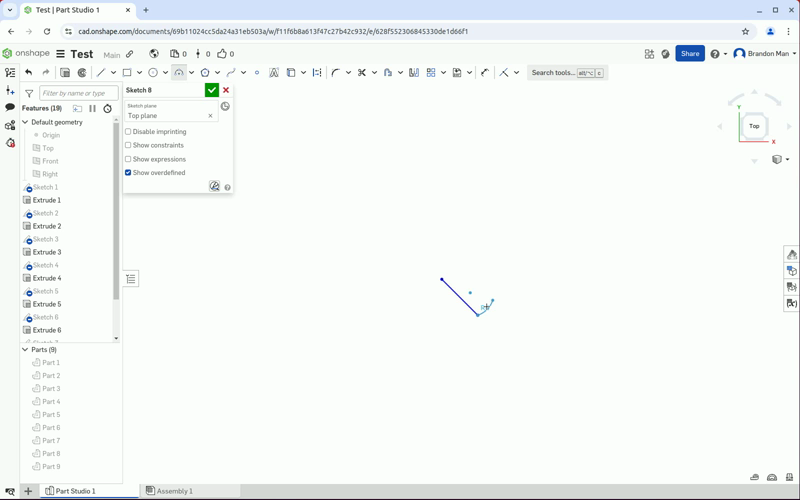
scroll(6)
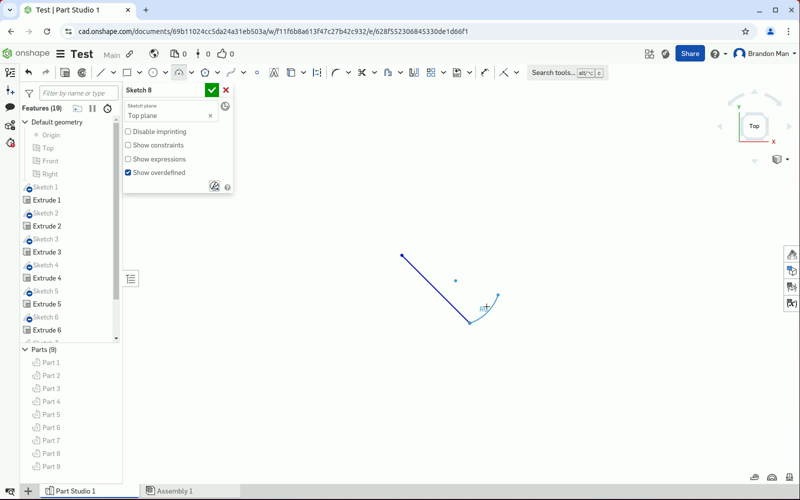
click(486, 306)
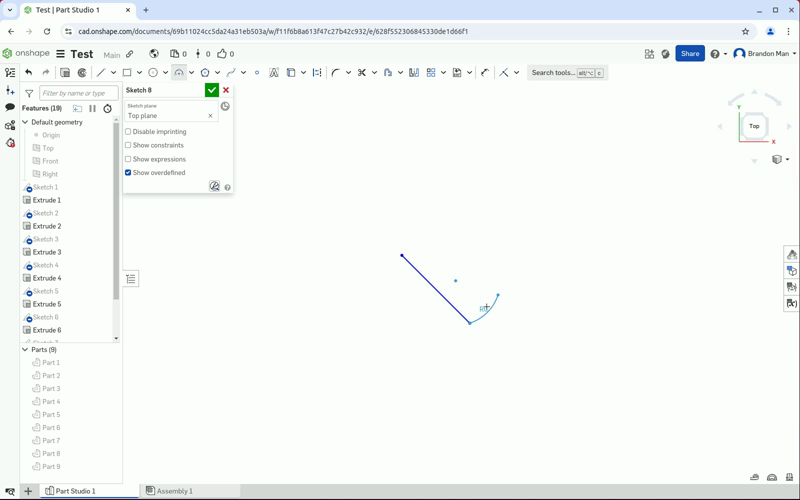
scroll(-6)
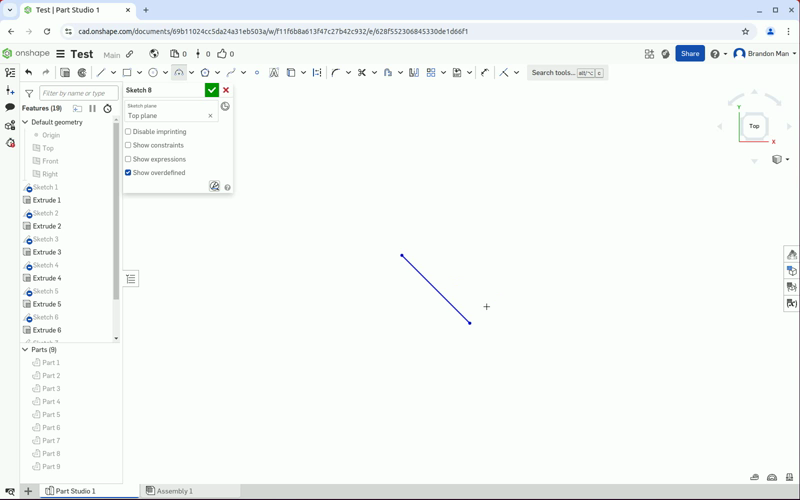
scroll(-6)
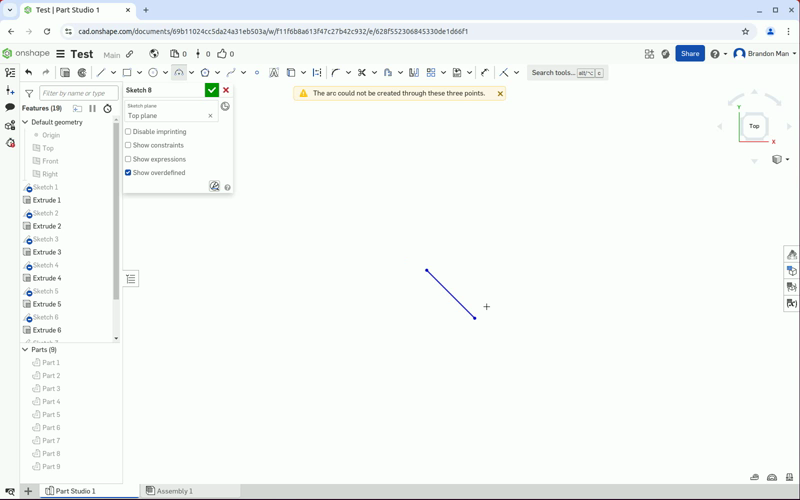
scroll(-6)
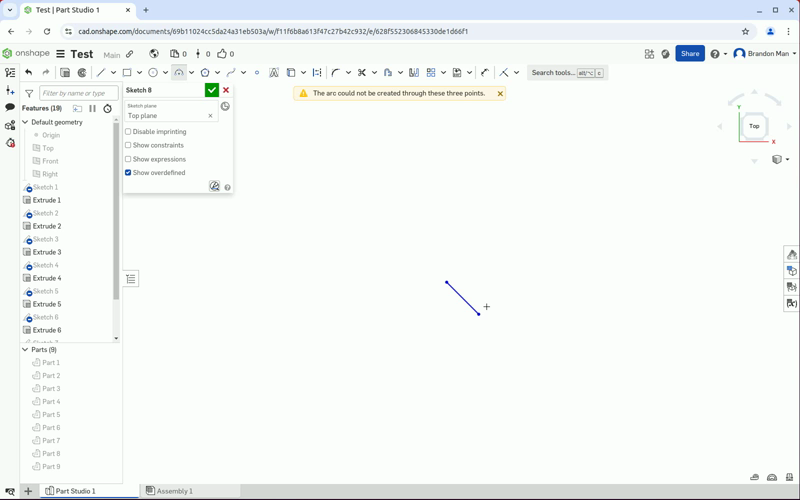
scroll(-6)
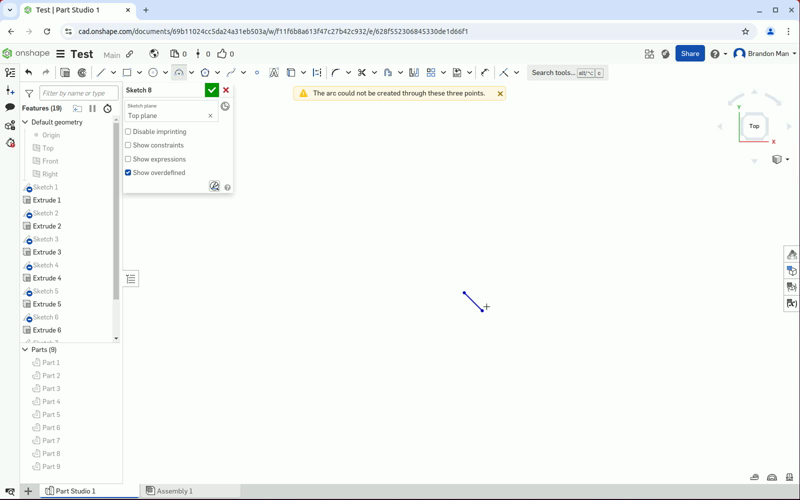
scroll(-6)
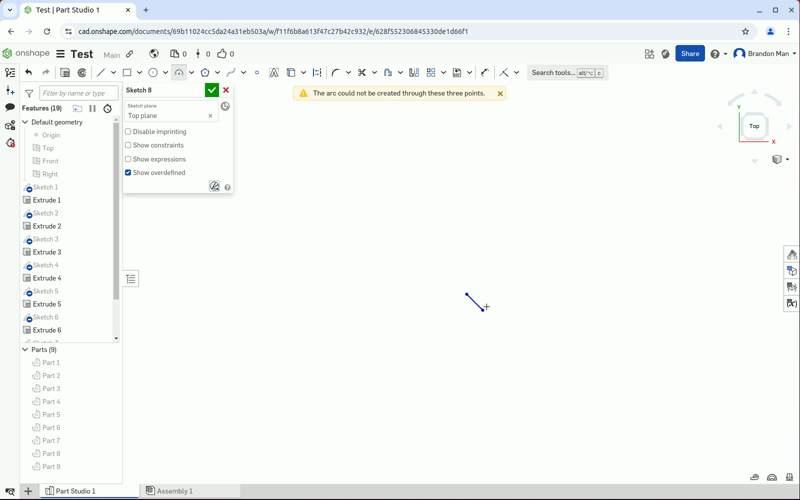
scroll(-6)
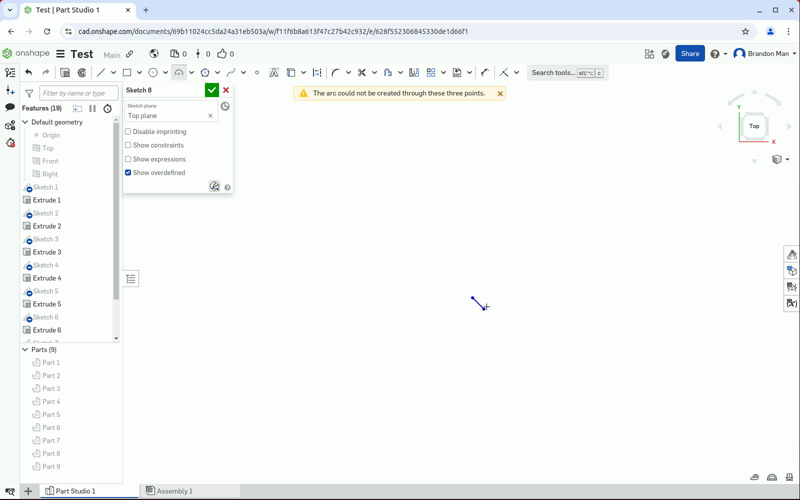
scroll(-6)
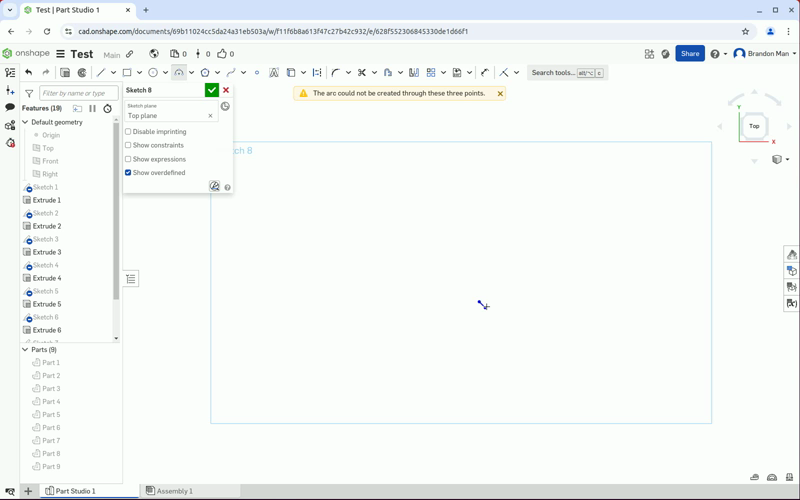
key_up(shift)
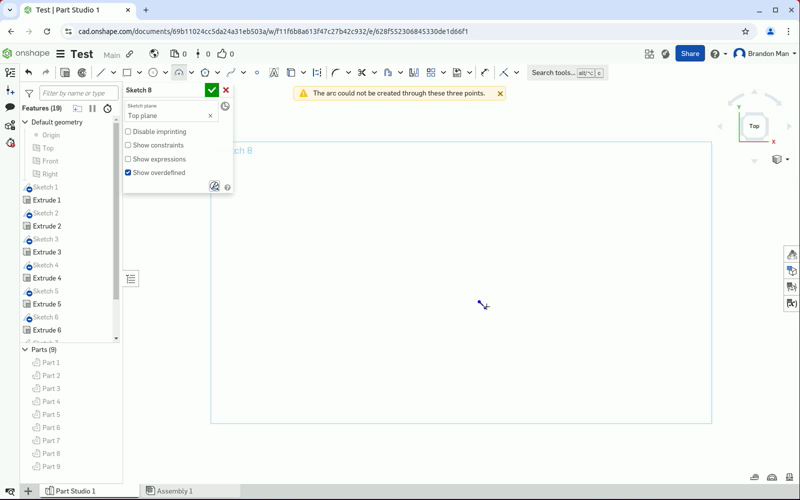
key(esc)
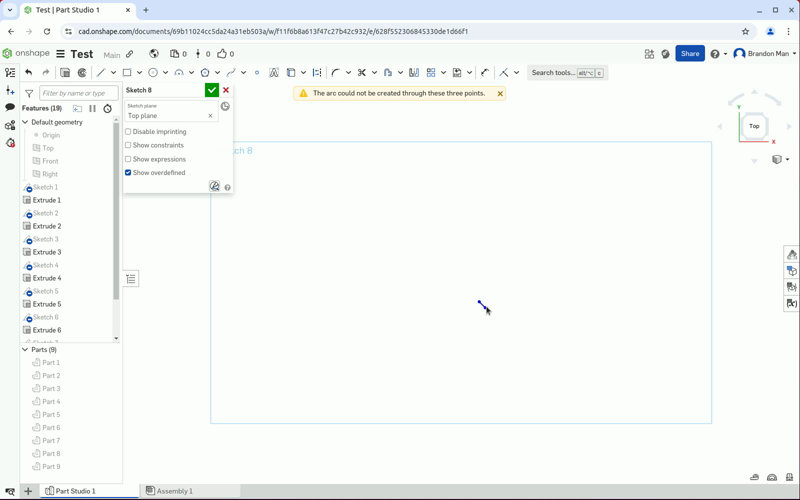
key(l)
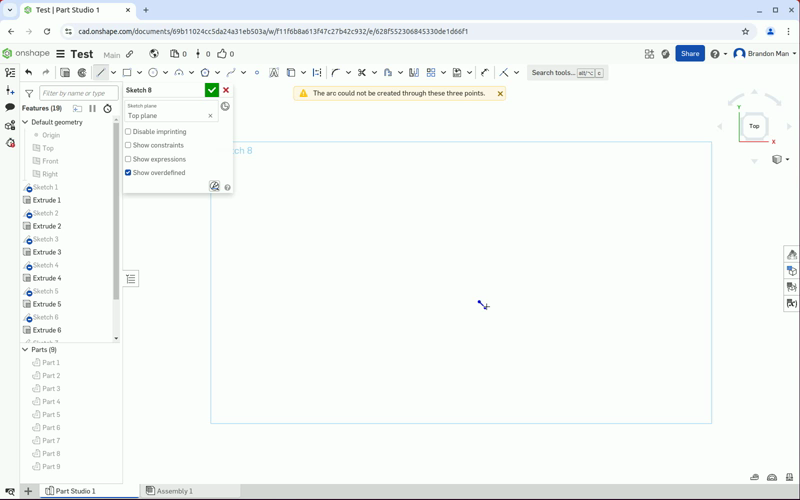
mouse_move(487, 305)
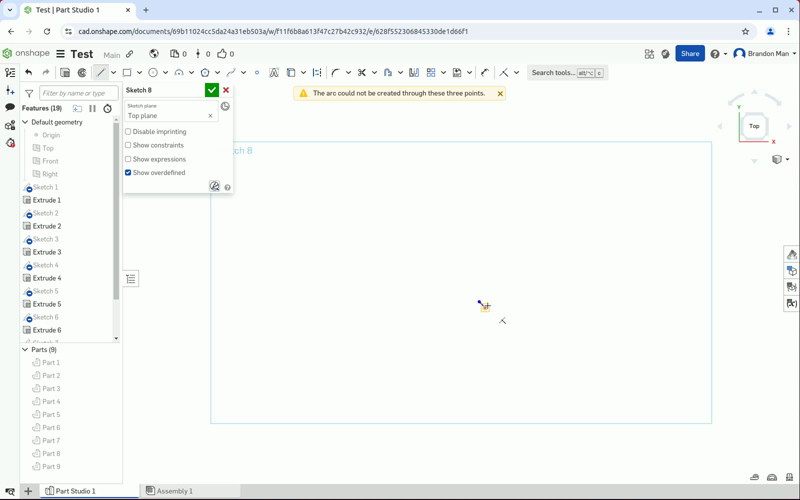
scroll(6)
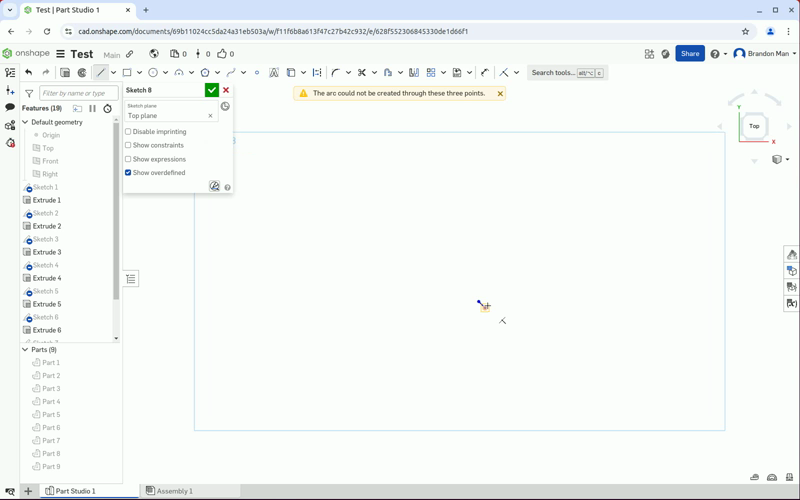
scroll(6)
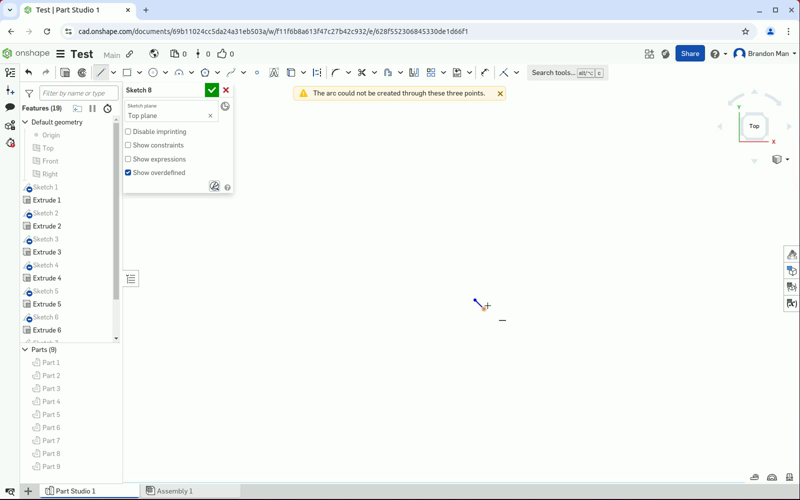
scroll(6)
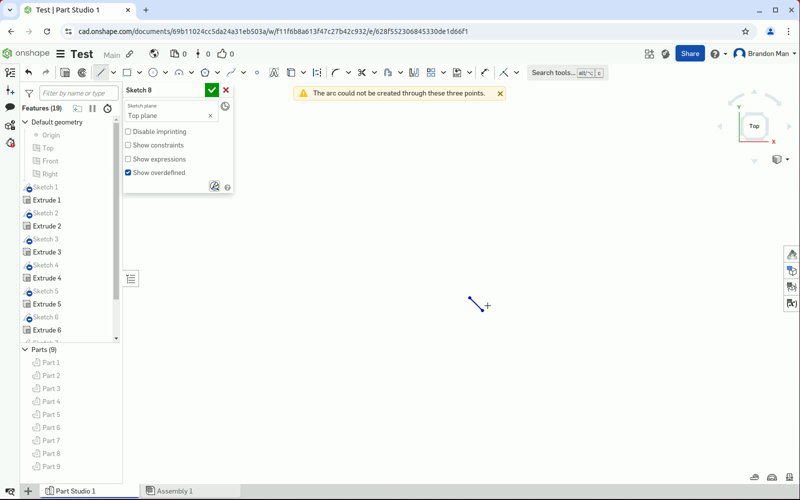
scroll(6)
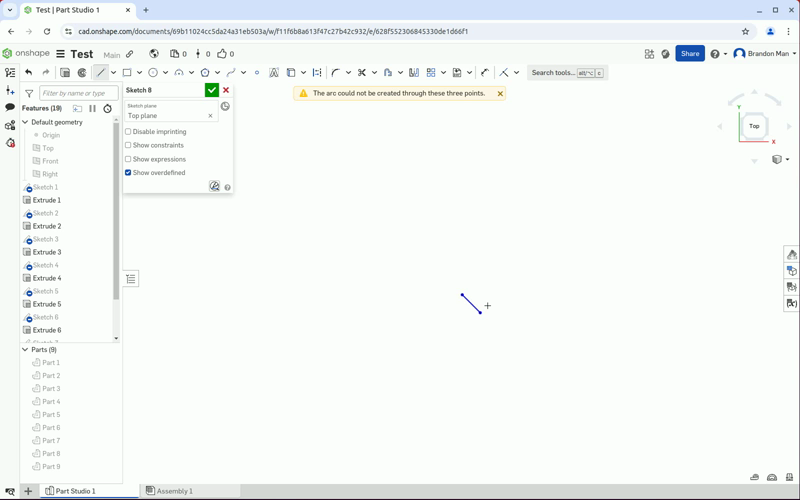
scroll(6)
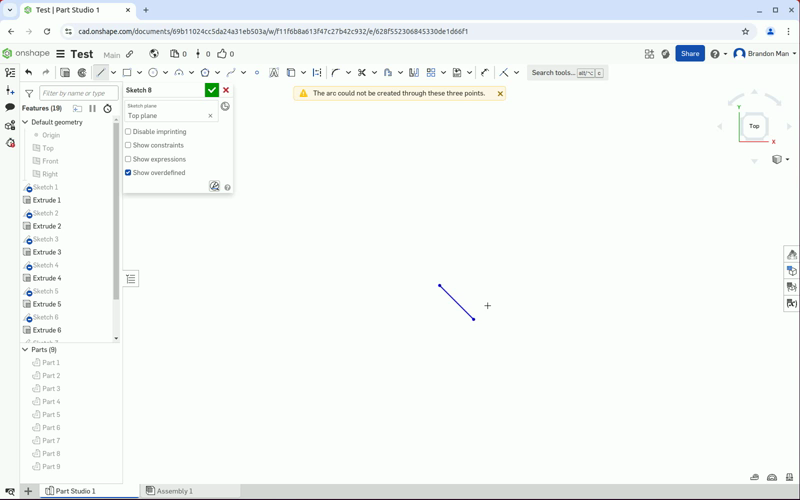
scroll(6)
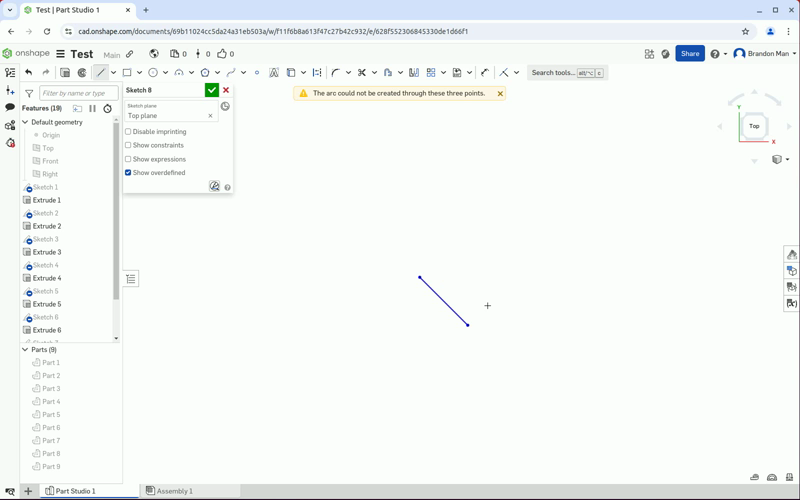
scroll(6)
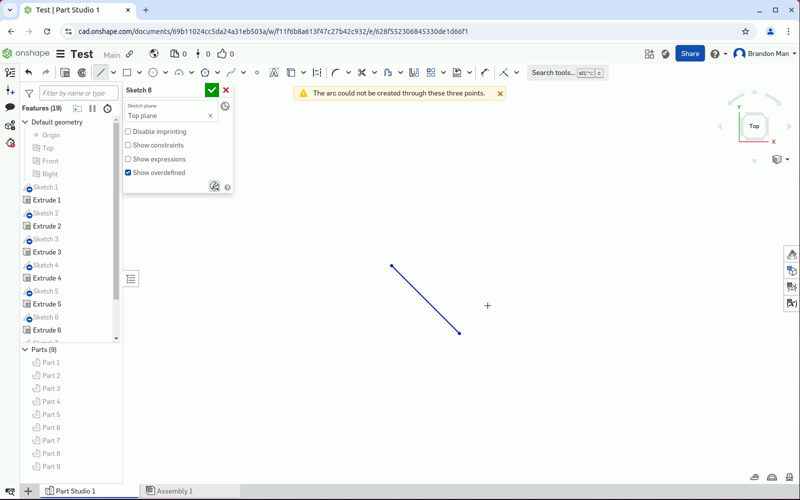
click(487, 305)
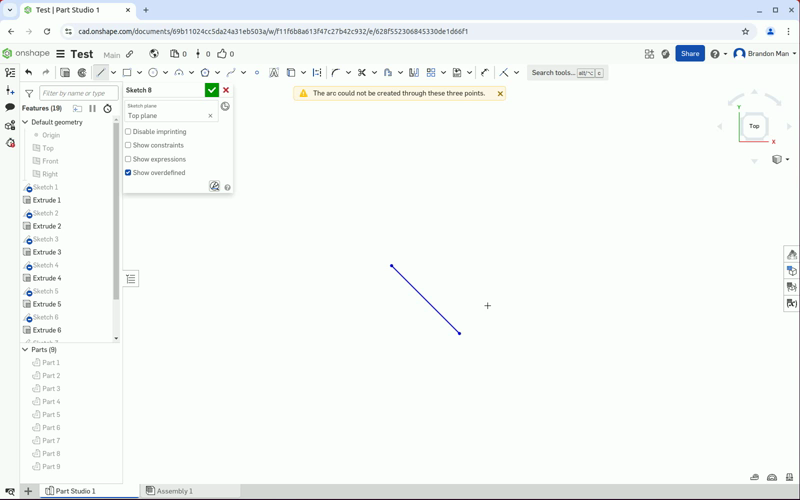
scroll(-6)
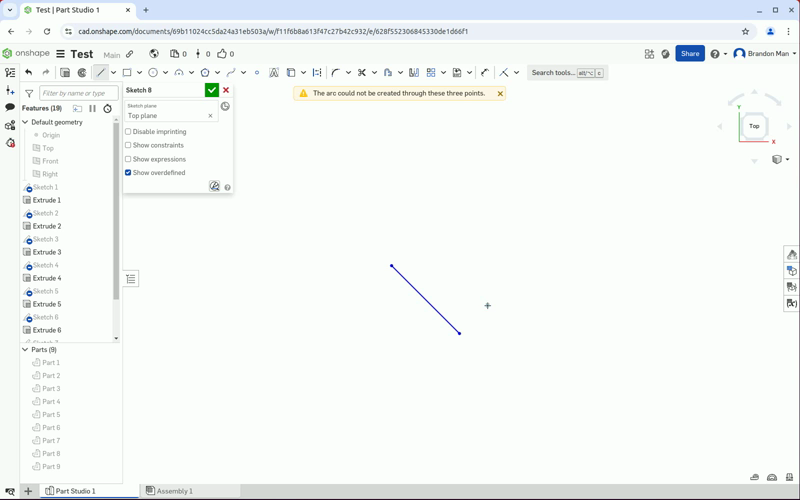
scroll(-6)
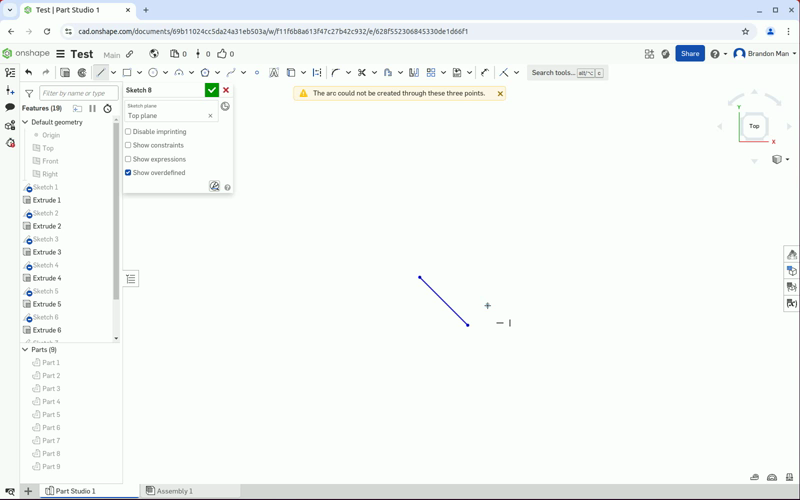
scroll(-6)
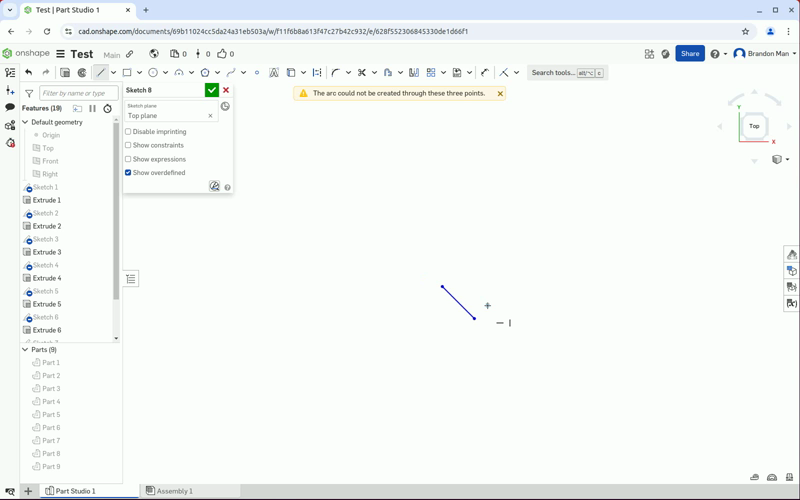
scroll(-6)
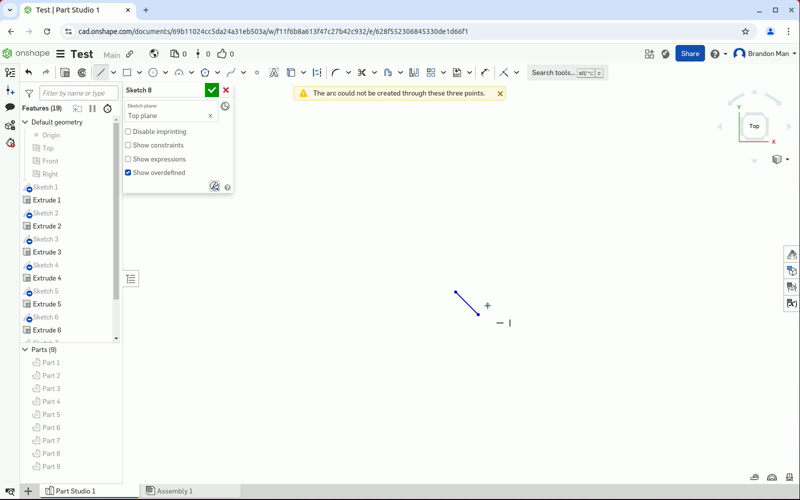
scroll(-6)
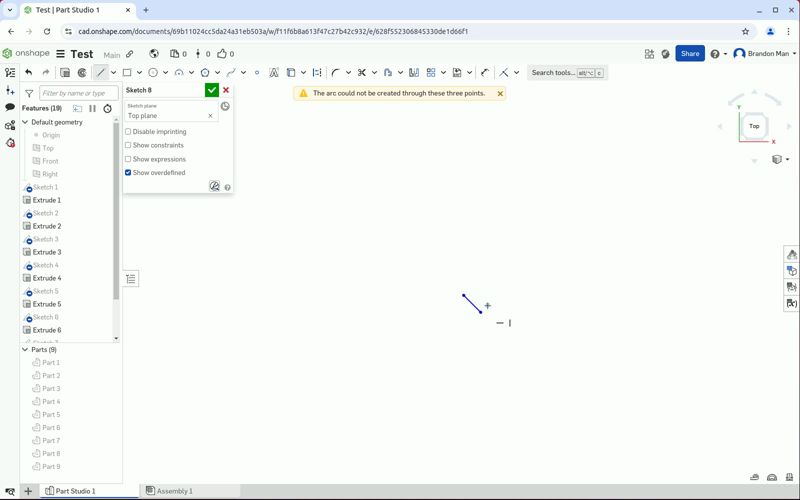
scroll(-6)
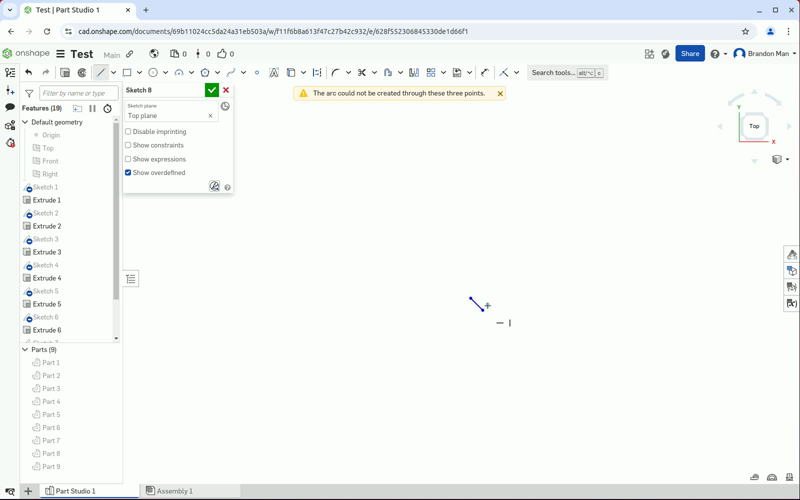
scroll(-6)
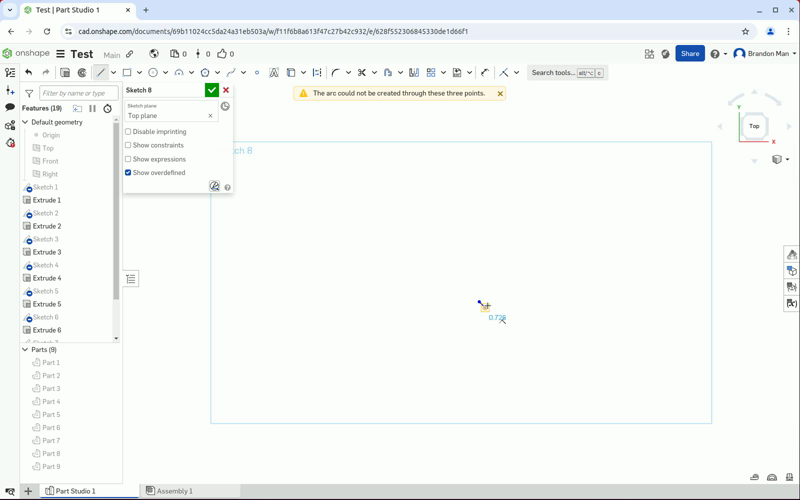
key_down(shift)
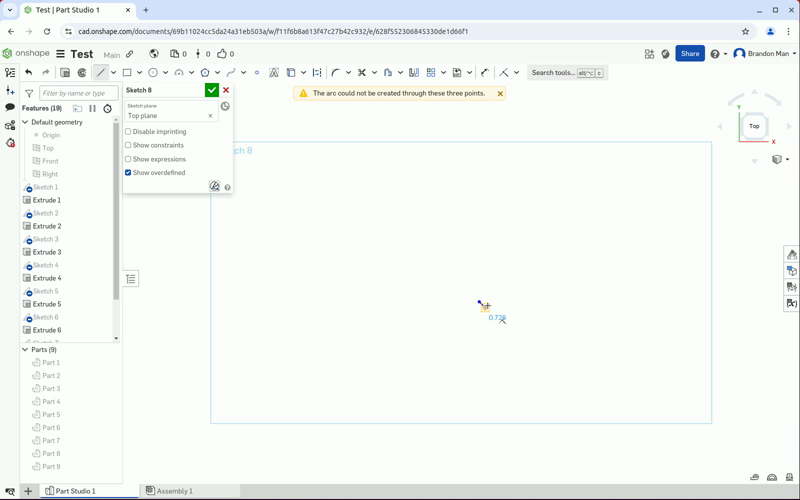
mouse_move(517, 305)
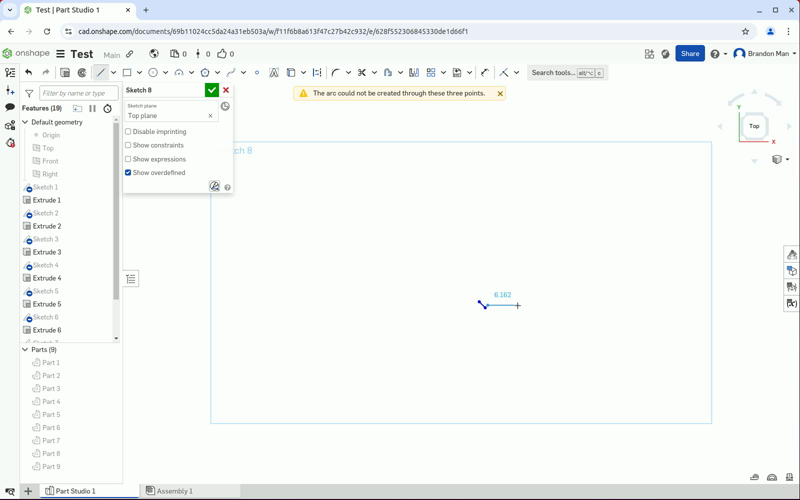
mouse_move(487, 282)
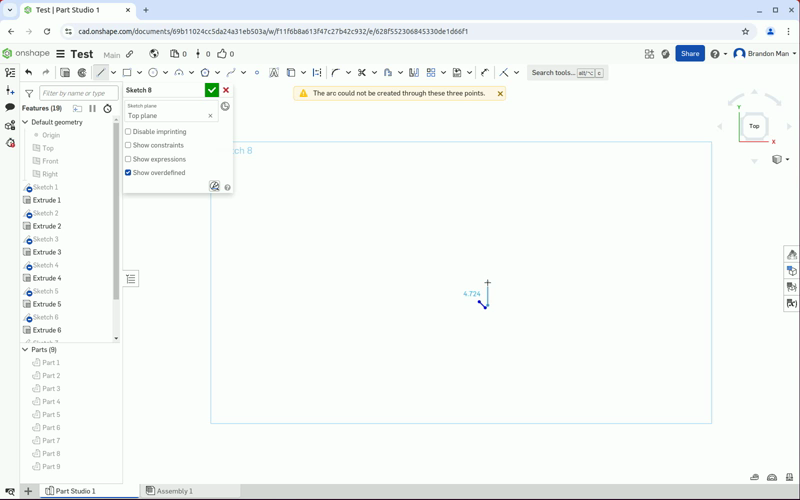
click(487, 282)
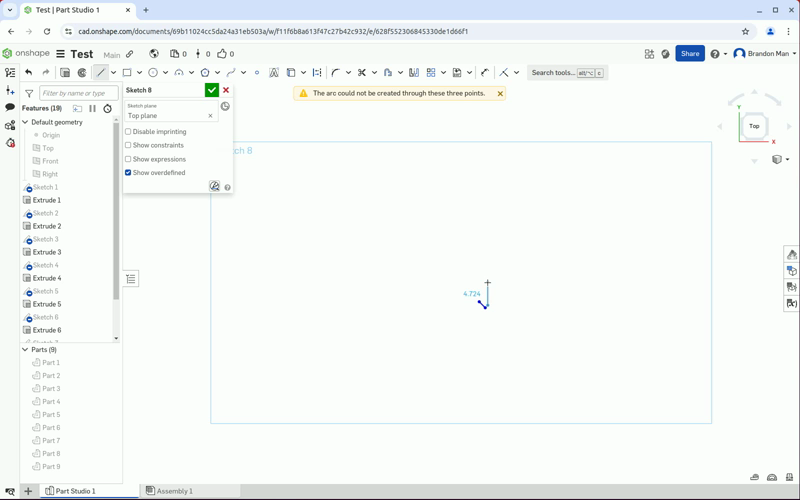
key_up(shift)
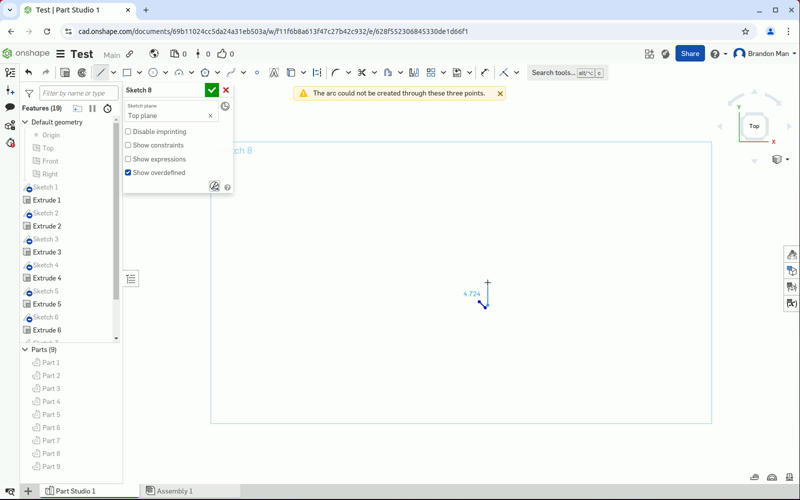
key(esc)
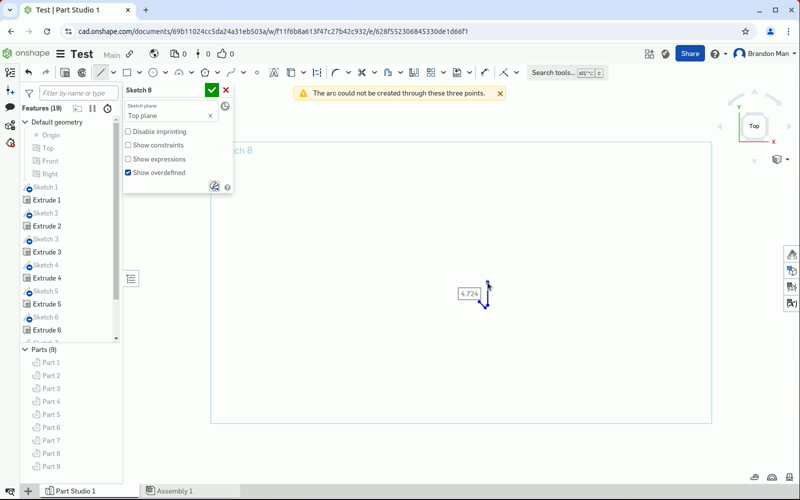
key(a)
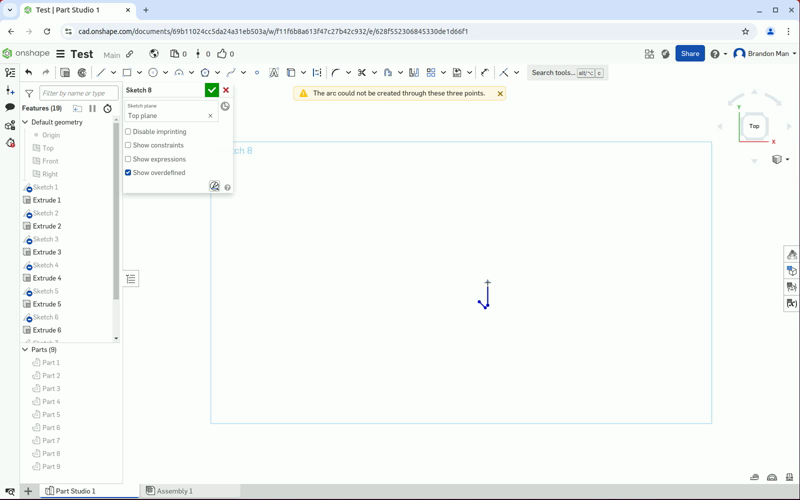
mouse_move(487, 282)
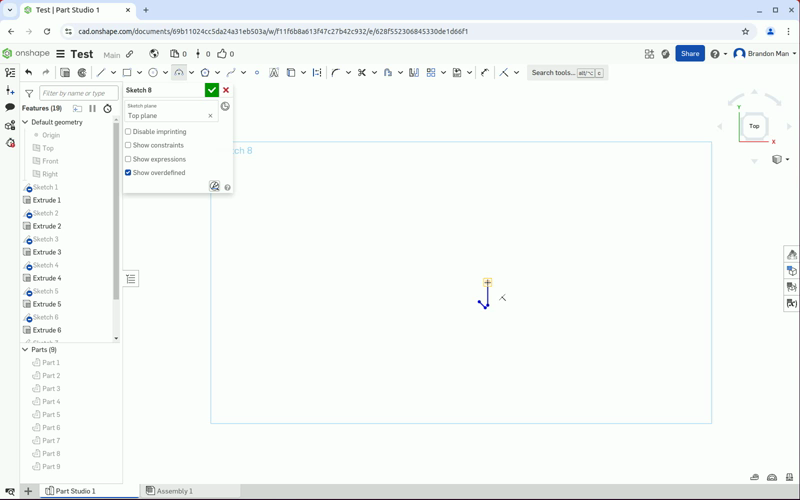
click(487, 282)
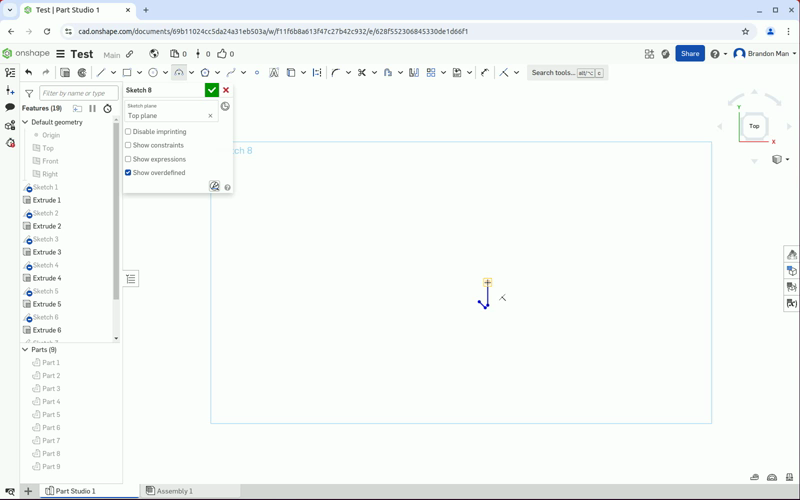
mouse_move(479, 301)
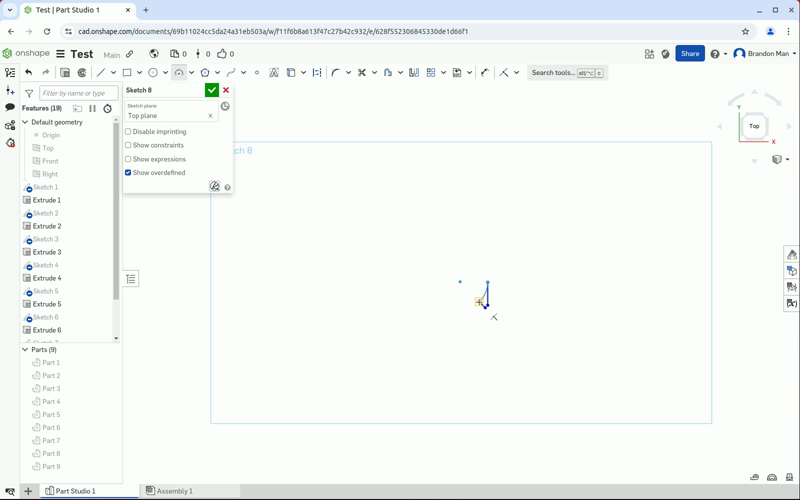
click(479, 301)
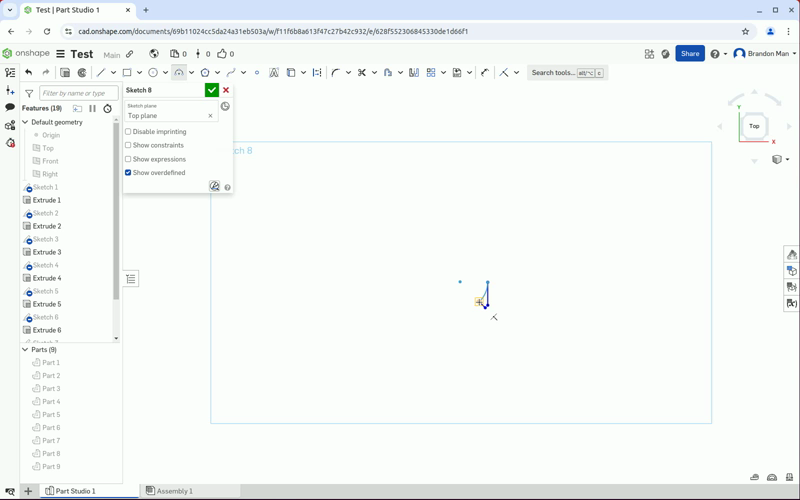
key_down(shift)
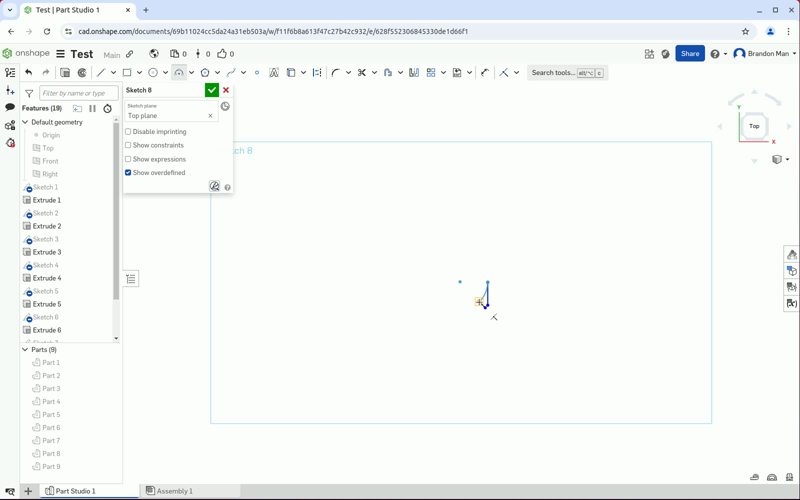
mouse_move(485, 292)
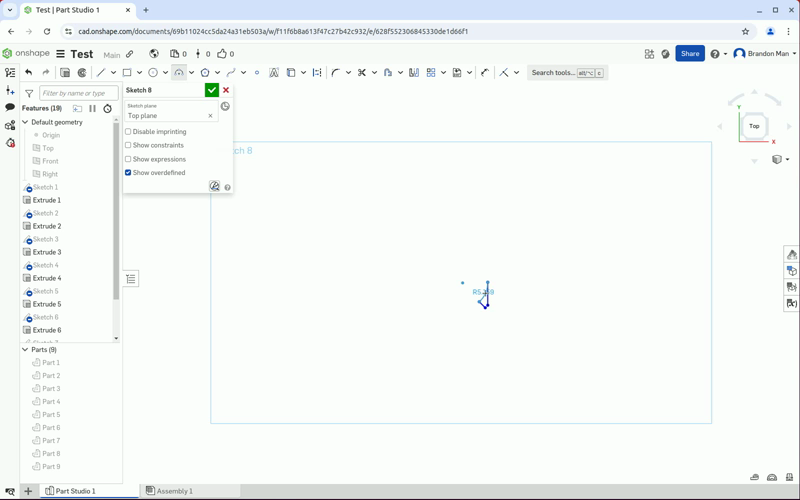
click(485, 292)
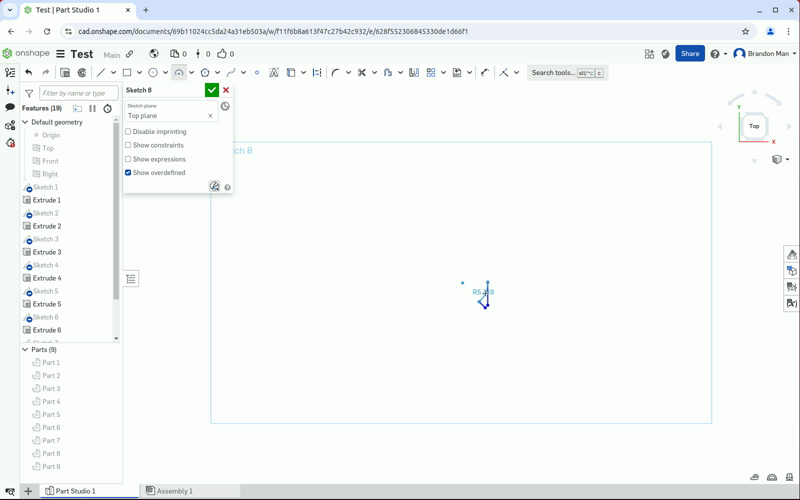
key_up(shift)
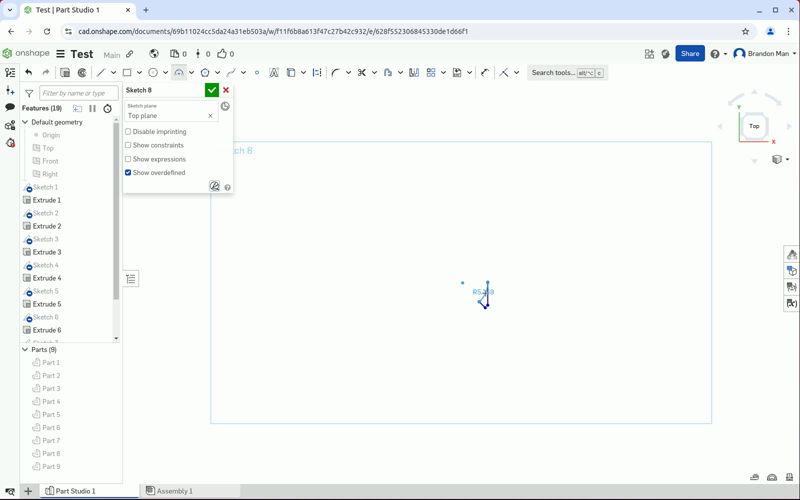
key(esc)
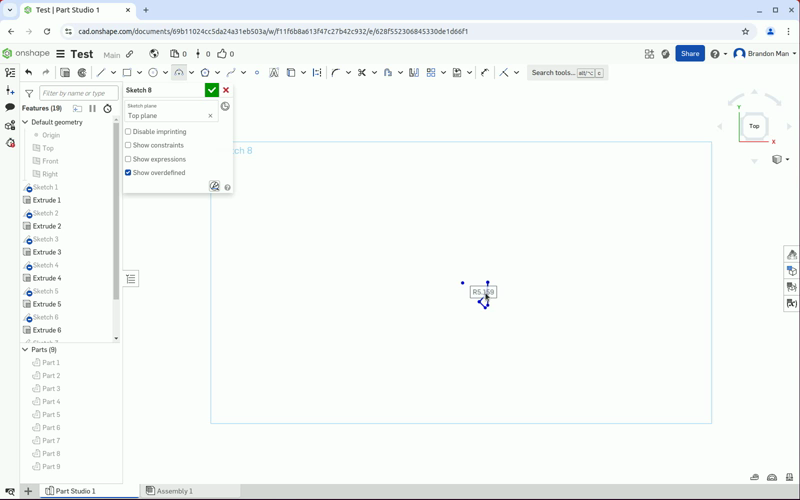
mouse_move(487, 288)
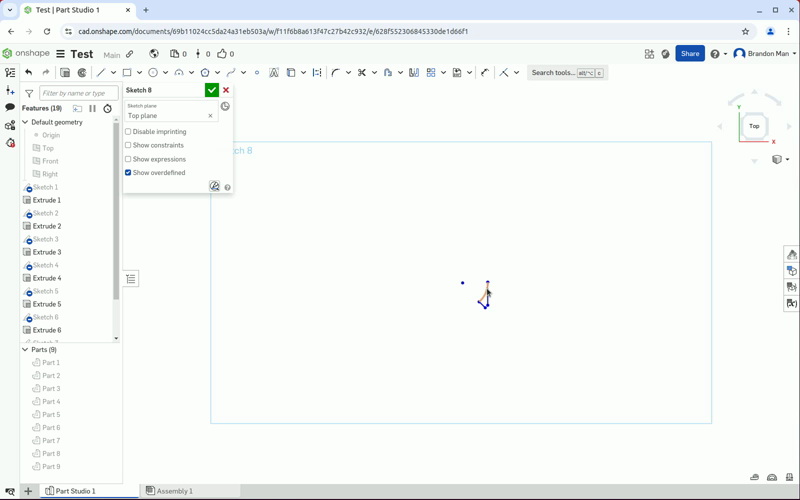
scroll(6)
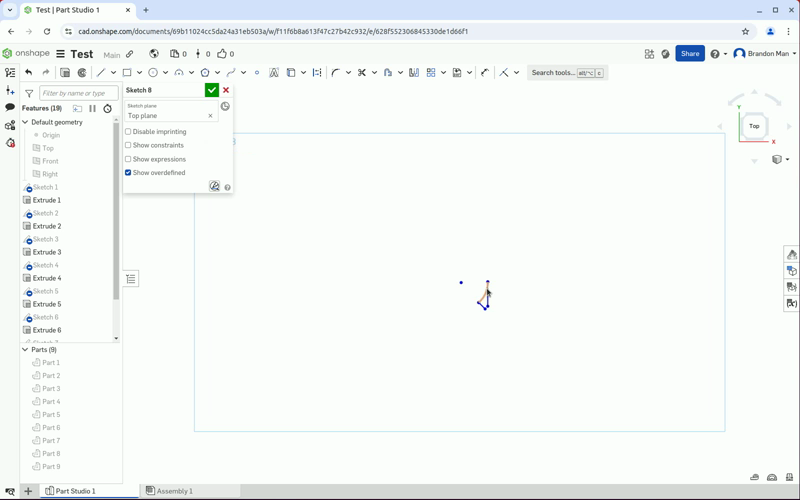
scroll(6)
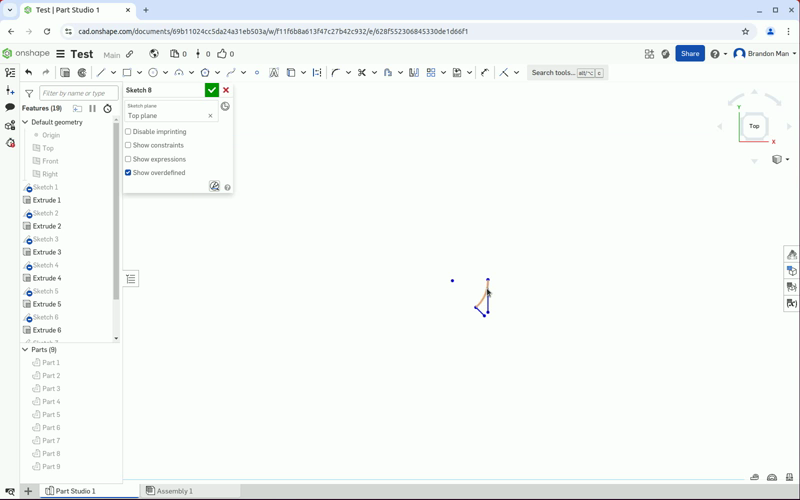
scroll(6)
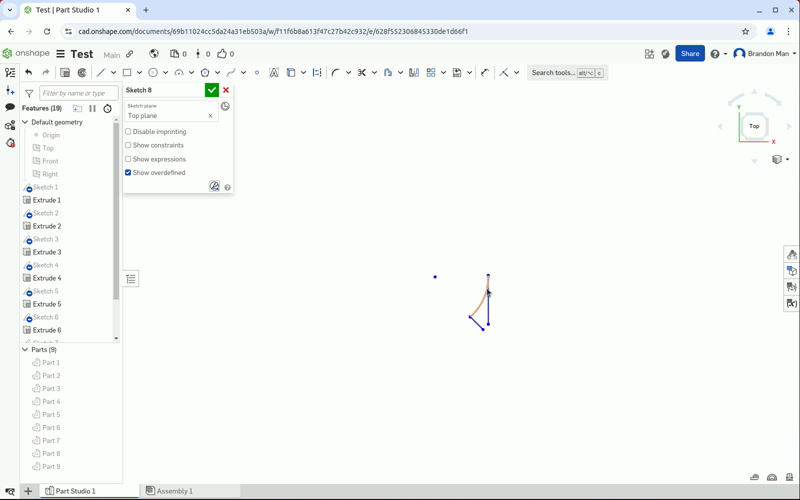
scroll(6)
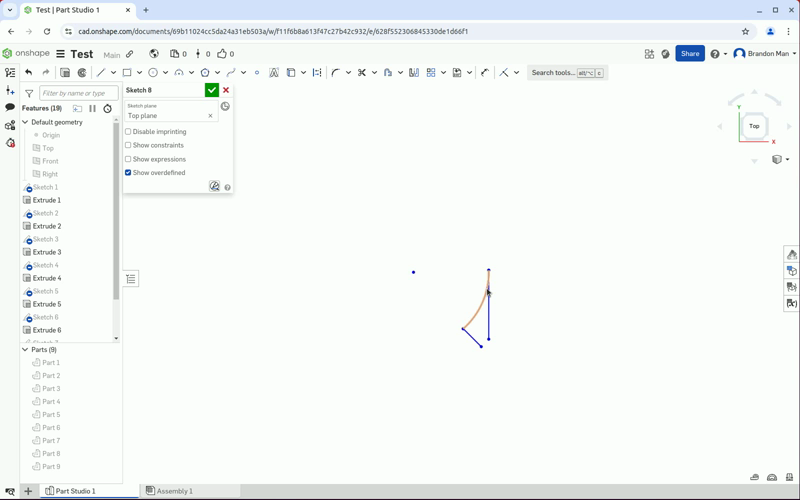
scroll(6)
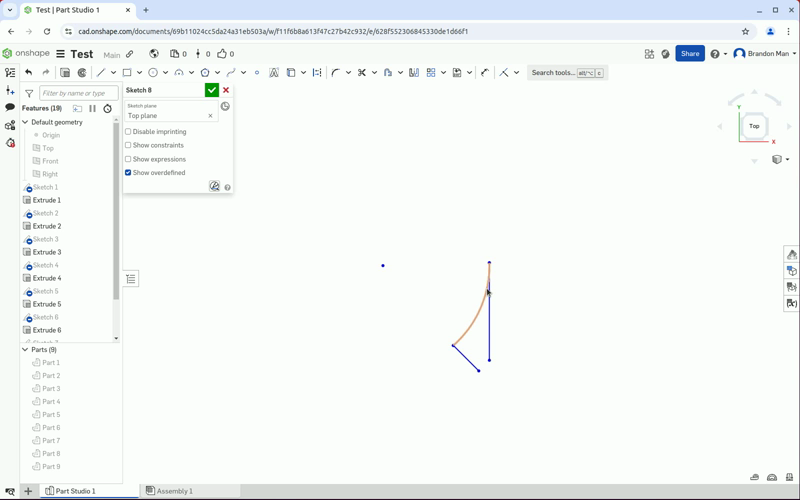
scroll(6)
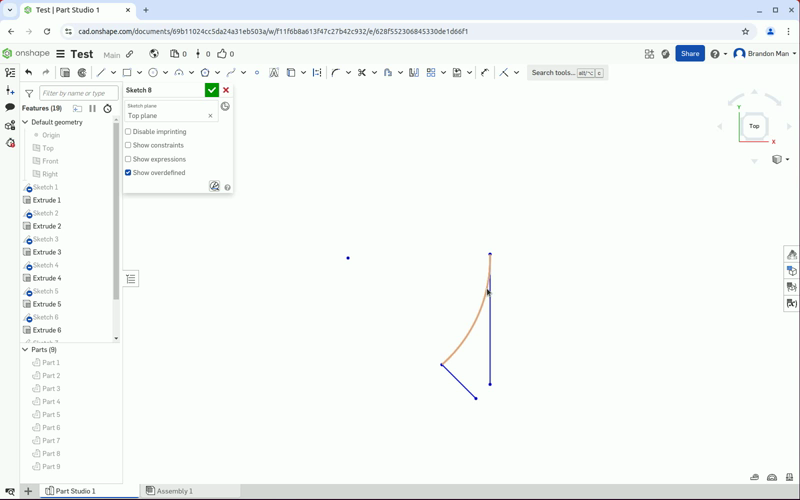
scroll(6)
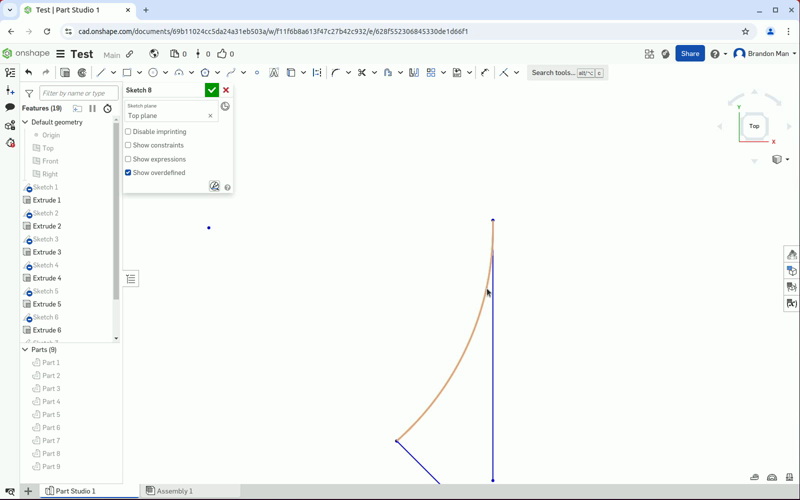
click(487, 288)
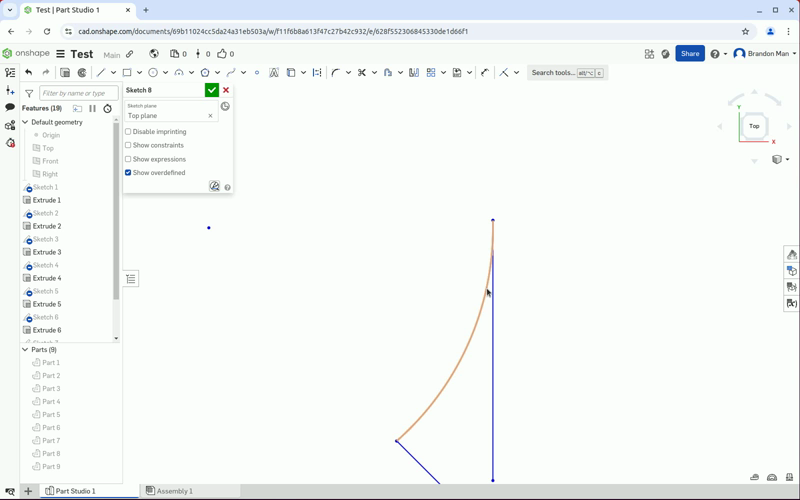
scroll(-6)
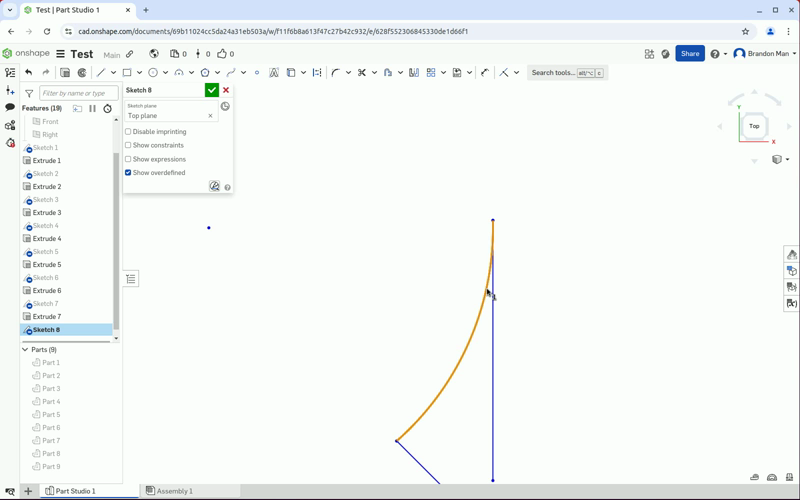
scroll(-6)
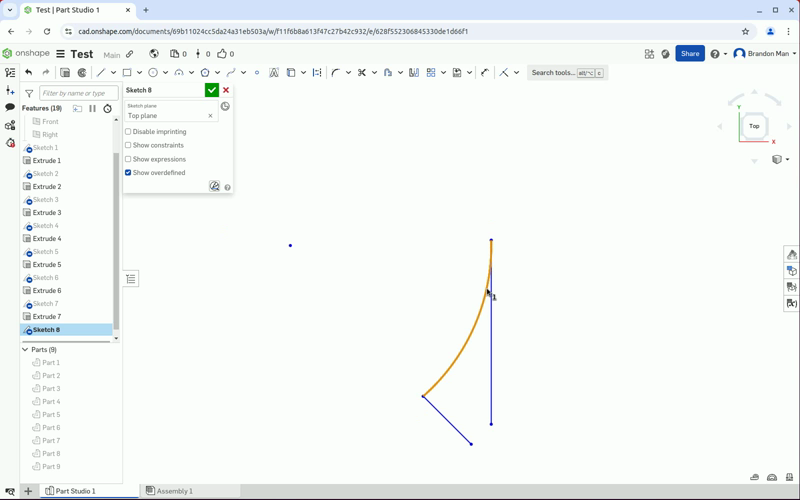
scroll(-6)
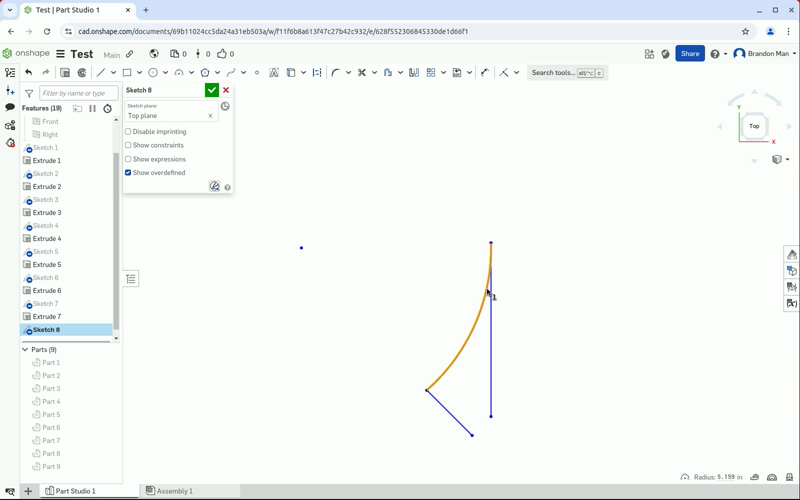
scroll(-6)
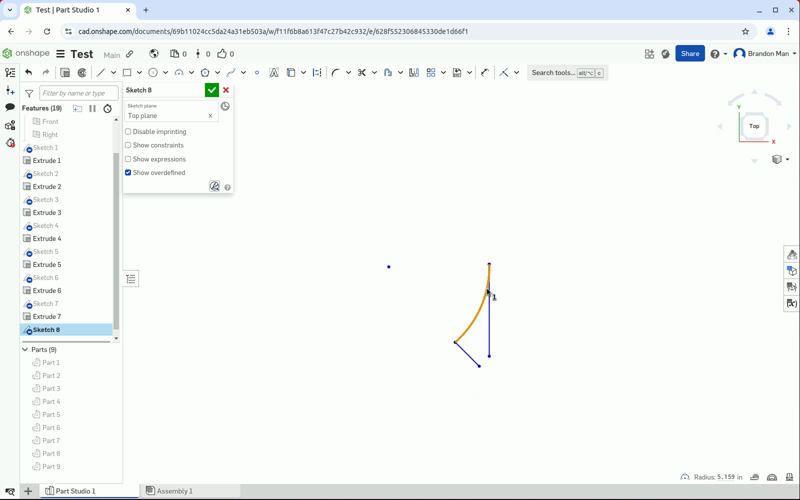
scroll(-6)
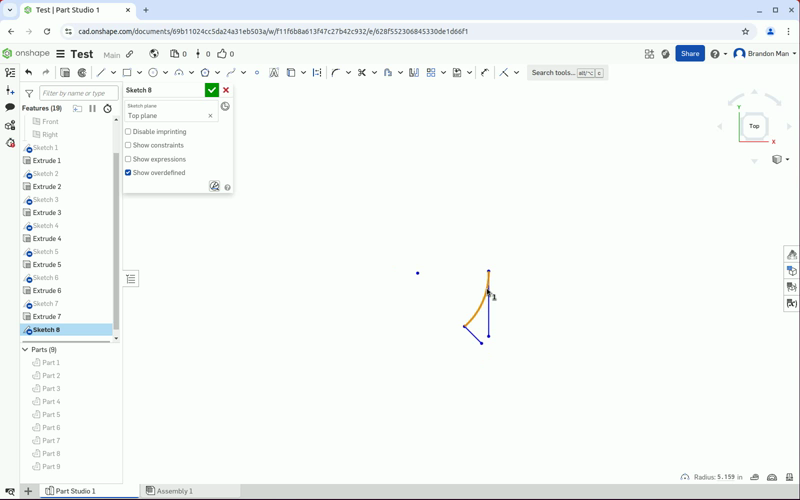
scroll(-6)
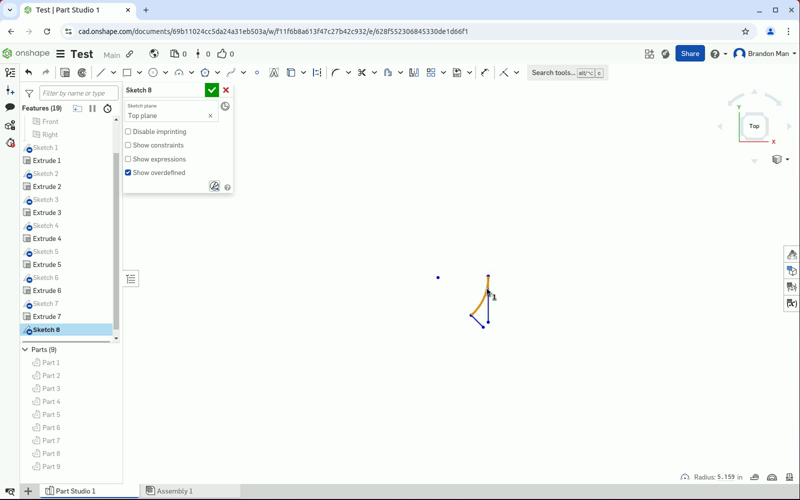
scroll(-6)
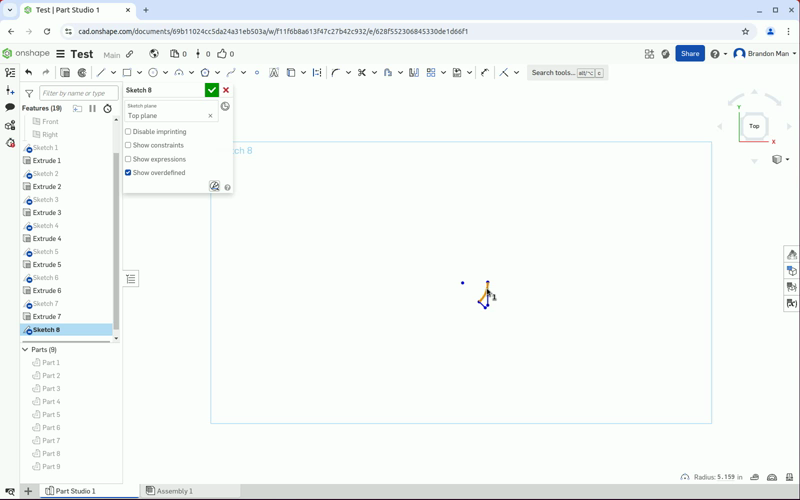
mouse_move(73, 352)
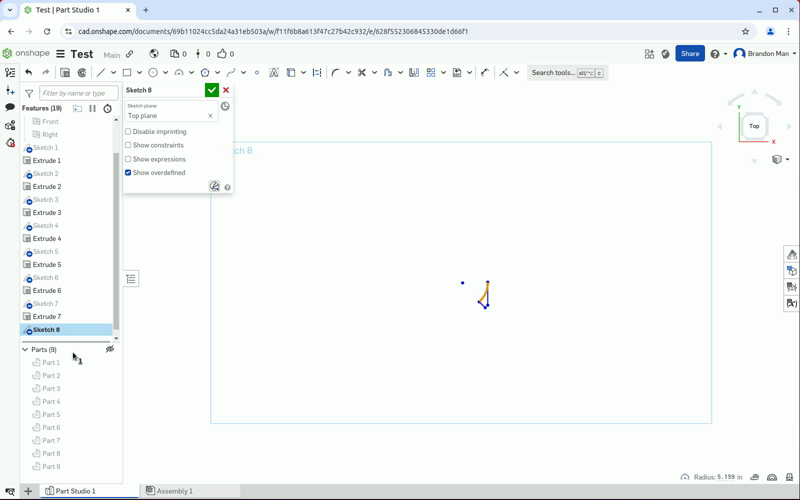
key(shift+y)
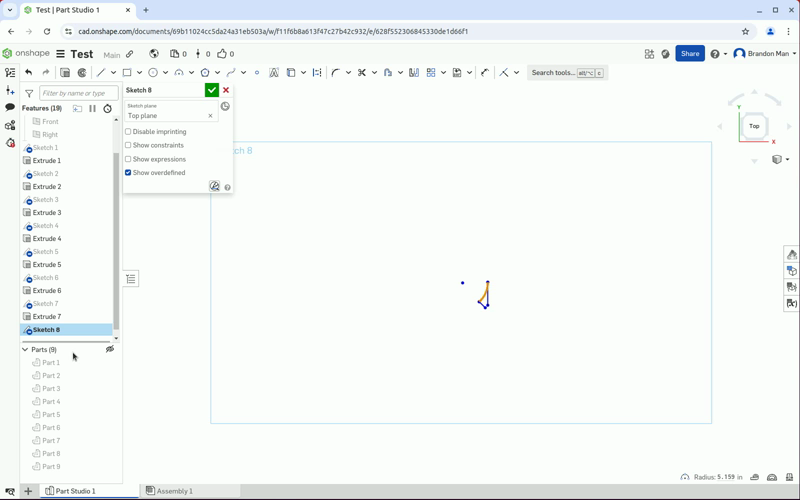
key(shift+e)
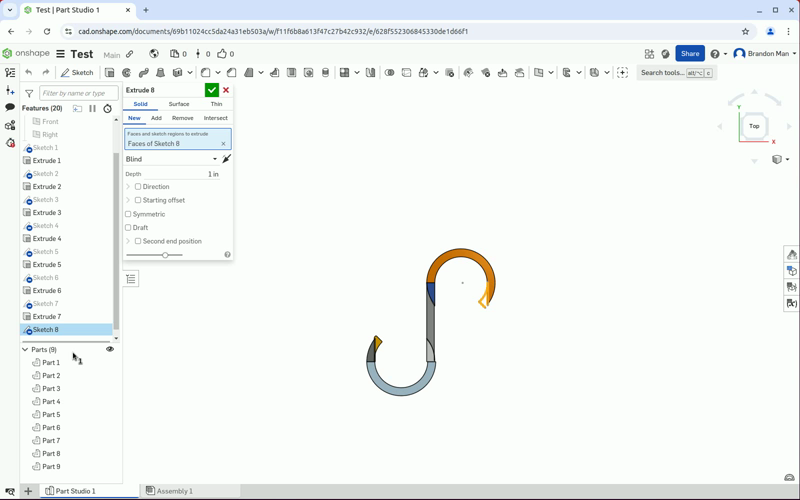
mouse_move(143, 106)
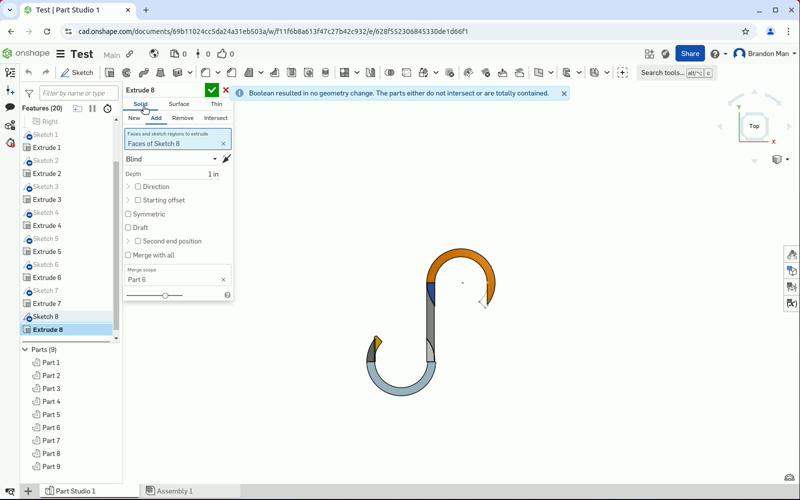
click(143, 106)
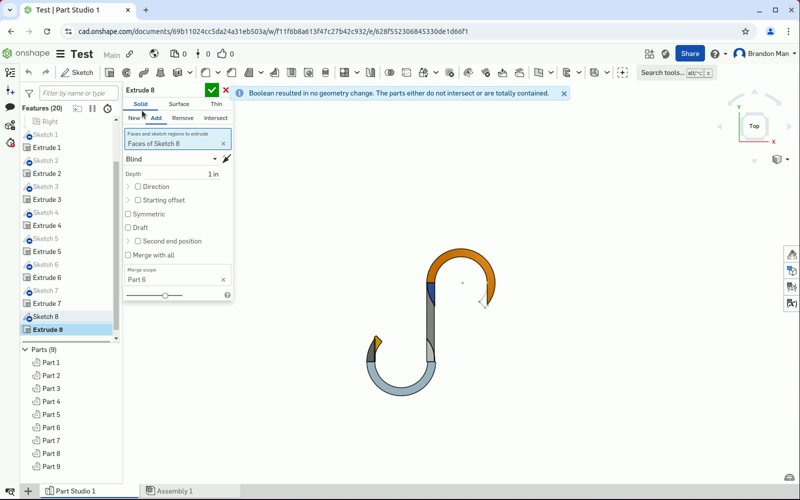
mouse_move(137, 120)
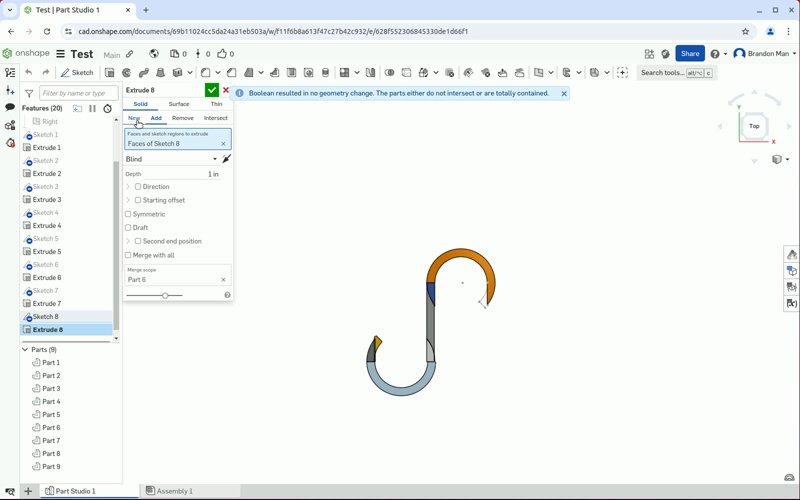
click(137, 120)
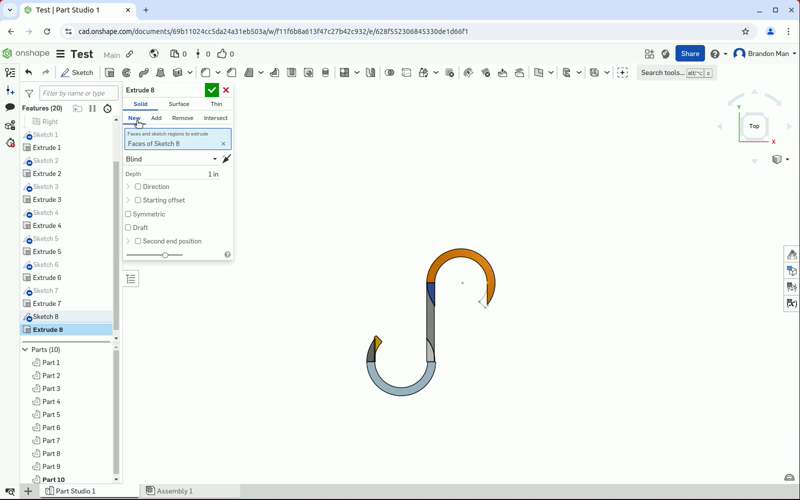
key(tab, 4)
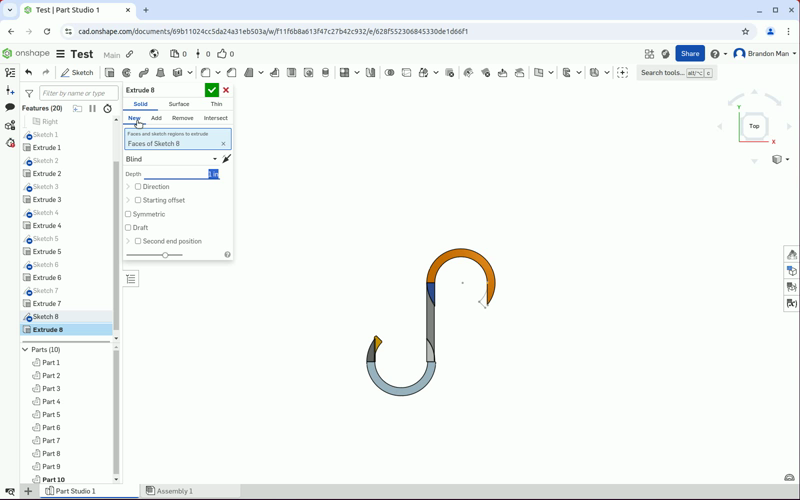
text(2.648)
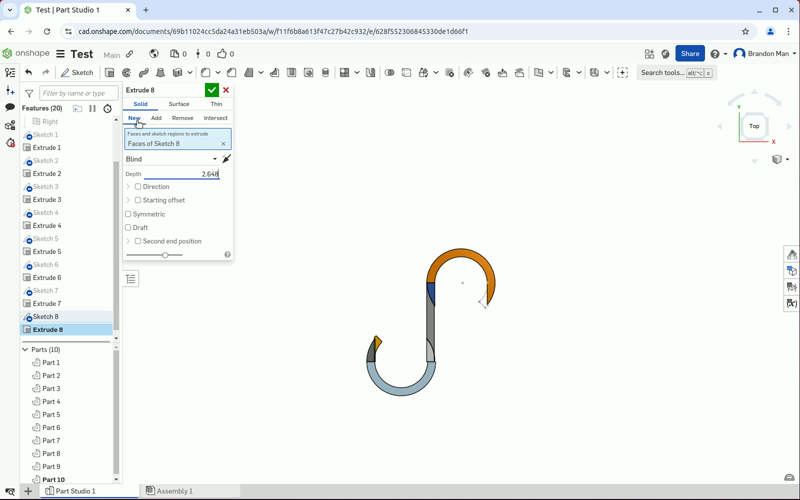
key(enter)
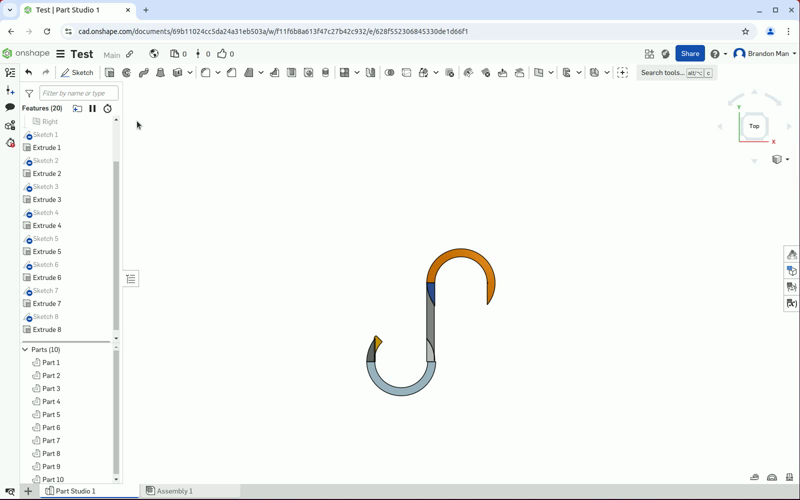
key(shift+h)
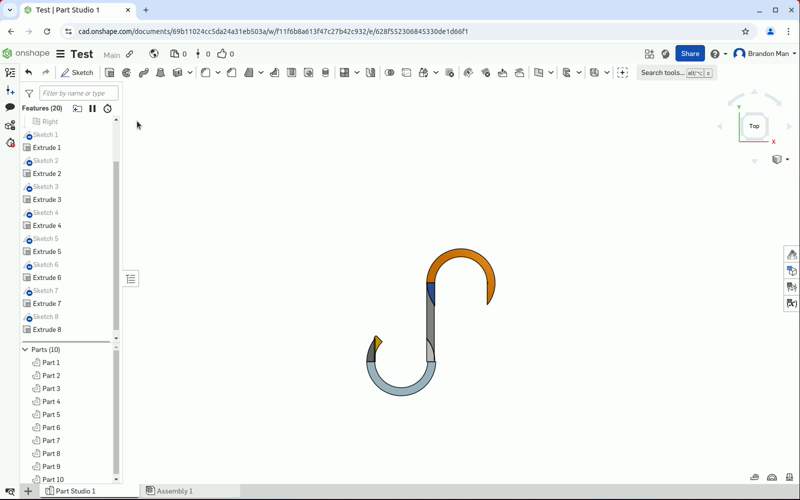
key(shift+h)
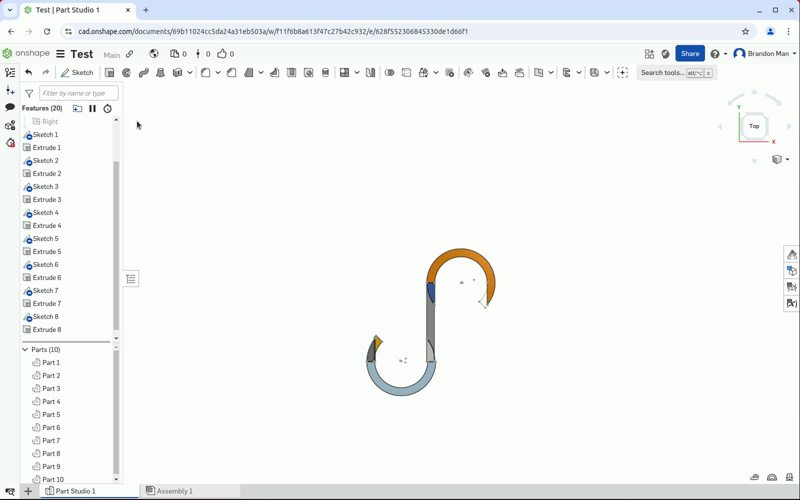
key(shift+7)
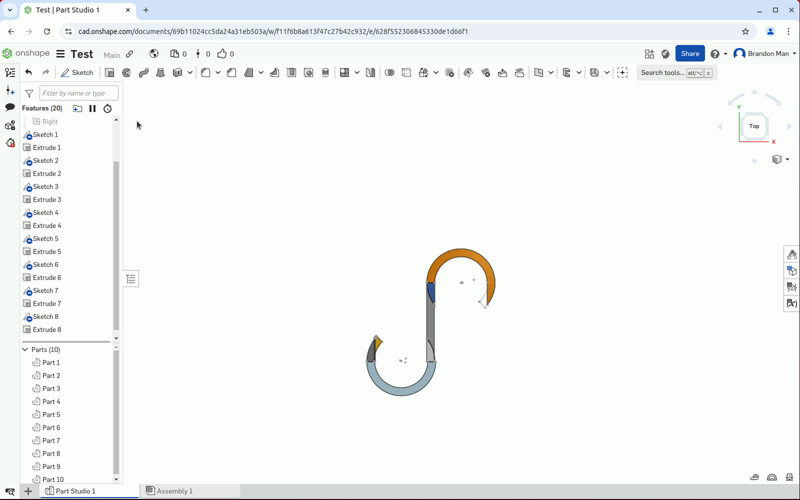
key(up, 3)
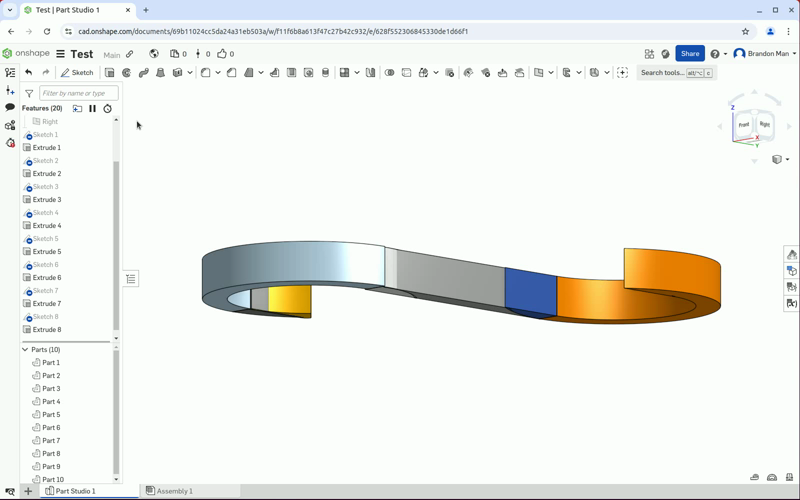
key(left, 3)
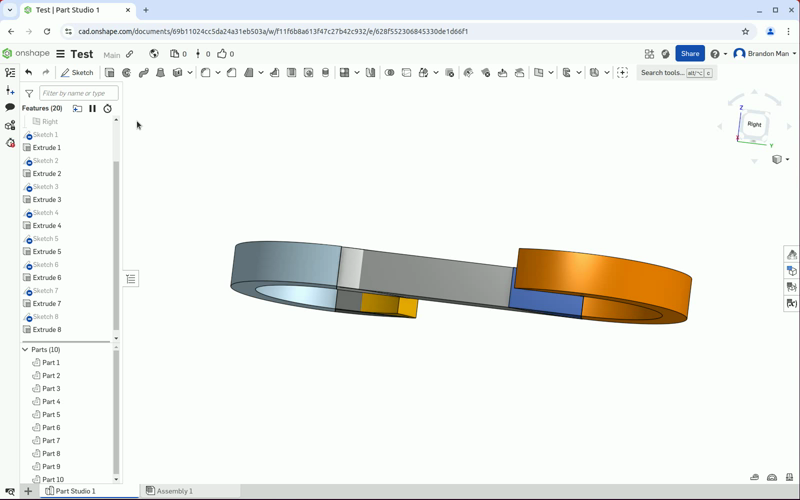
key(right, 3)
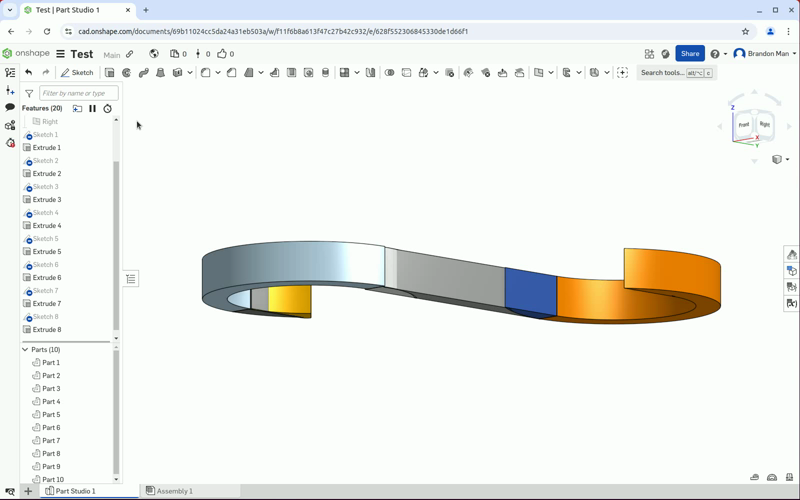
key(down, 3)
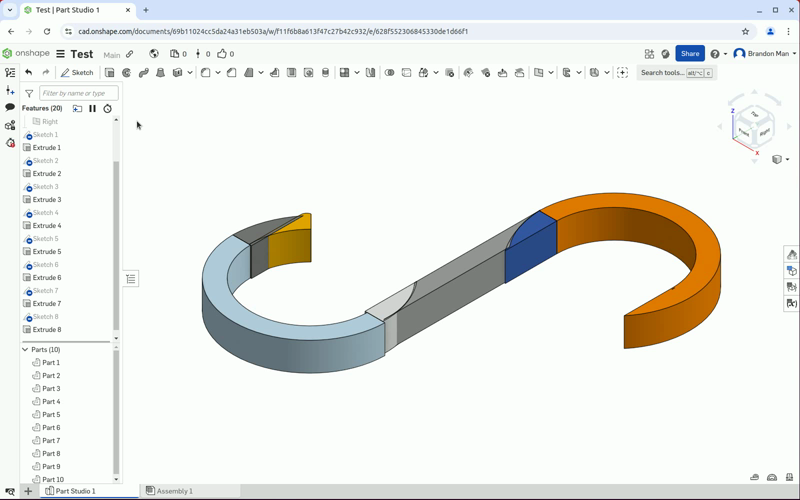
mouse_move(69, 137)
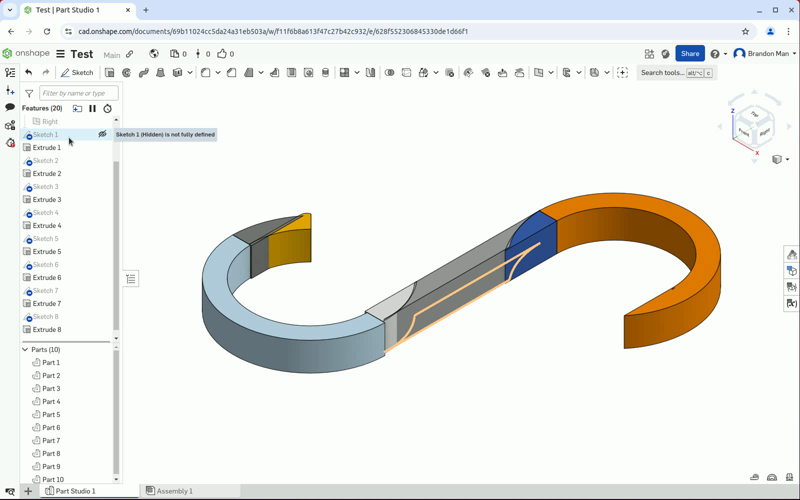
click(69, 137)